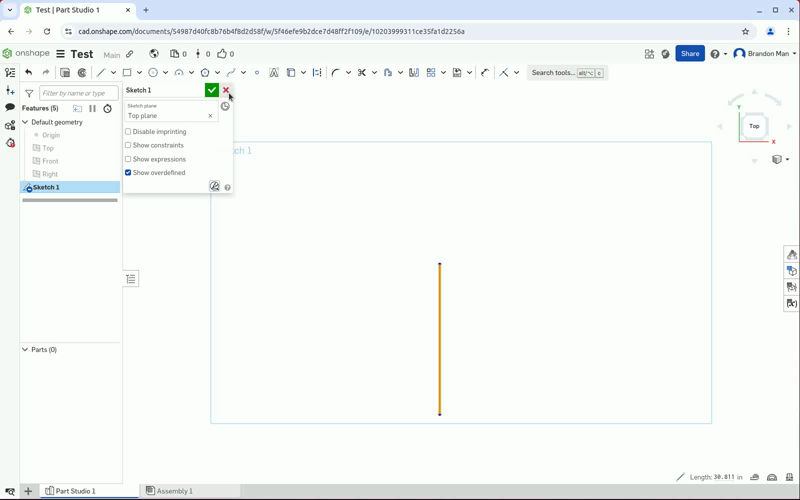
key(shift+h)
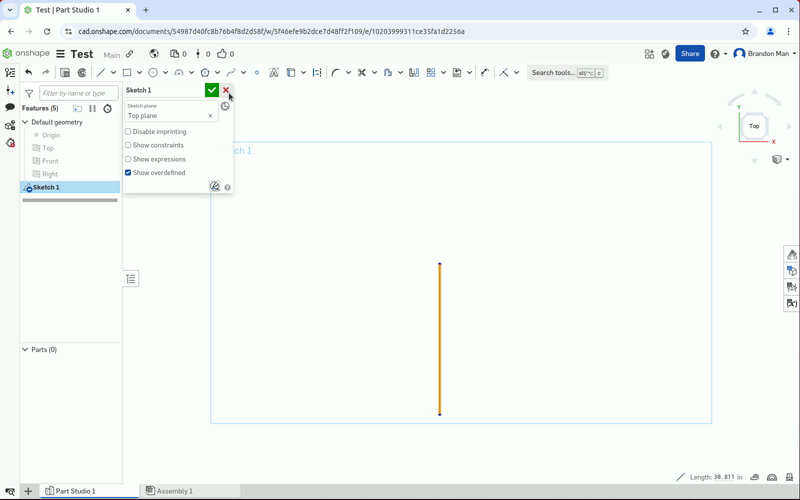
key(shift+s)
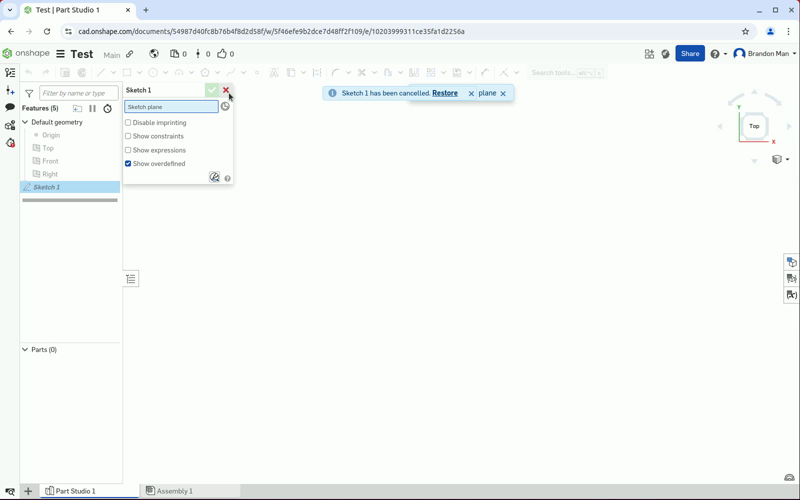
mouse_move(73, 150)
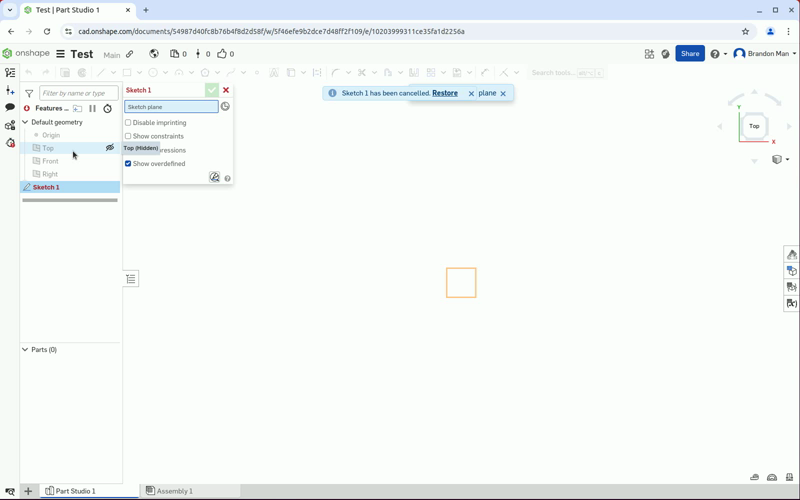
click(73, 150)
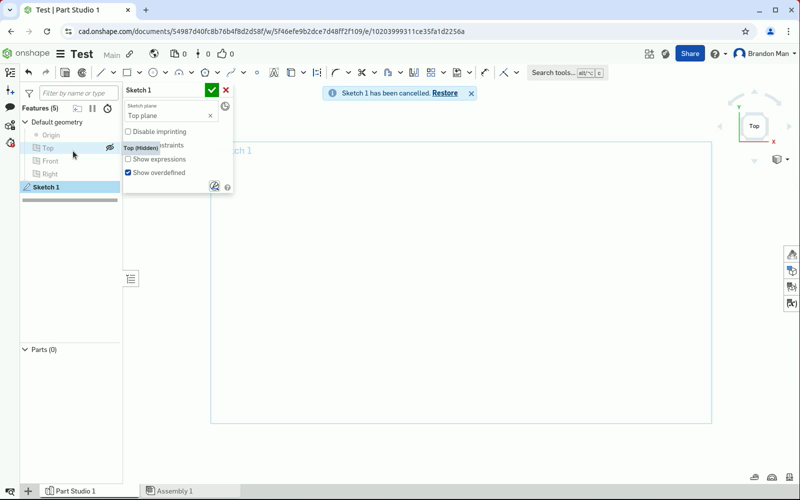
mouse_move(73, 352)
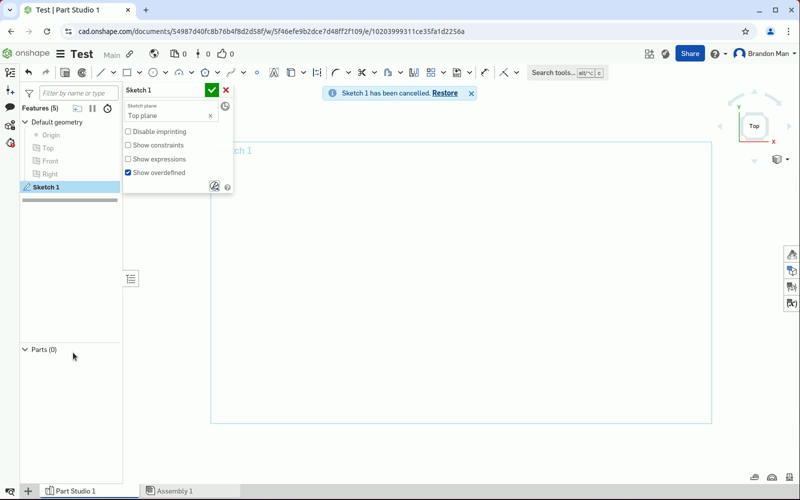
key(y)
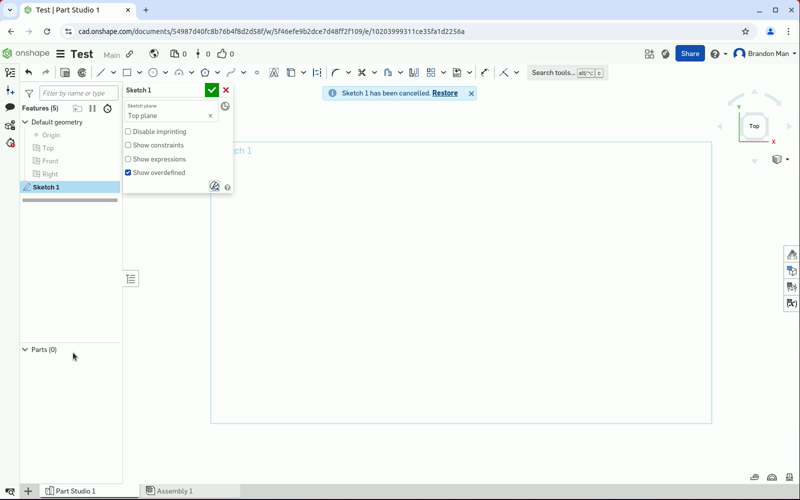
key(l)
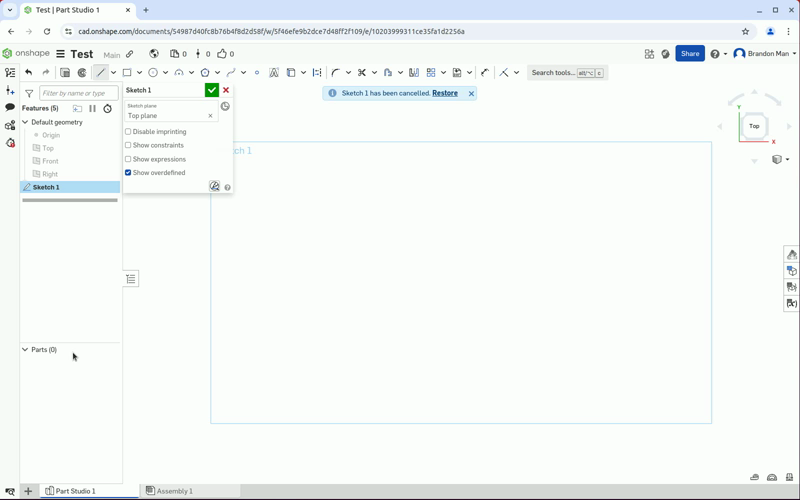
key_down(shift)
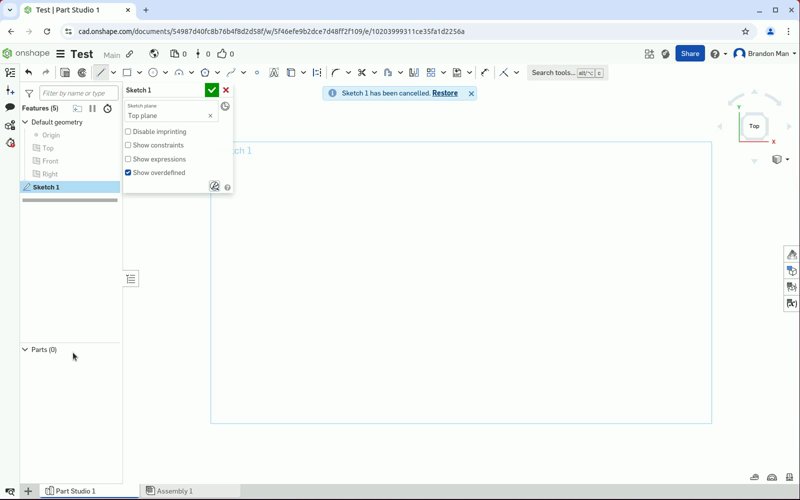
mouse_move(460, 282)
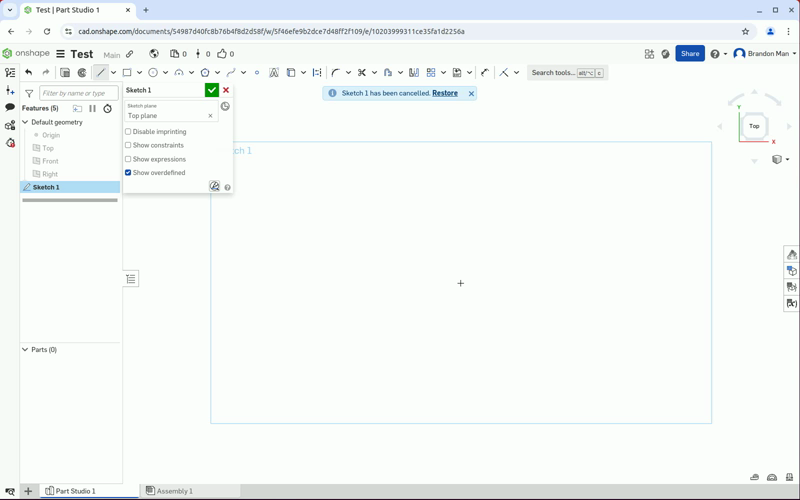
click(460, 282)
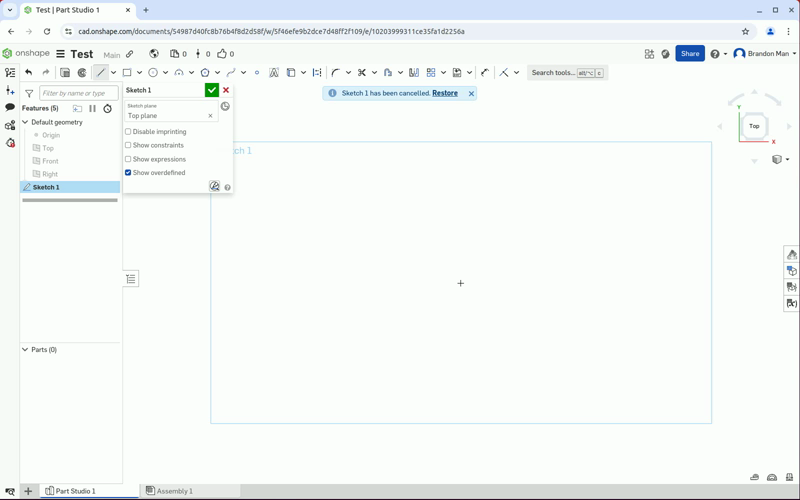
key_up(shift)
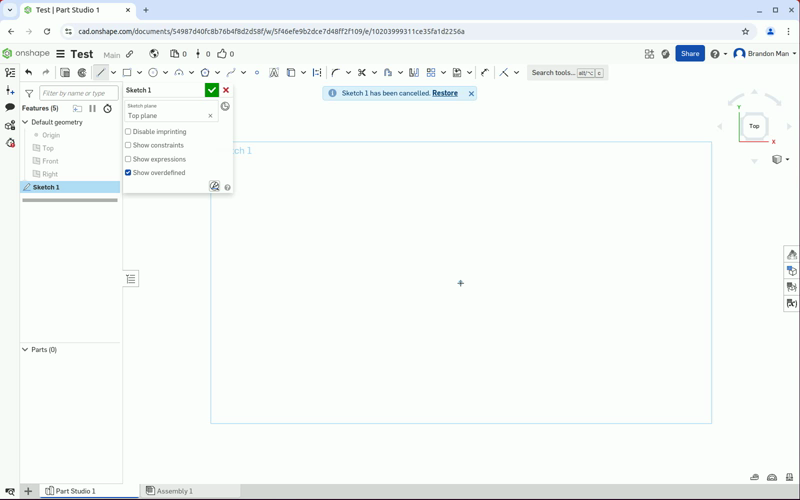
key_down(shift)
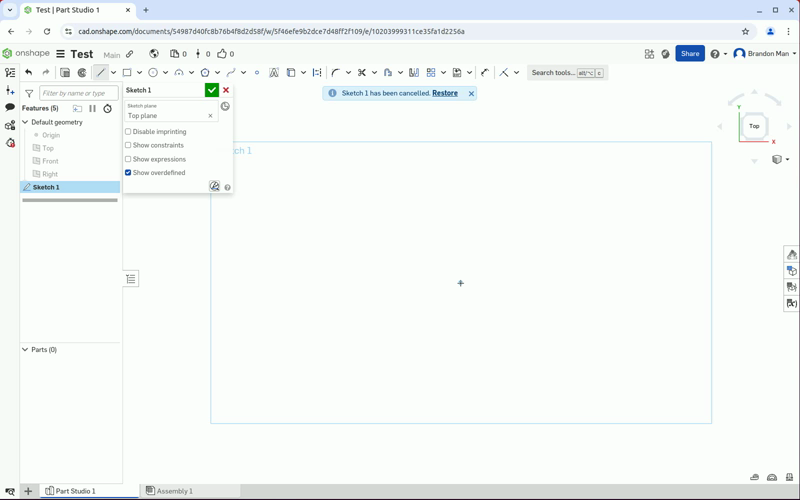
mouse_move(572, 282)
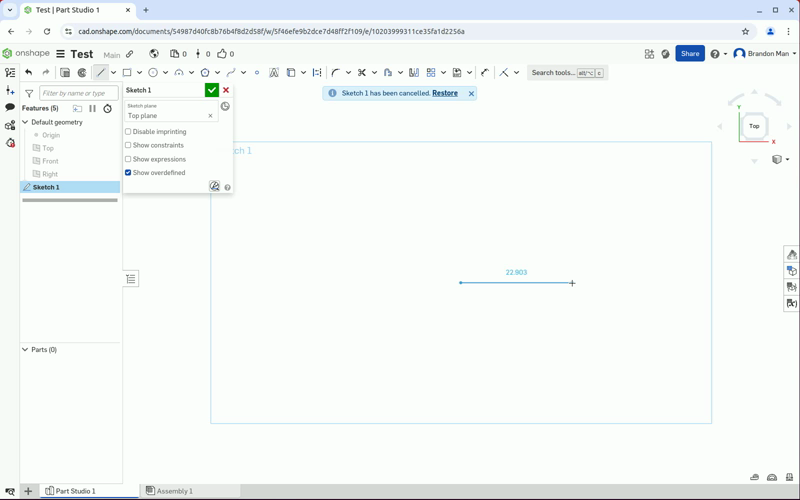
click(572, 282)
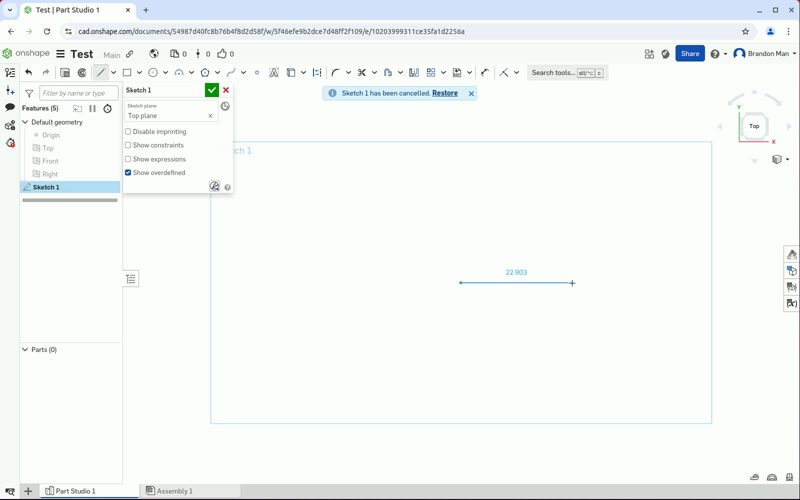
key_up(shift)
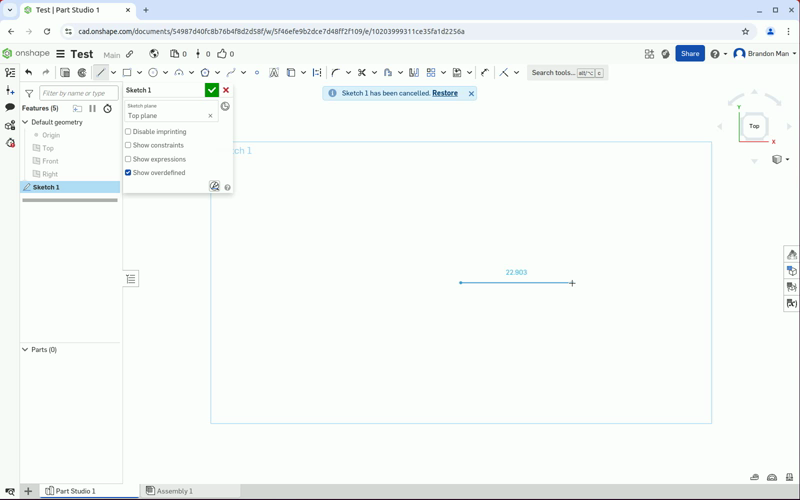
key_down(shift)
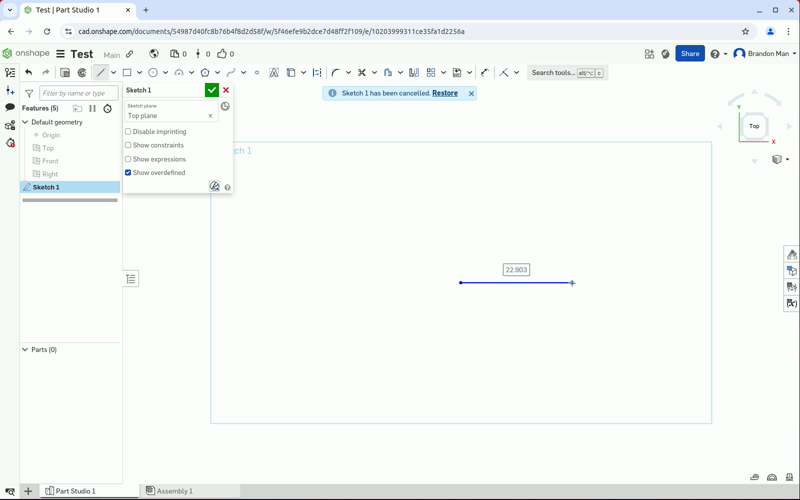
mouse_move(572, 192)
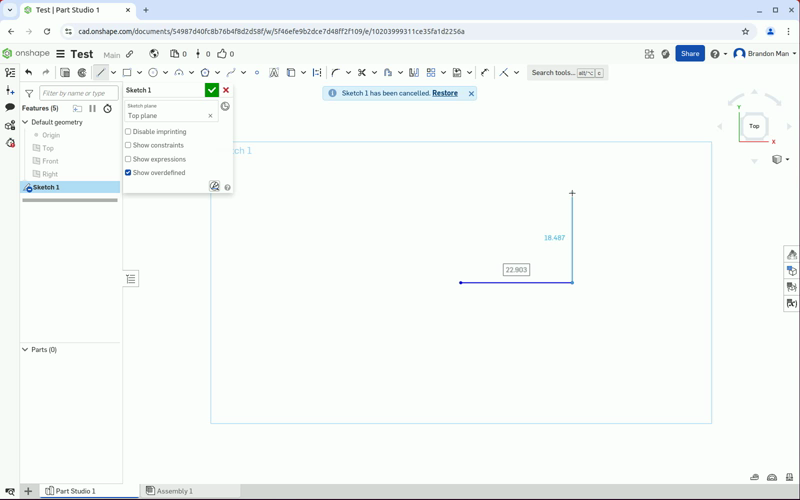
click(572, 192)
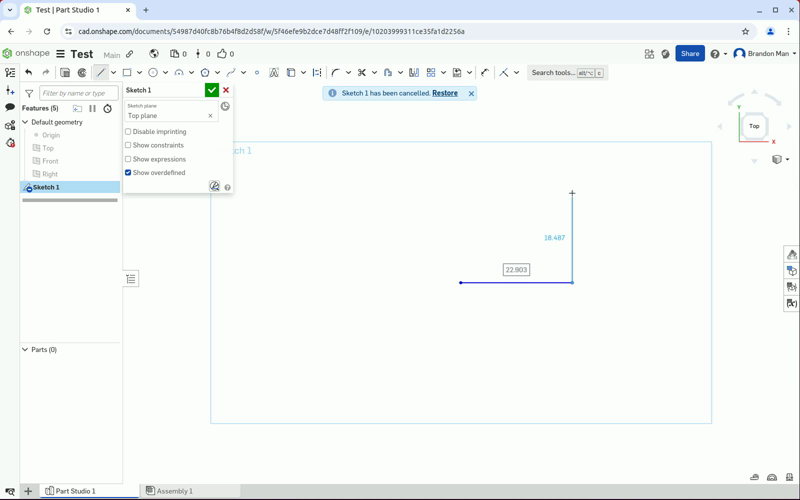
key_up(shift)
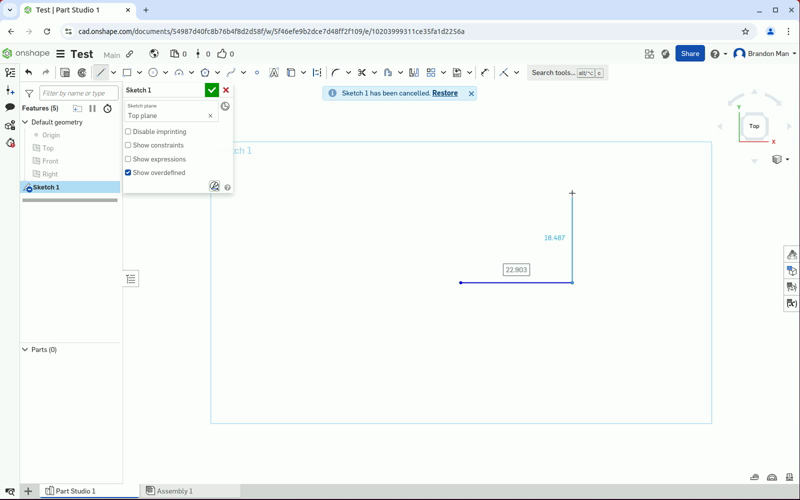
key_down(shift)
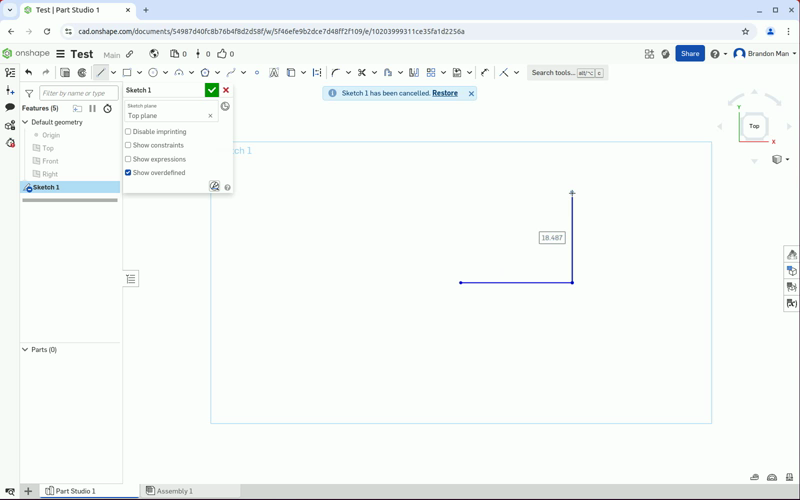
mouse_move(460, 192)
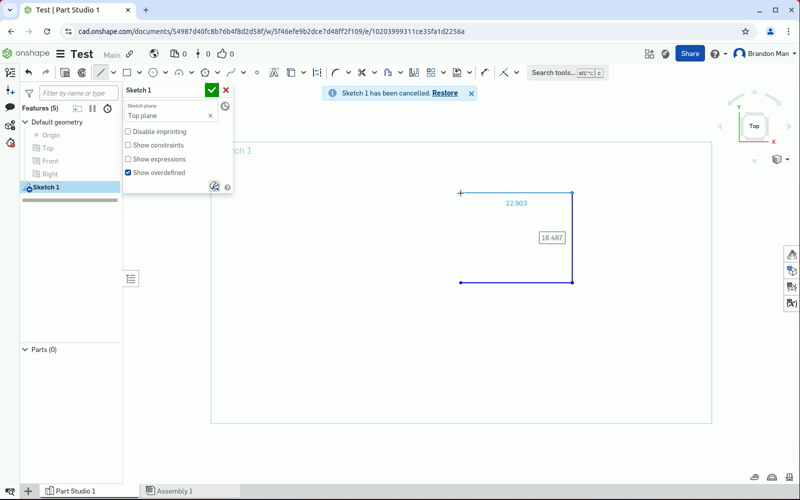
click(460, 192)
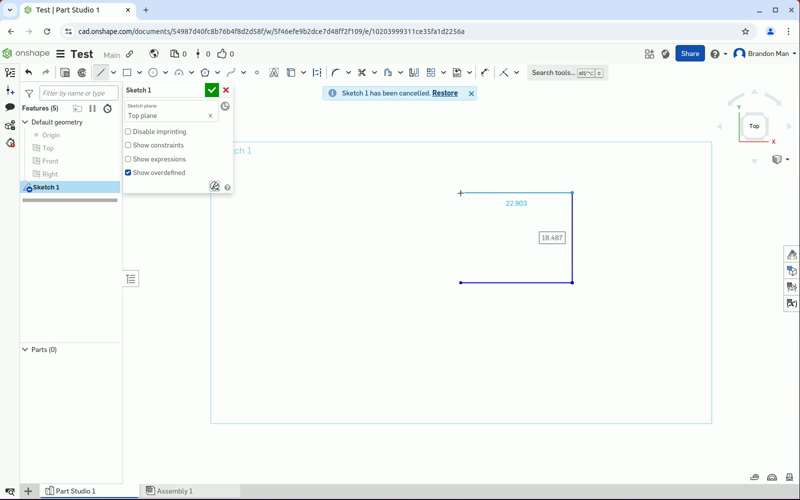
key_up(shift)
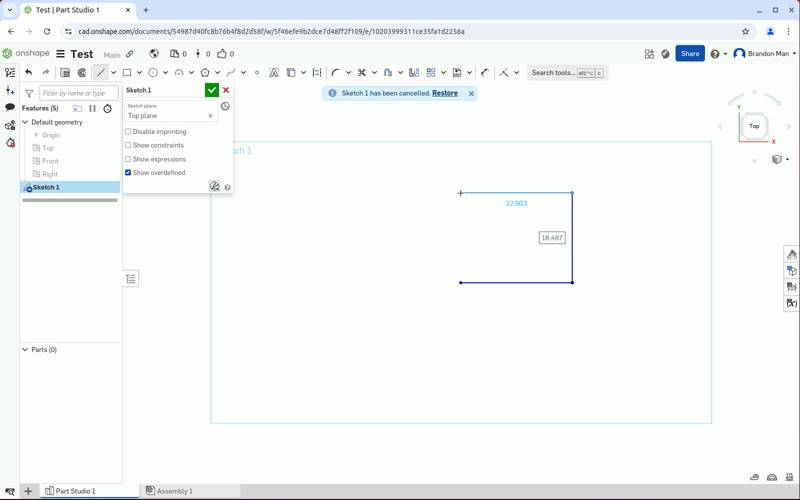
key_down(shift)
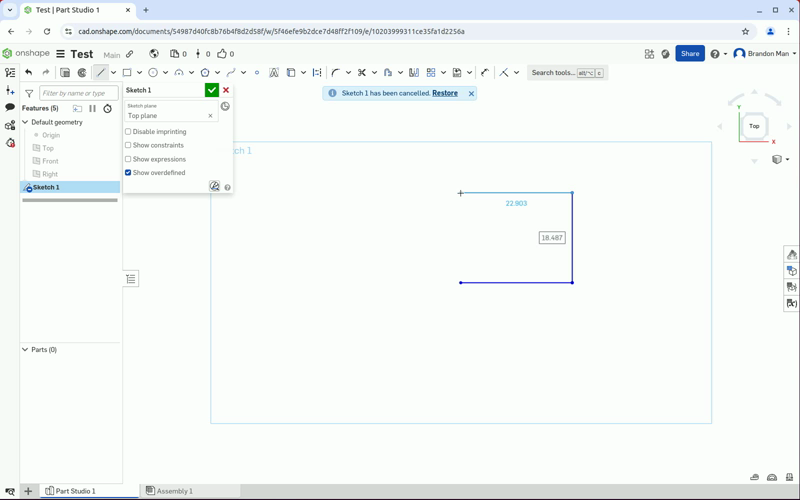
mouse_move(460, 282)
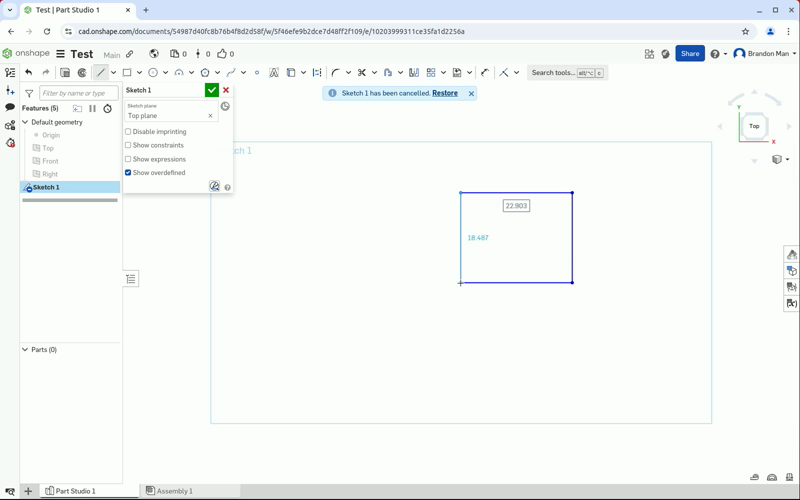
key_up(shift)
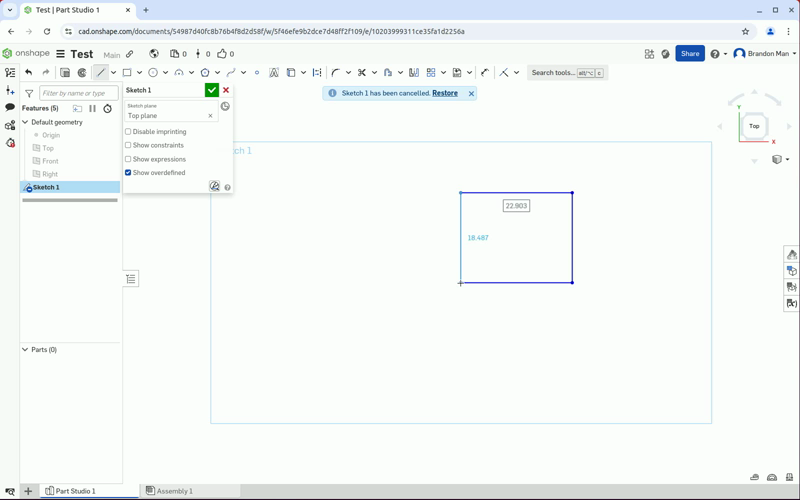
click(460, 282)
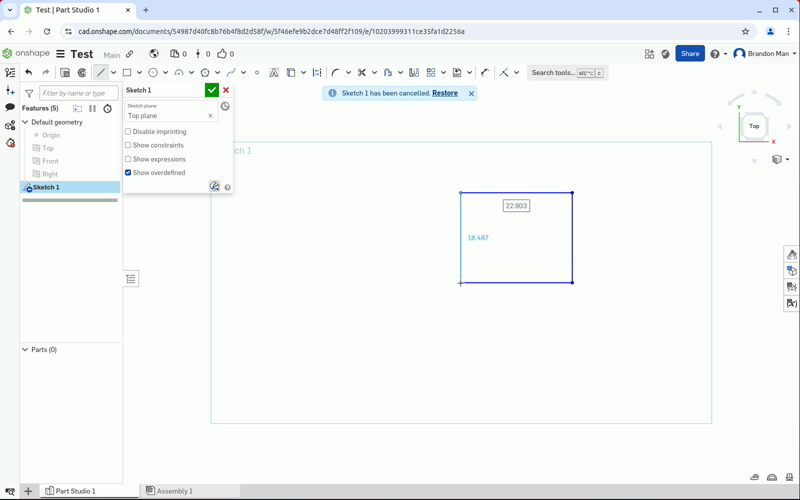
key(esc)
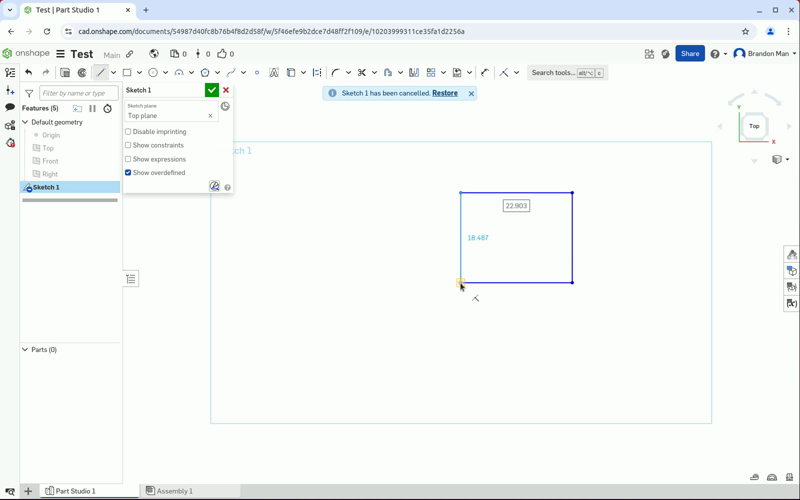
mouse_move(547, 215)
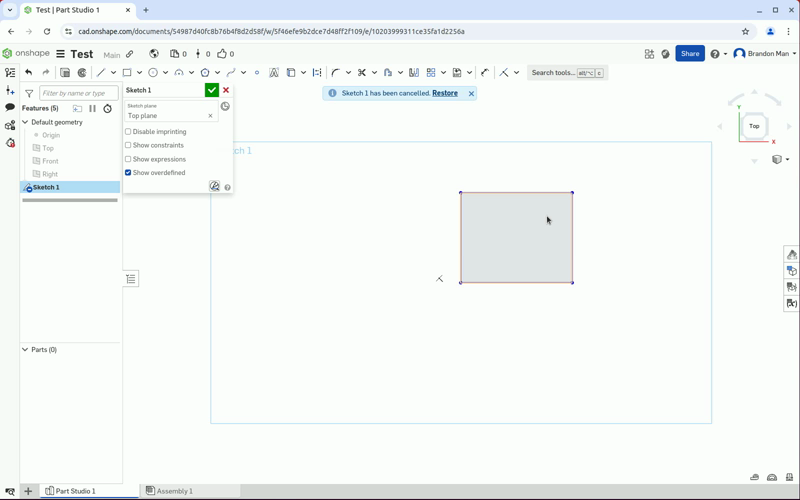
click(547, 215)
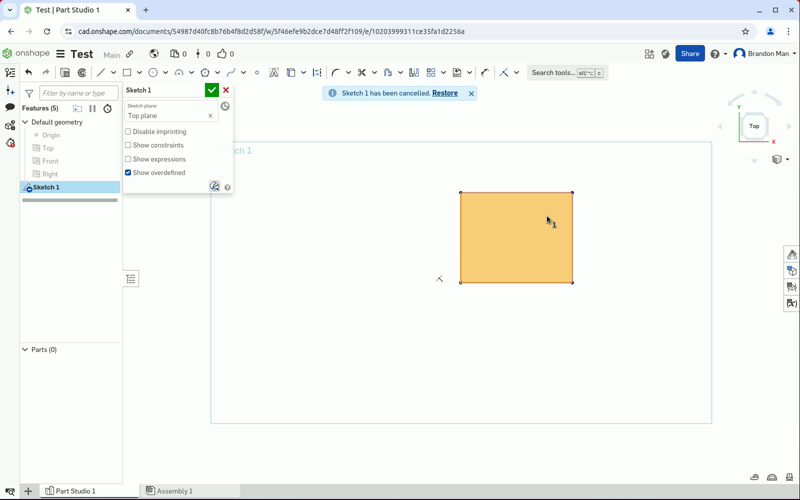
mouse_move(73, 352)
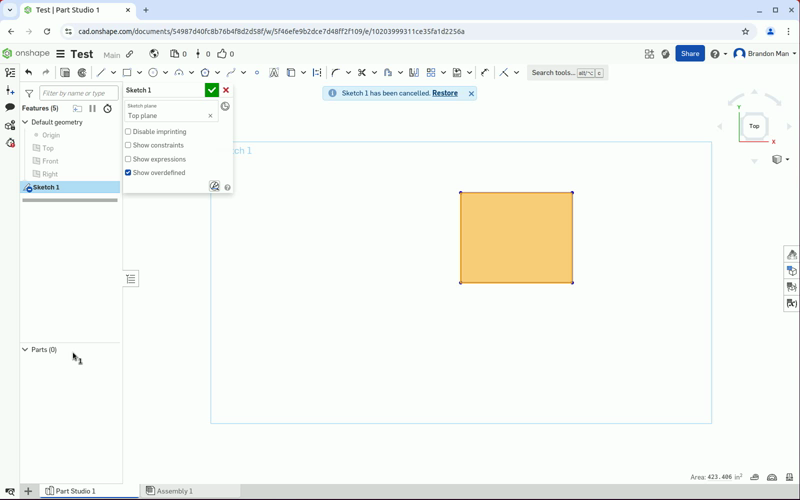
key(shift+y)
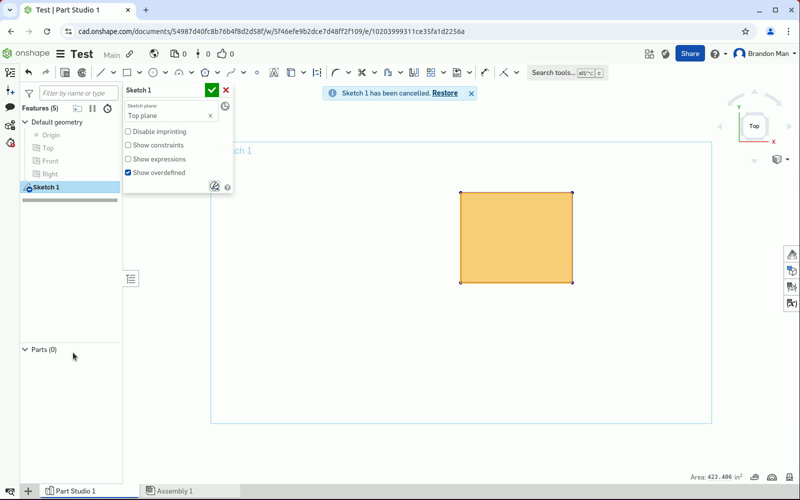
key(shift+e)
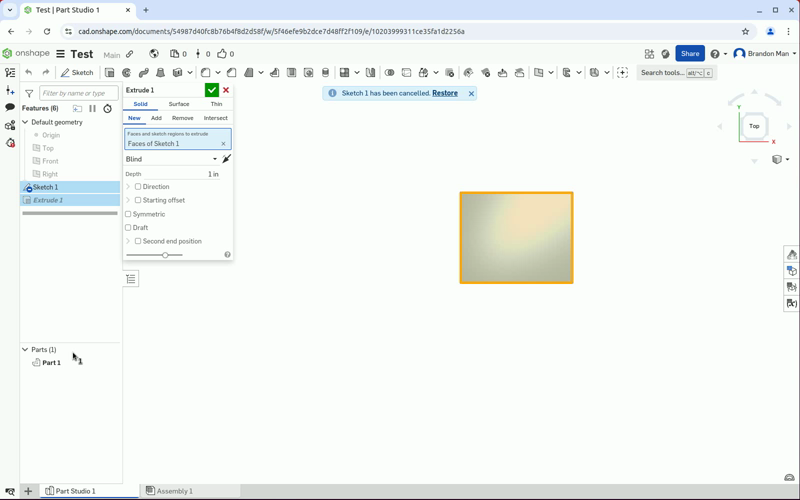
mouse_move(143, 106)
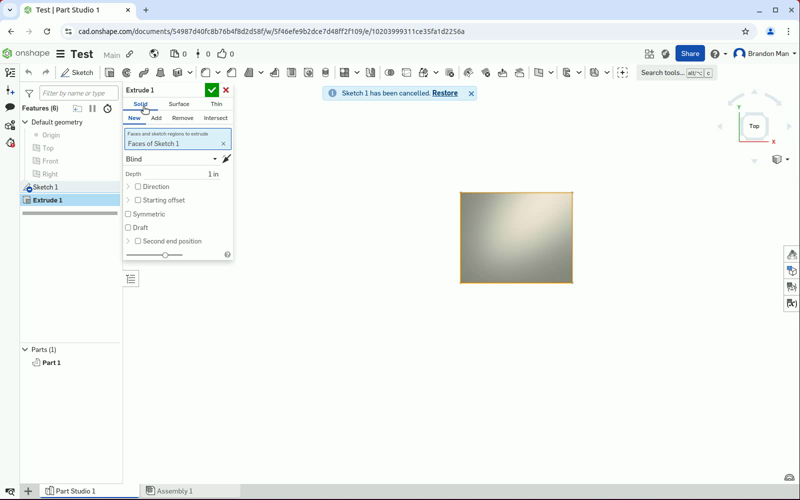
click(143, 106)
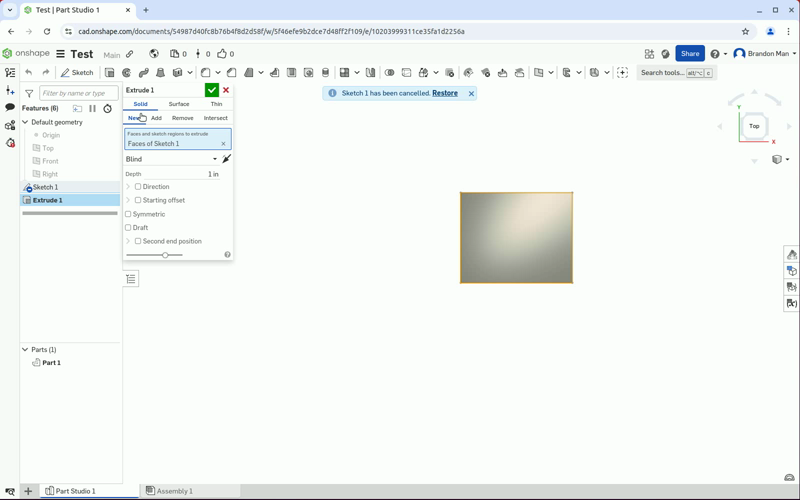
mouse_move(137, 120)
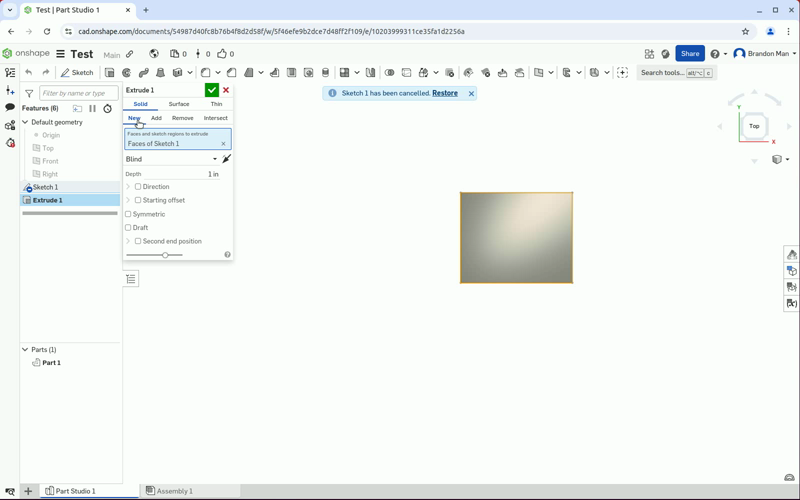
click(137, 120)
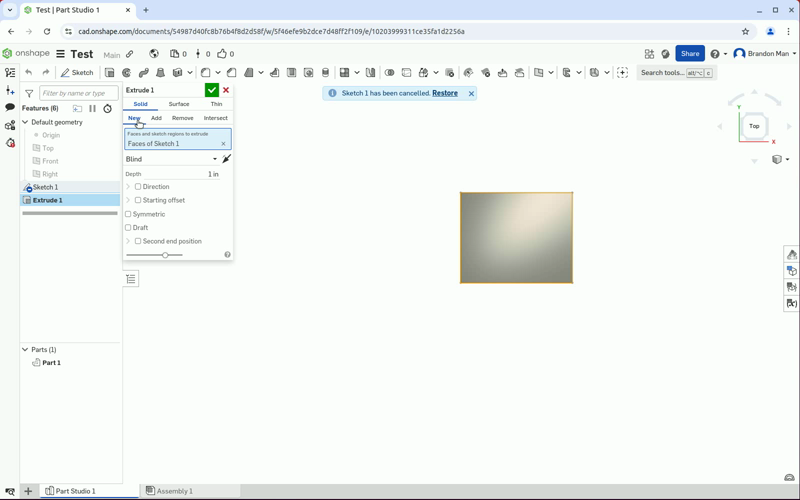
key(tab, 4)
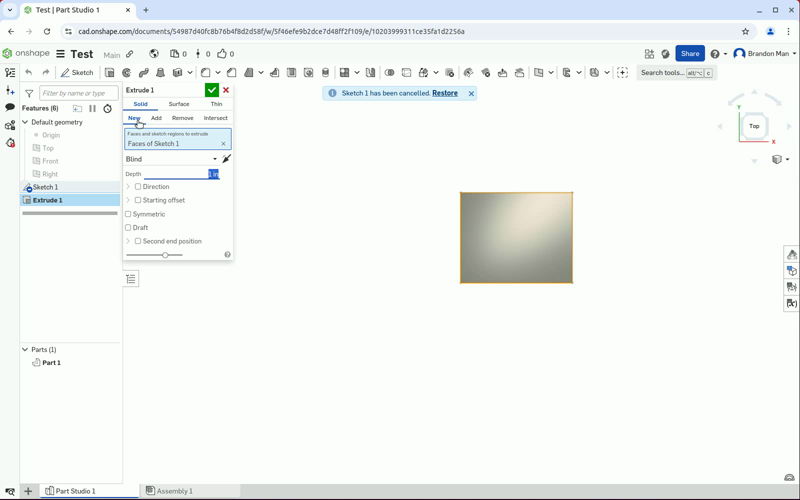
text(0.241)
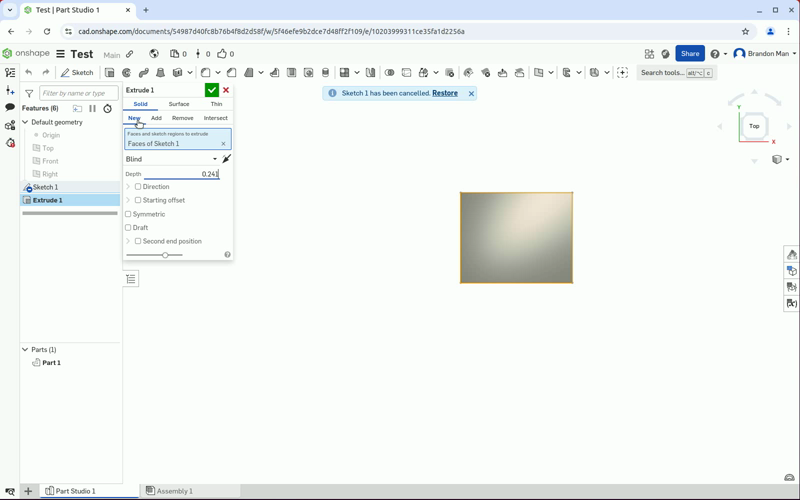
key(enter)
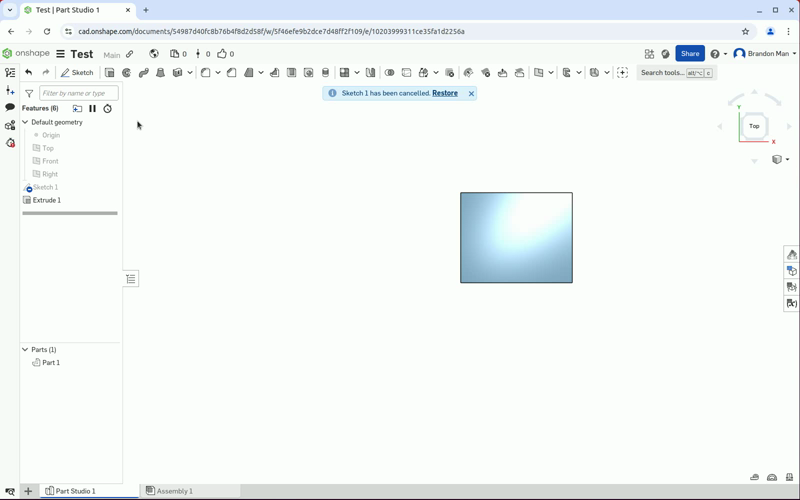
key(shift+h)
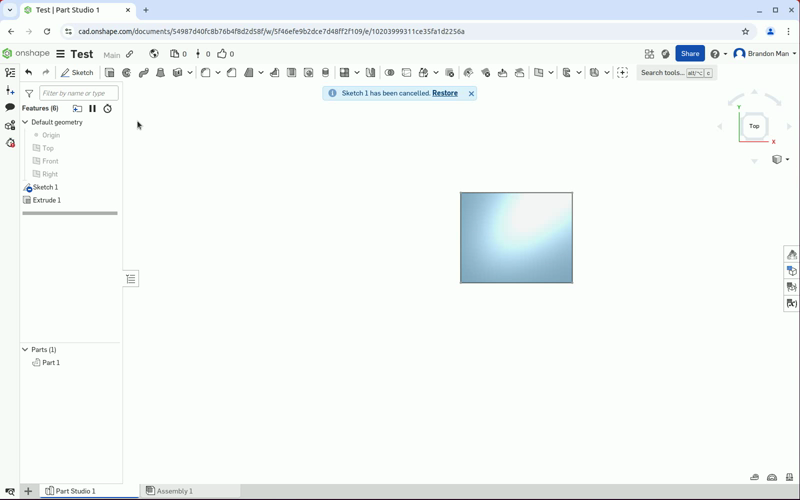
key(shift+h)
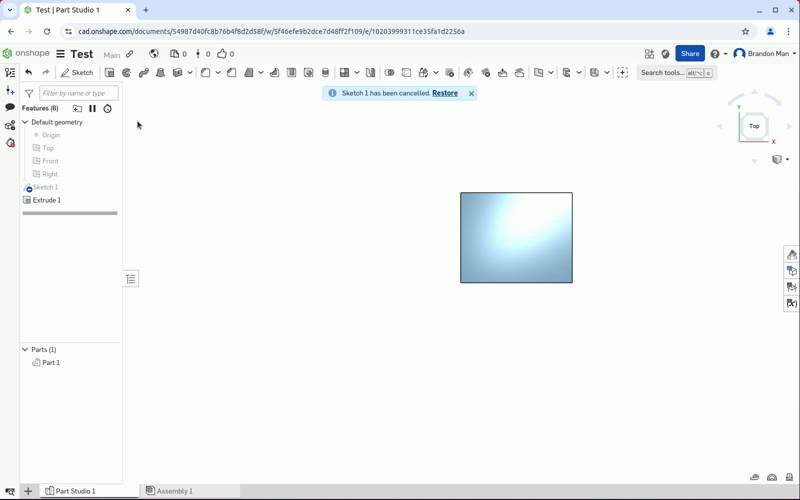
mouse_move(73, 189)
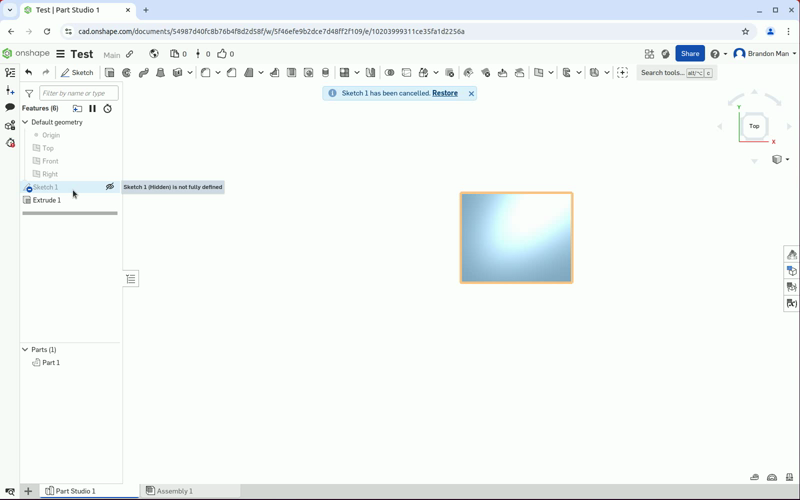
click(73, 189)
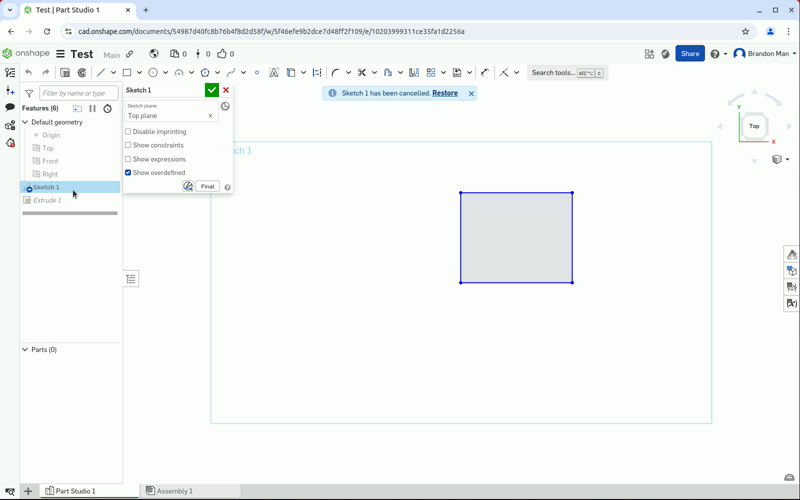
mouse_move(229, 92)
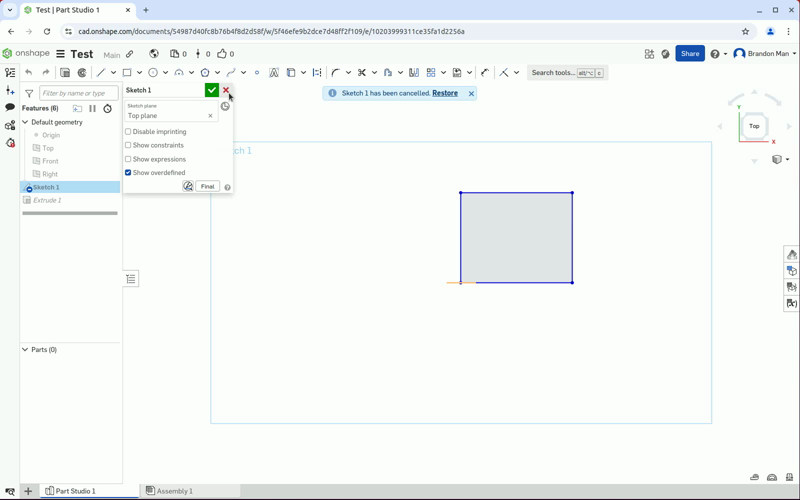
click(229, 92)
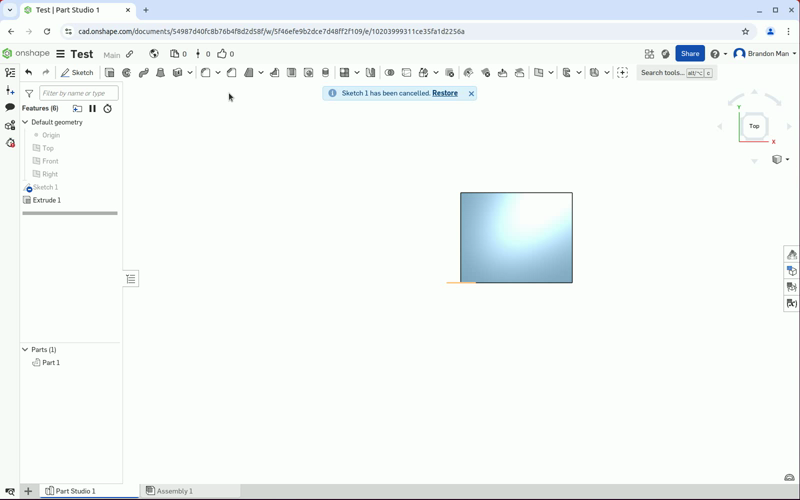
mouse_move(541, 75)
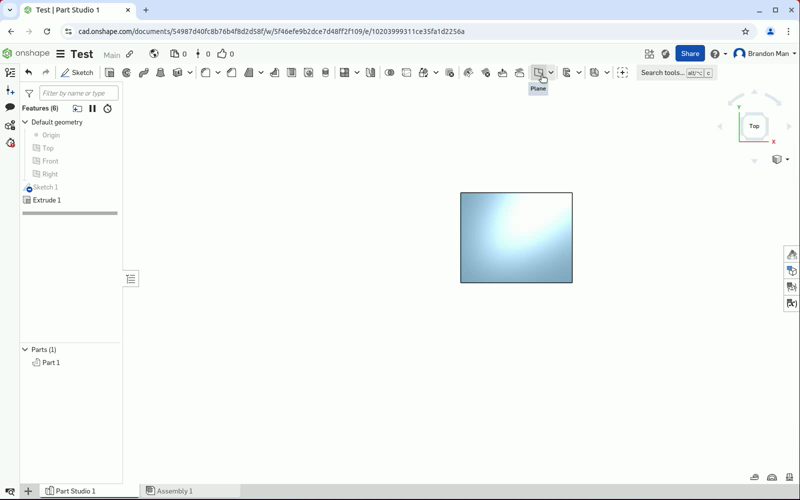
click(541, 75)
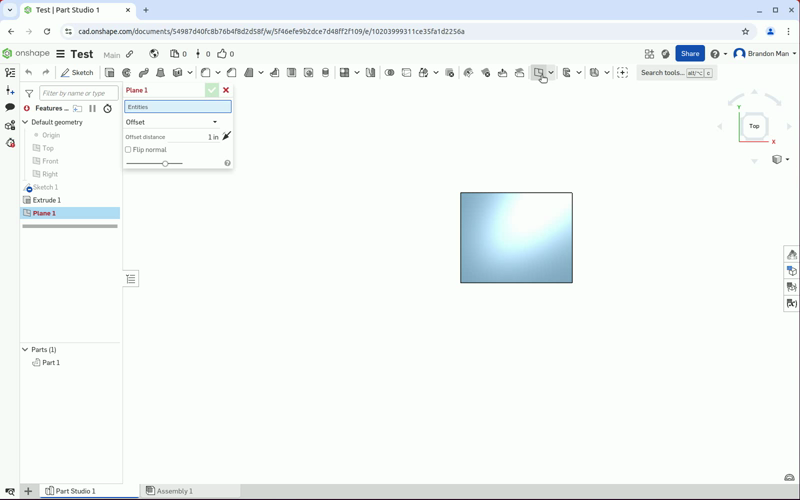
mouse_move(73, 150)
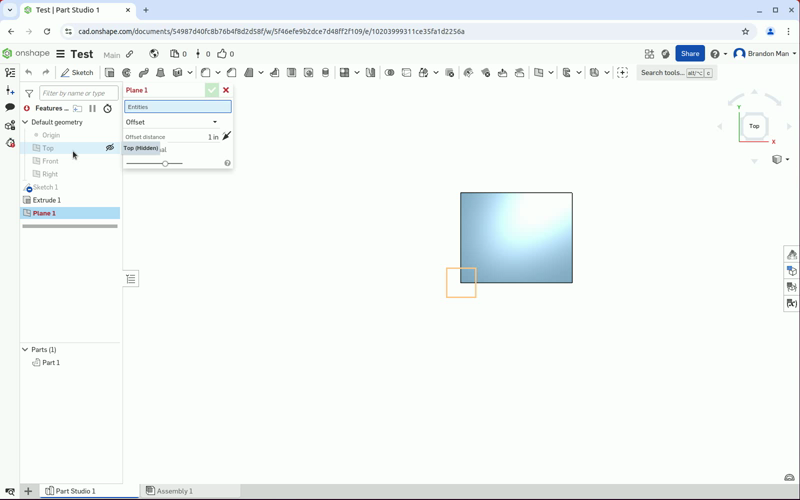
click(73, 150)
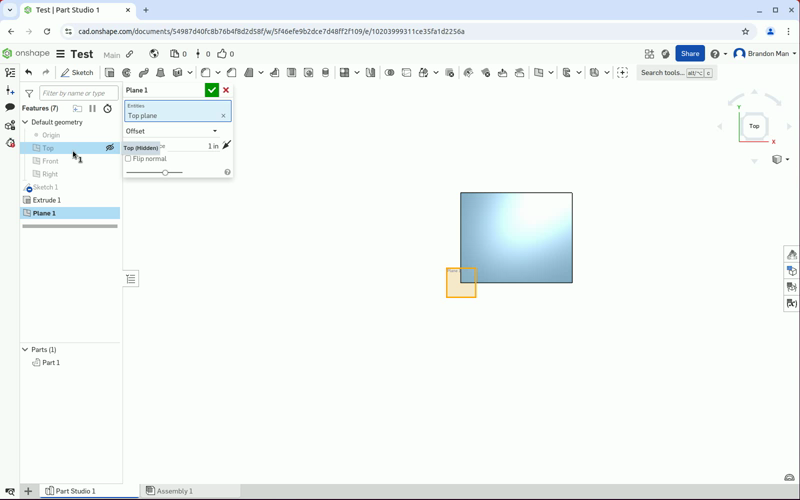
key(tab, 2)
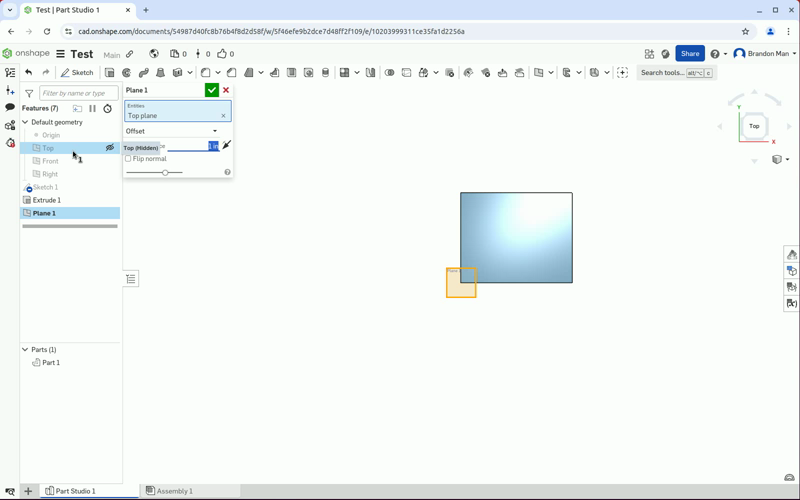
text(0.246)
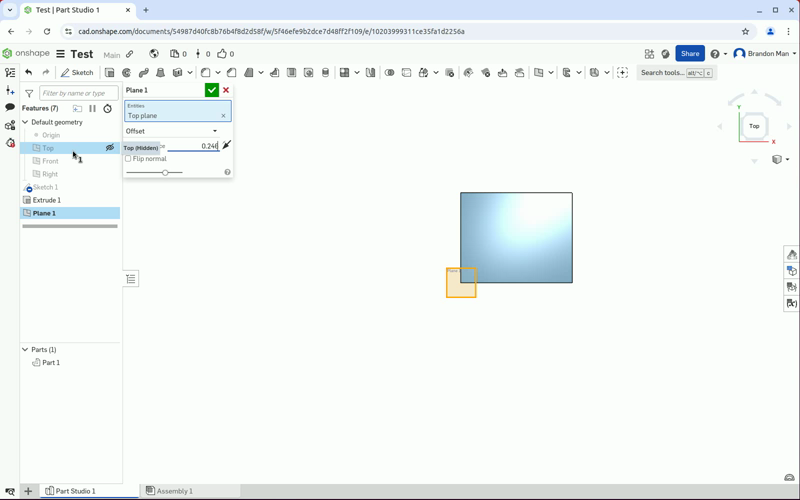
key(enter, 2)
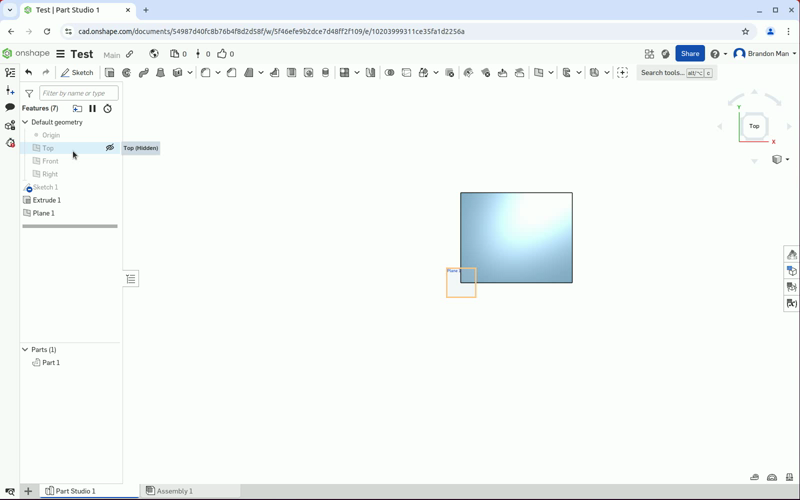
key(shift+s)
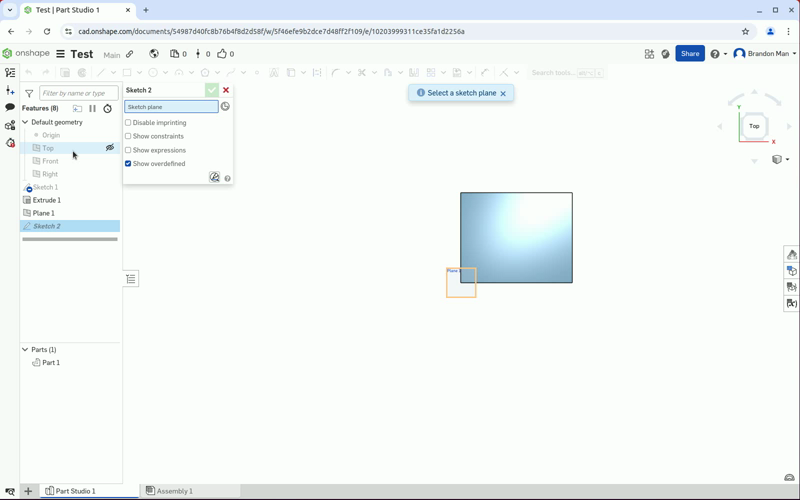
mouse_move(73, 215)
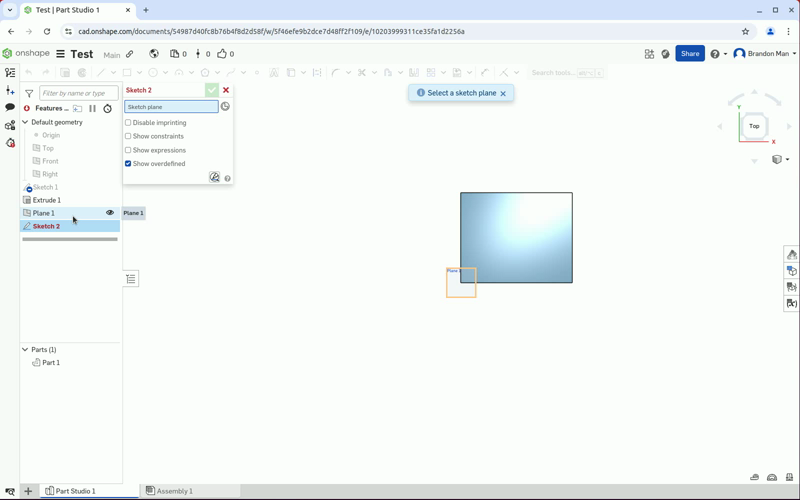
click(73, 215)
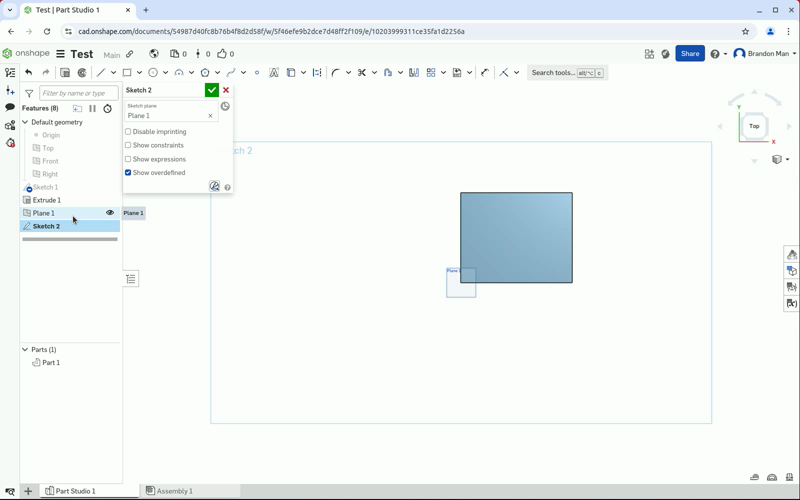
mouse_move(73, 352)
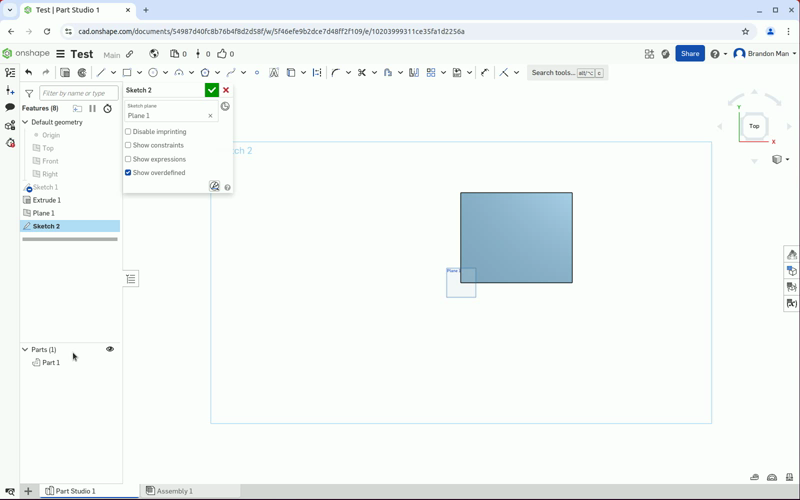
key(y)
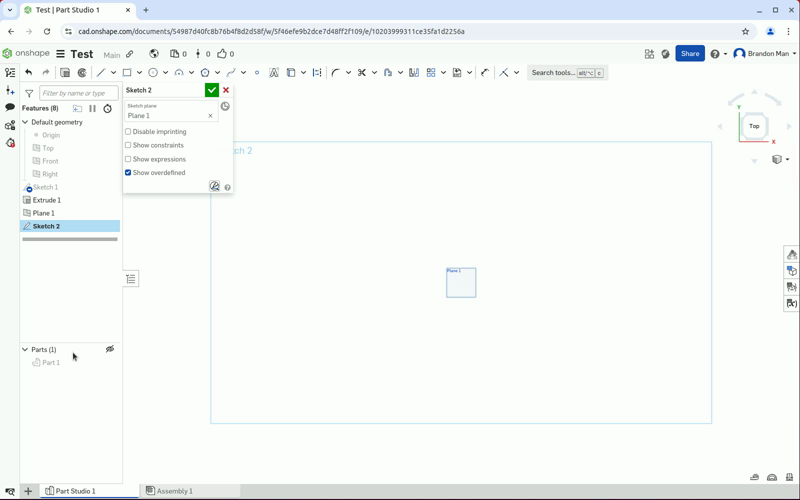
key(l)
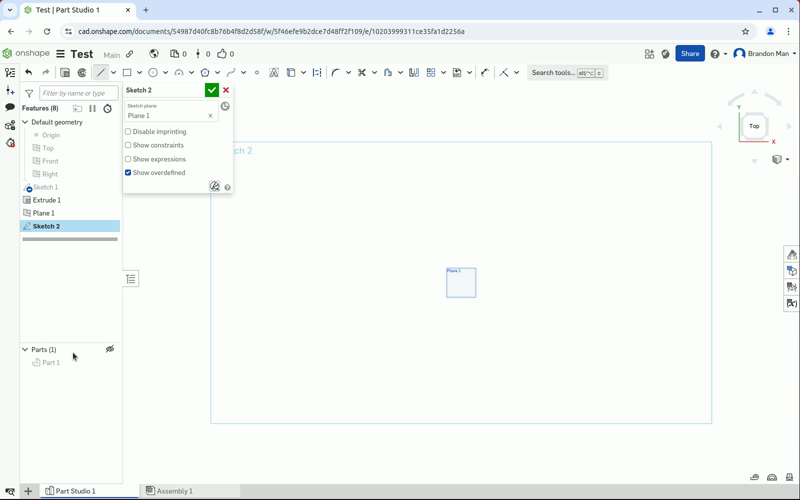
key_down(shift)
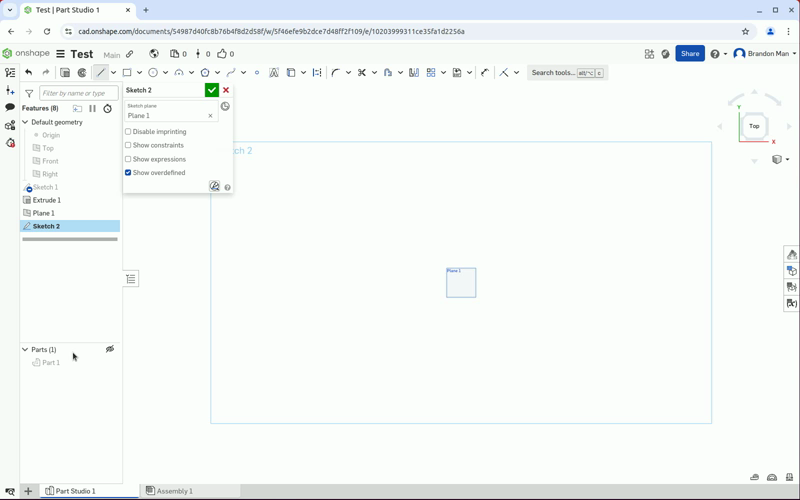
mouse_move(460, 282)
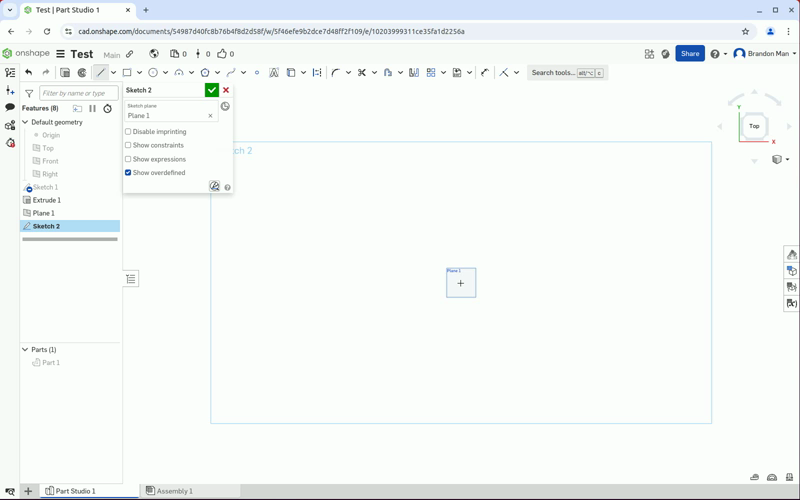
click(460, 282)
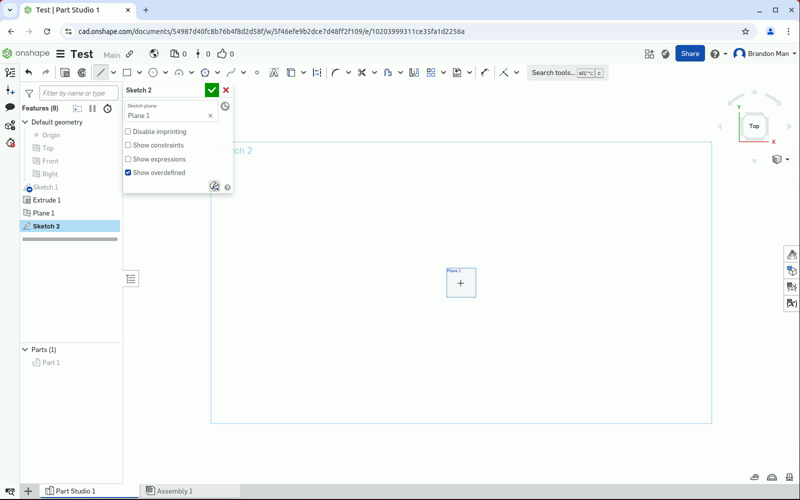
key_up(shift)
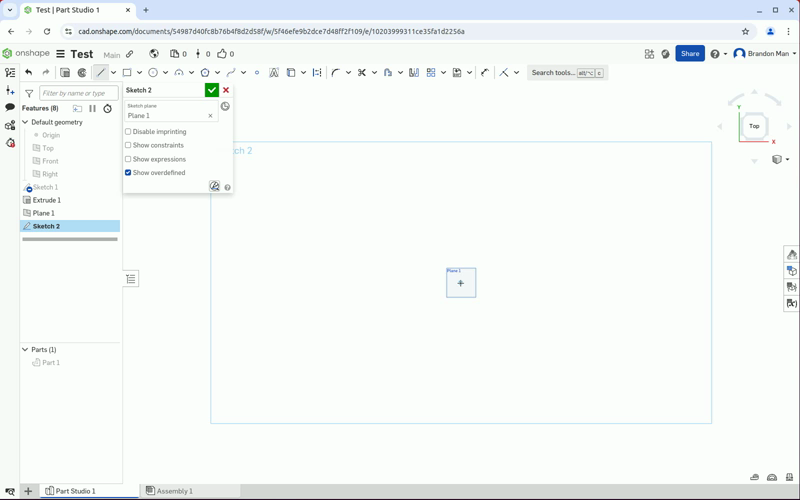
key_down(shift)
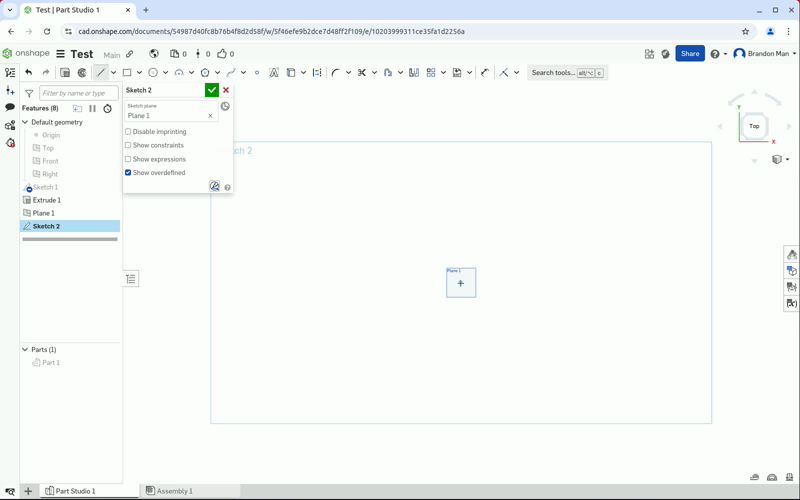
mouse_move(572, 282)
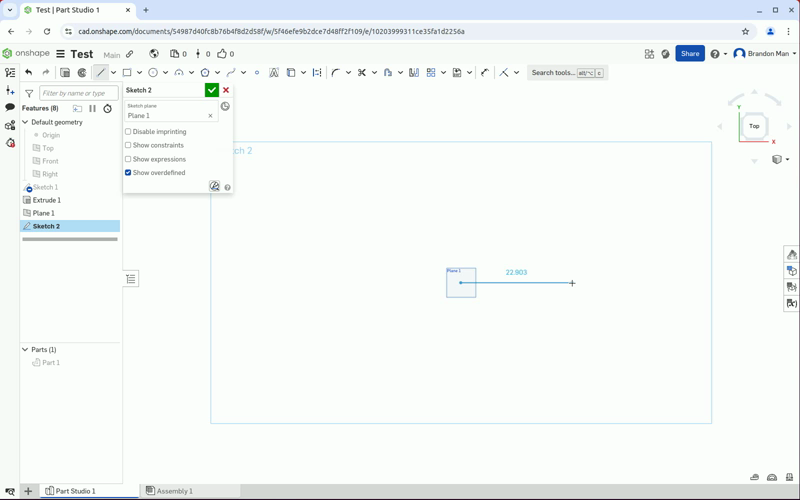
click(572, 282)
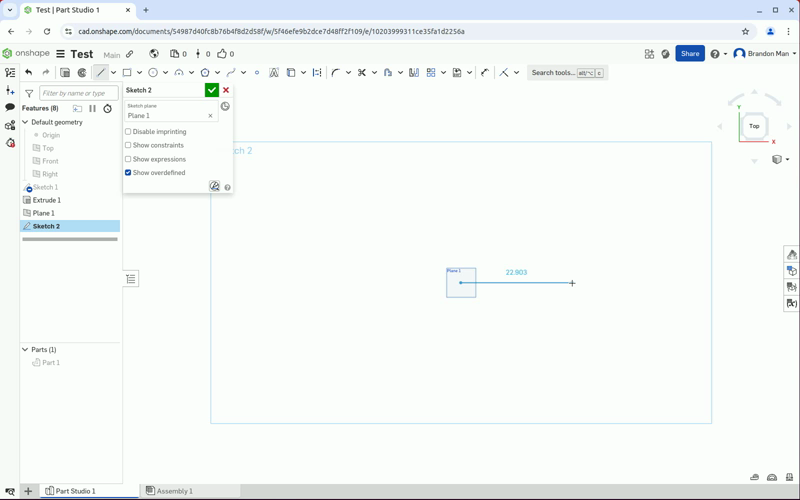
key_up(shift)
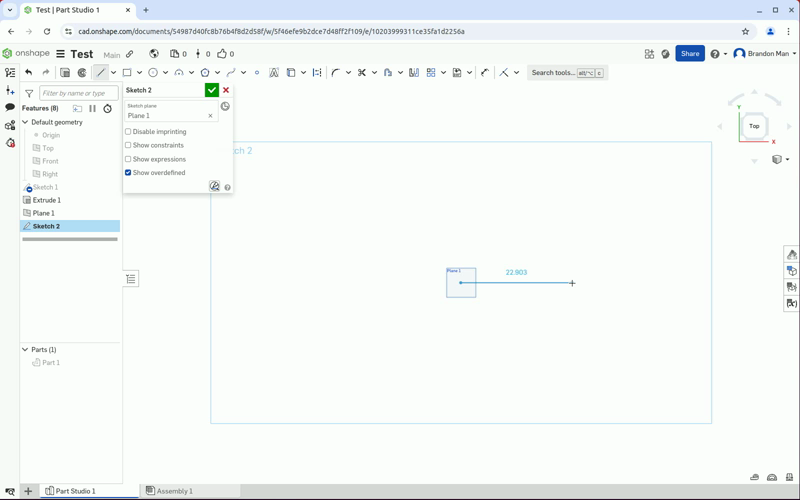
key_down(shift)
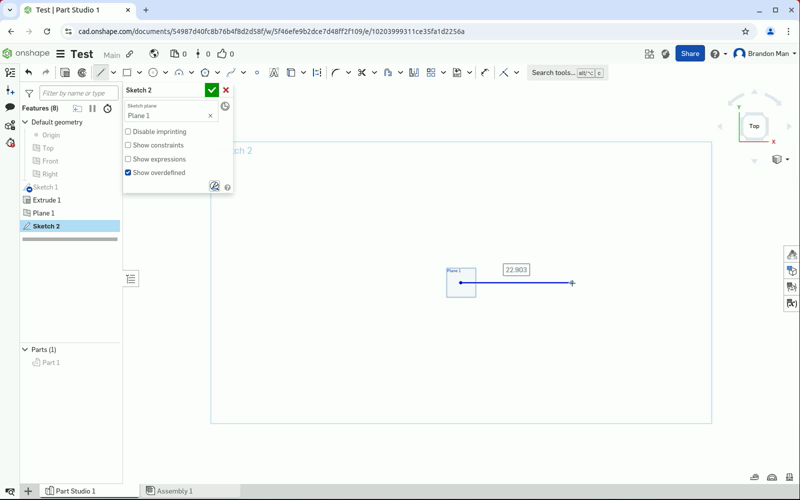
mouse_move(572, 192)
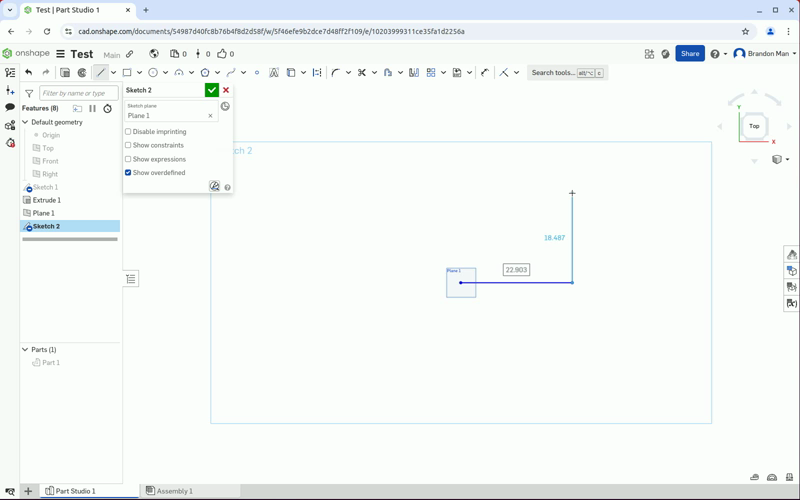
click(572, 192)
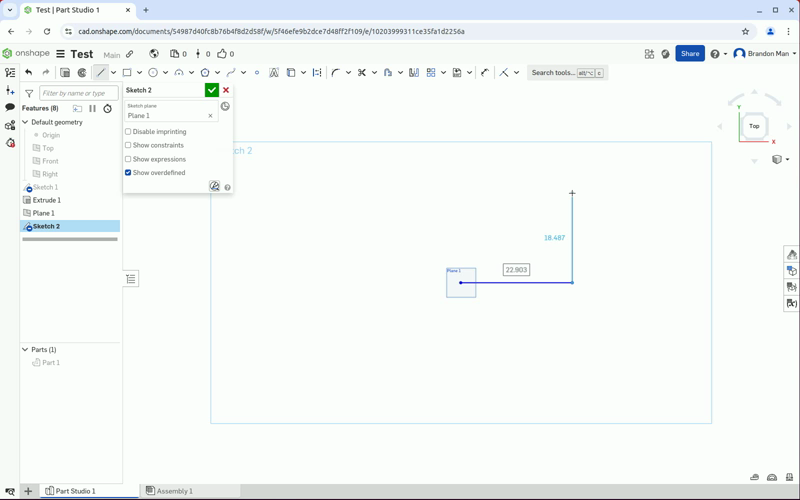
key_up(shift)
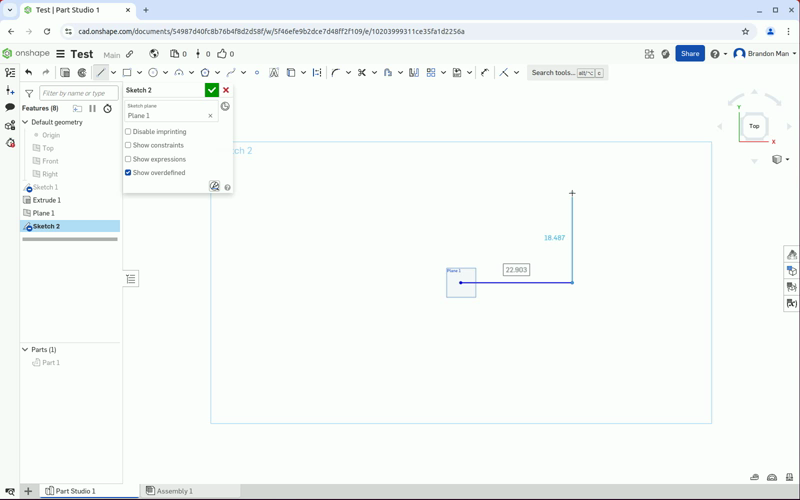
key_down(shift)
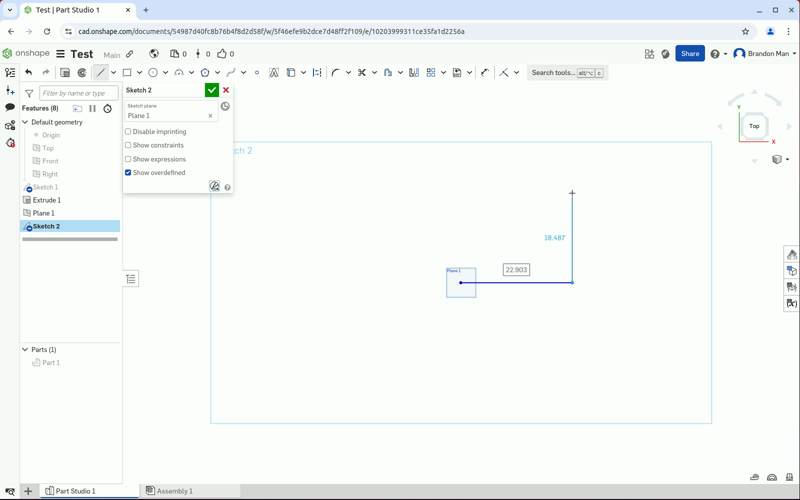
mouse_move(589, 192)
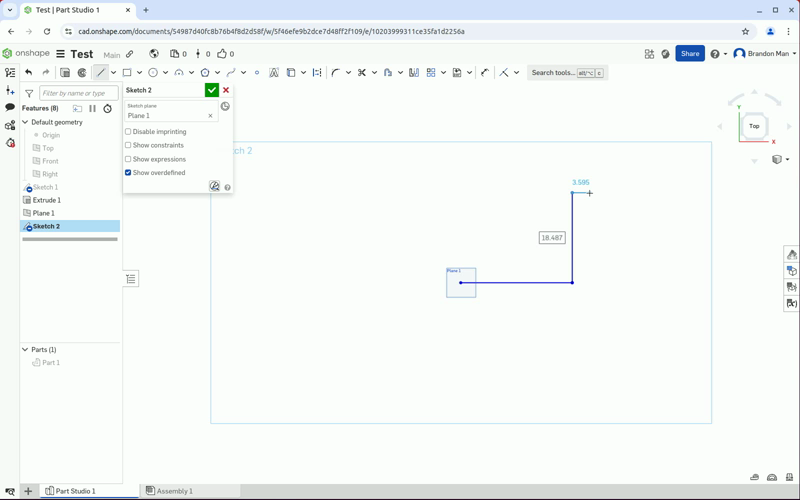
mouse_move(559, 192)
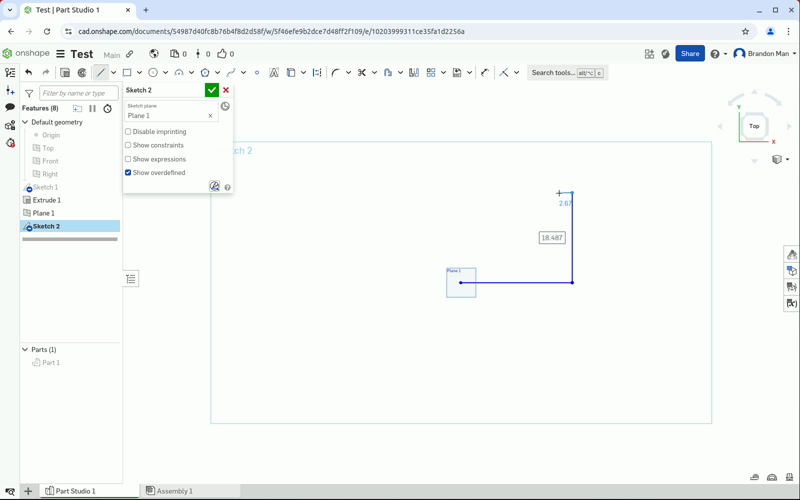
click(559, 192)
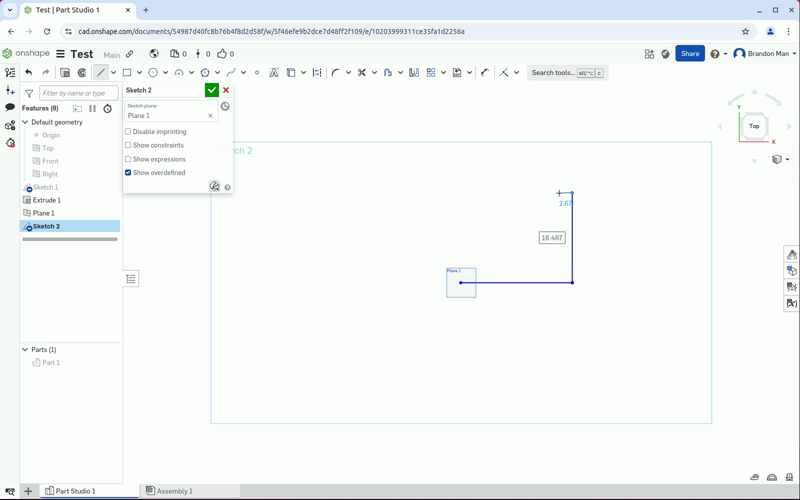
key_up(shift)
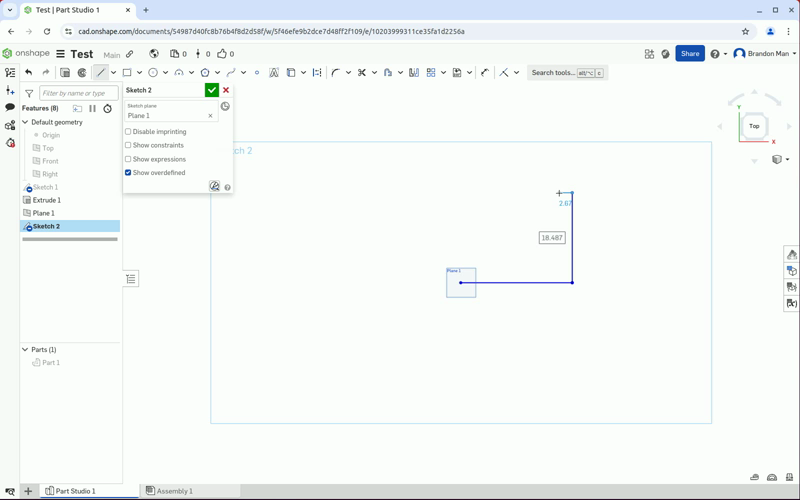
key_down(shift)
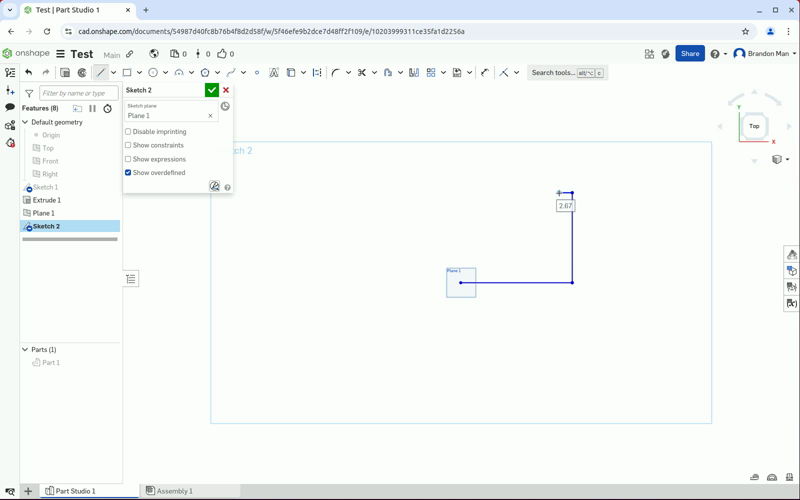
mouse_move(589, 192)
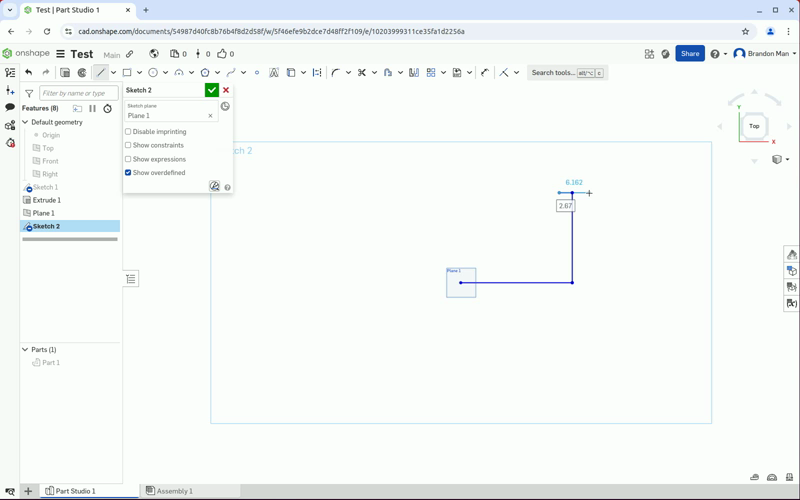
mouse_move(559, 214)
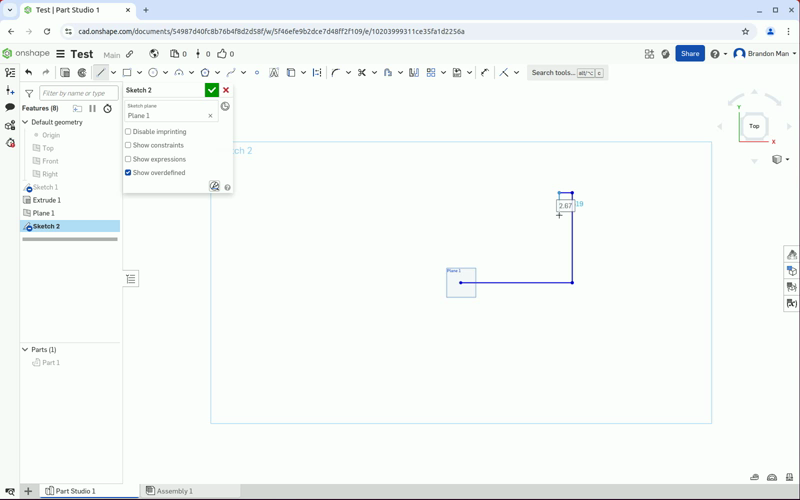
click(559, 214)
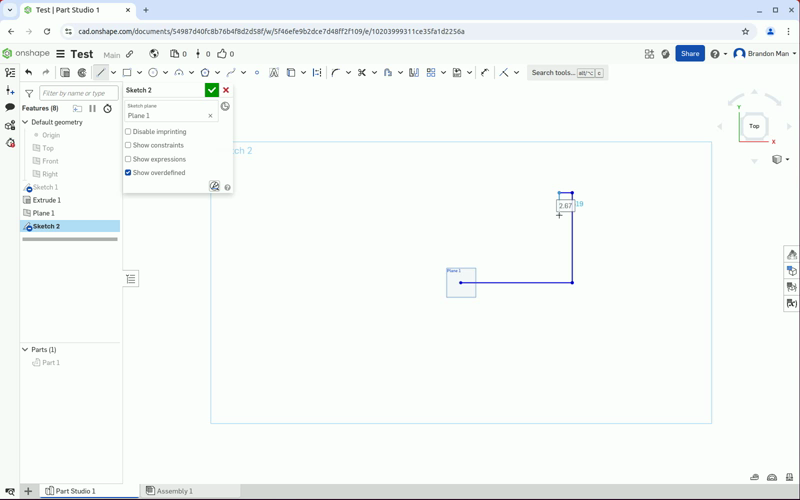
key_up(shift)
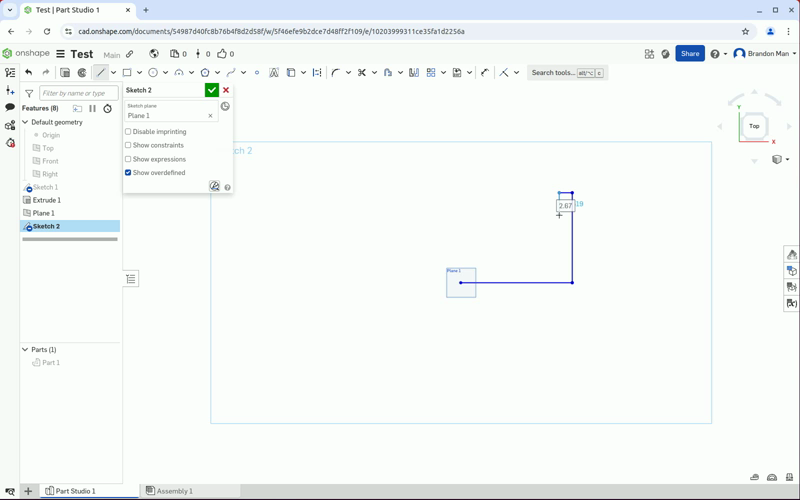
key_down(shift)
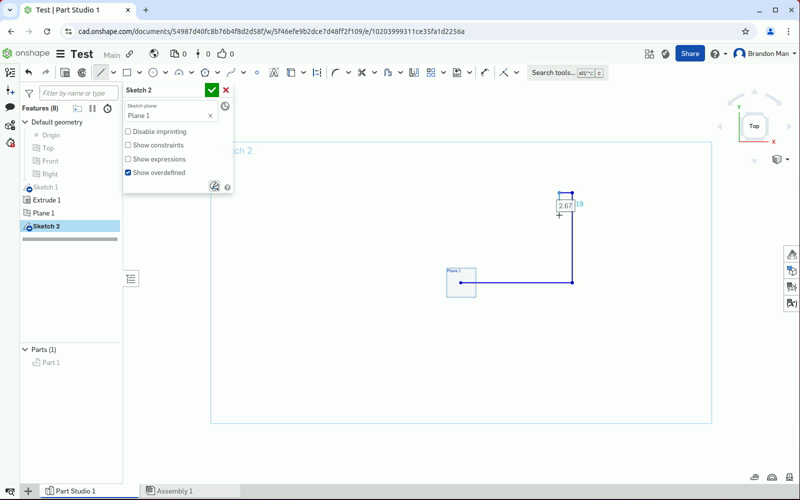
mouse_move(473, 214)
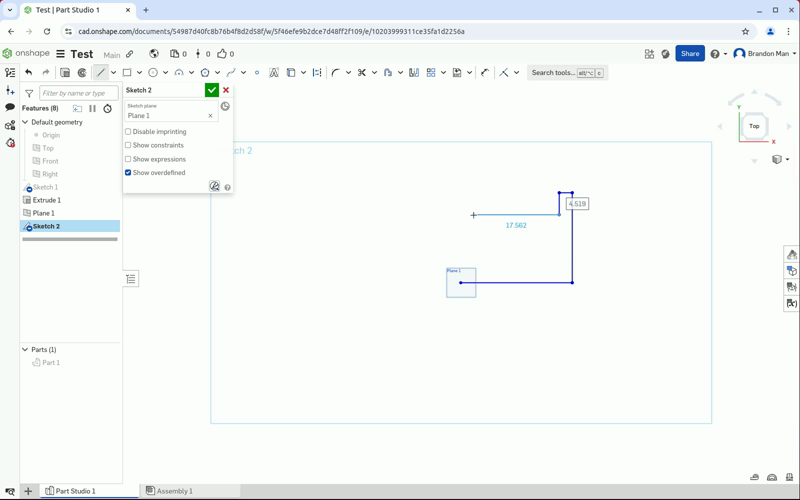
click(473, 214)
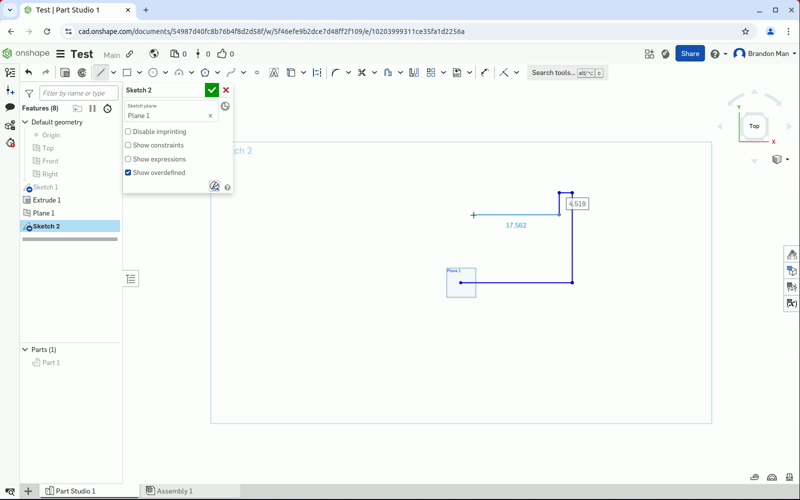
key_up(shift)
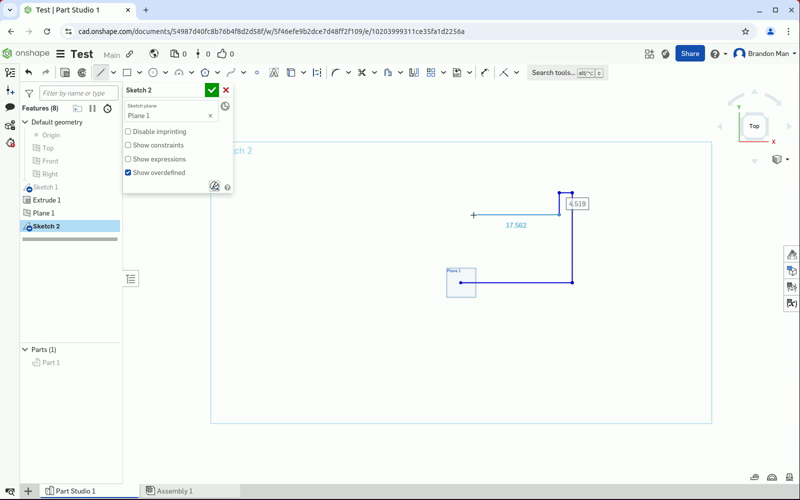
key_down(shift)
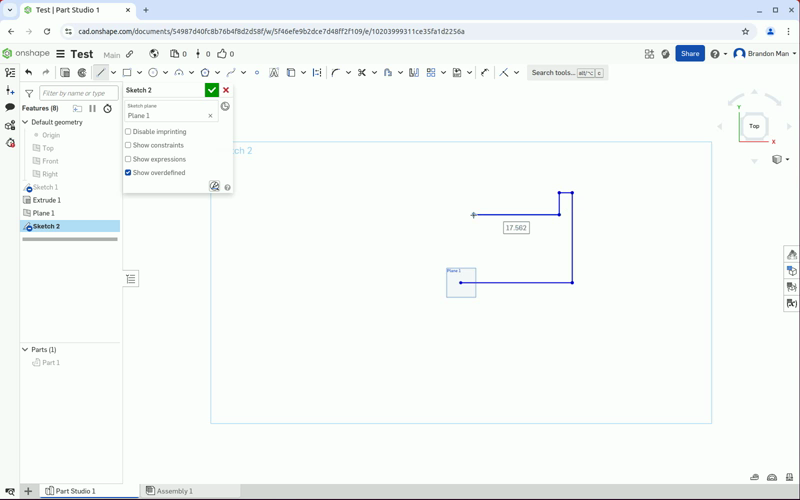
mouse_move(503, 214)
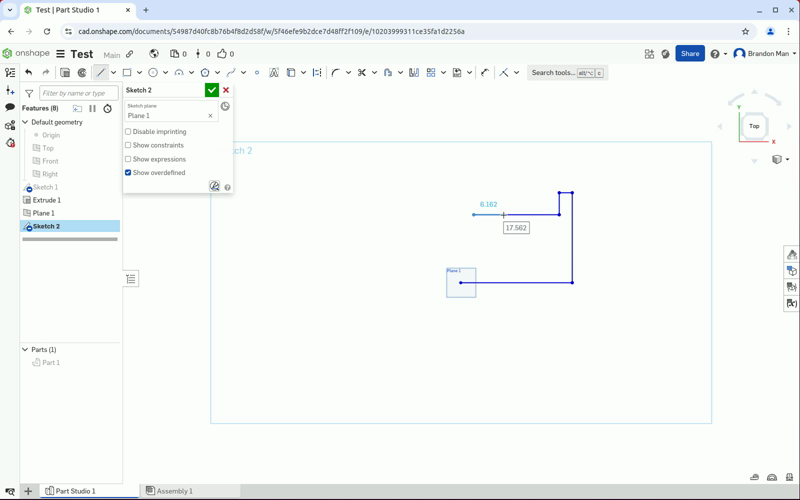
mouse_move(473, 192)
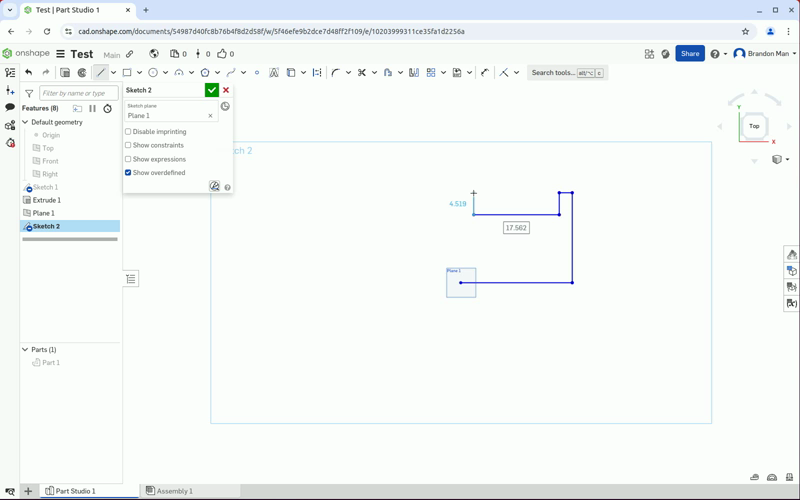
click(473, 192)
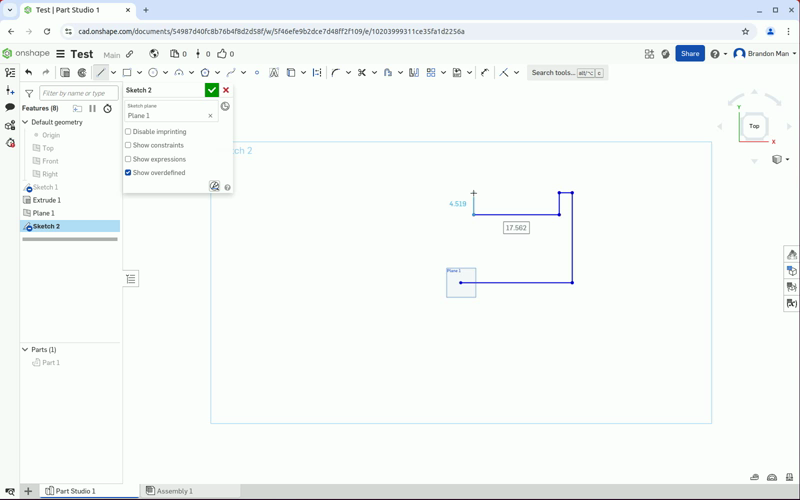
key_up(shift)
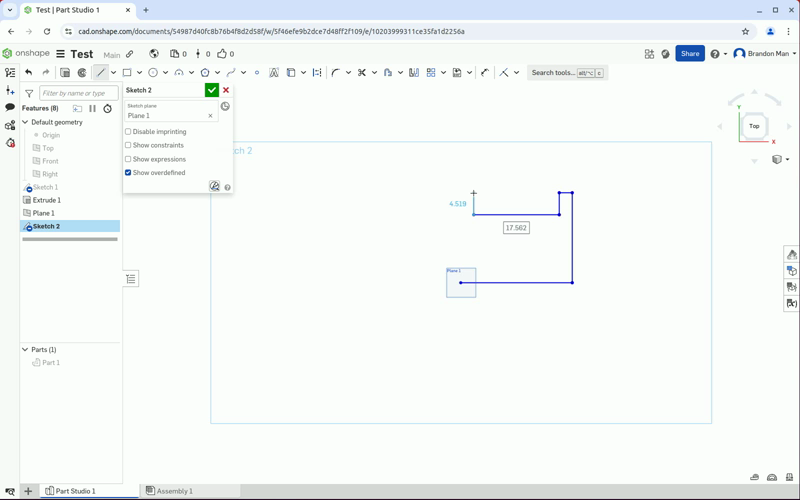
key_down(shift)
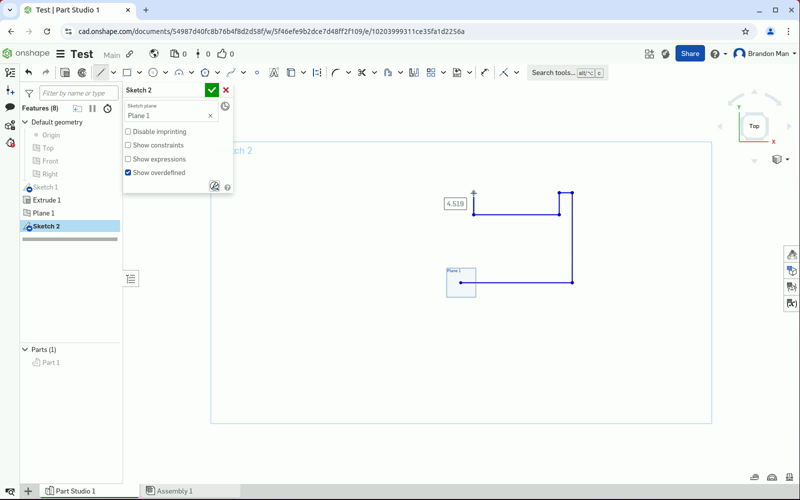
mouse_move(503, 192)
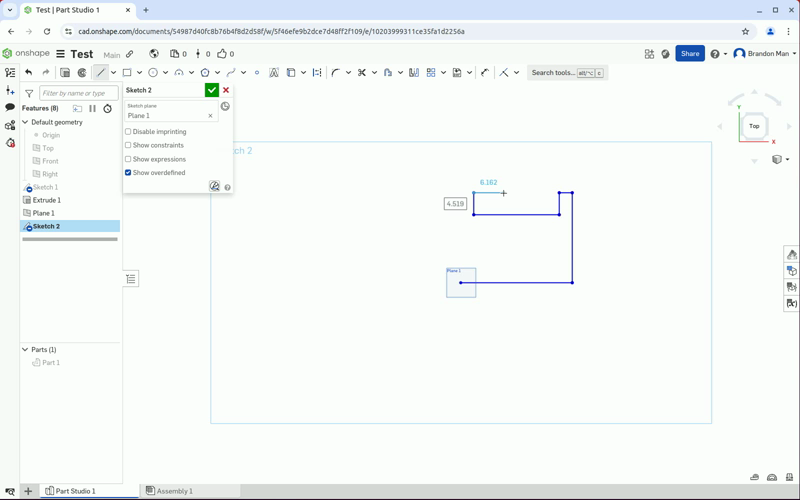
mouse_move(460, 192)
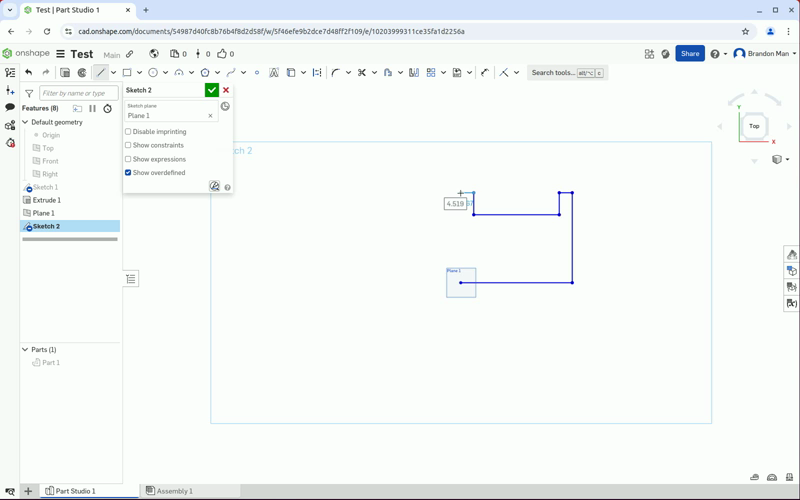
click(460, 192)
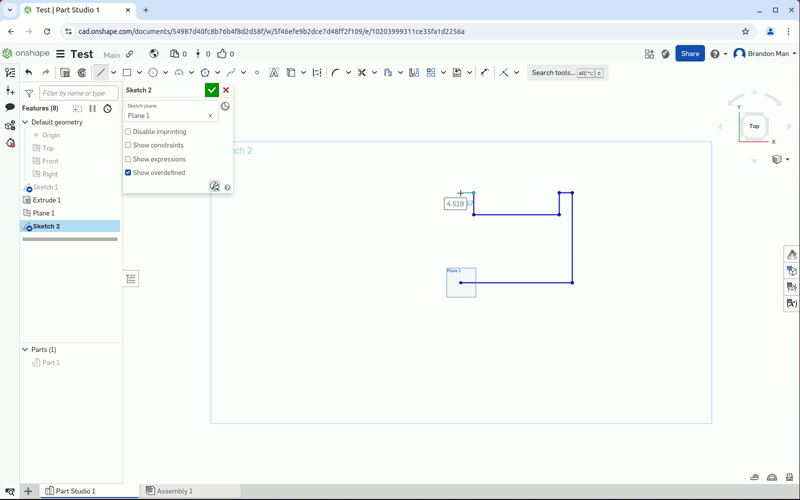
key_up(shift)
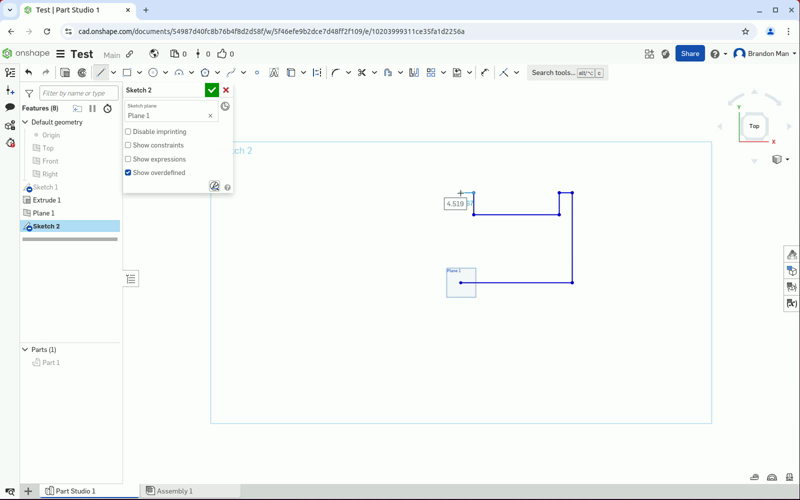
key_down(shift)
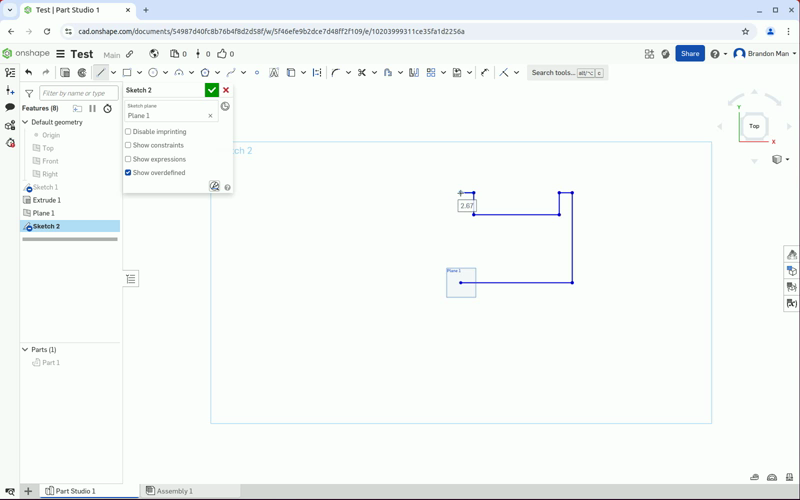
mouse_move(460, 282)
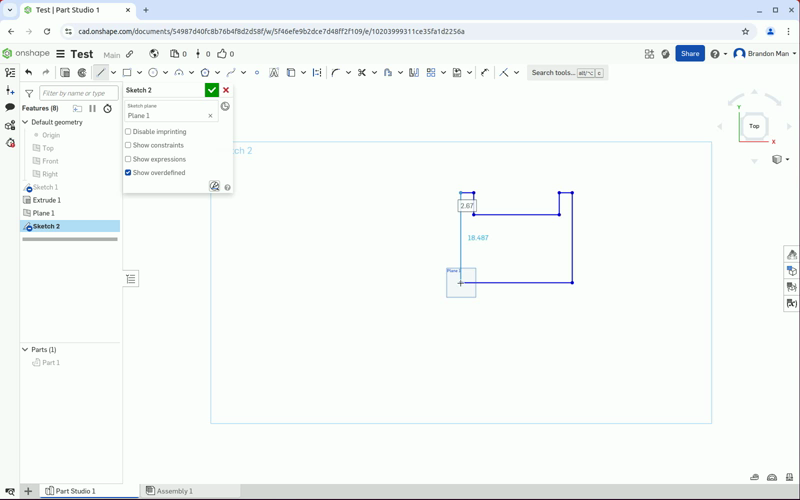
key_up(shift)
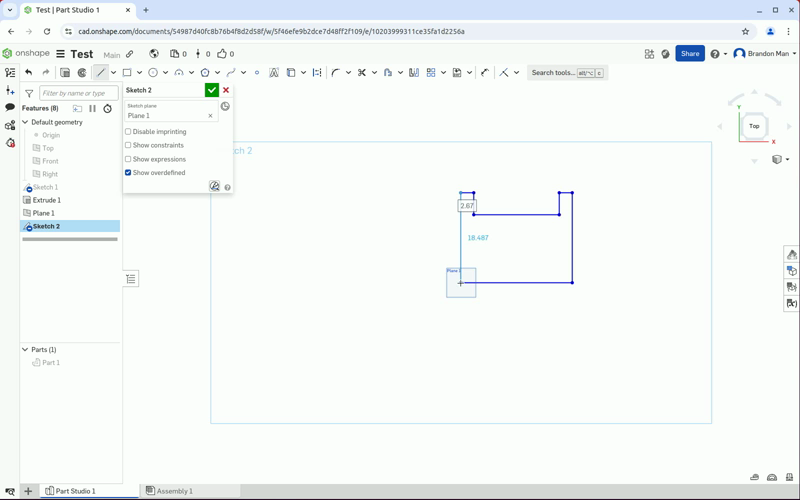
click(460, 282)
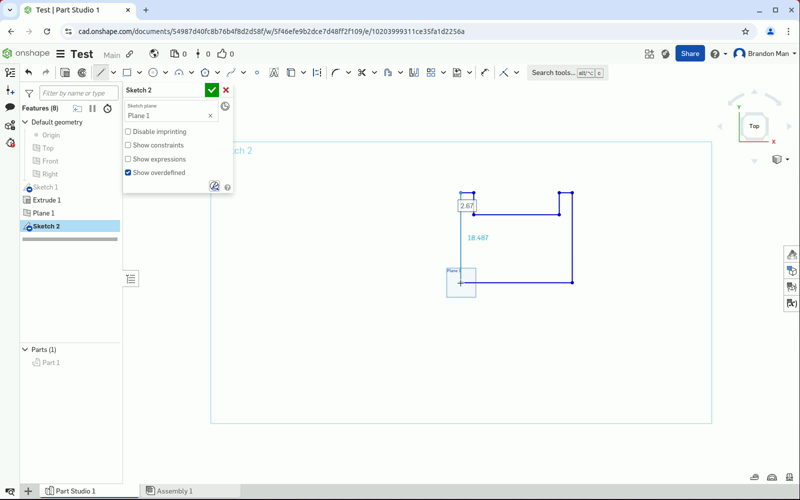
key(esc)
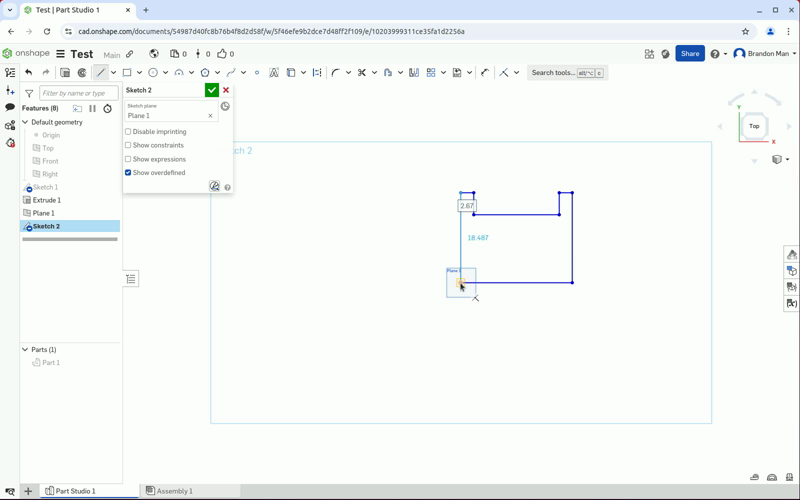
mouse_move(482, 231)
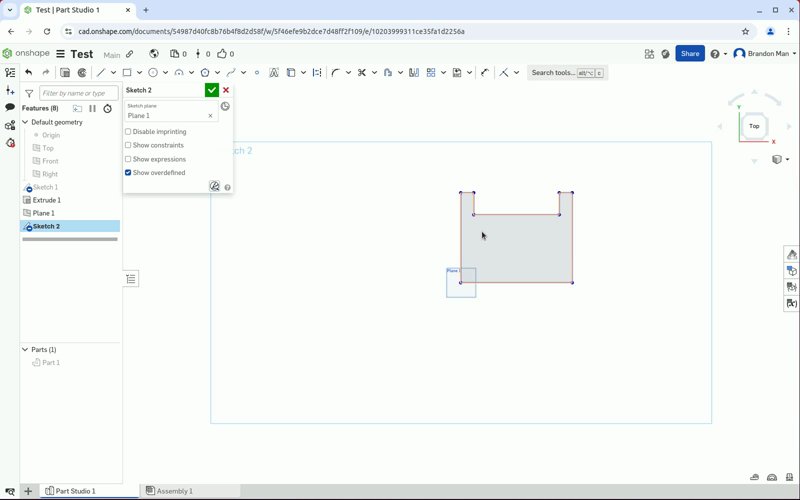
click(482, 231)
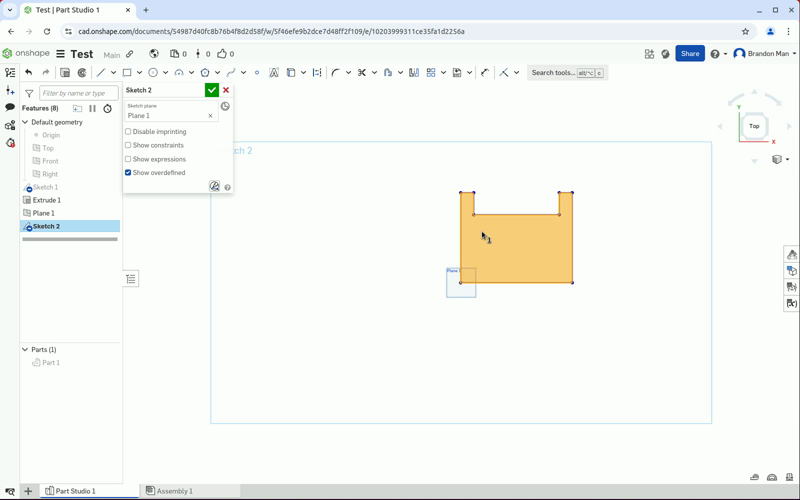
mouse_move(73, 352)
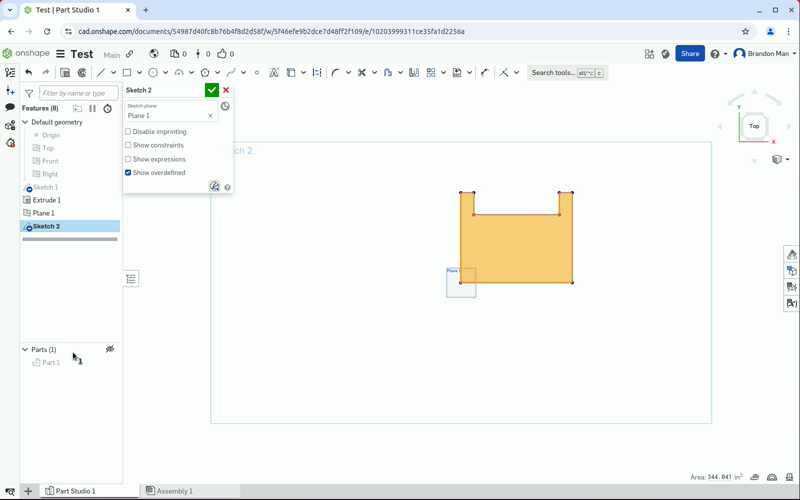
key(shift+y)
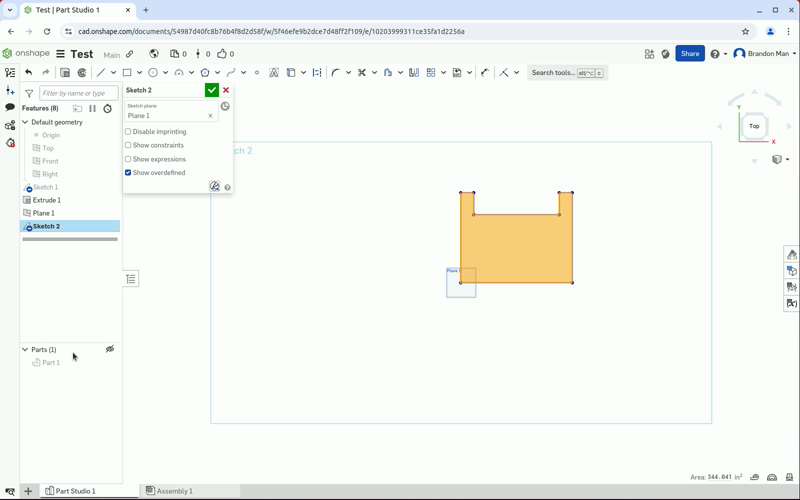
key(shift+e)
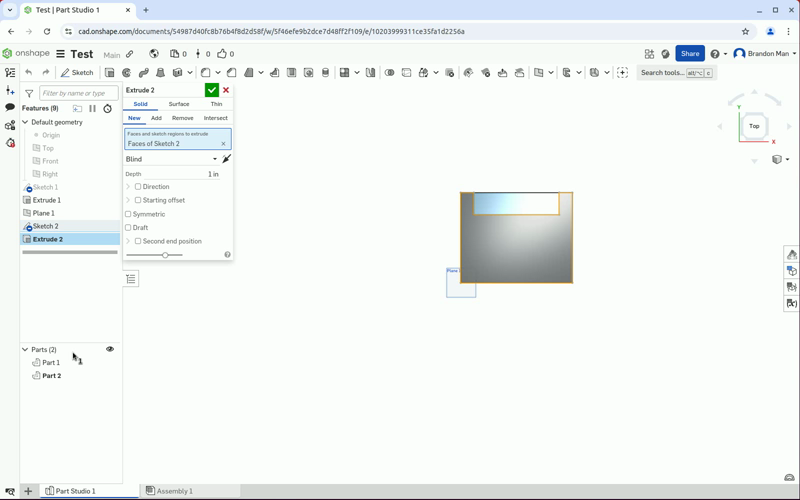
mouse_move(143, 106)
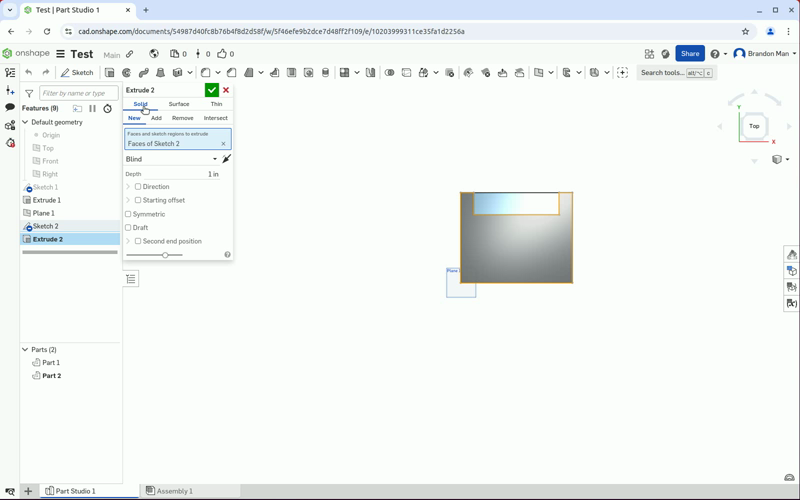
click(143, 106)
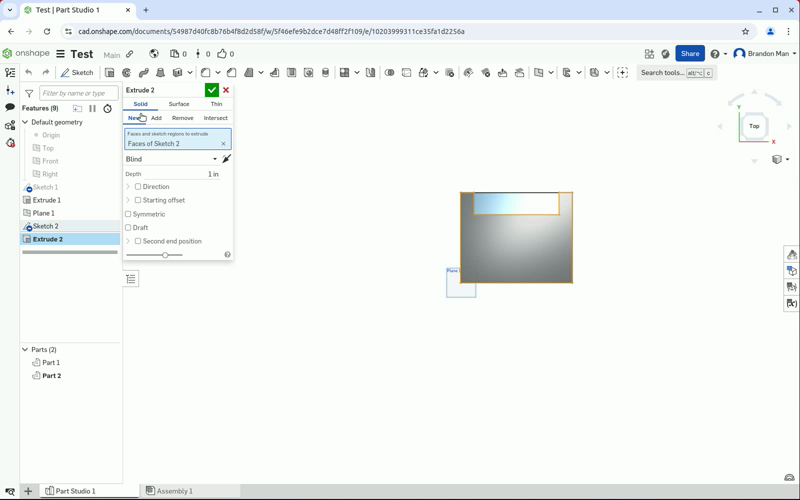
mouse_move(137, 120)
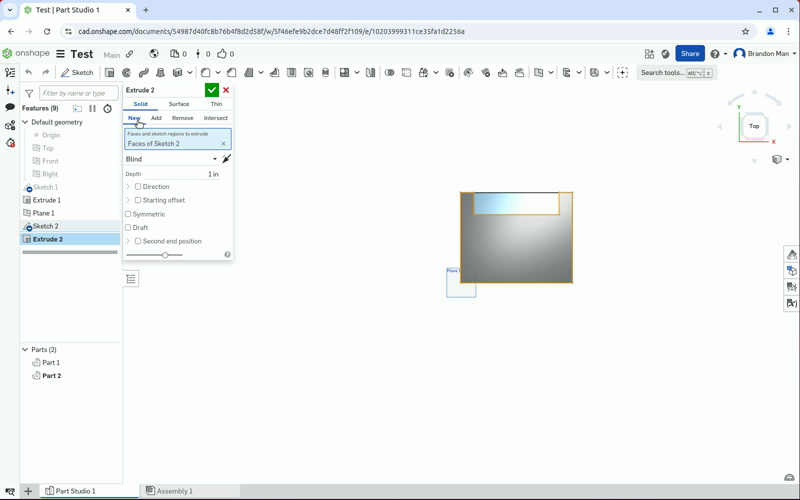
click(137, 120)
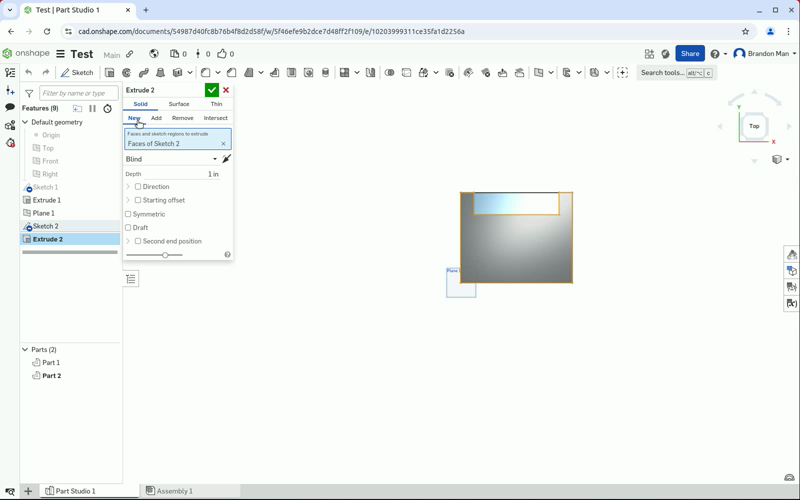
key(tab, 4)
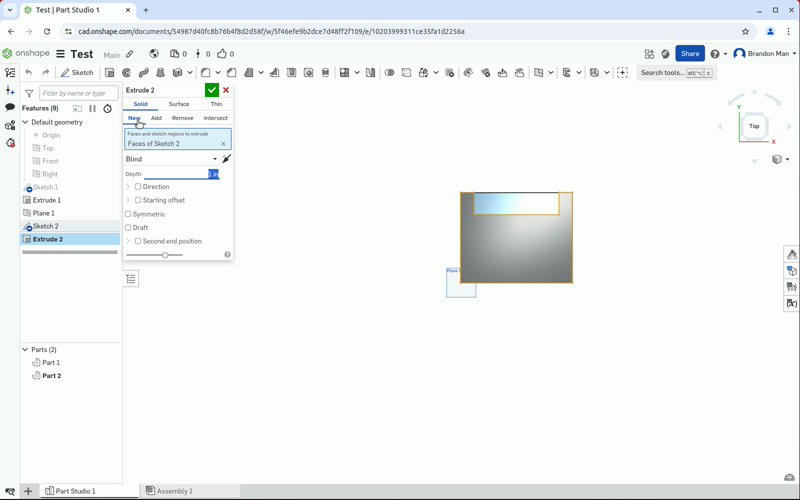
text(-0.241)
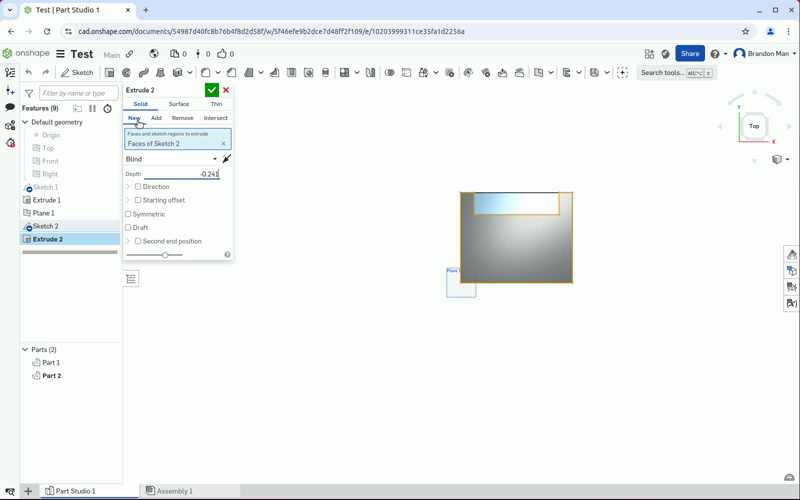
key(enter)
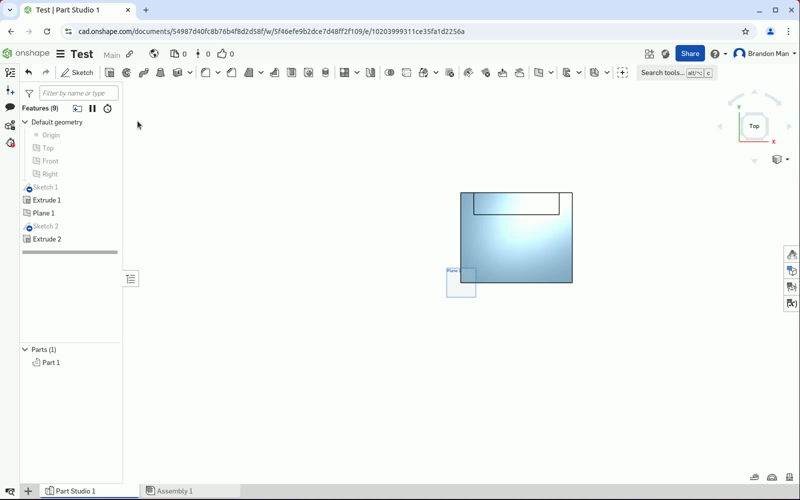
key(shift+h)
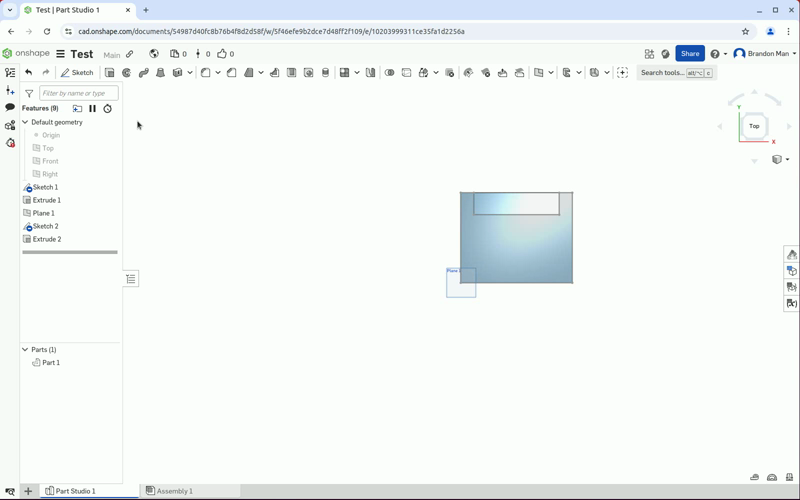
key(shift+h)
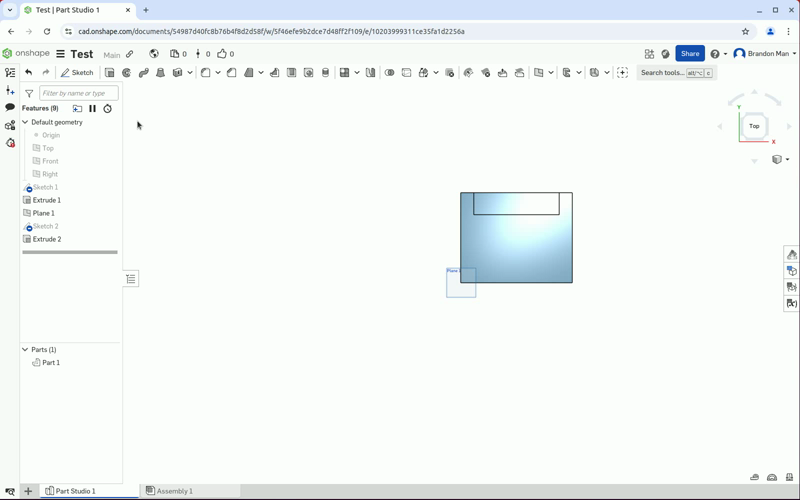
mouse_move(73, 189)
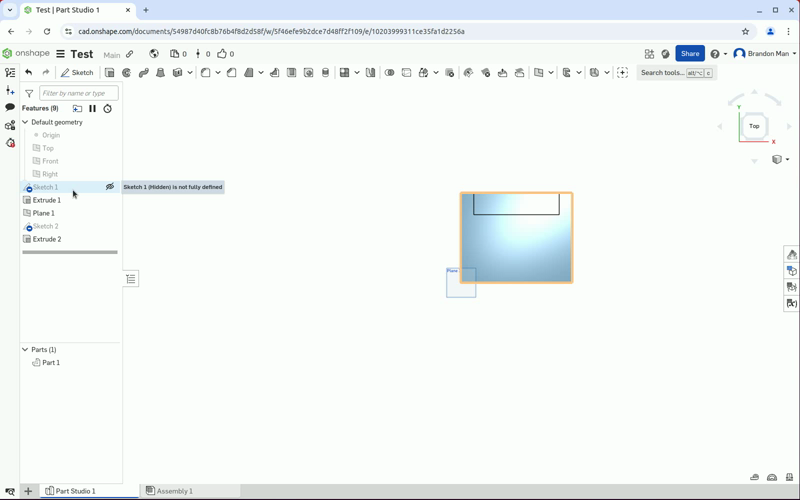
click(73, 189)
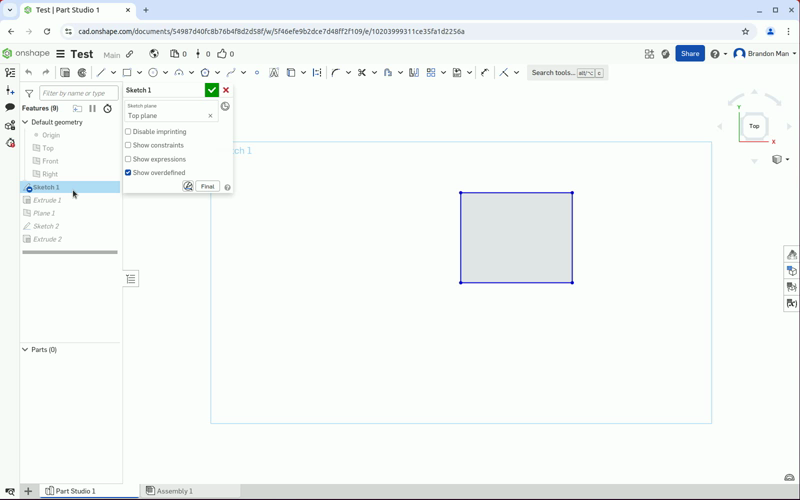
mouse_move(229, 92)
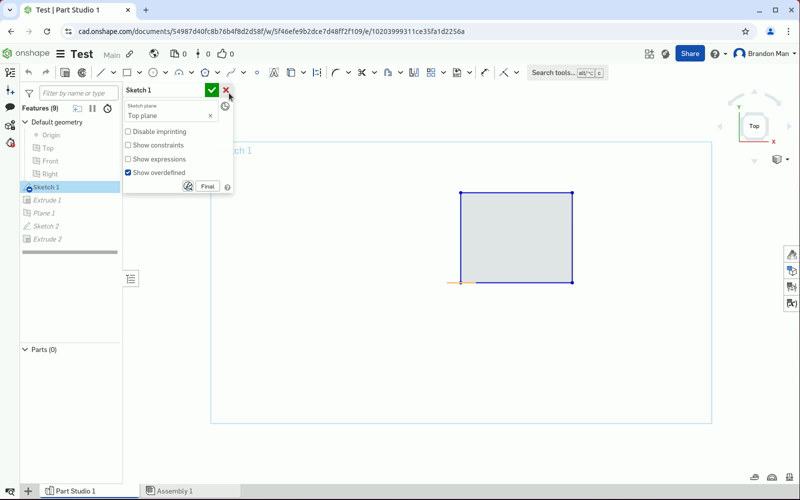
click(229, 92)
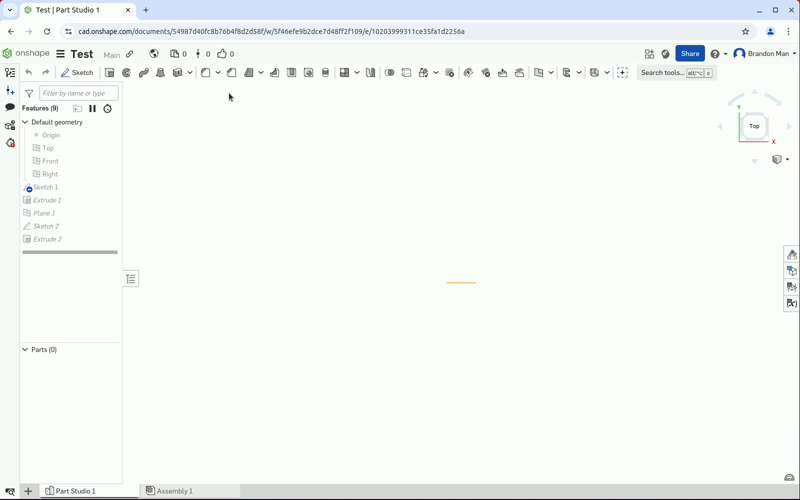
key(shift+s)
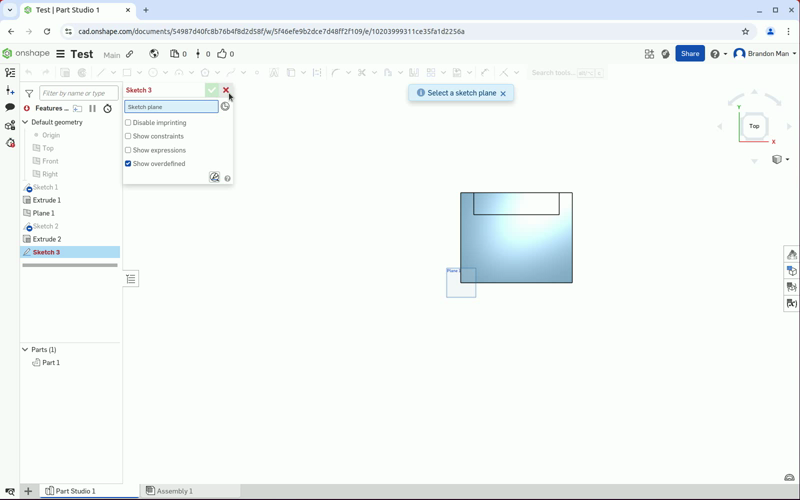
mouse_move(73, 215)
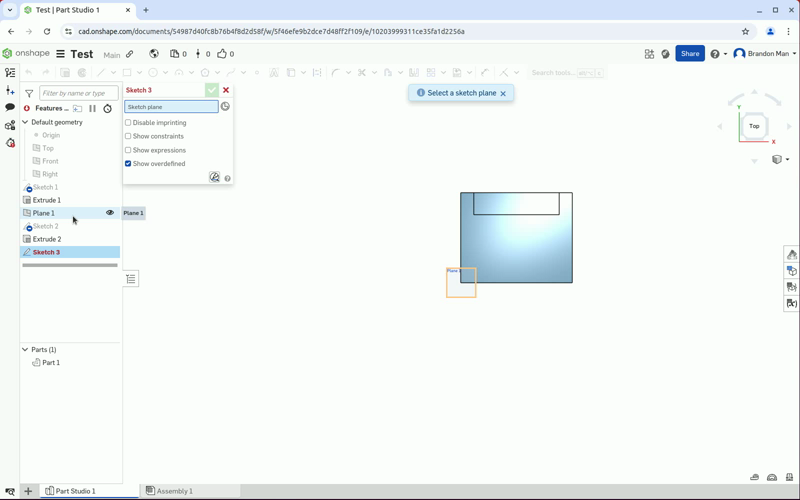
click(73, 215)
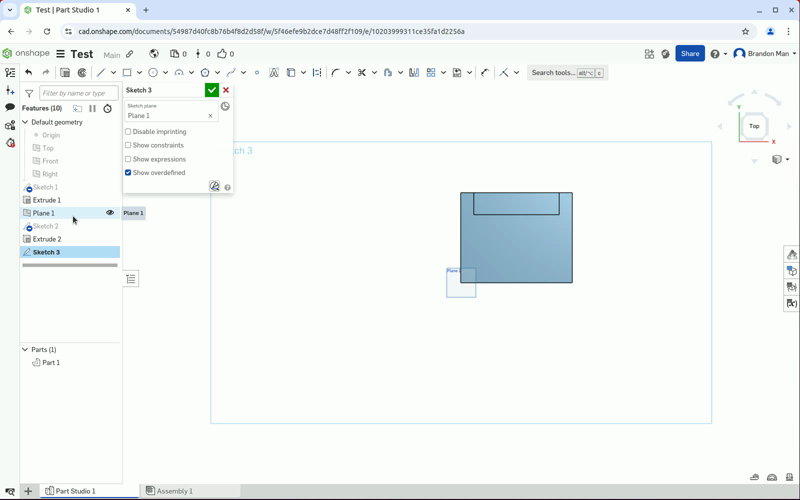
mouse_move(73, 352)
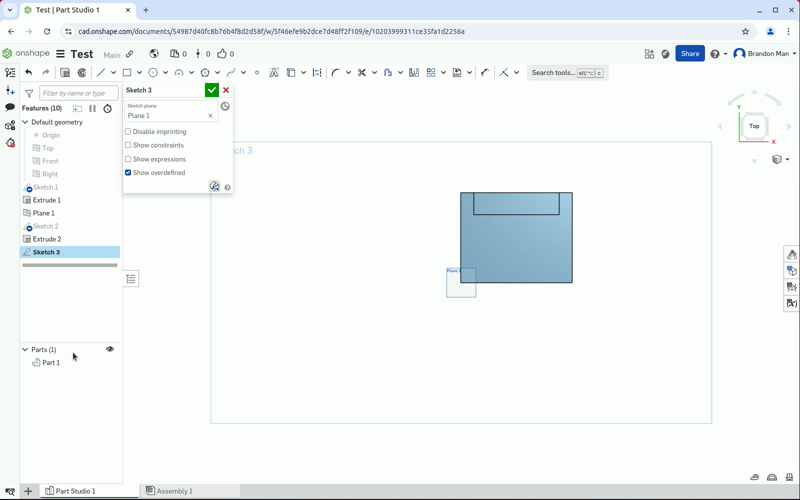
key(y)
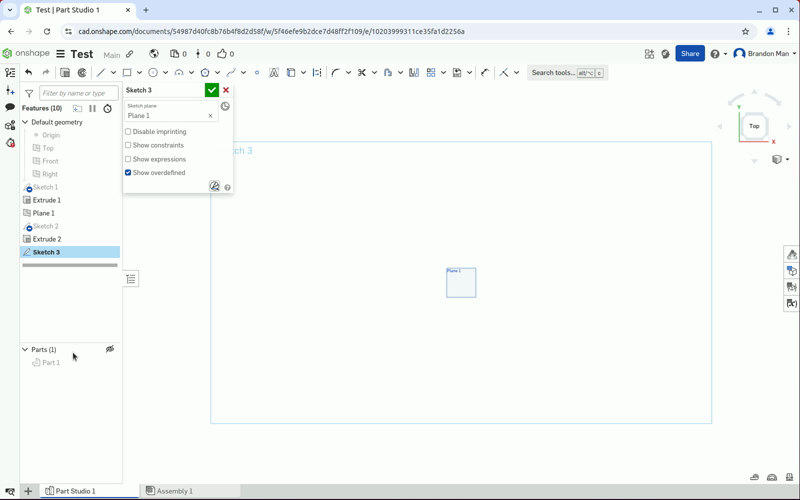
key(l)
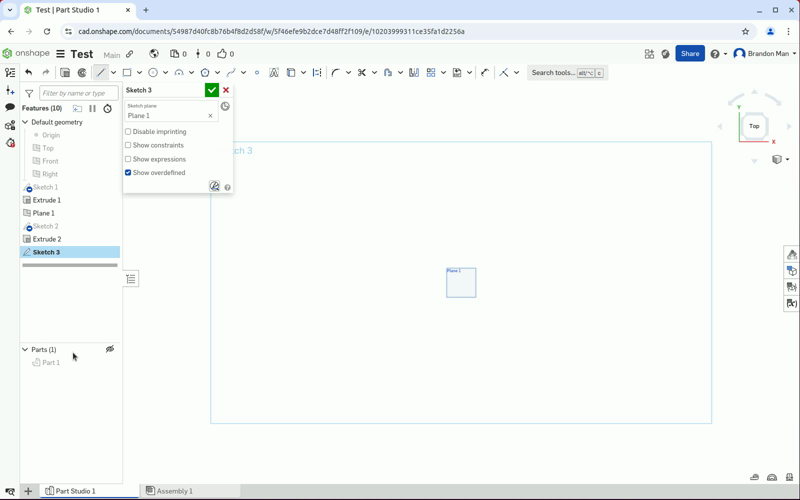
key_down(shift)
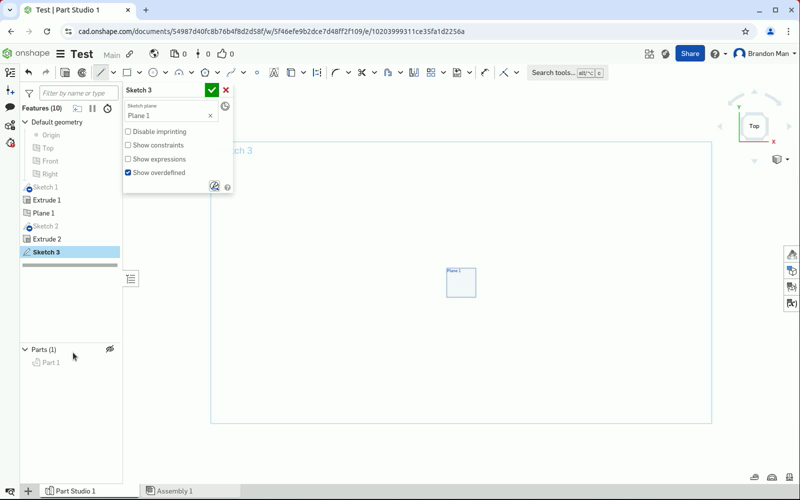
mouse_move(495, 215)
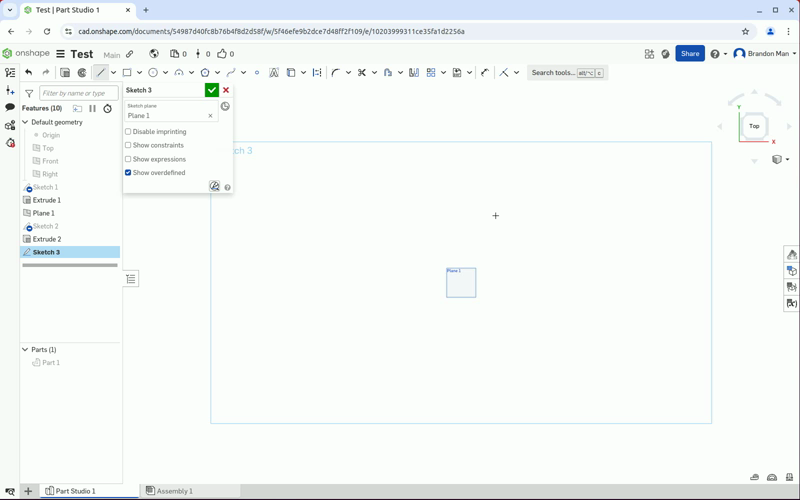
click(495, 215)
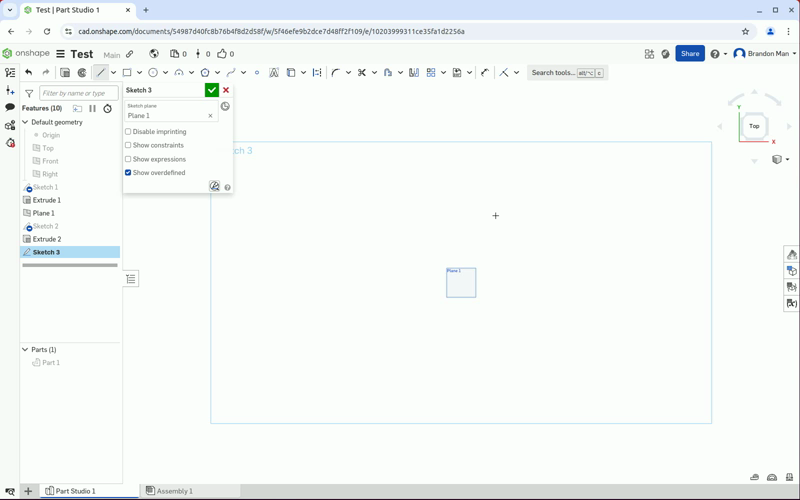
key_up(shift)
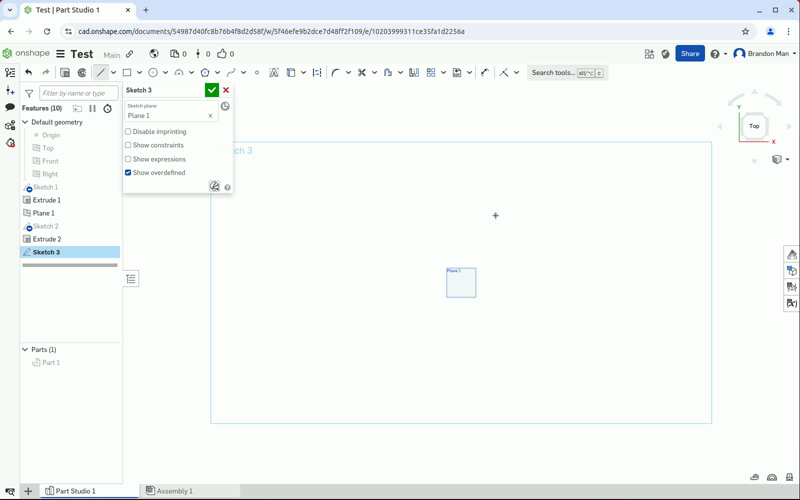
key_down(shift)
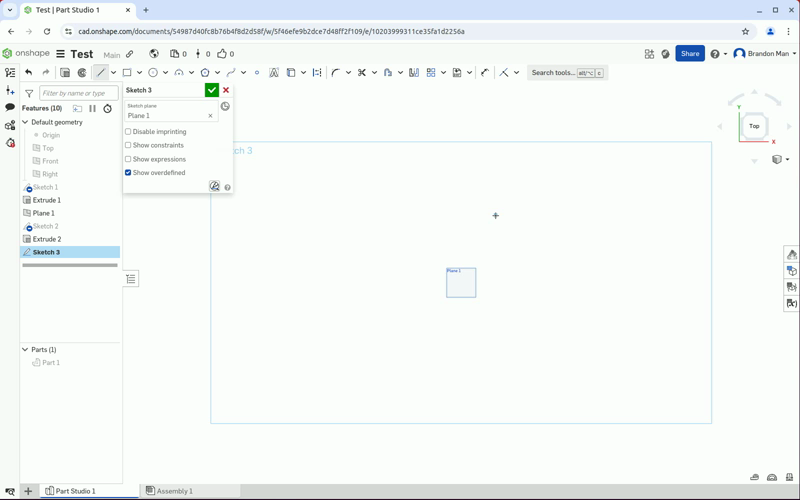
mouse_move(559, 215)
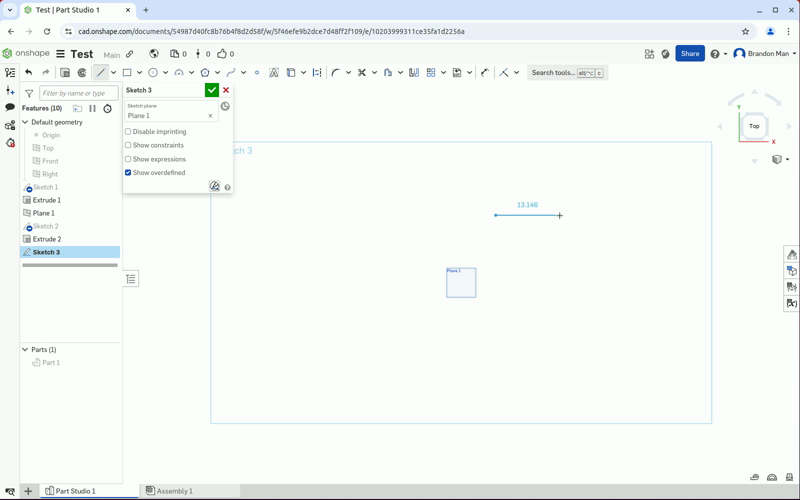
click(559, 215)
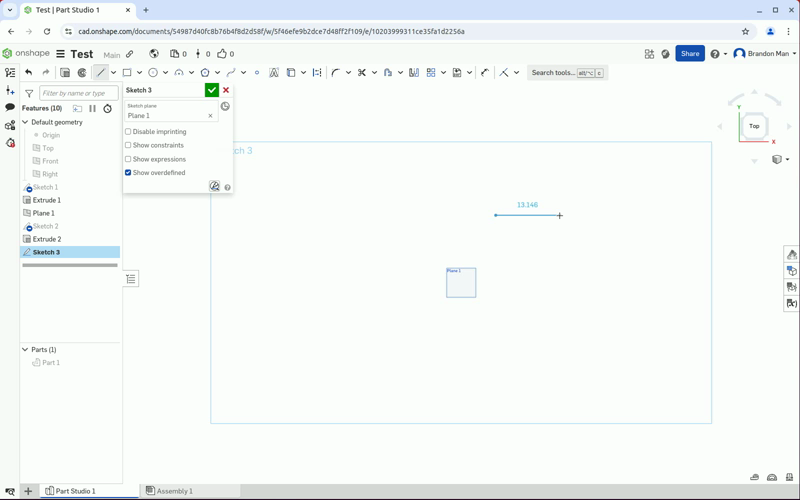
key_up(shift)
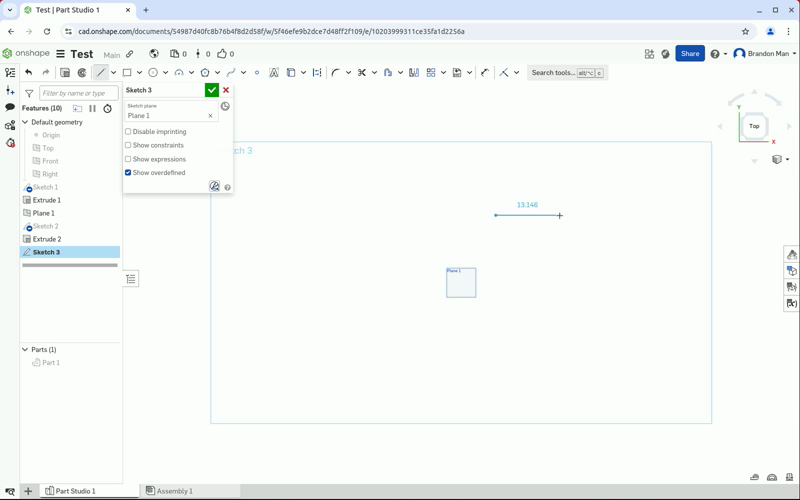
key_down(shift)
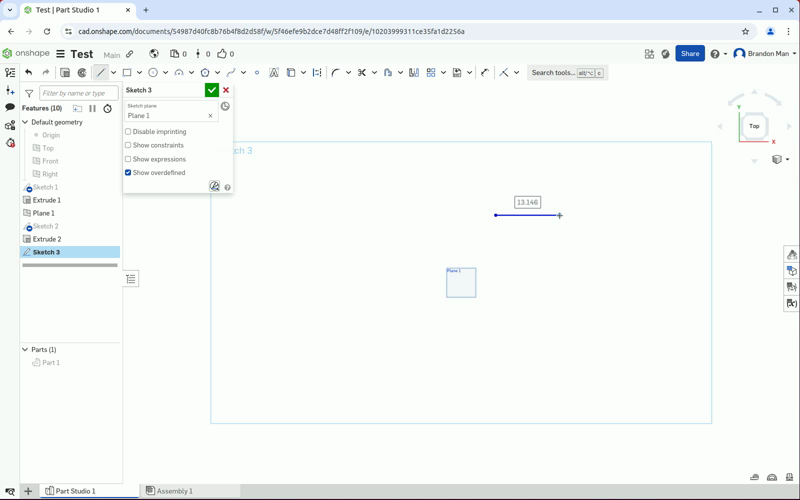
mouse_move(589, 215)
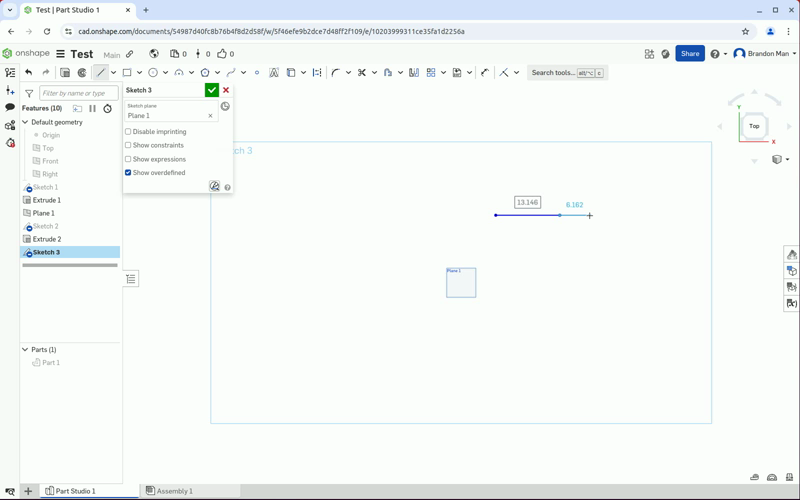
mouse_move(559, 213)
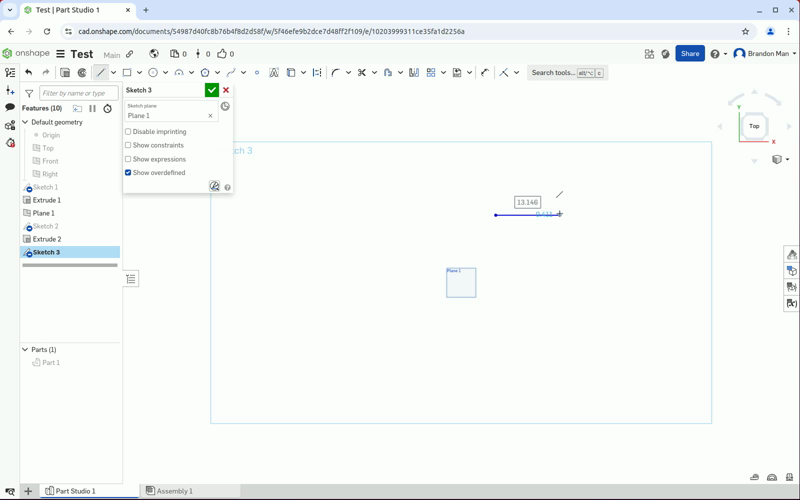
scroll(6)
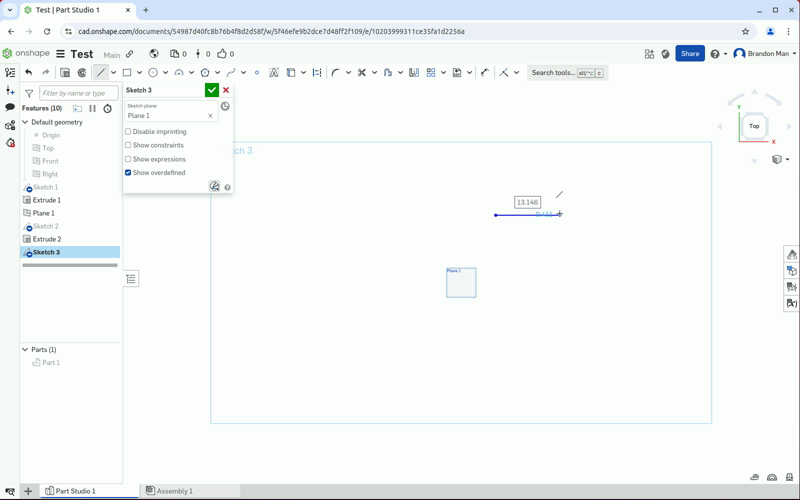
scroll(6)
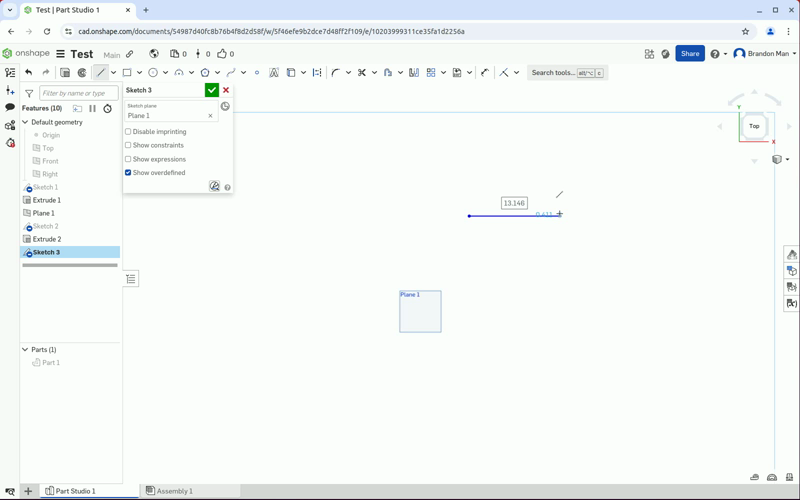
scroll(6)
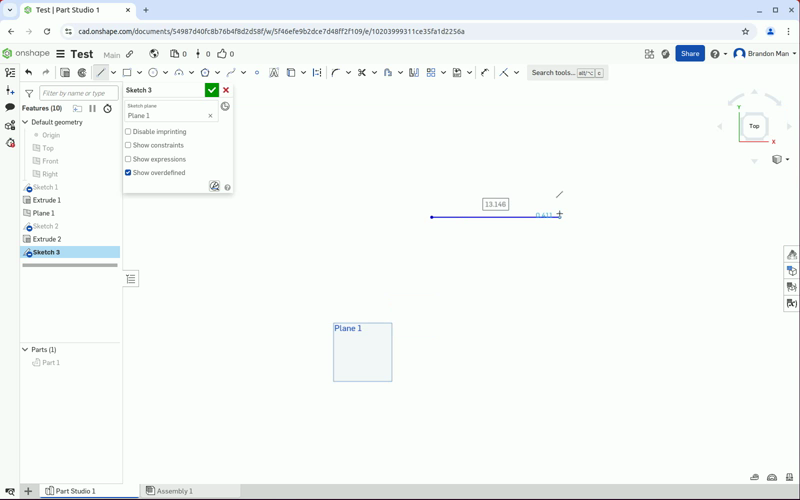
scroll(6)
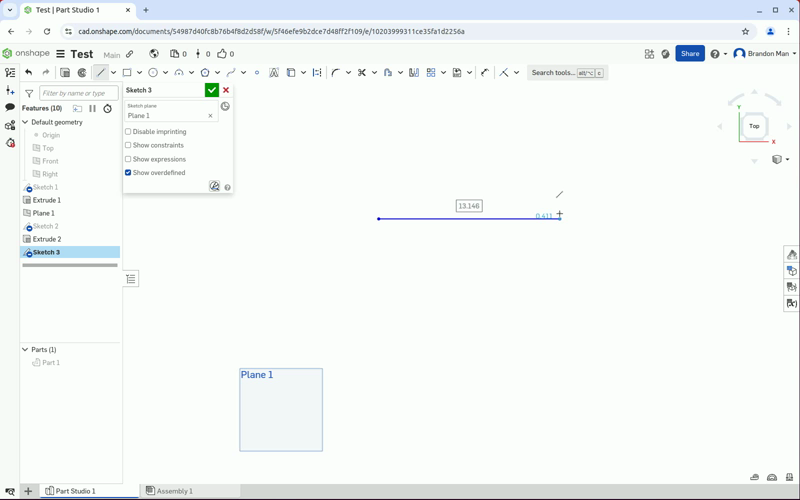
scroll(6)
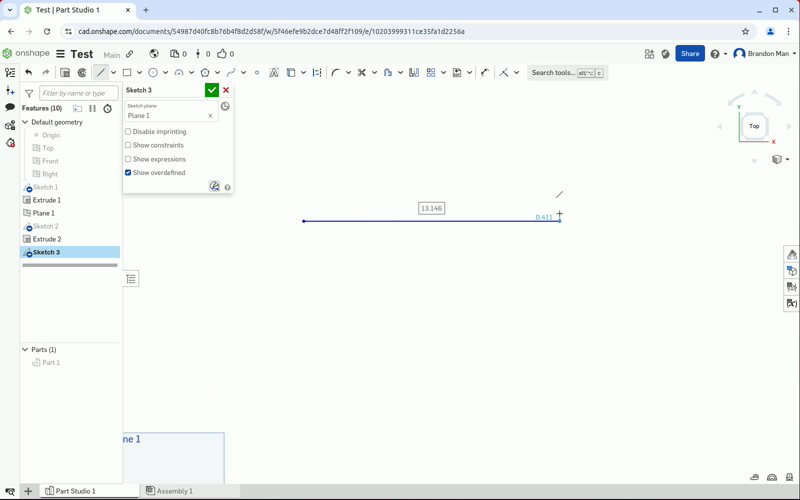
scroll(6)
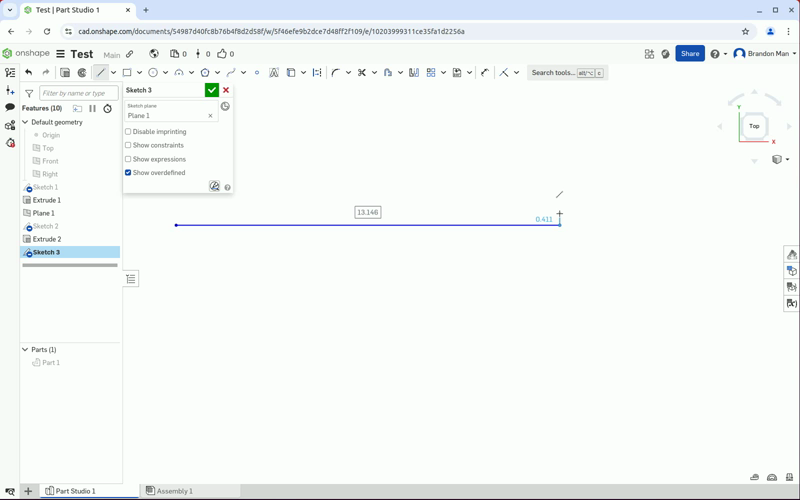
scroll(6)
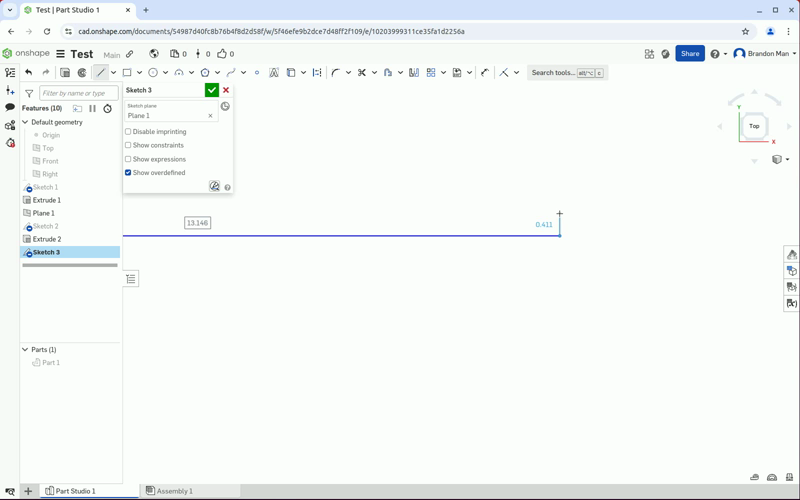
click(559, 213)
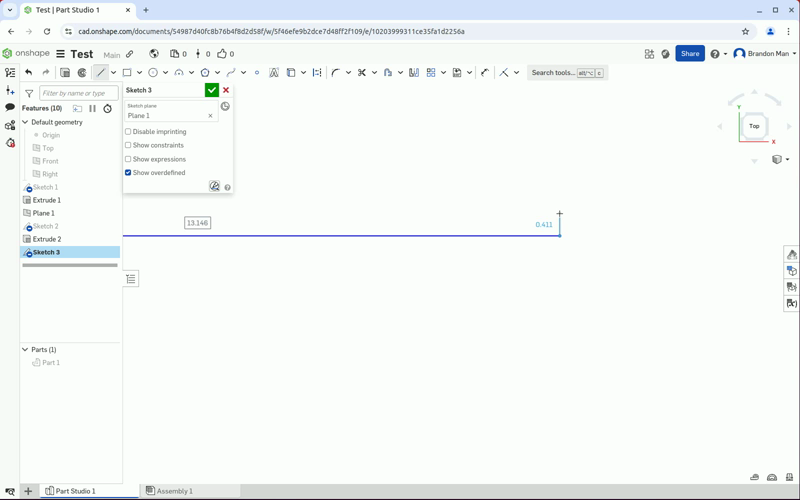
scroll(-6)
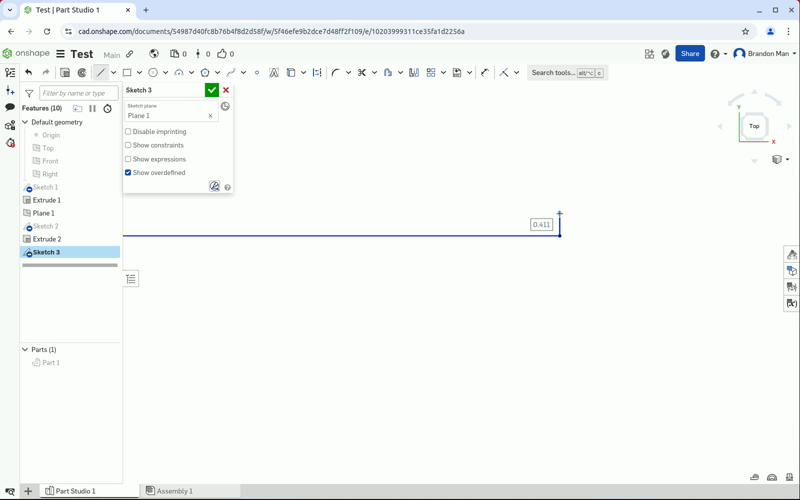
scroll(-6)
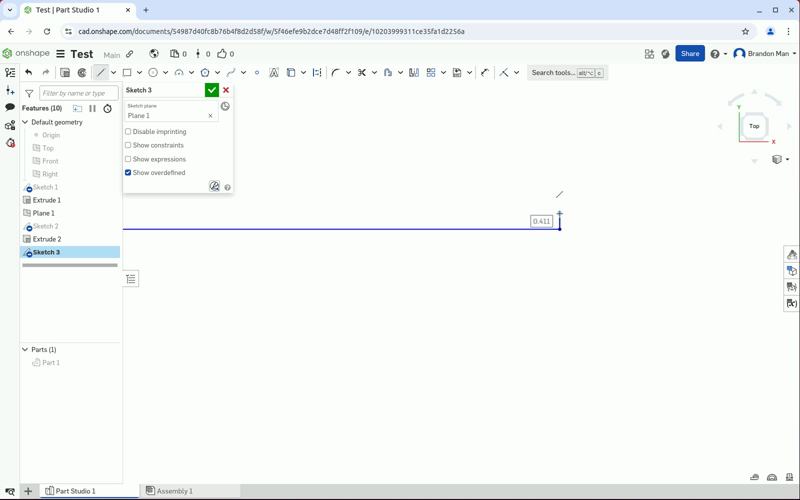
scroll(-6)
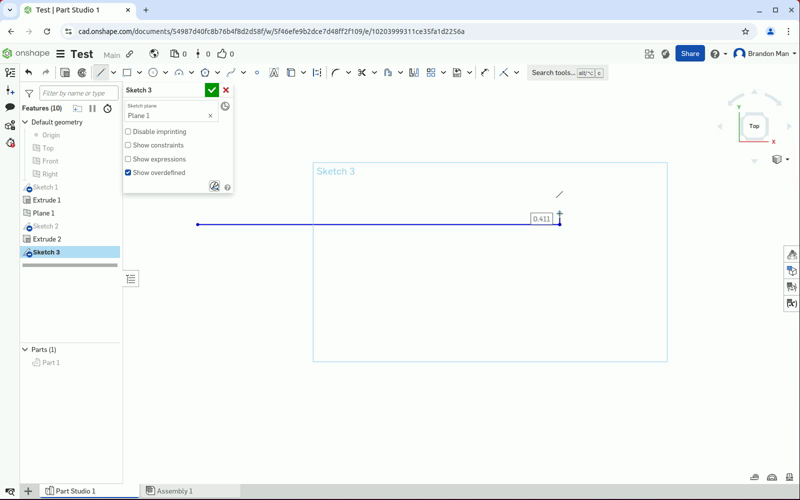
scroll(-6)
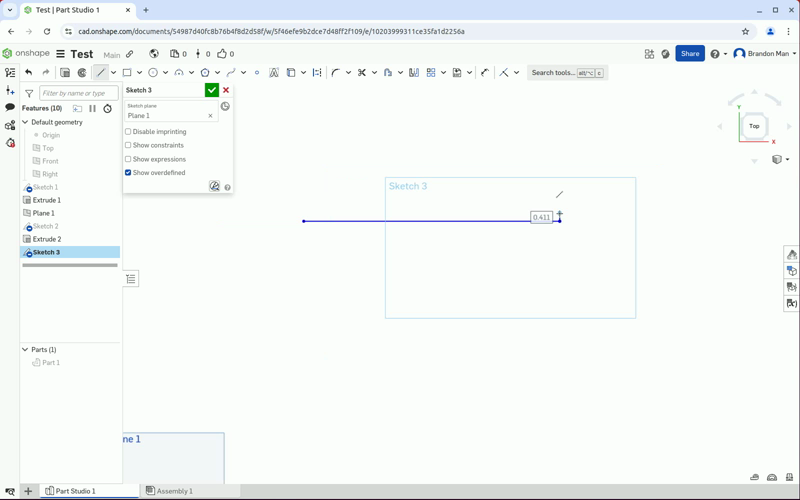
scroll(-6)
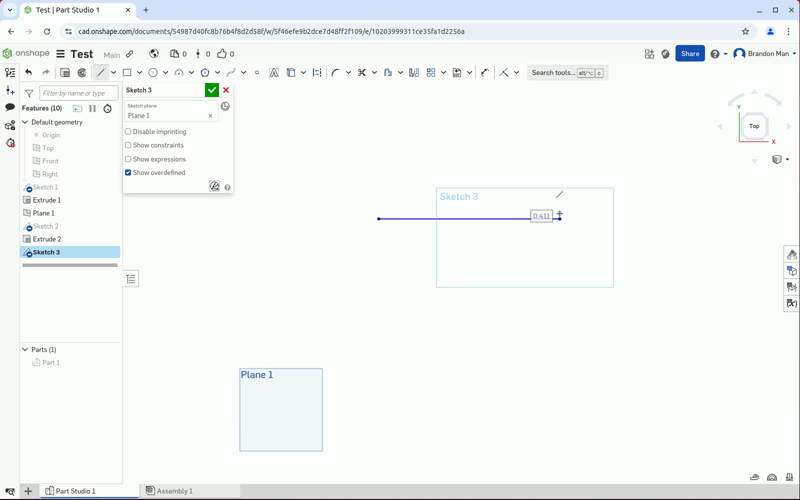
scroll(-6)
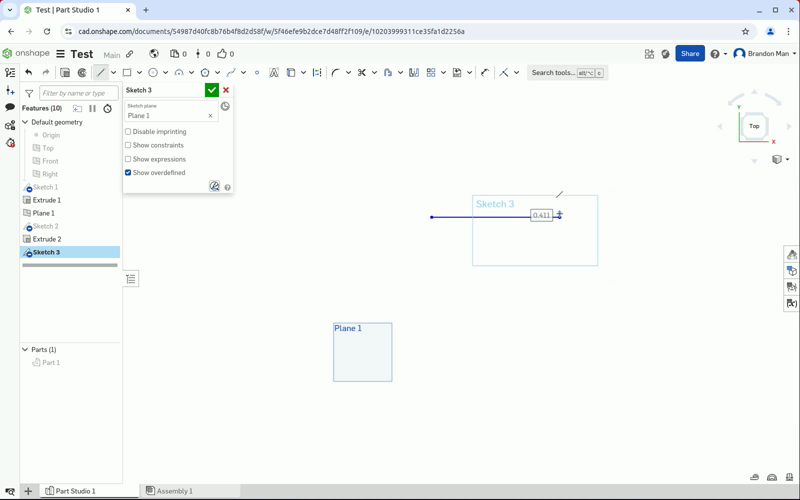
scroll(-6)
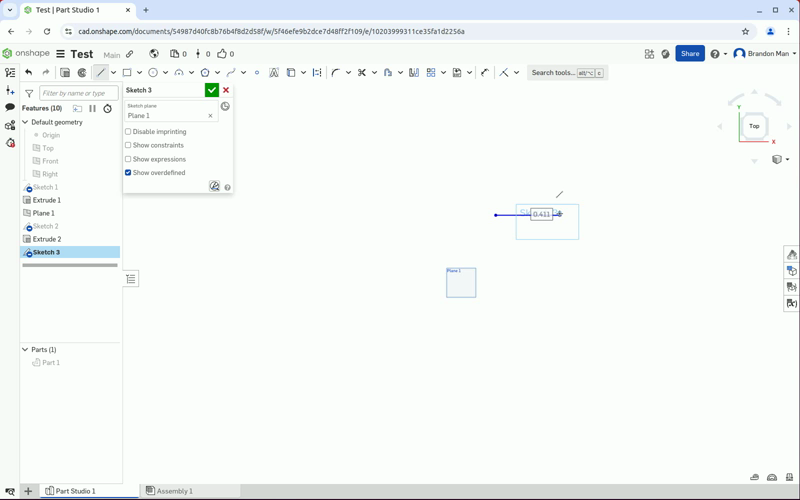
key_up(shift)
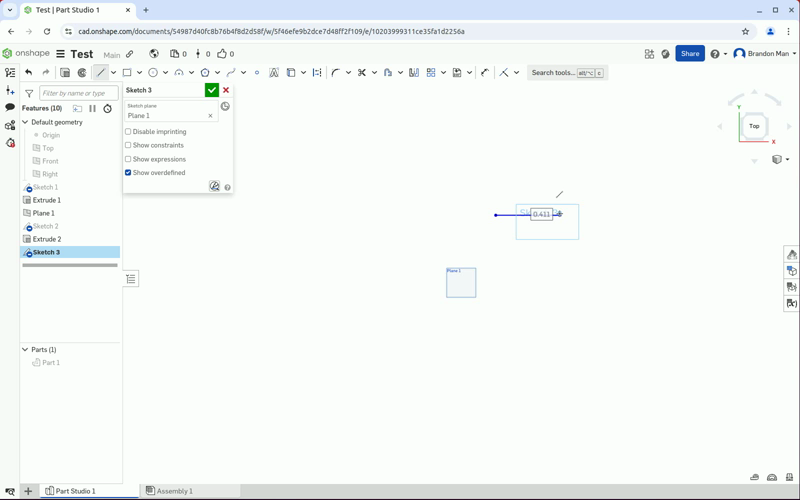
key_down(shift)
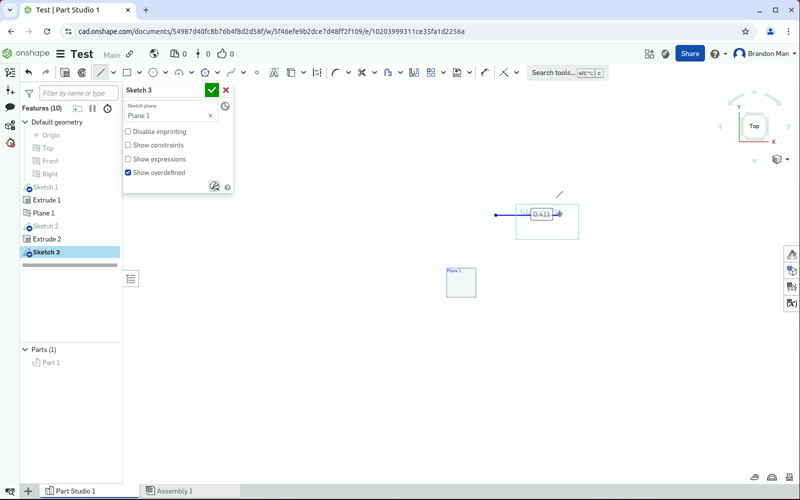
mouse_move(495, 213)
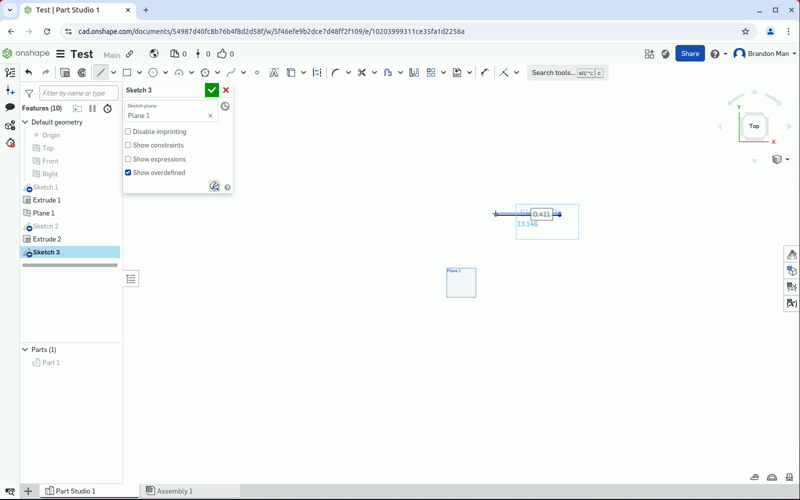
scroll(6)
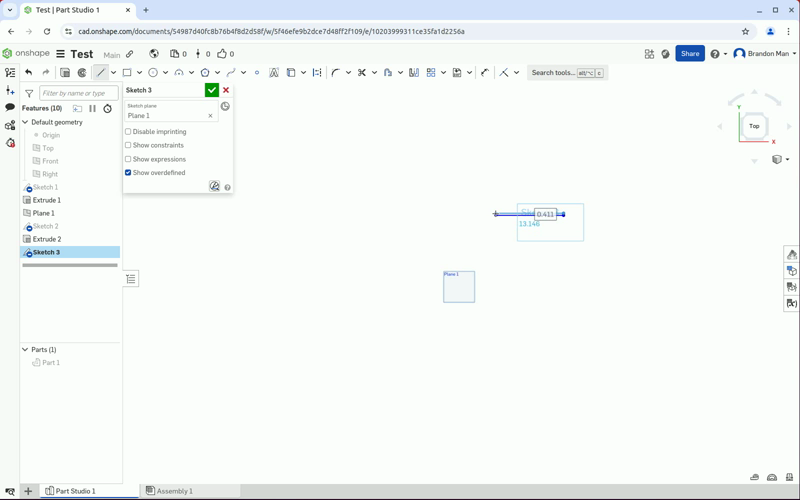
scroll(6)
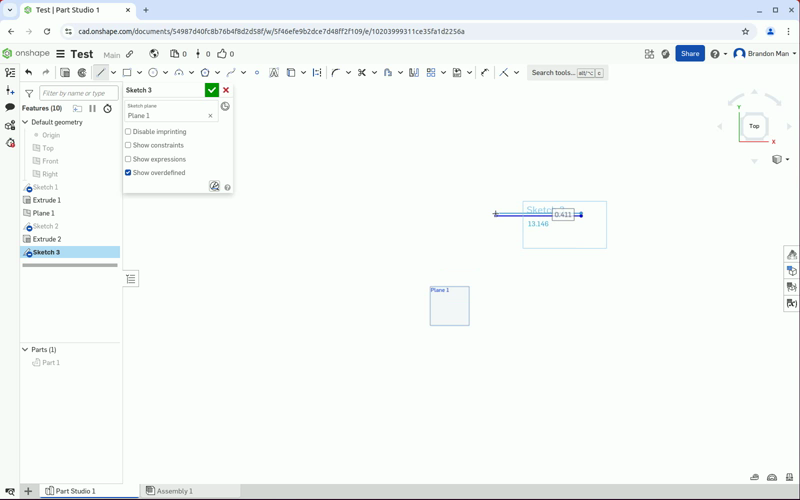
scroll(6)
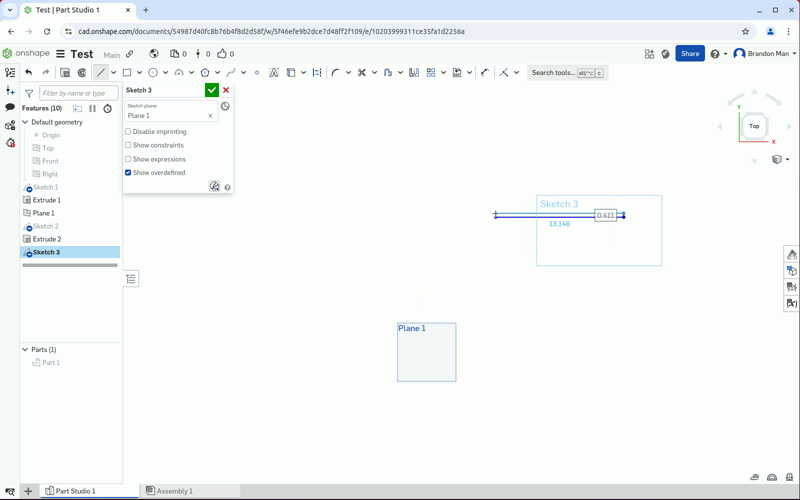
scroll(6)
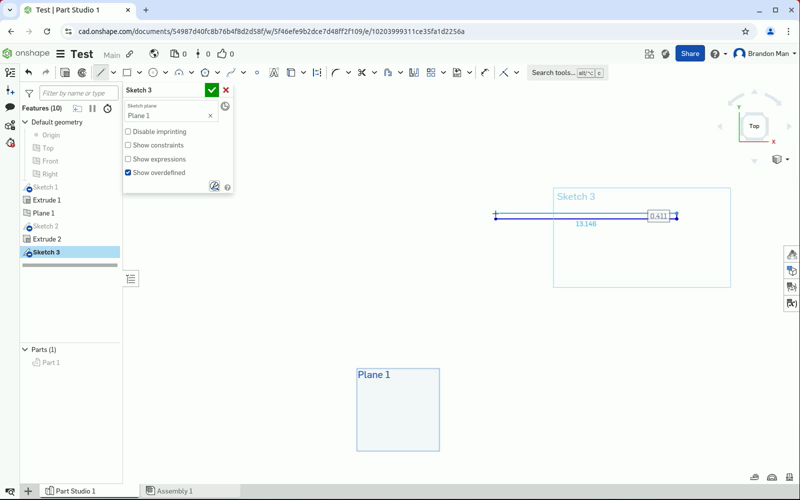
scroll(6)
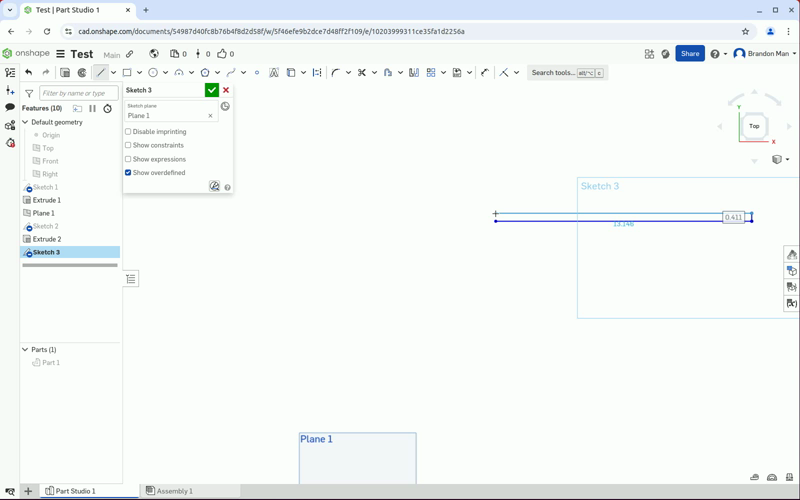
scroll(6)
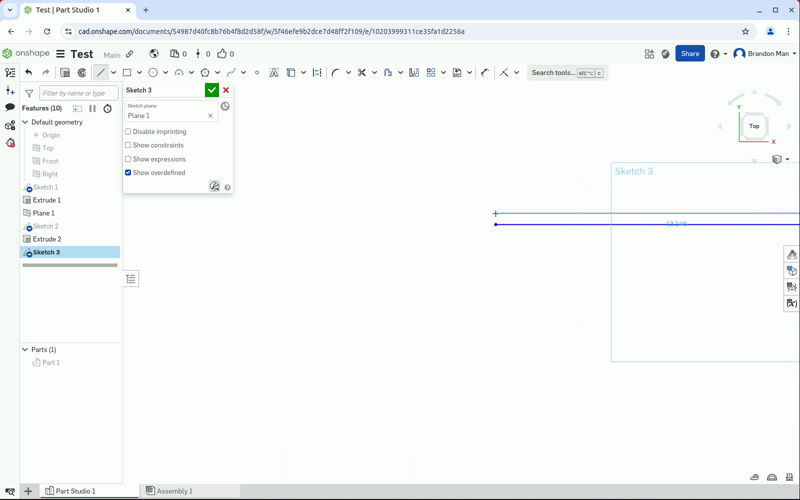
scroll(6)
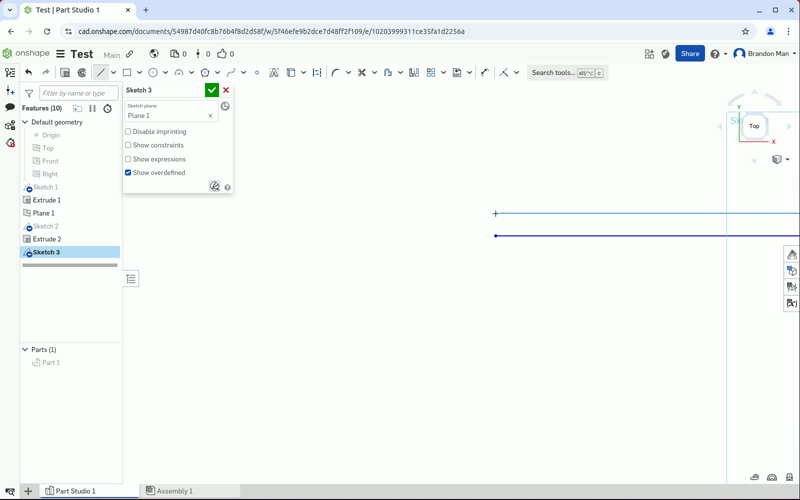
click(495, 213)
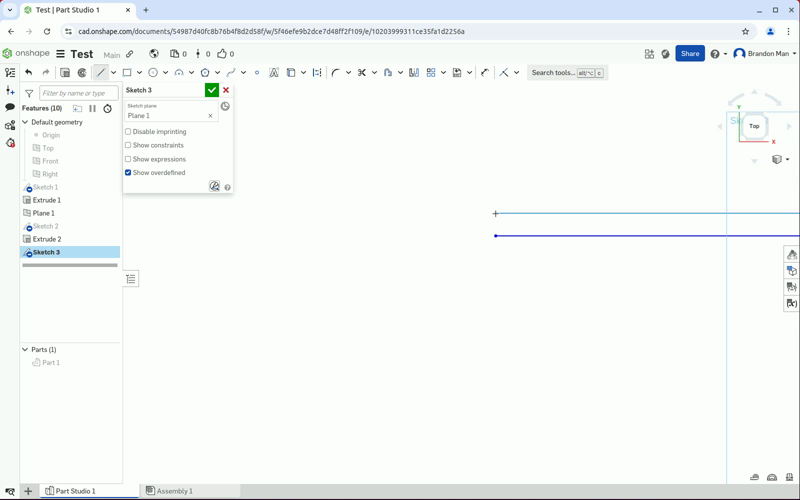
scroll(-6)
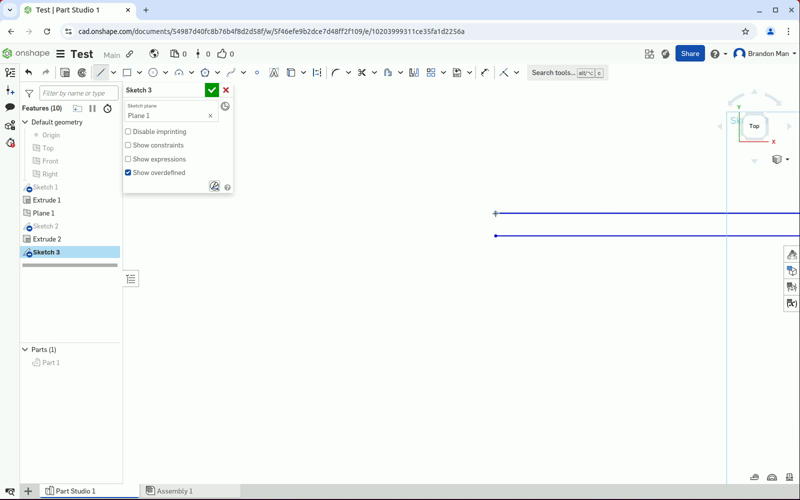
scroll(-6)
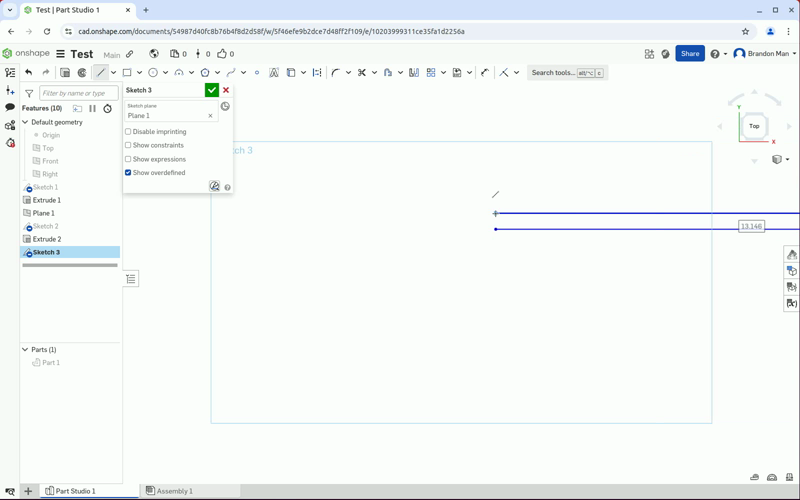
scroll(-6)
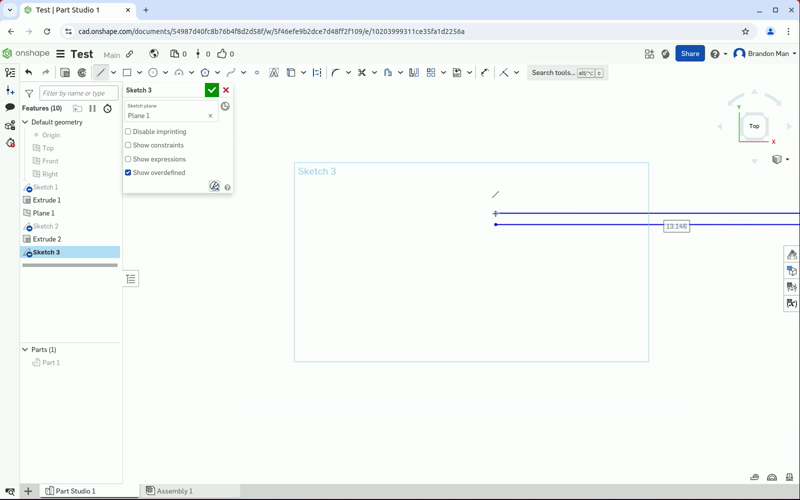
scroll(-6)
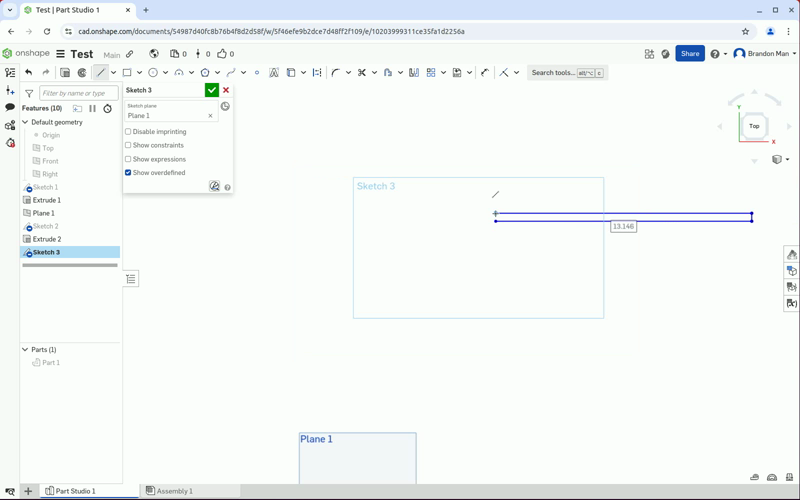
scroll(-6)
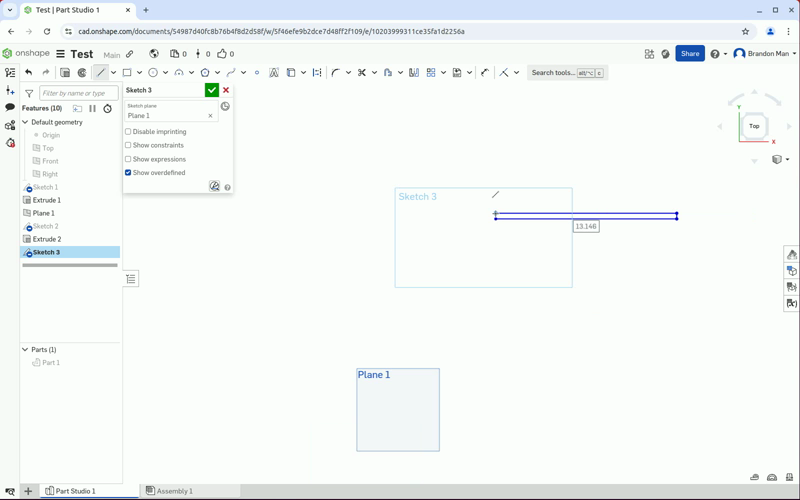
scroll(-6)
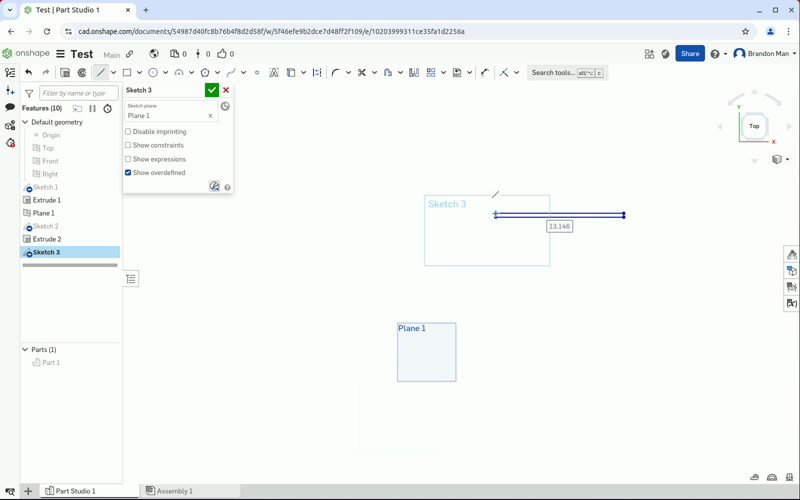
scroll(-6)
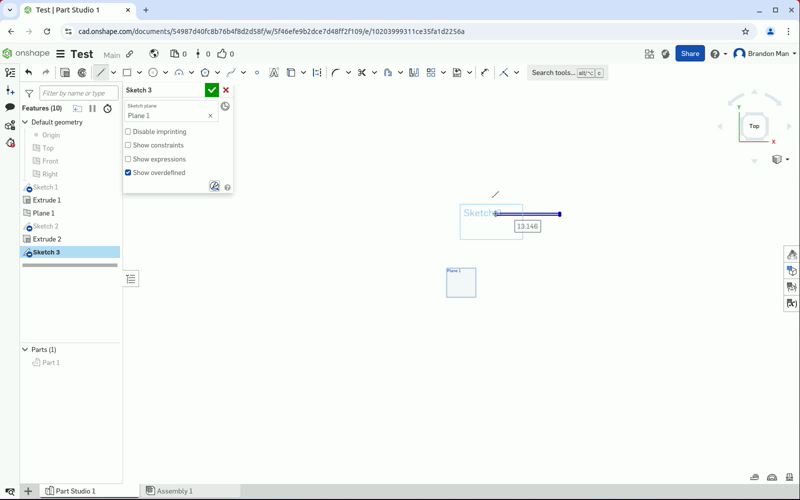
key_up(shift)
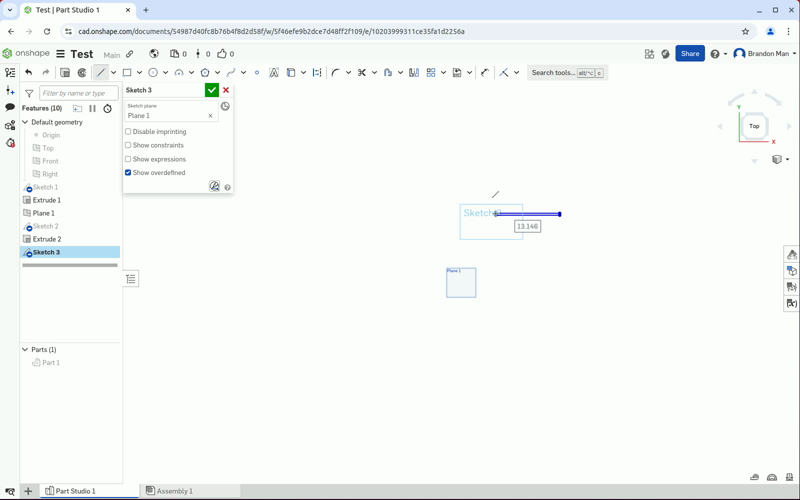
mouse_move(525, 213)
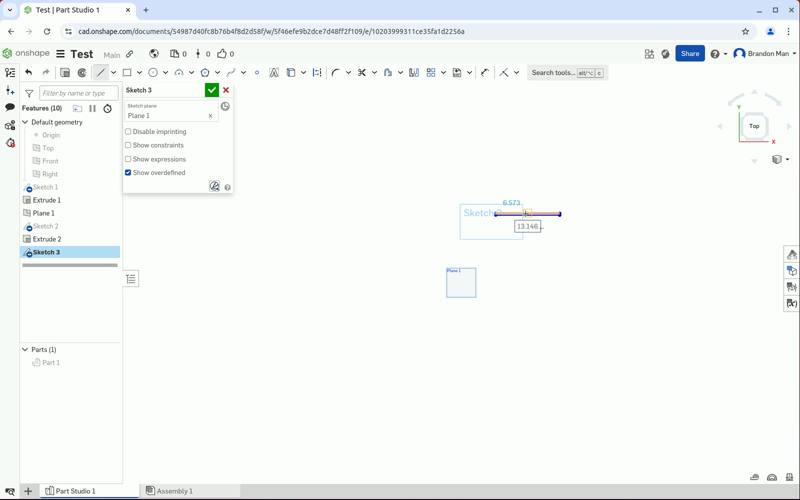
key_down(shift)
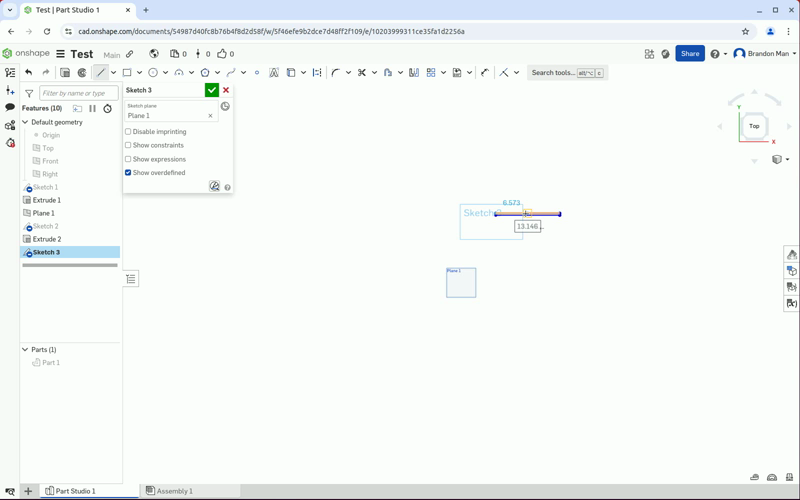
mouse_move(495, 215)
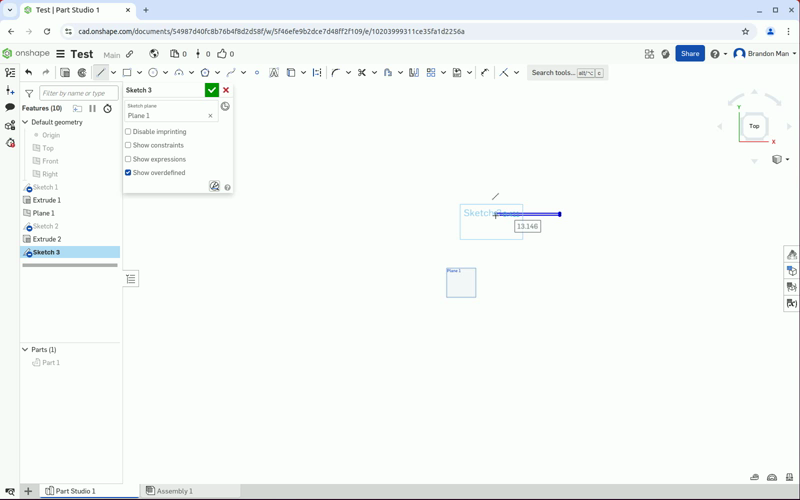
scroll(6)
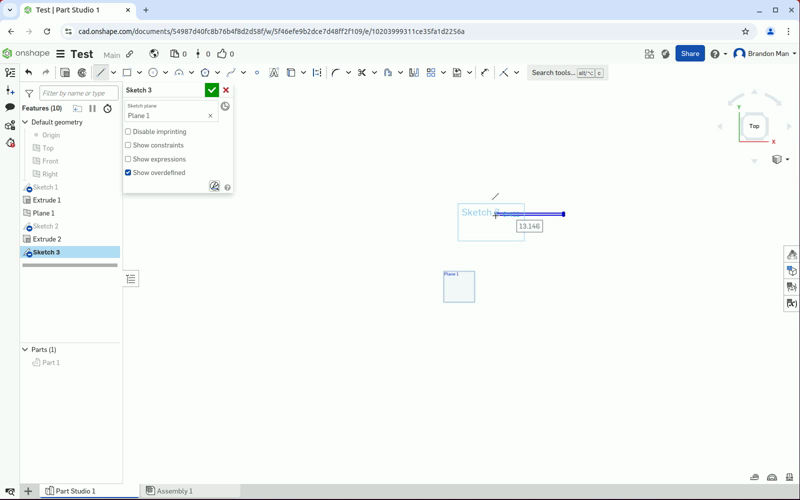
scroll(6)
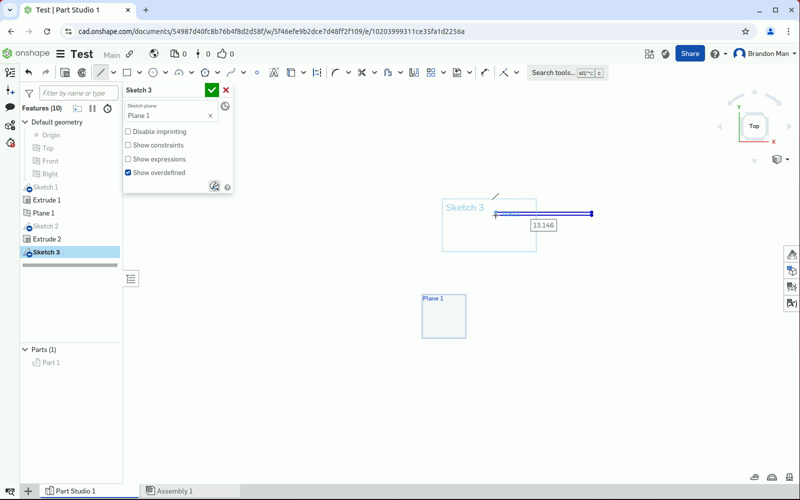
scroll(6)
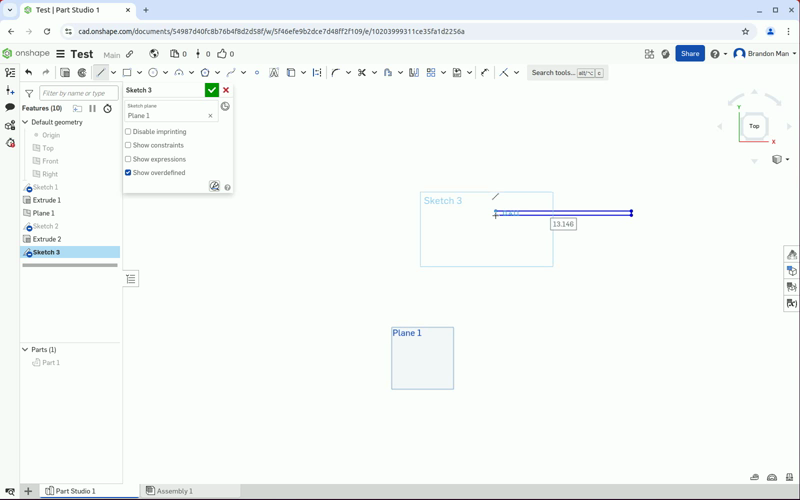
scroll(6)
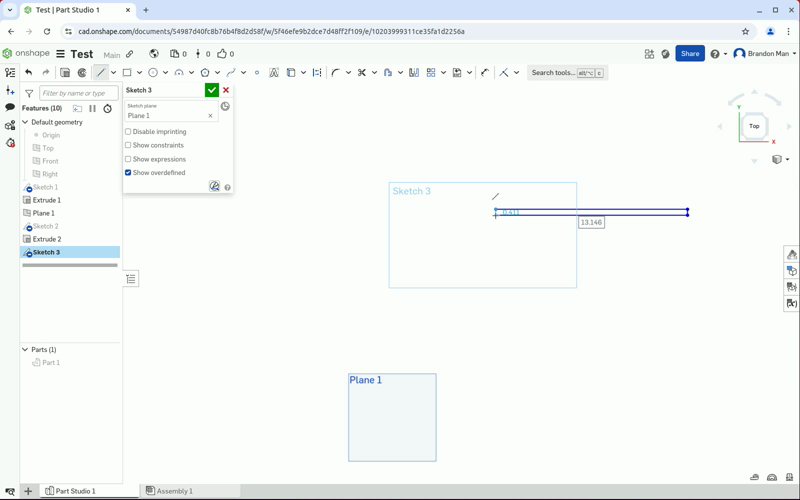
scroll(6)
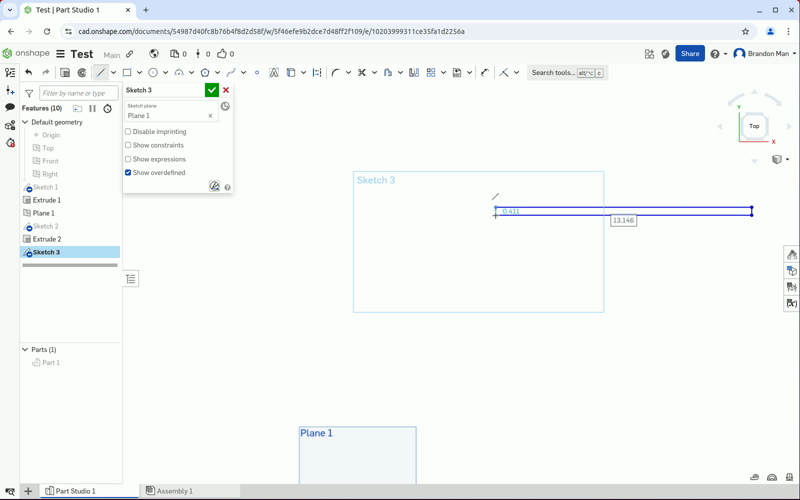
scroll(6)
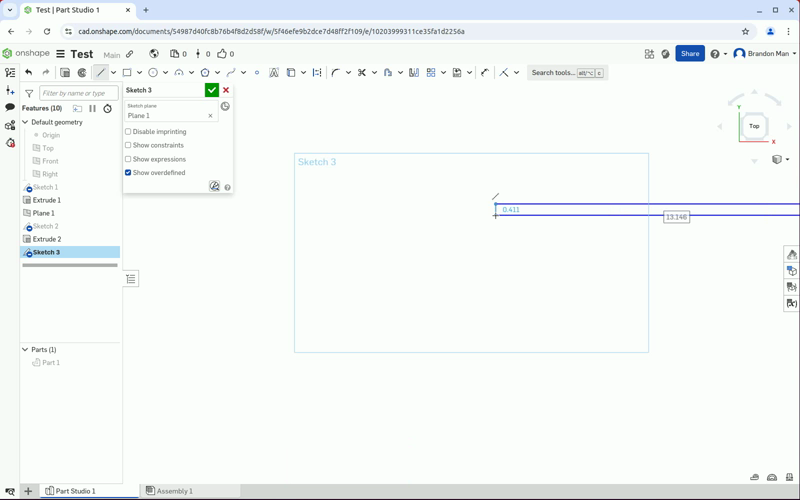
scroll(6)
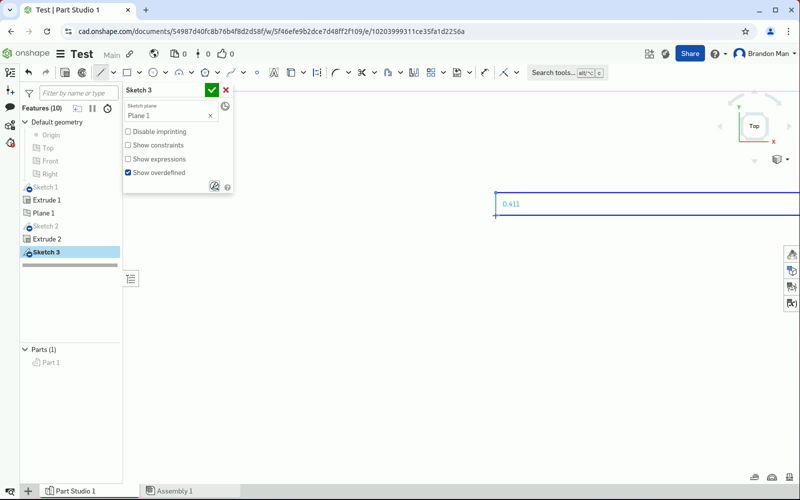
key_up(shift)
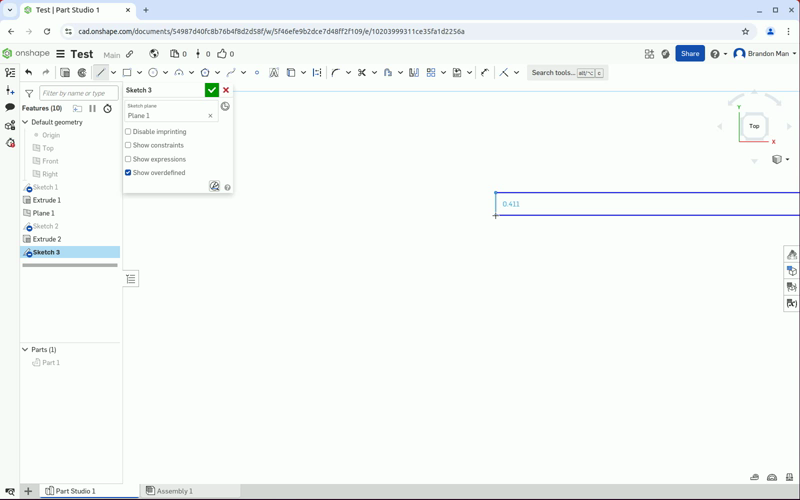
click(495, 215)
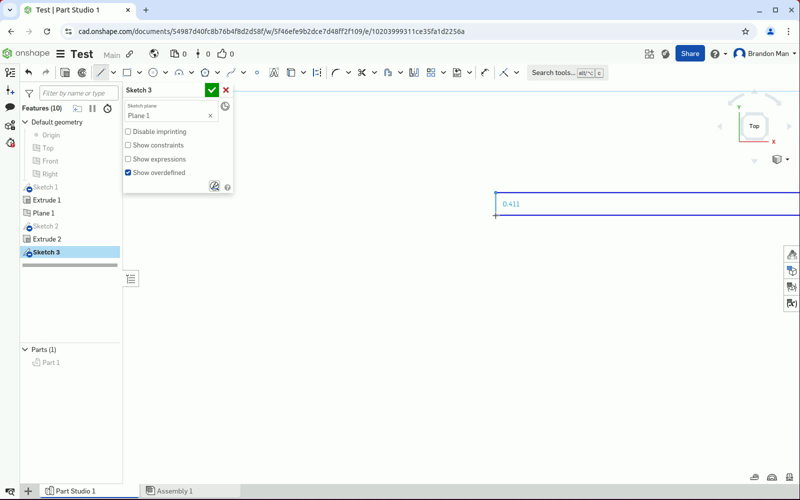
scroll(-6)
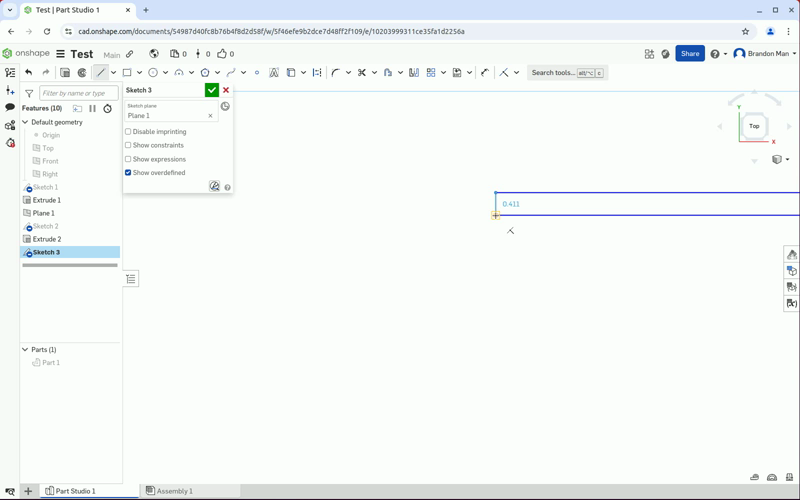
scroll(-6)
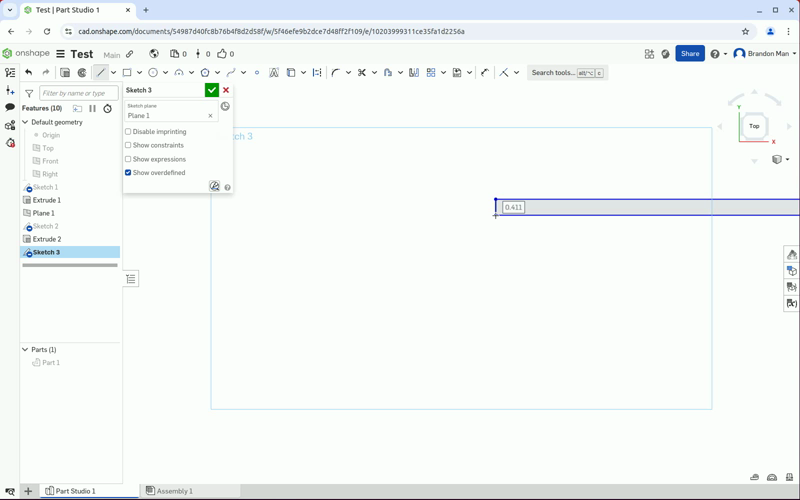
scroll(-6)
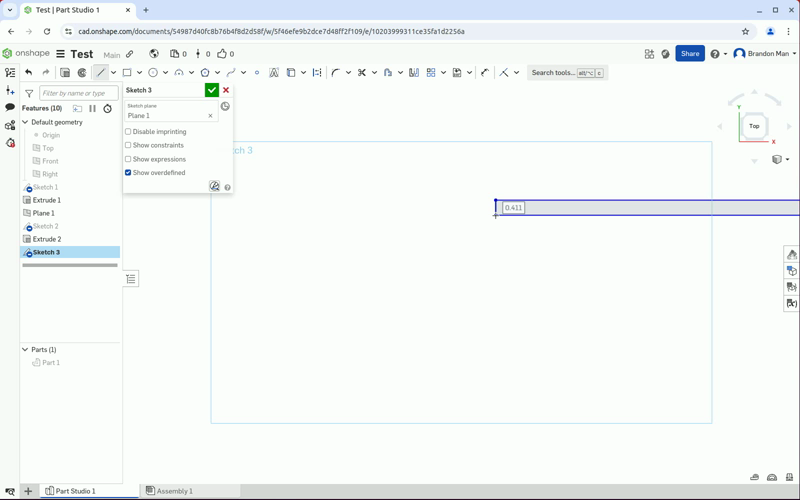
scroll(-6)
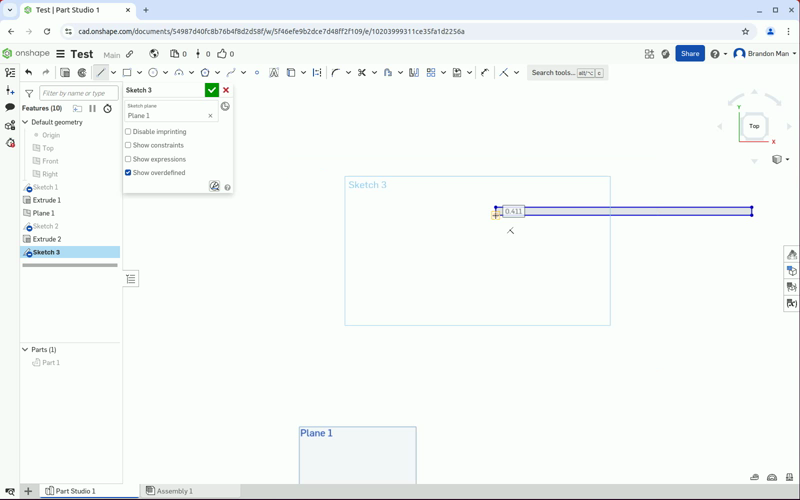
scroll(-6)
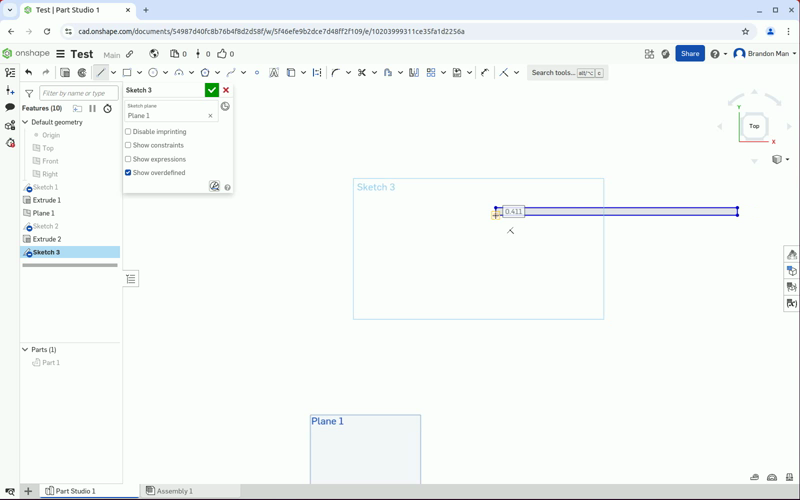
scroll(-6)
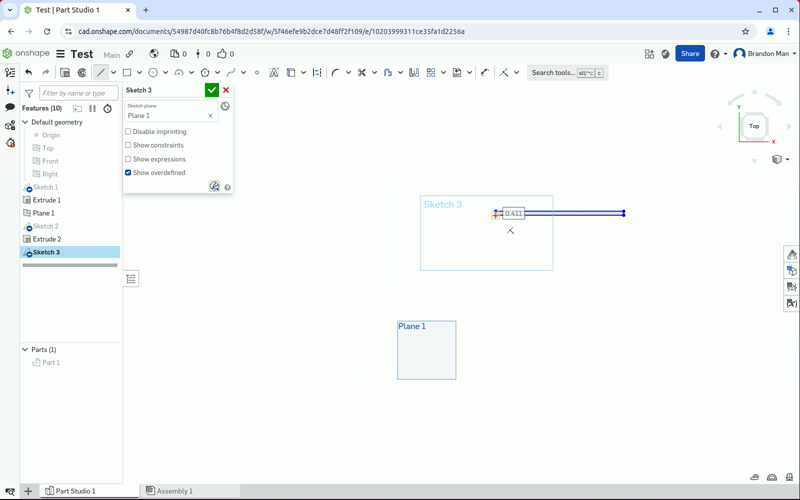
scroll(-6)
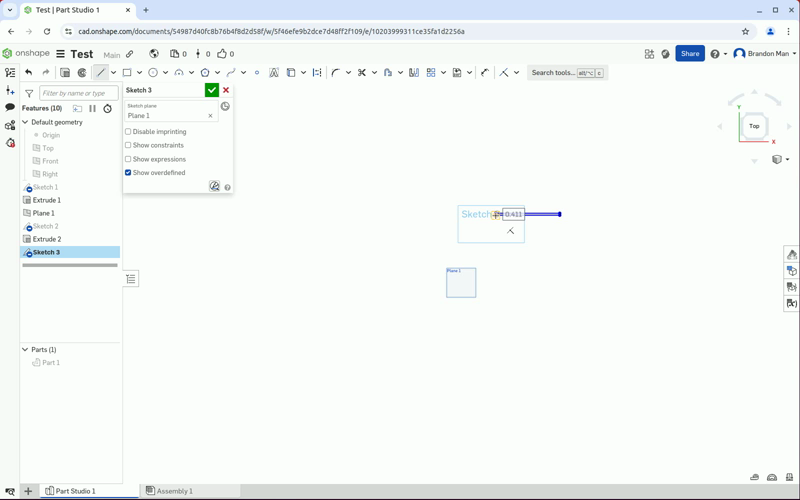
key(esc)
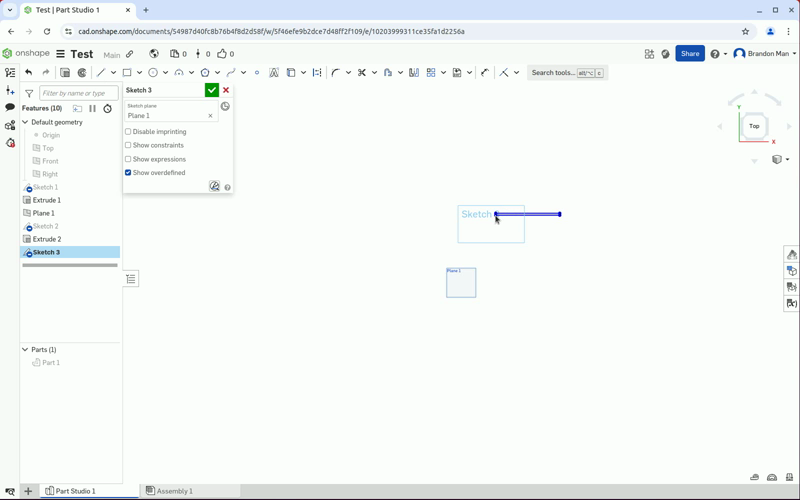
mouse_move(510, 214)
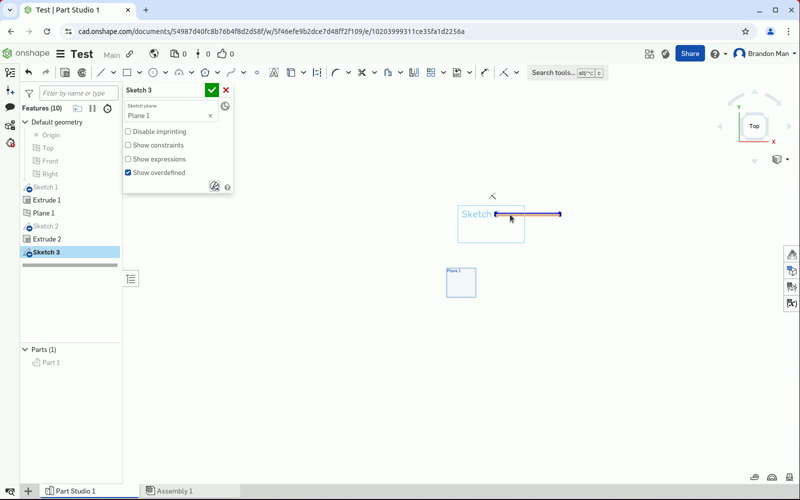
scroll(6)
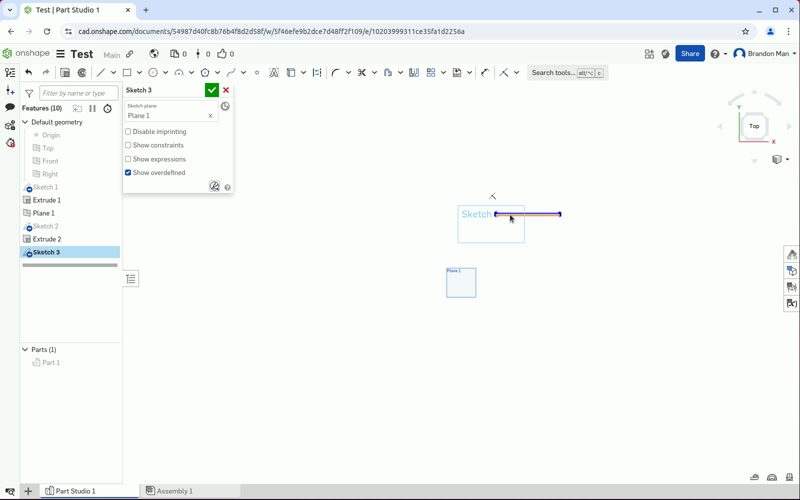
scroll(6)
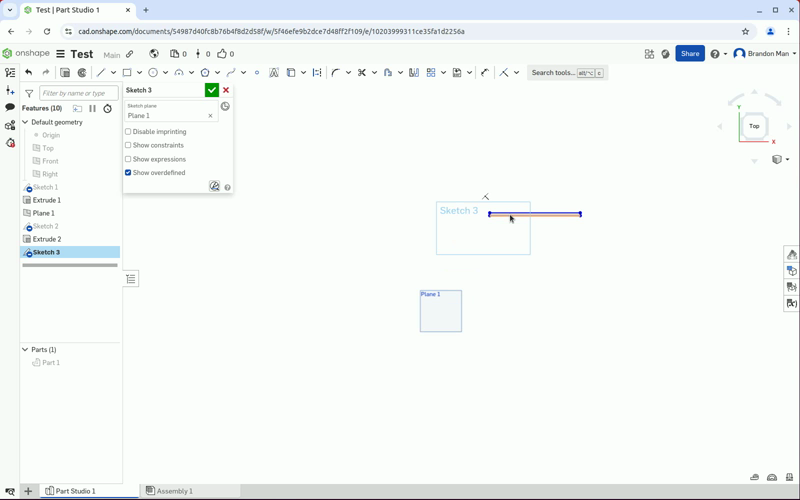
scroll(6)
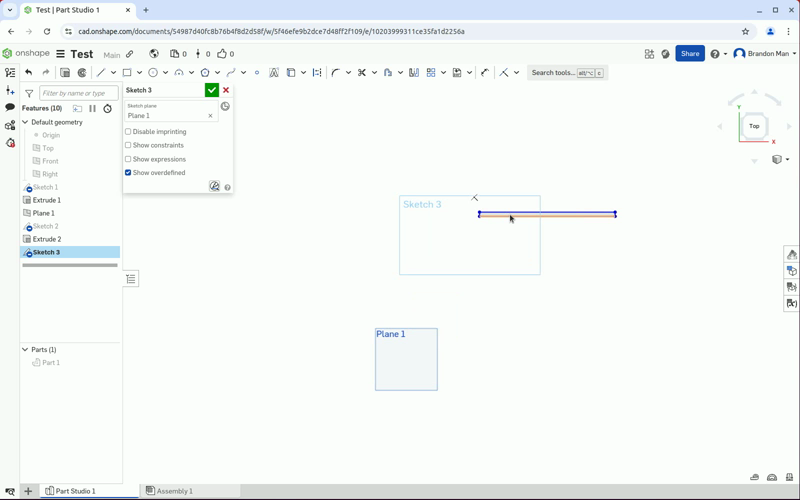
scroll(6)
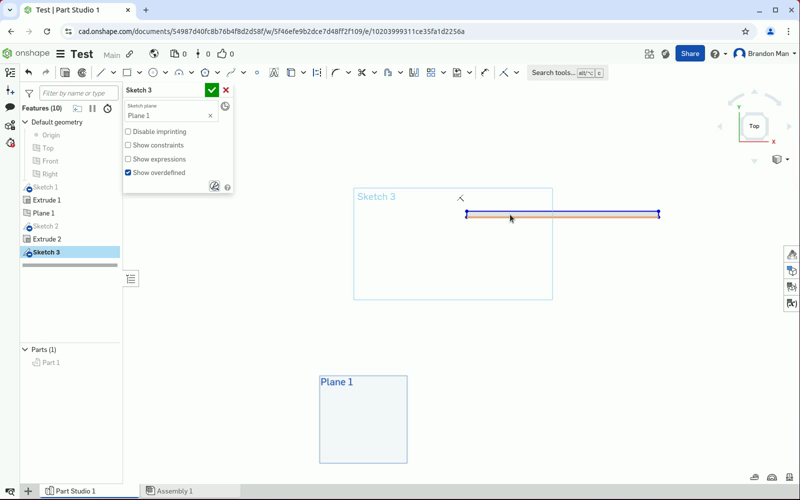
scroll(6)
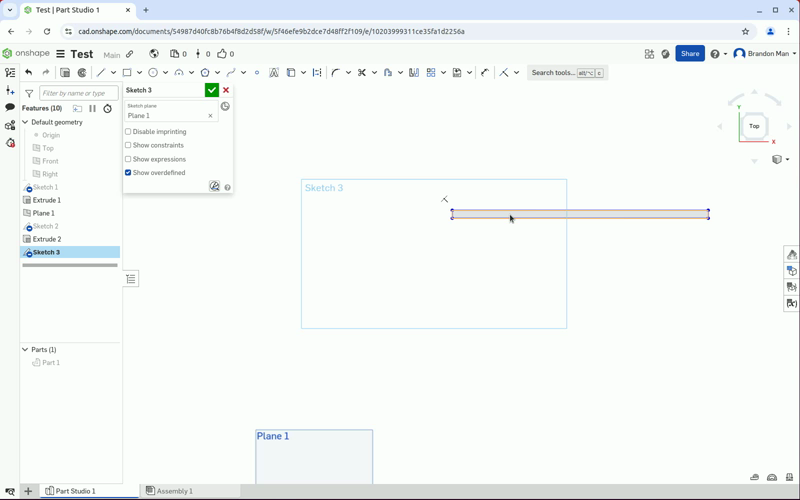
scroll(6)
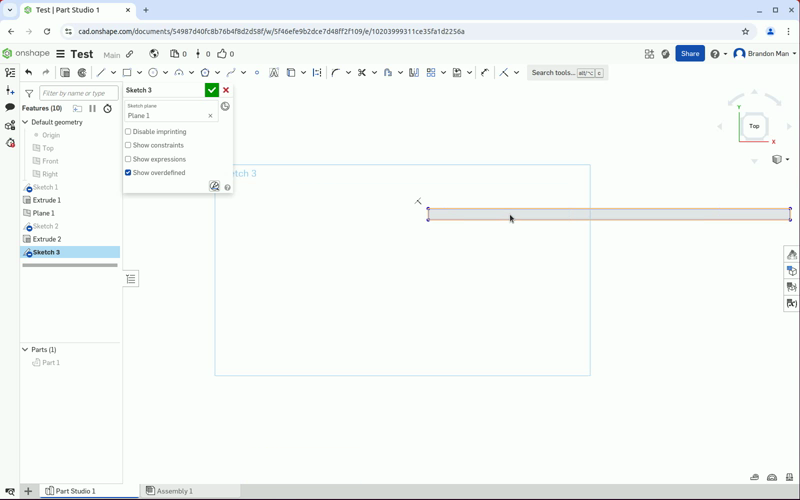
scroll(6)
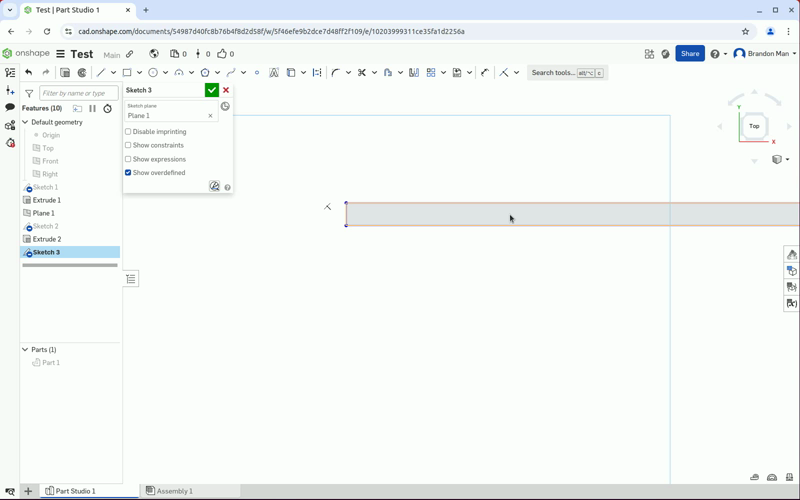
click(510, 214)
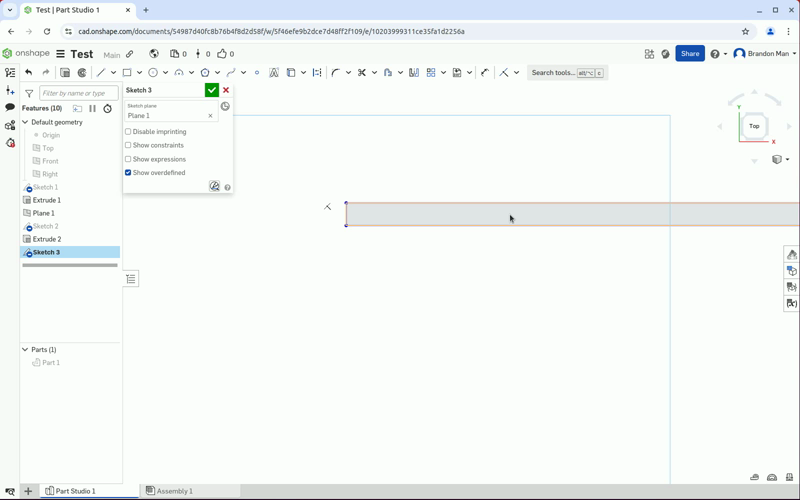
scroll(-6)
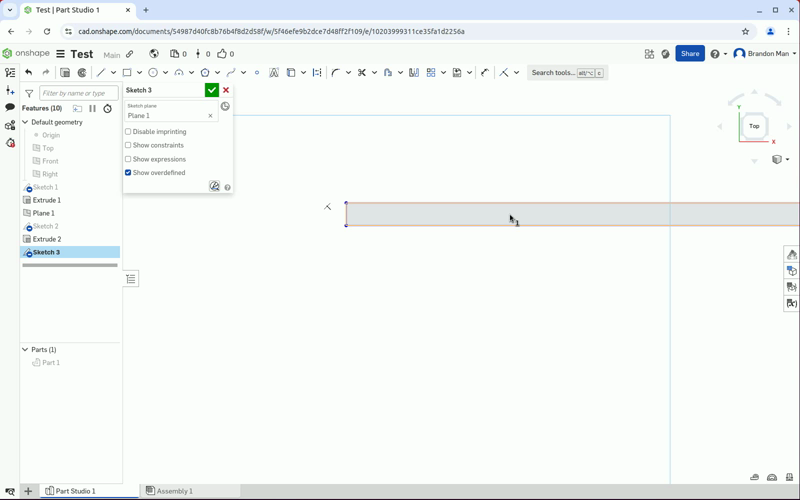
scroll(-6)
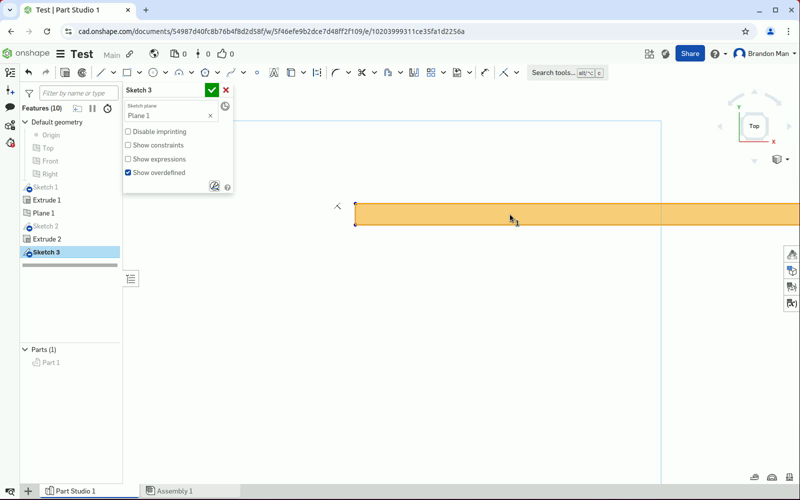
scroll(-6)
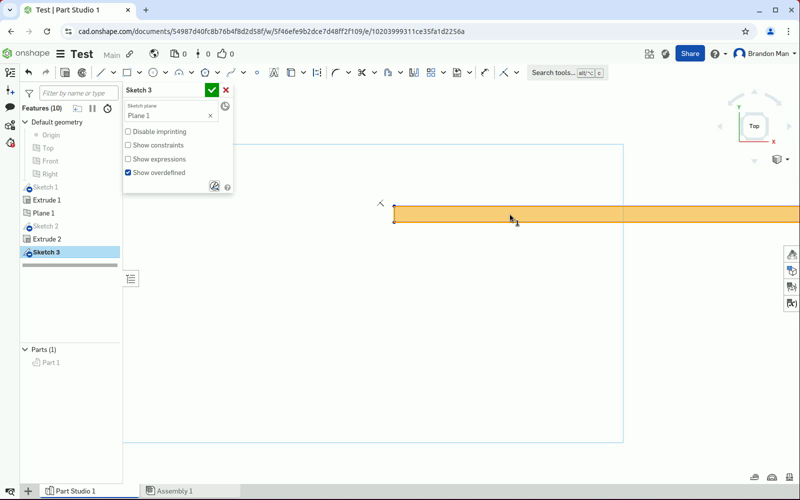
scroll(-6)
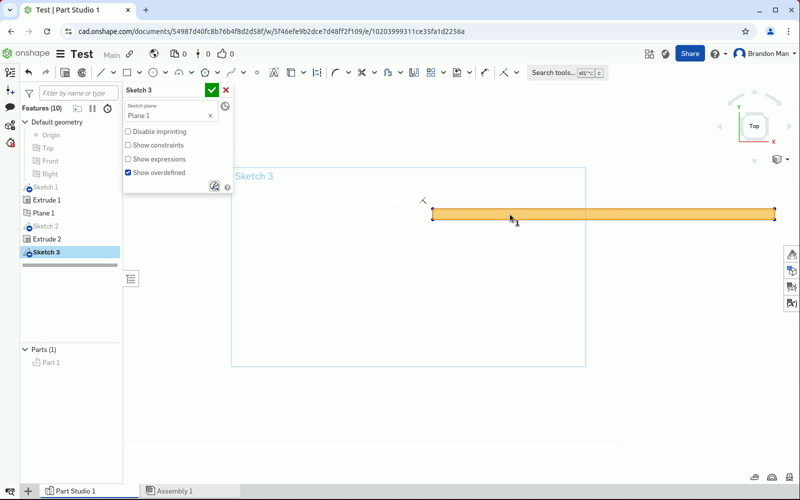
scroll(-6)
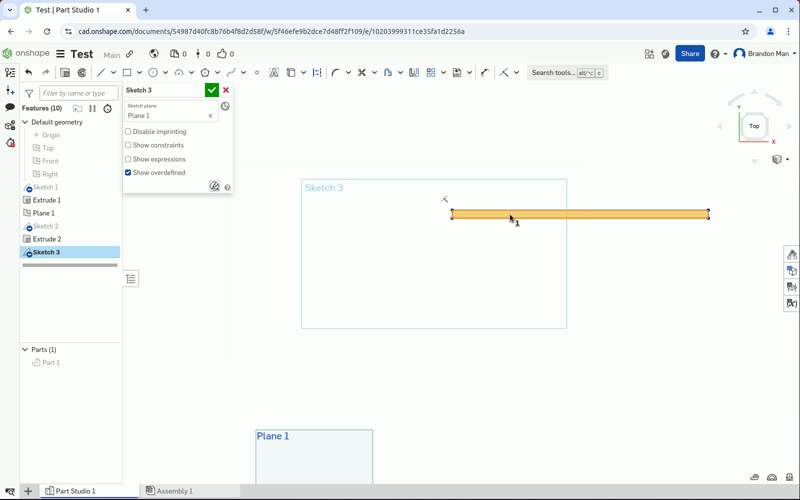
scroll(-6)
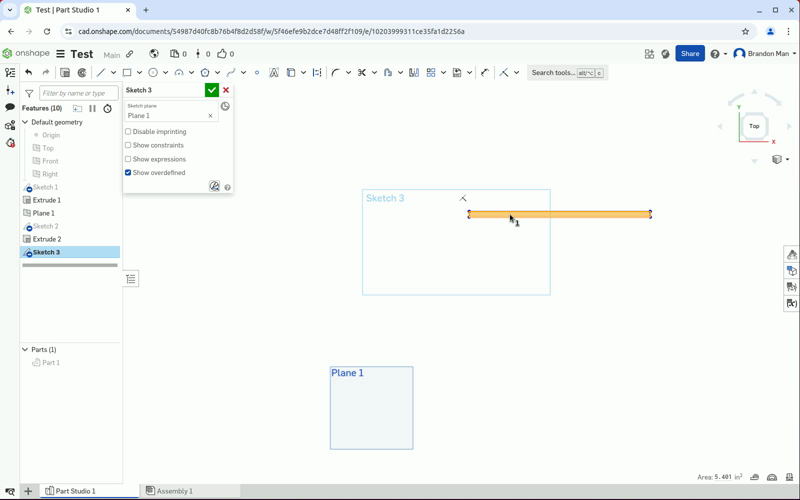
scroll(-6)
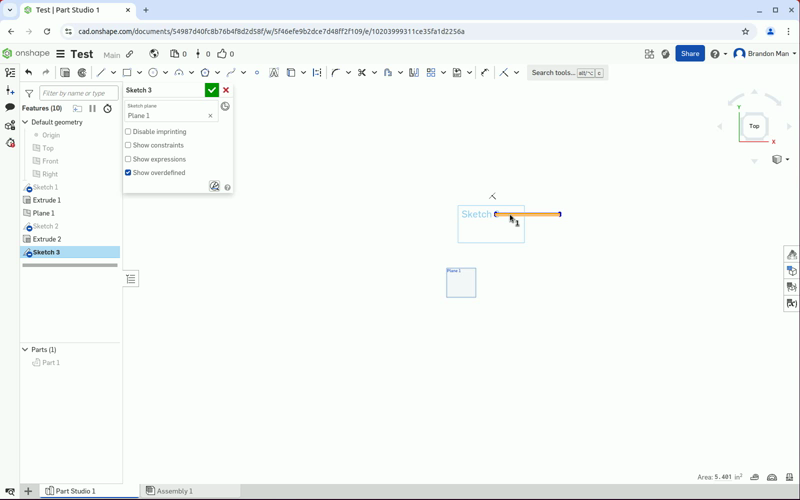
mouse_move(73, 352)
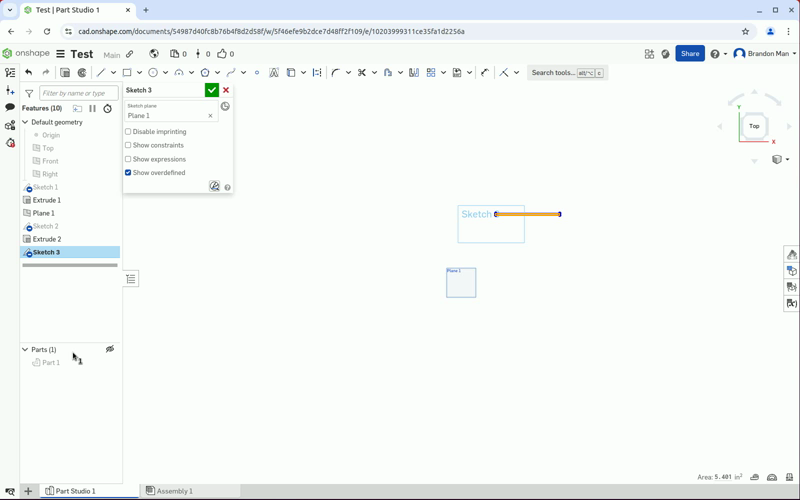
key(shift+y)
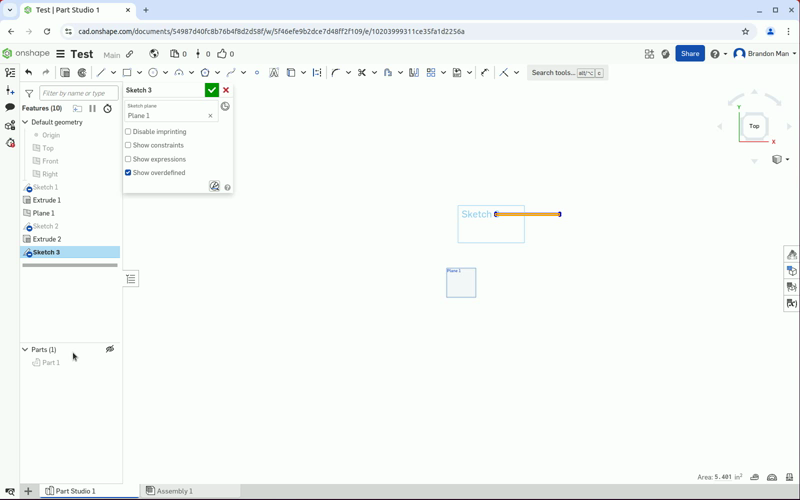
key(shift+e)
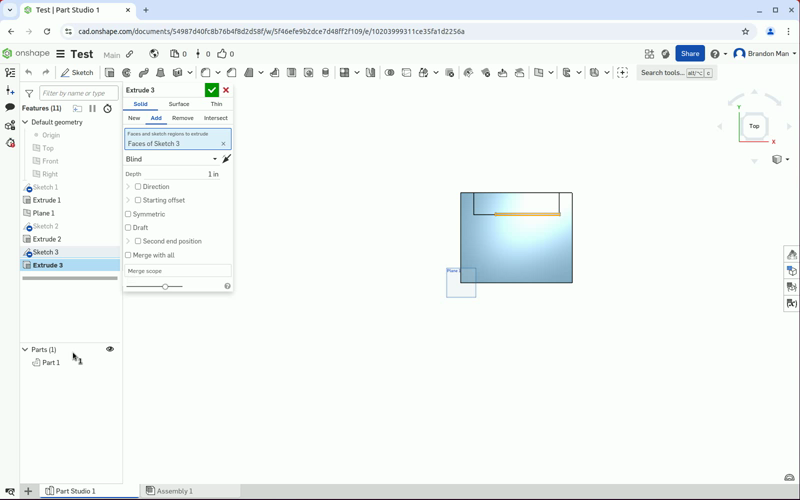
mouse_move(143, 106)
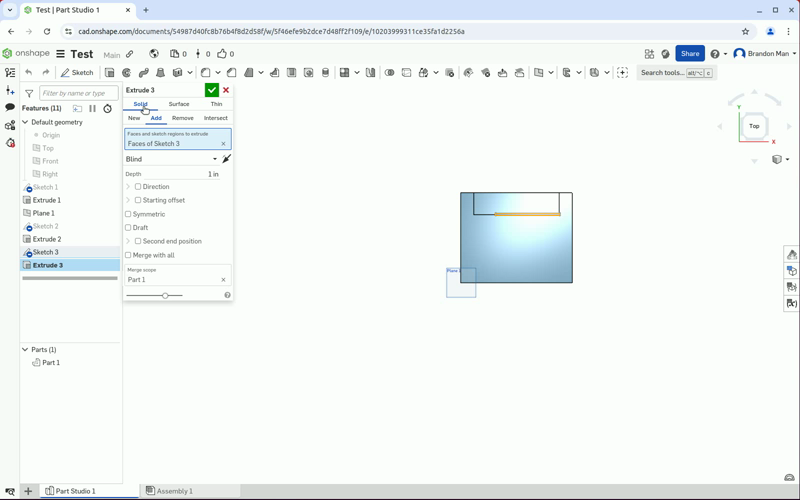
click(143, 106)
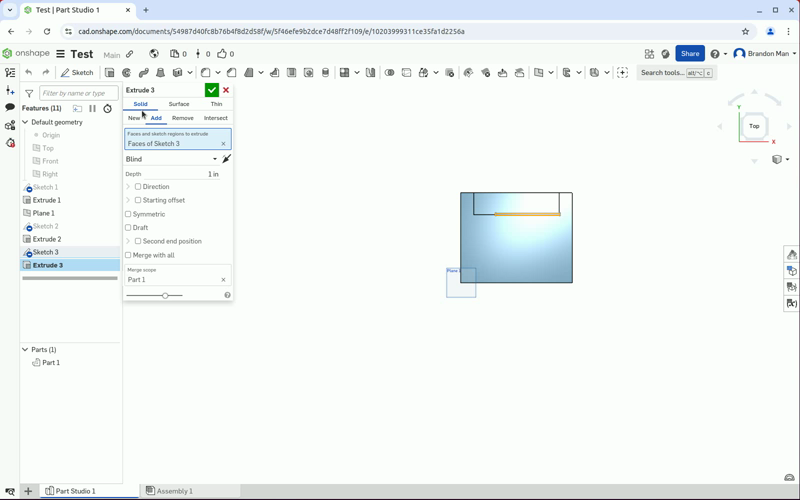
mouse_move(137, 120)
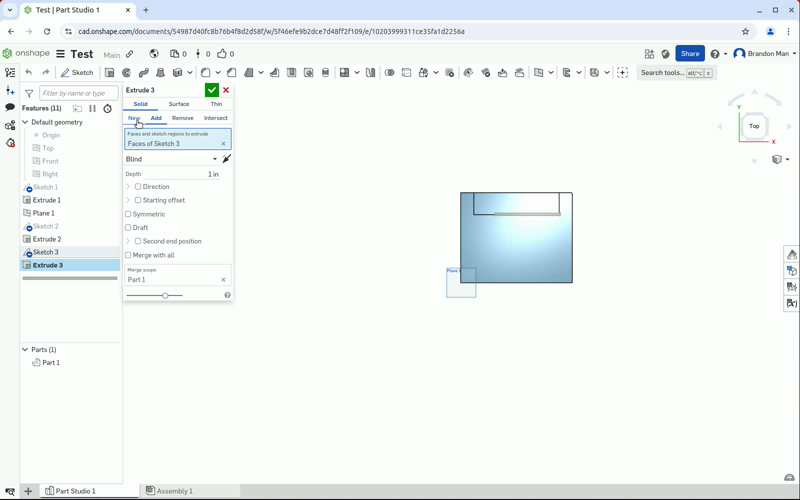
click(137, 120)
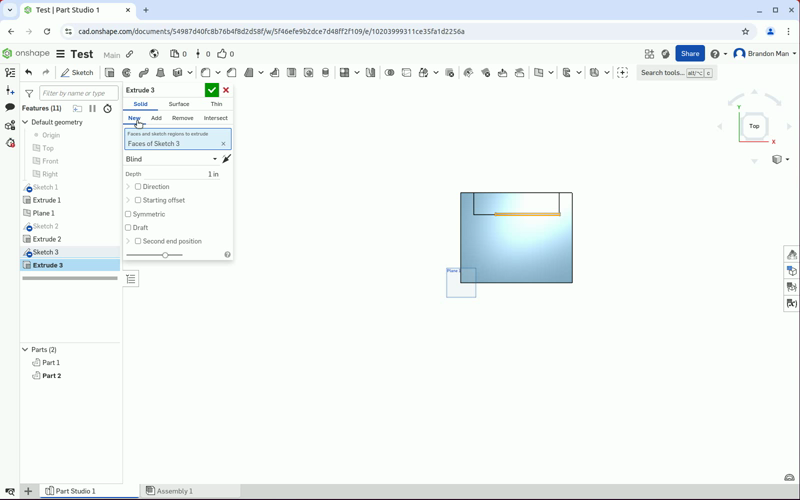
key(tab, 4)
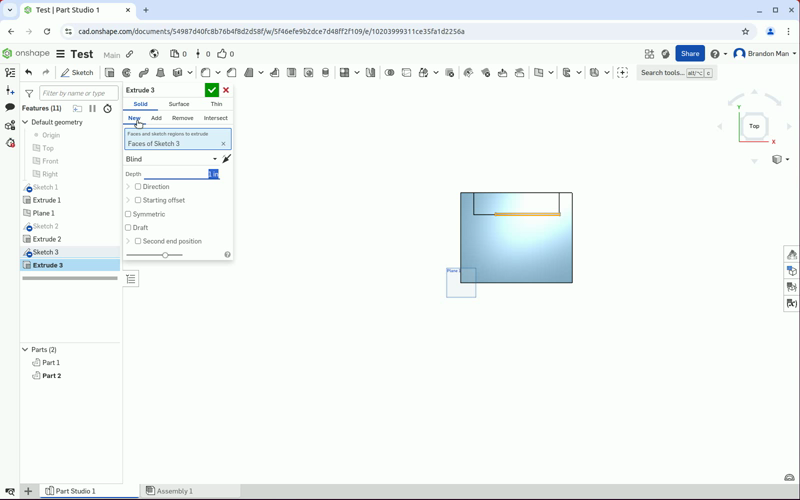
text(0.241)
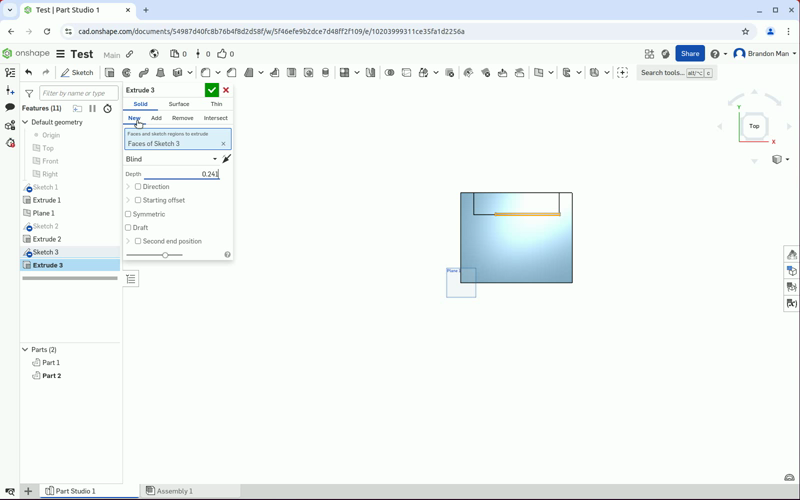
key(enter)
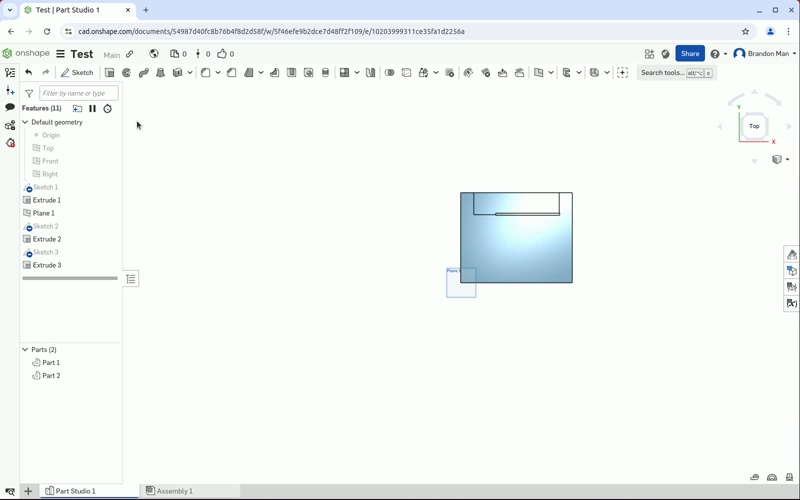
key(shift+h)
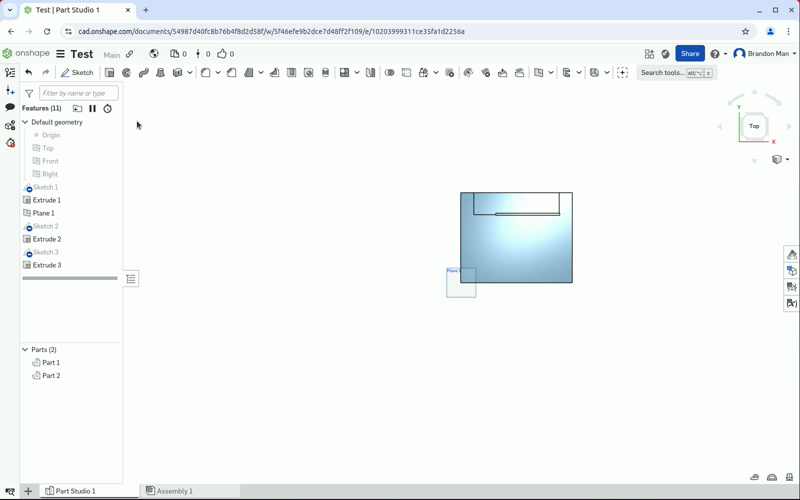
key(shift+h)
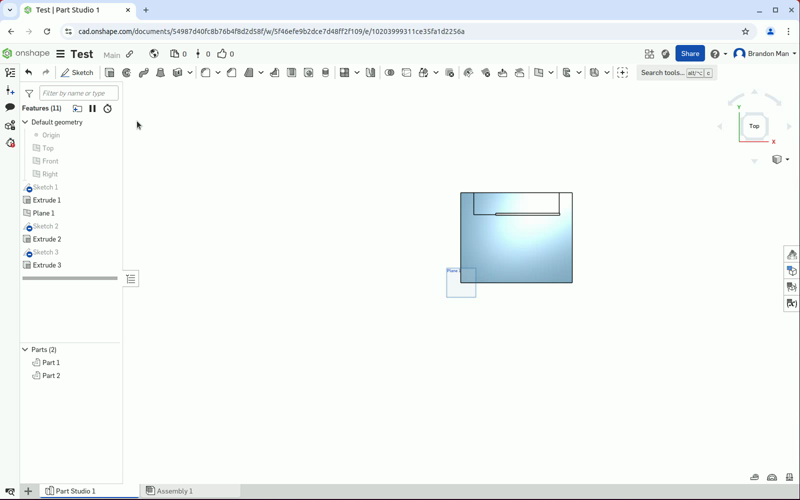
mouse_move(73, 189)
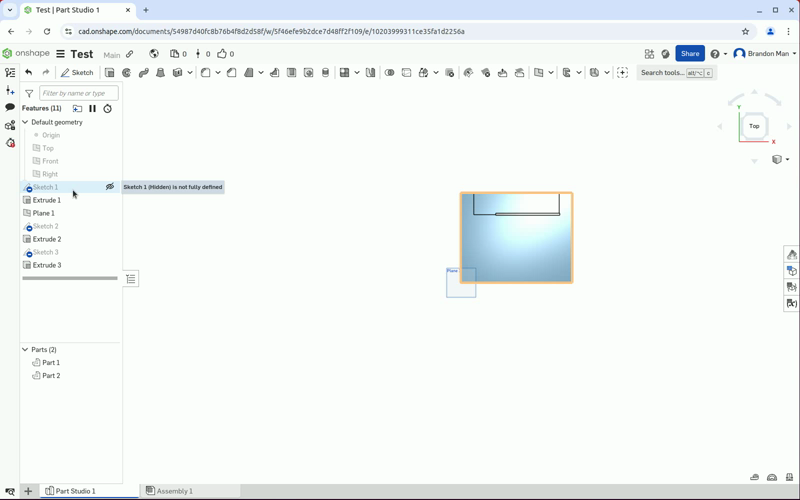
click(73, 189)
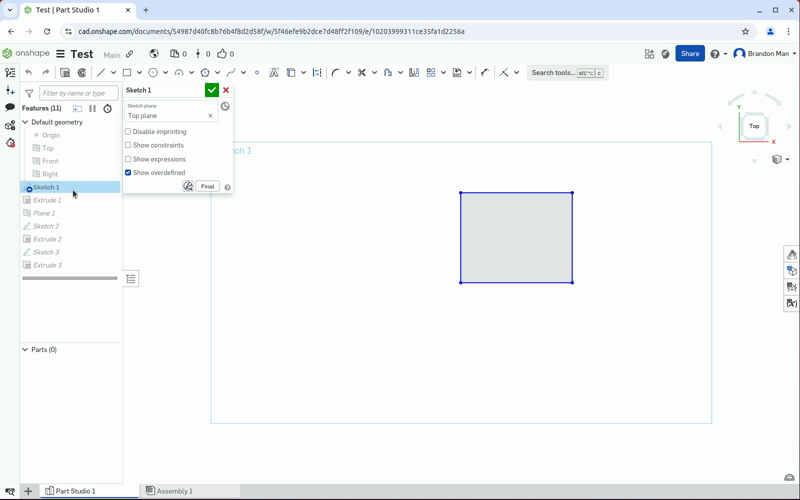
mouse_move(229, 92)
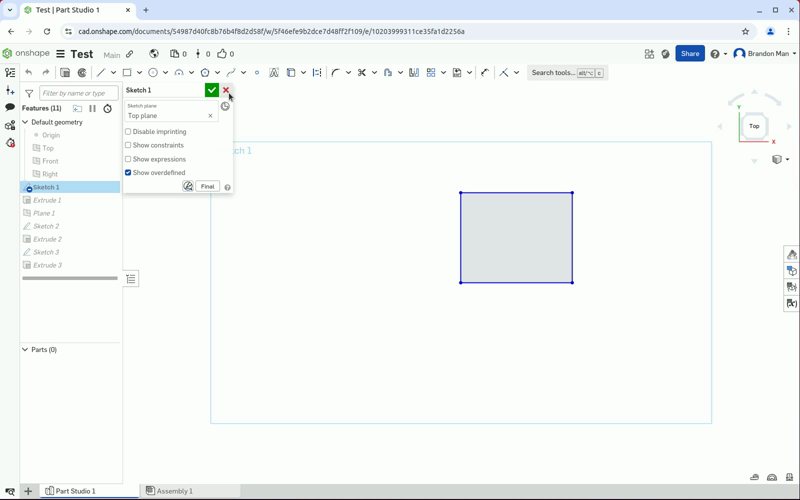
click(229, 92)
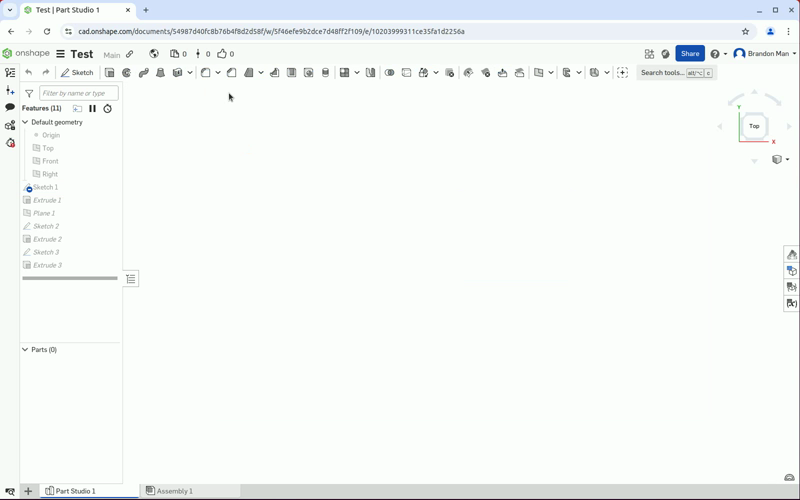
key(shift+s)
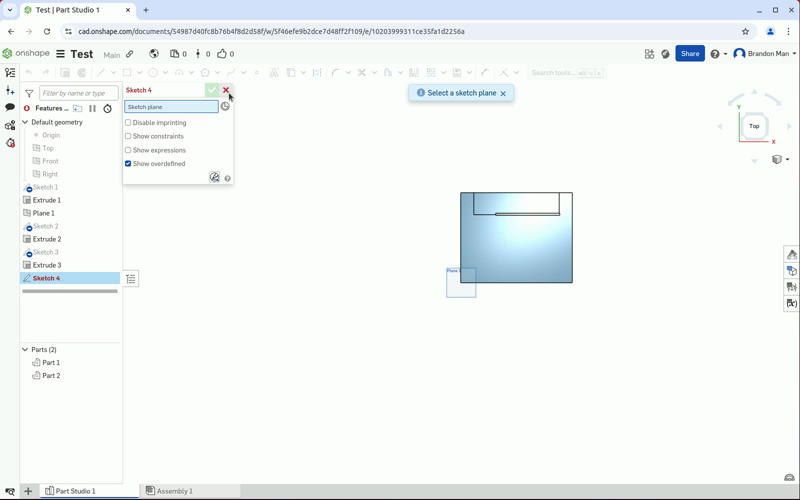
mouse_move(73, 215)
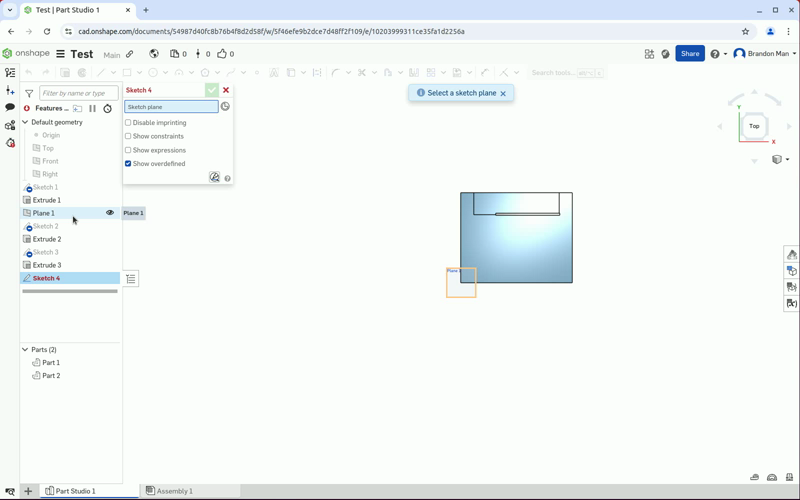
click(73, 215)
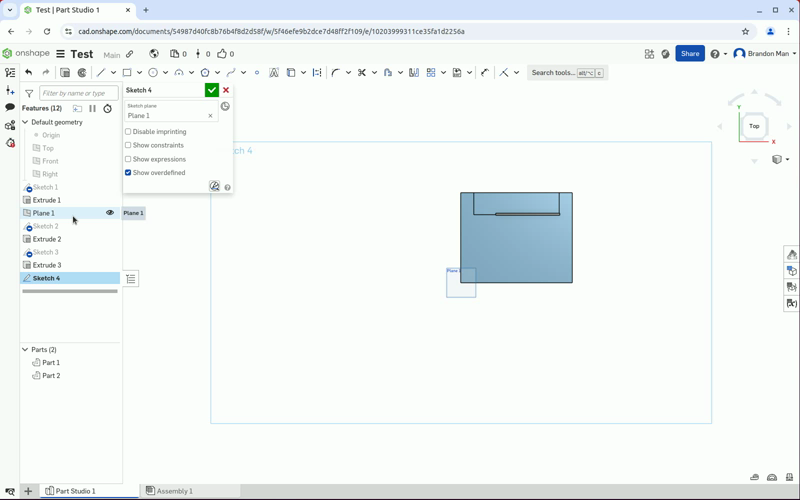
mouse_move(73, 352)
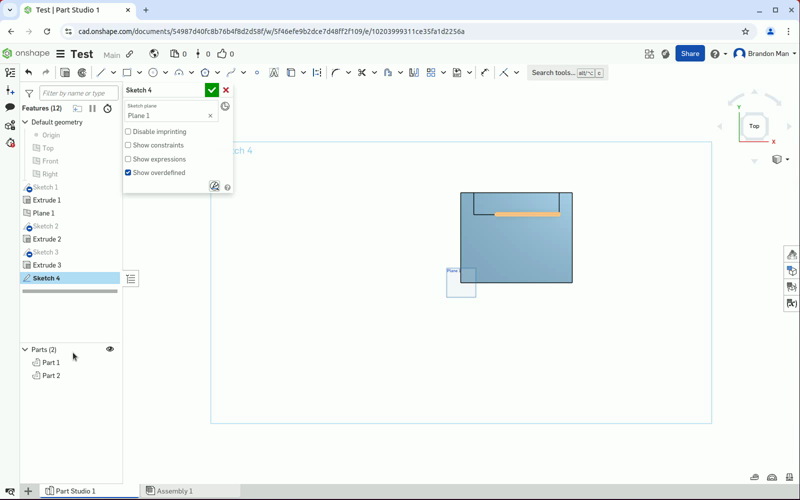
key(y)
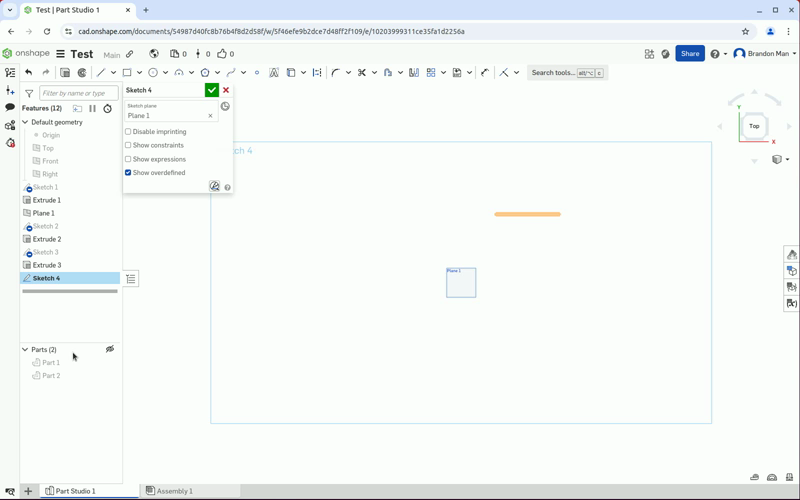
key(l)
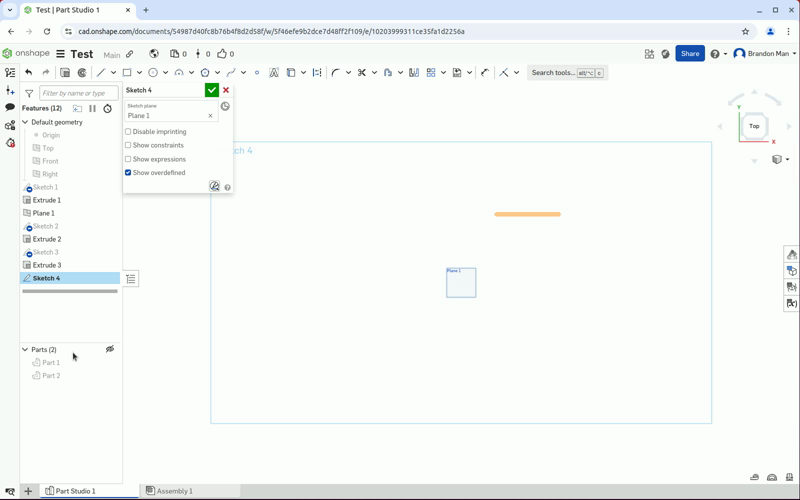
key_down(shift)
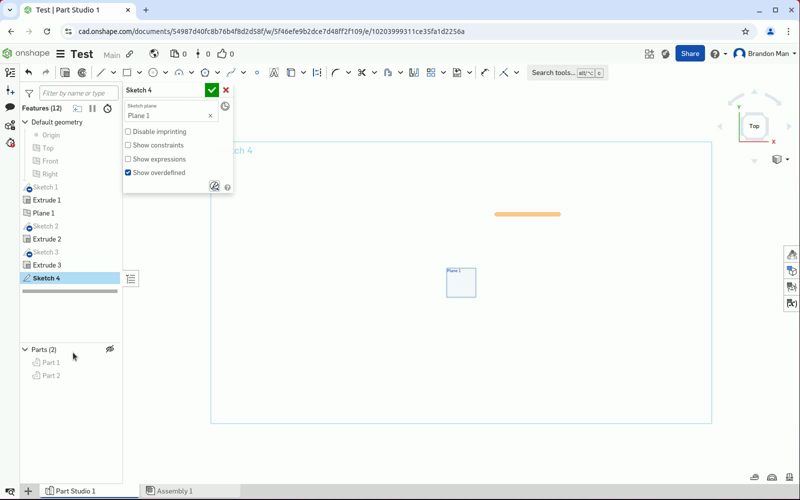
mouse_move(459, 259)
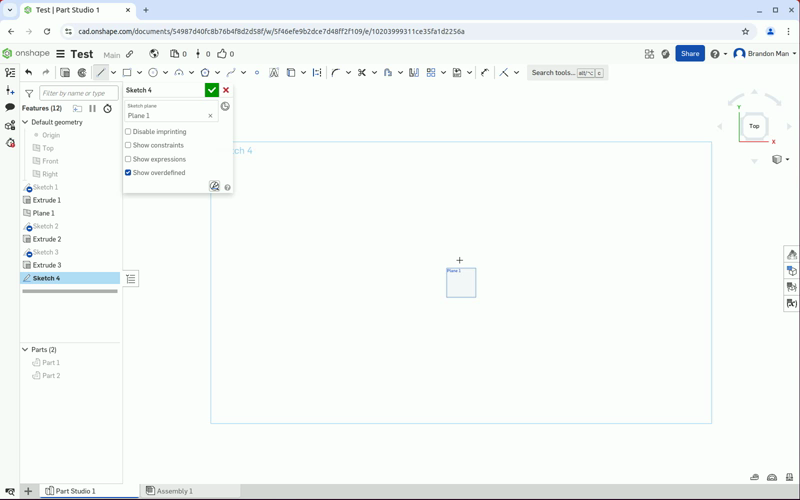
click(459, 259)
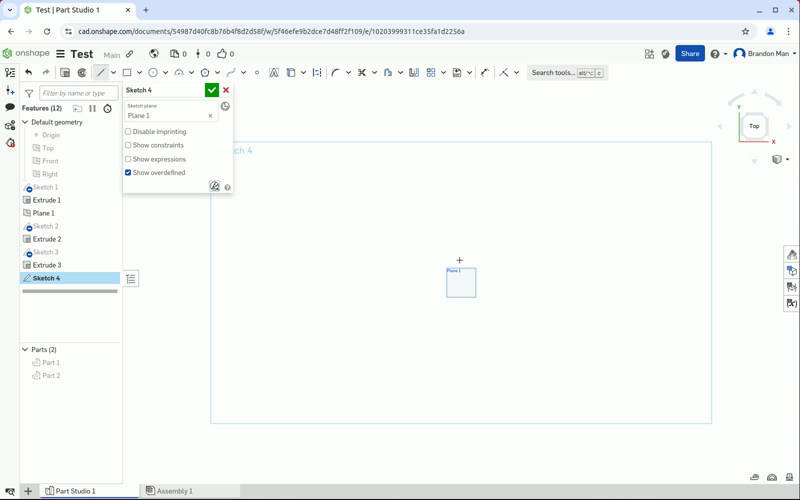
key_up(shift)
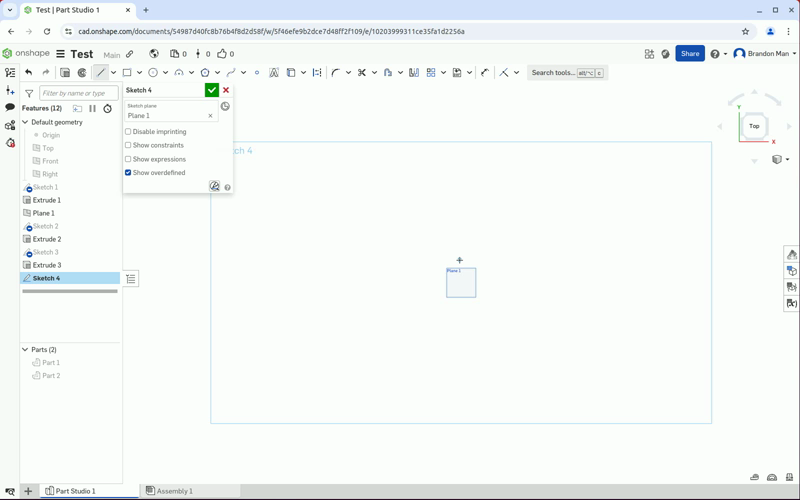
key_down(shift)
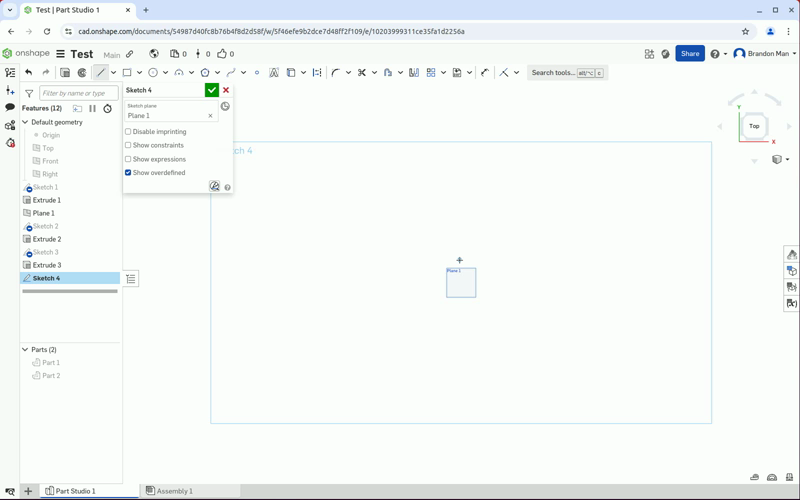
mouse_move(489, 259)
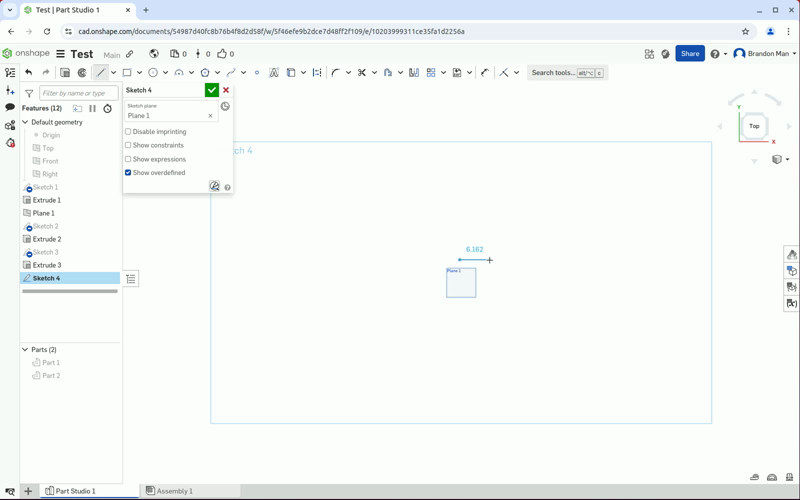
mouse_move(460, 259)
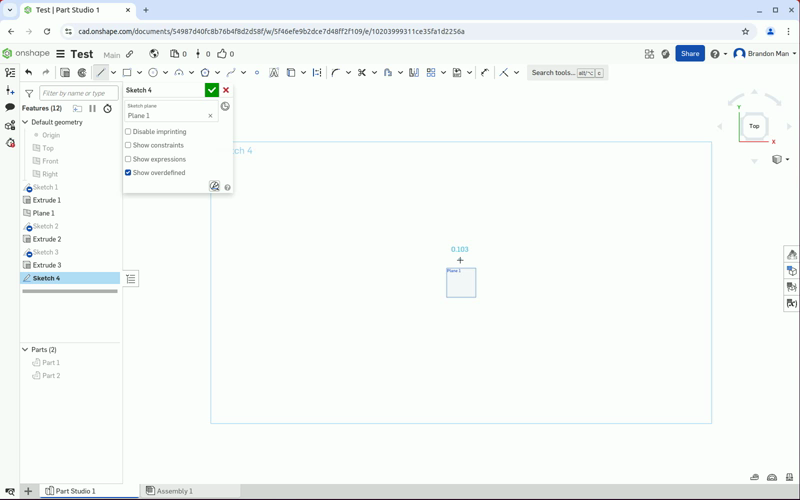
scroll(6)
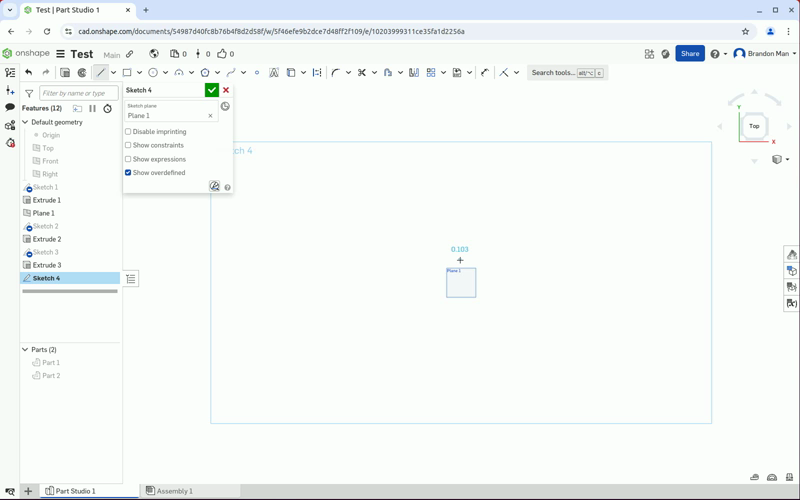
scroll(6)
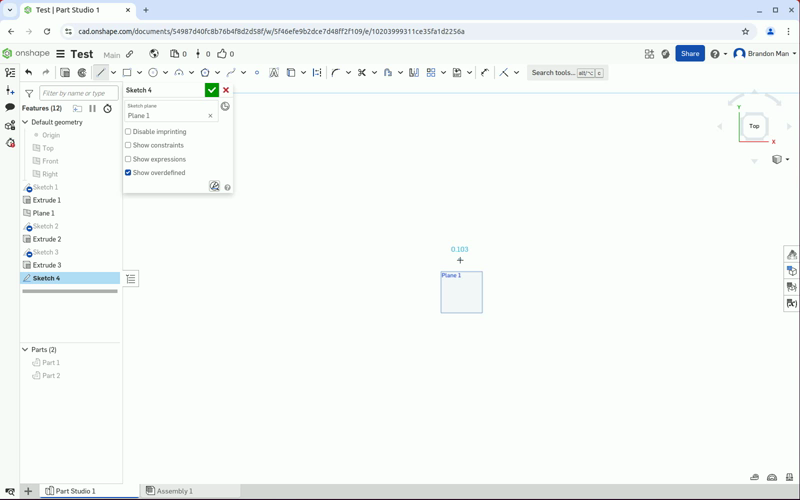
scroll(6)
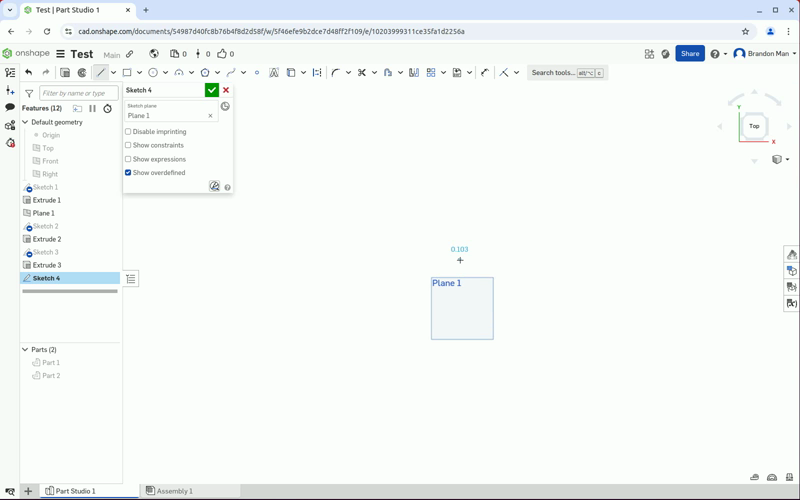
scroll(6)
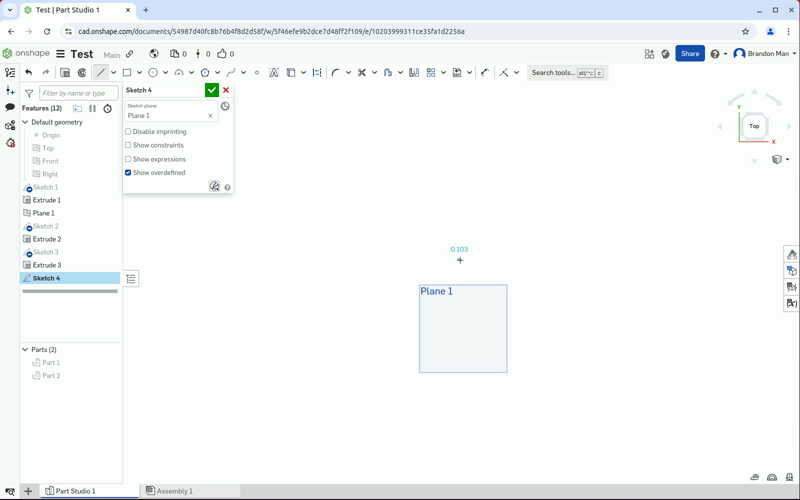
scroll(6)
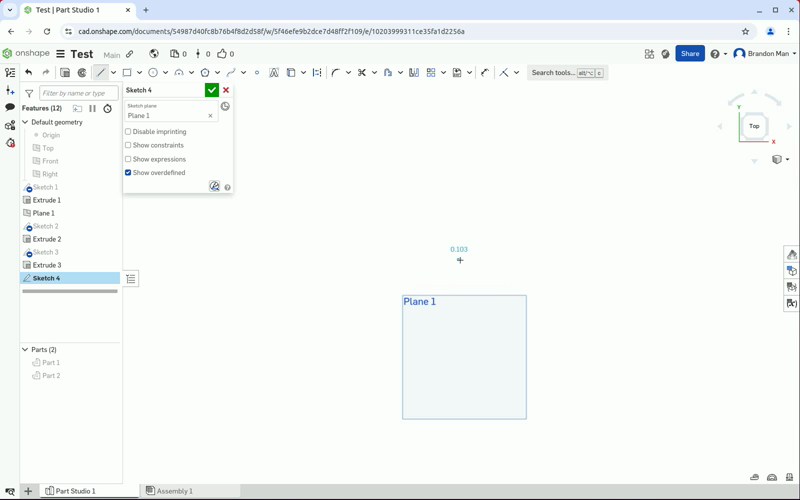
scroll(6)
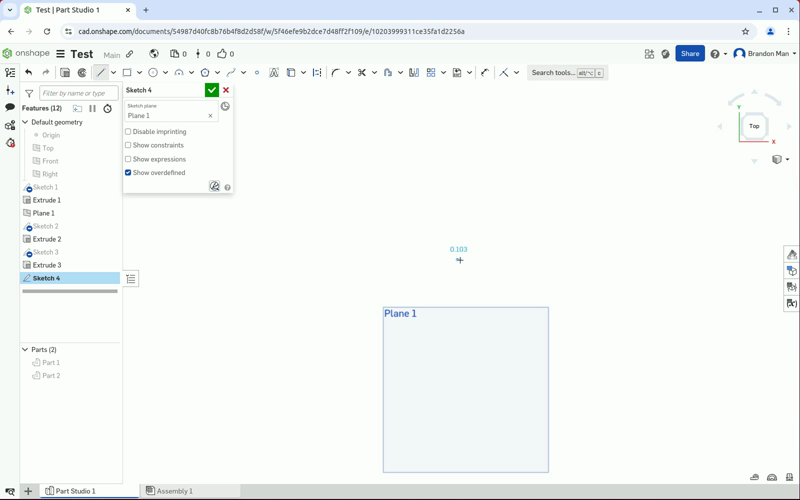
scroll(6)
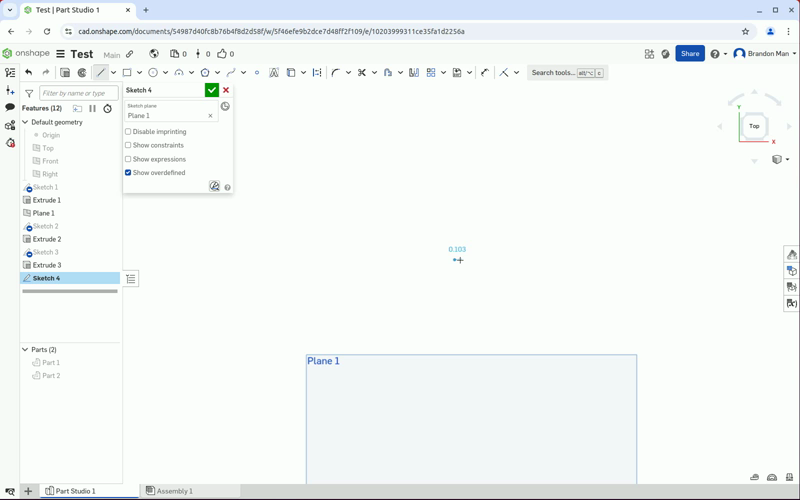
click(460, 259)
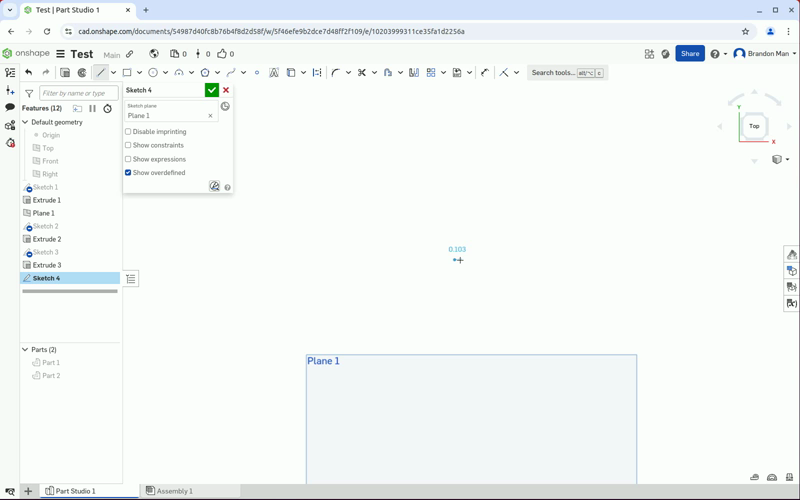
scroll(-6)
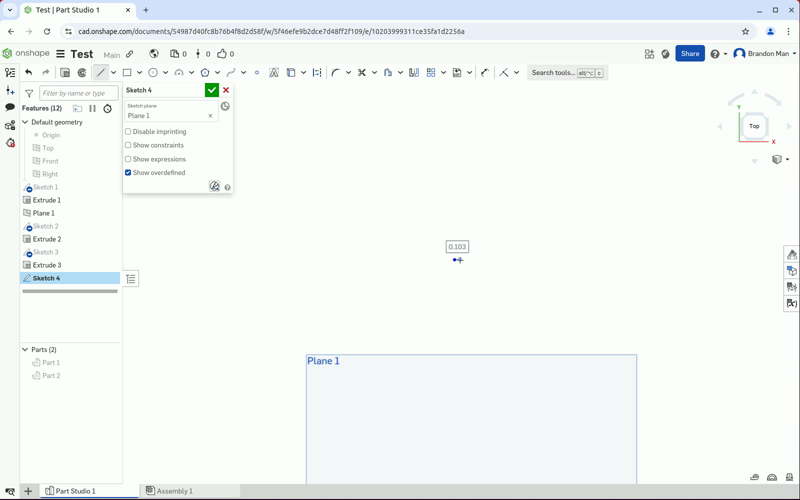
scroll(-6)
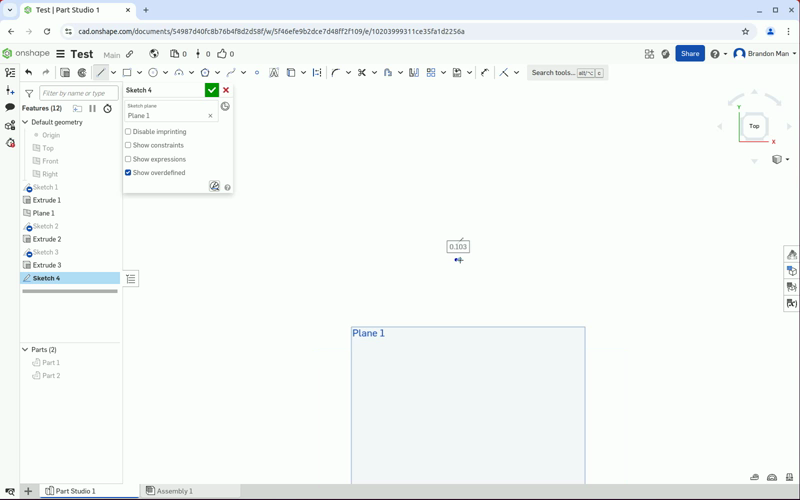
scroll(-6)
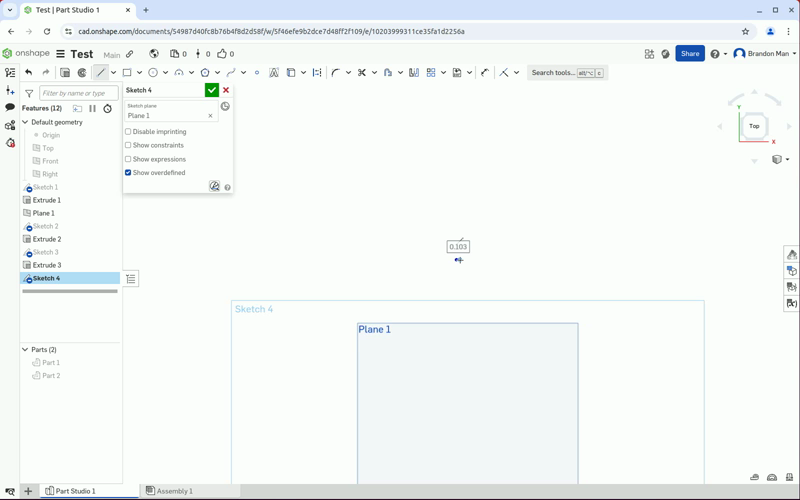
scroll(-6)
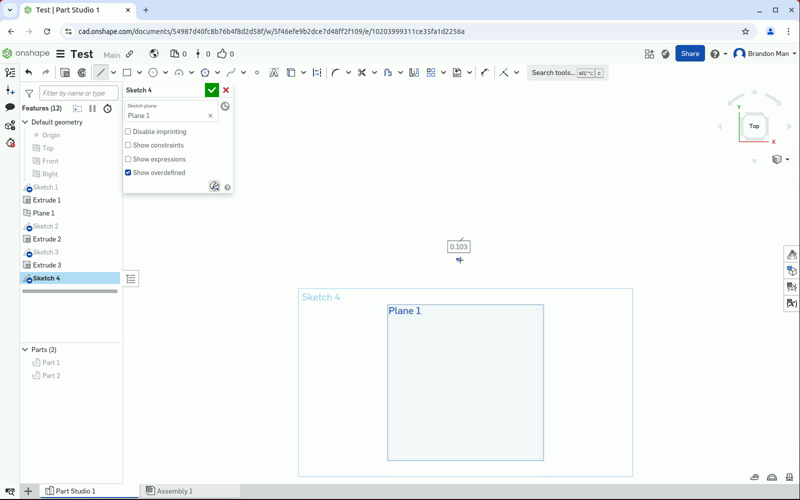
scroll(-6)
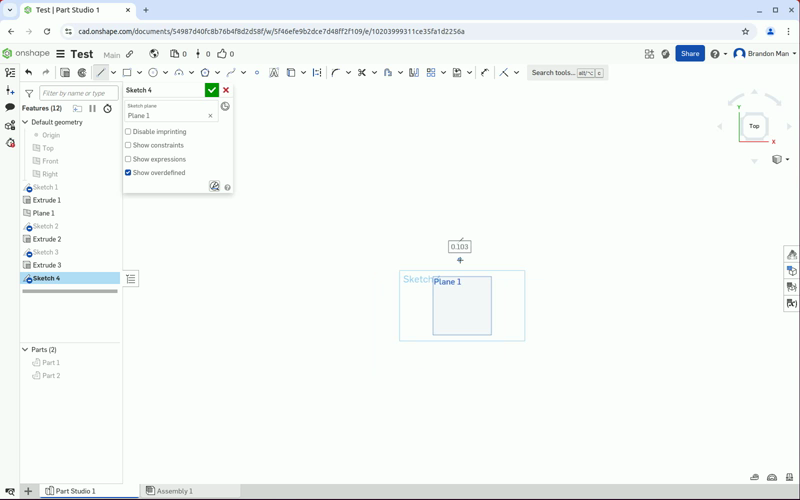
scroll(-6)
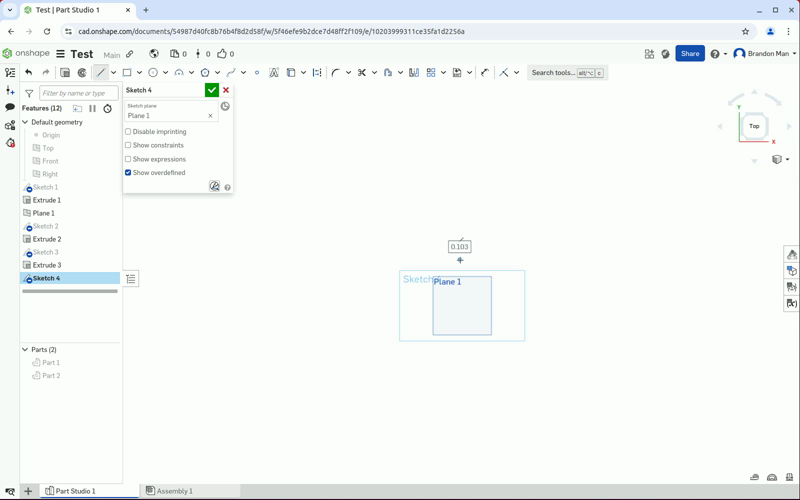
scroll(-6)
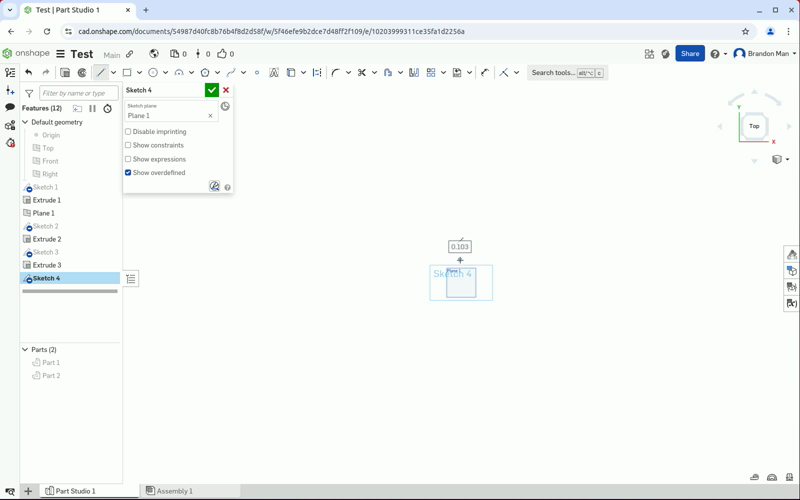
key_up(shift)
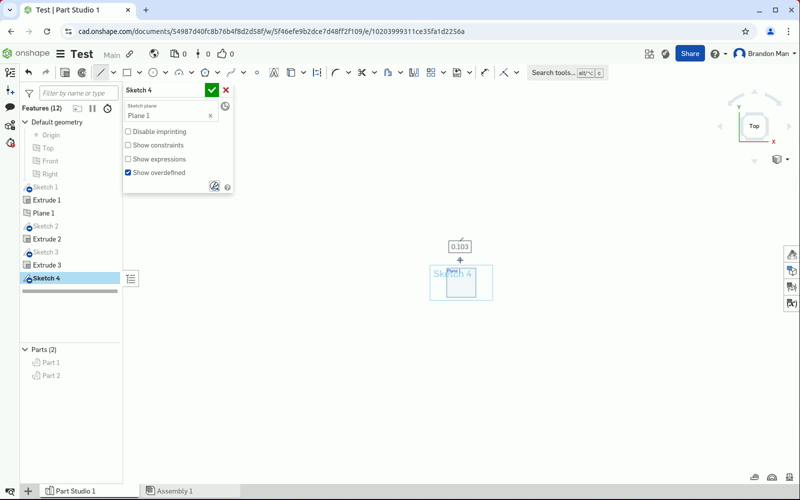
key_down(shift)
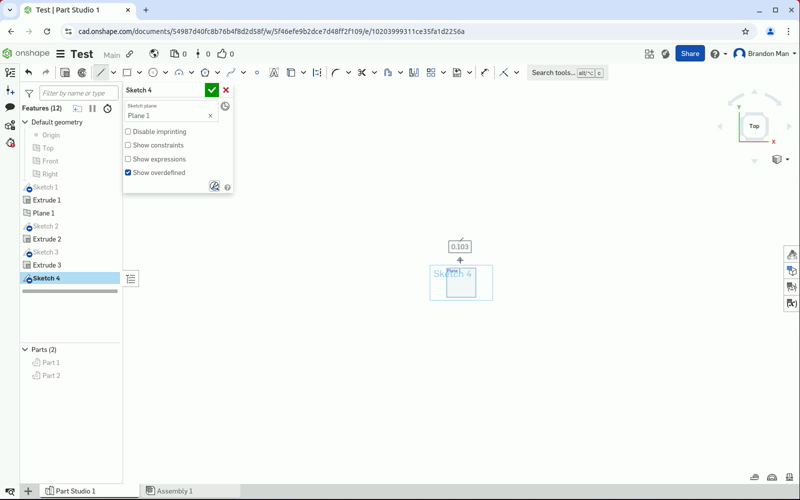
mouse_move(490, 259)
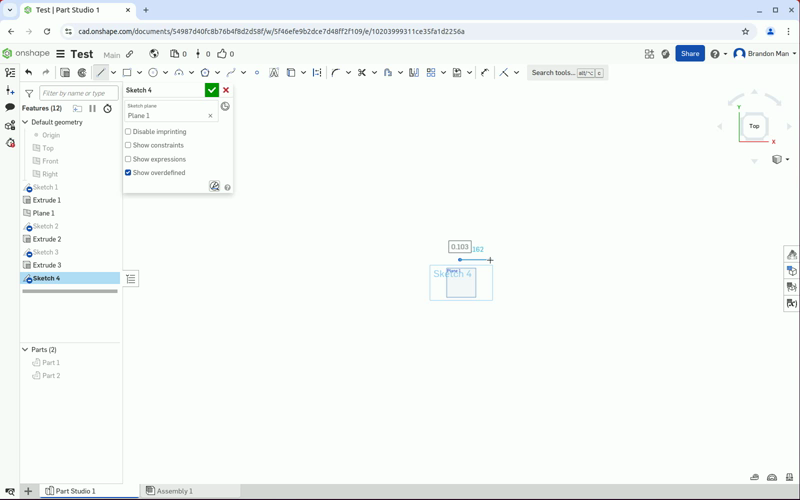
mouse_move(460, 239)
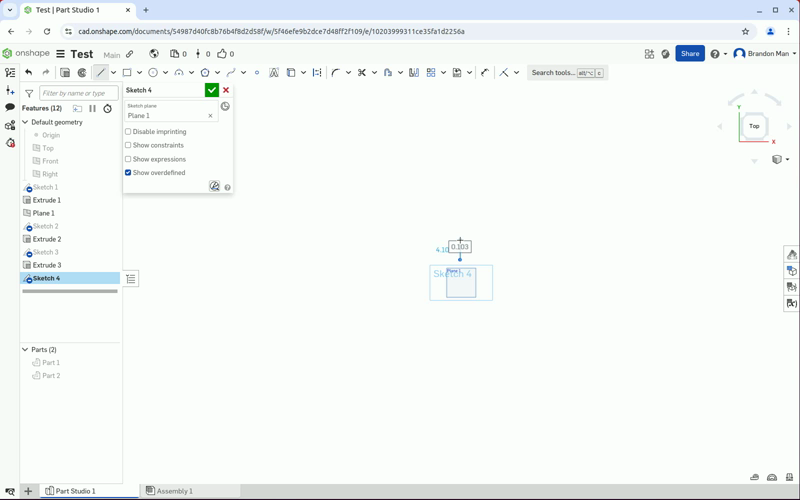
click(460, 239)
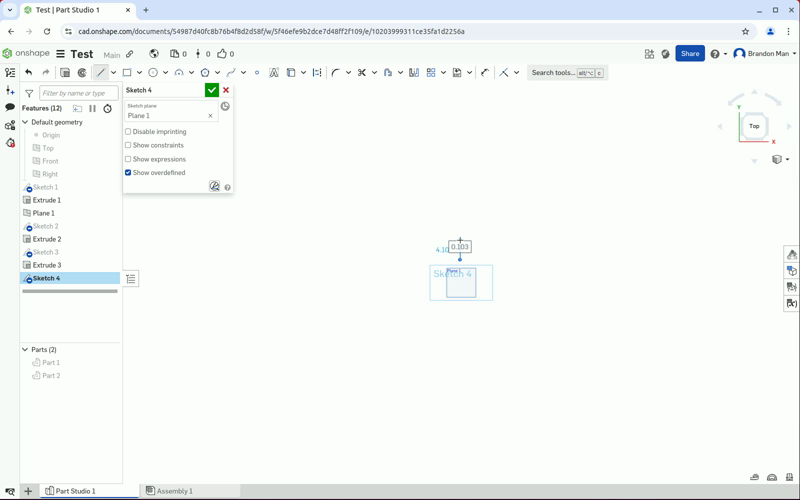
key_up(shift)
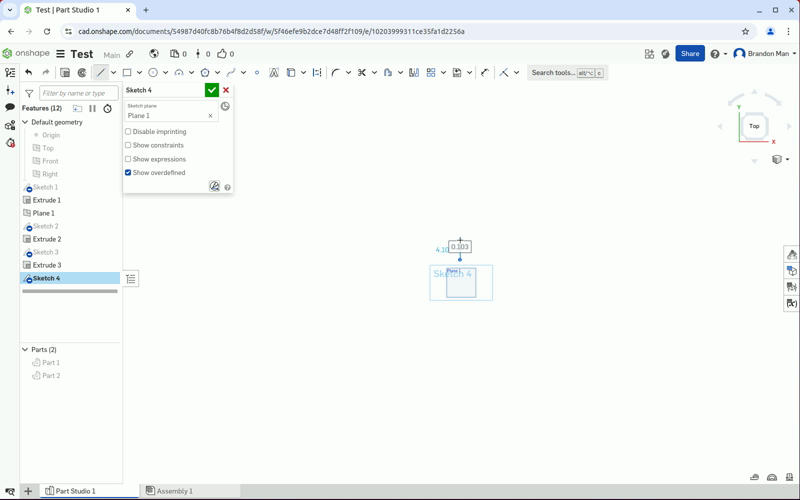
key_down(shift)
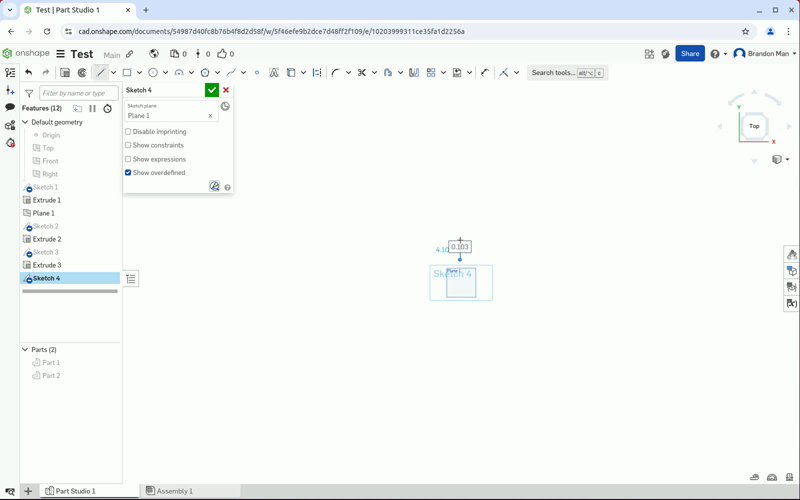
mouse_move(490, 239)
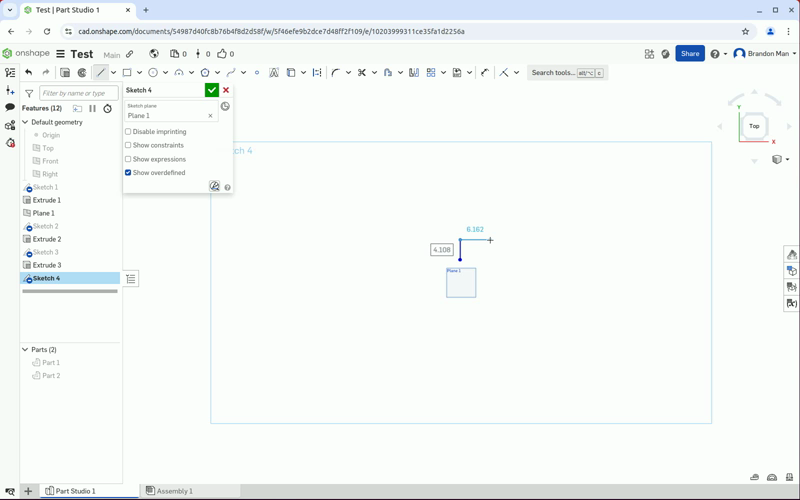
mouse_move(459, 239)
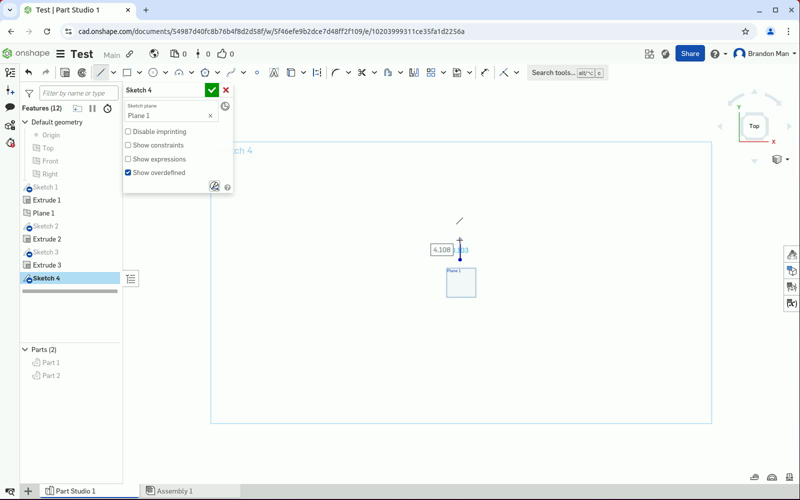
scroll(6)
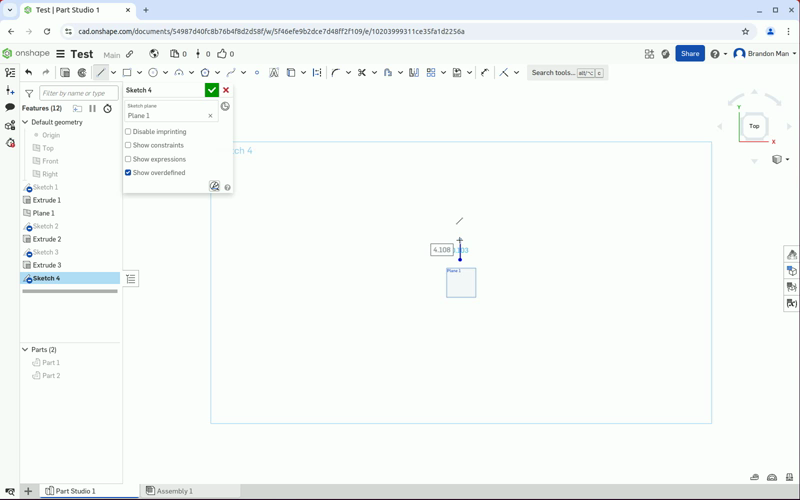
scroll(6)
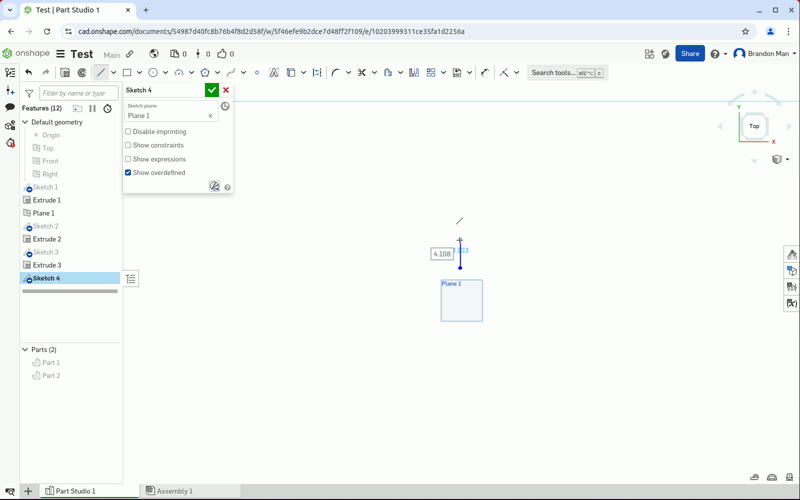
scroll(6)
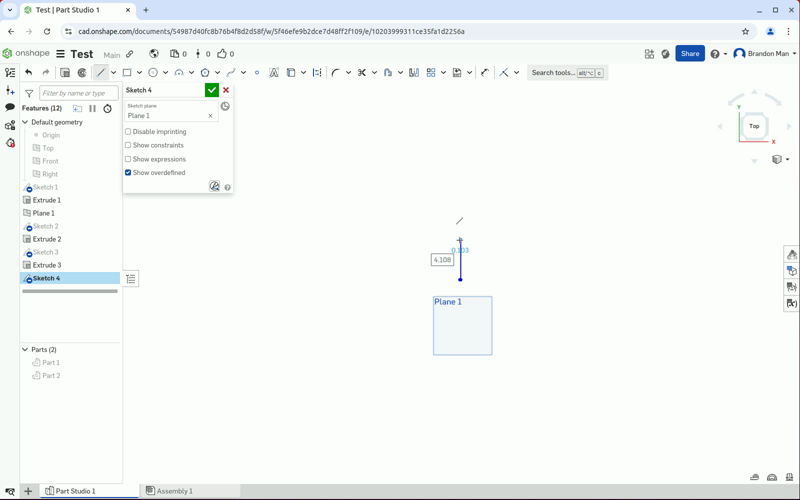
scroll(6)
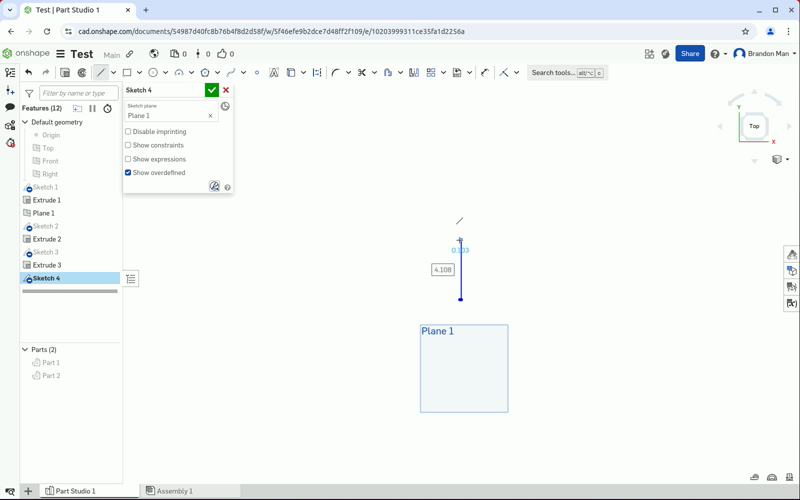
scroll(6)
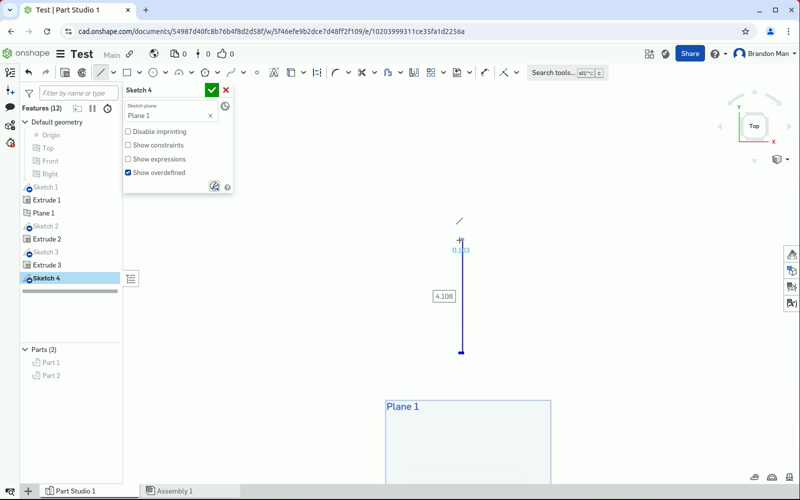
scroll(6)
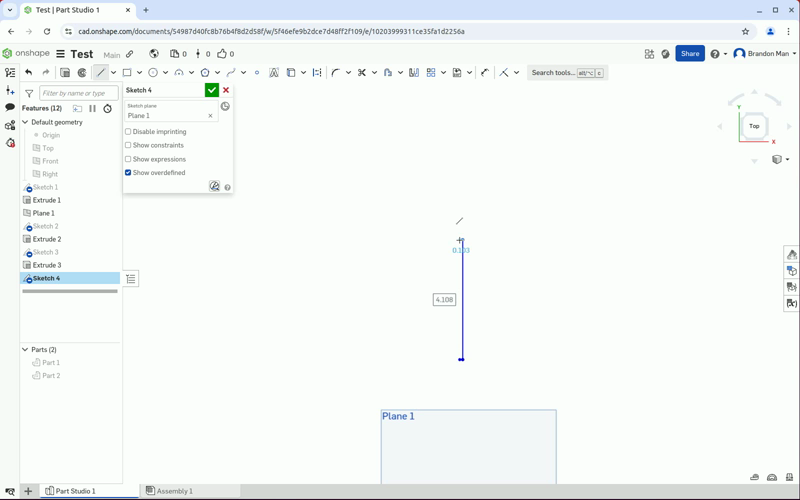
scroll(6)
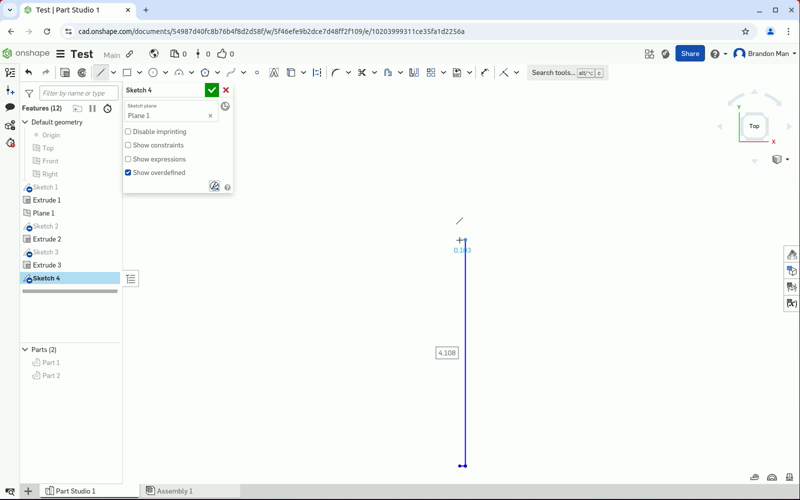
click(459, 239)
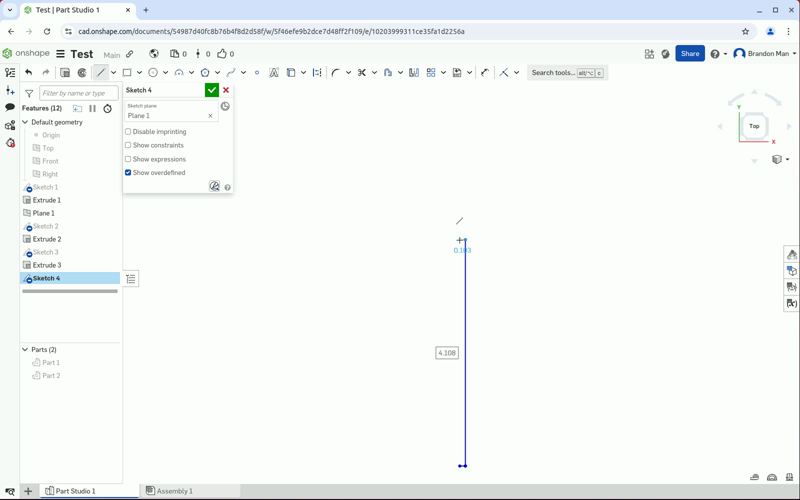
scroll(-6)
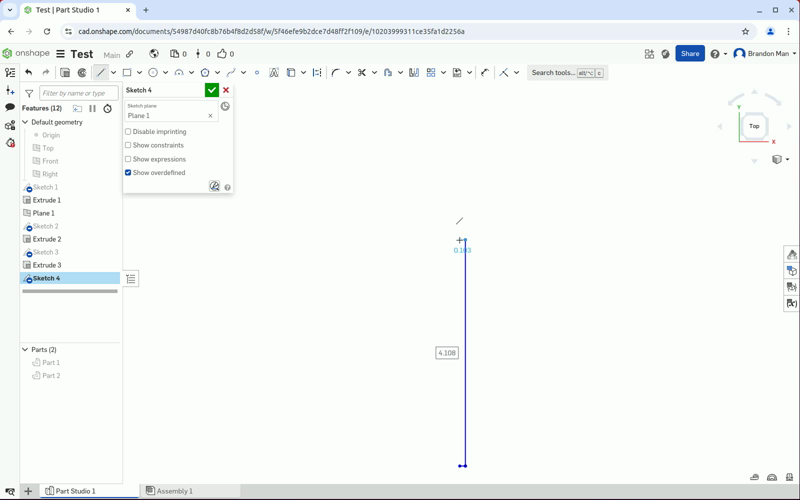
scroll(-6)
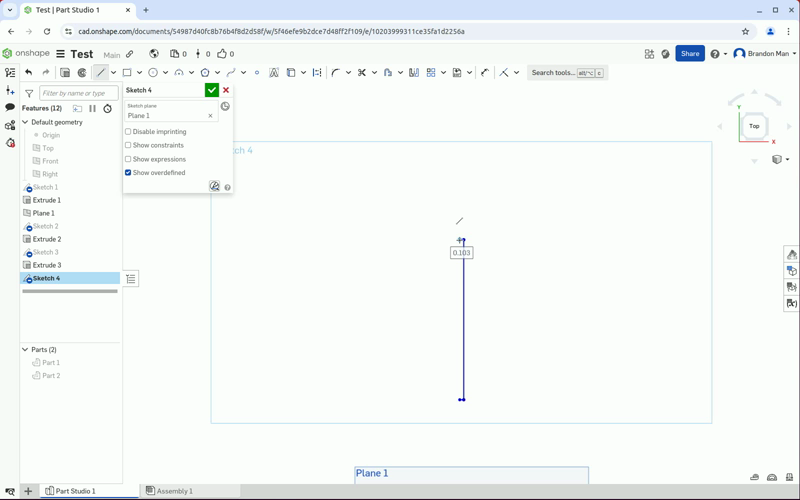
scroll(-6)
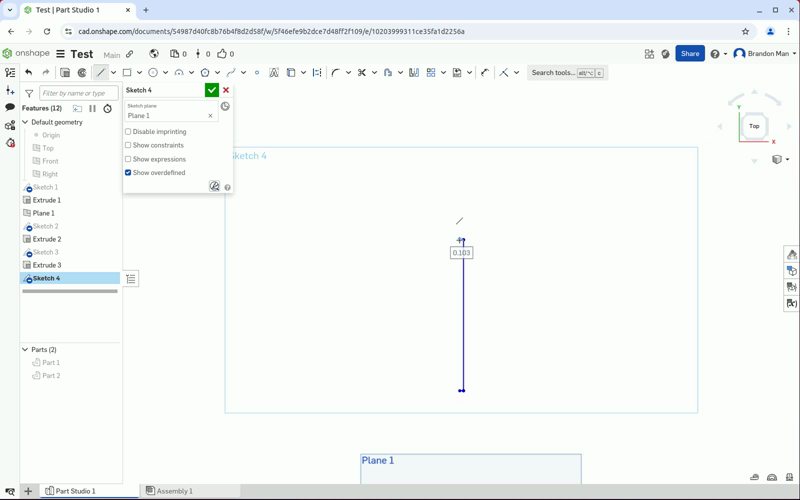
scroll(-6)
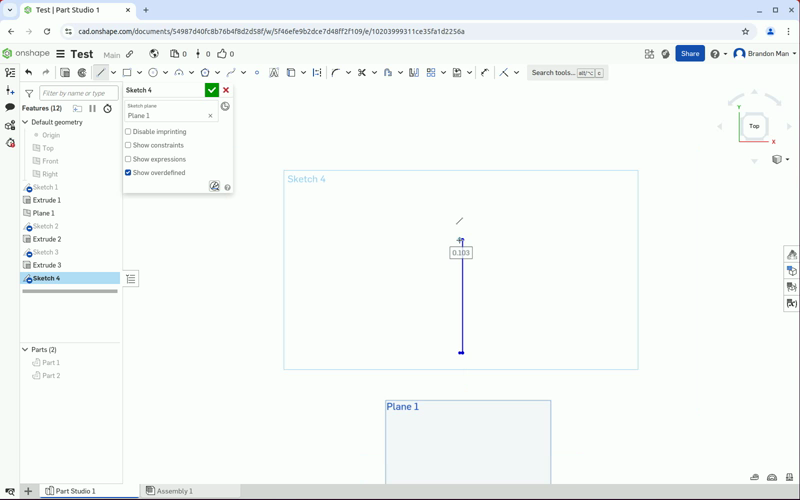
scroll(-6)
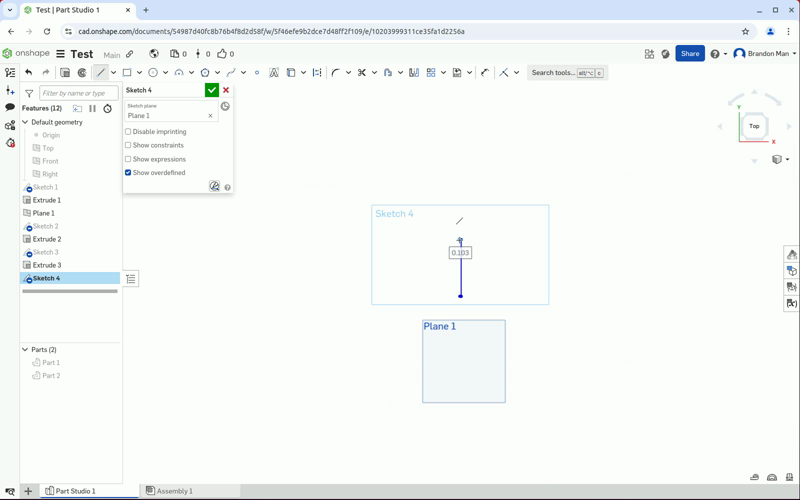
scroll(-6)
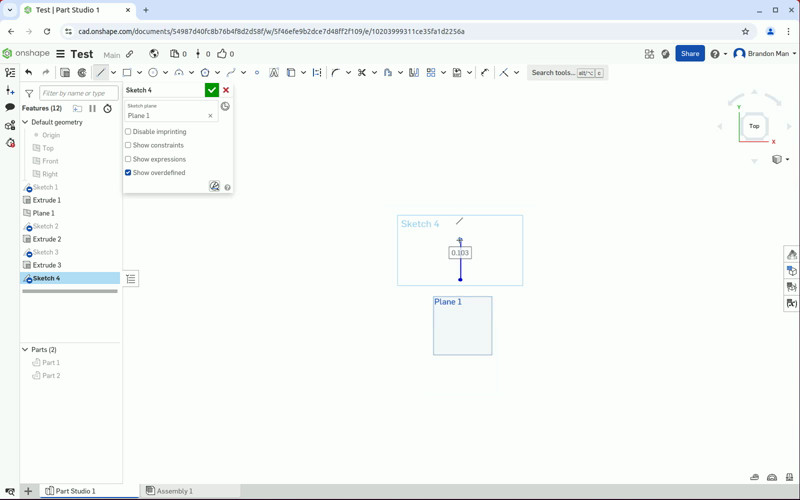
scroll(-6)
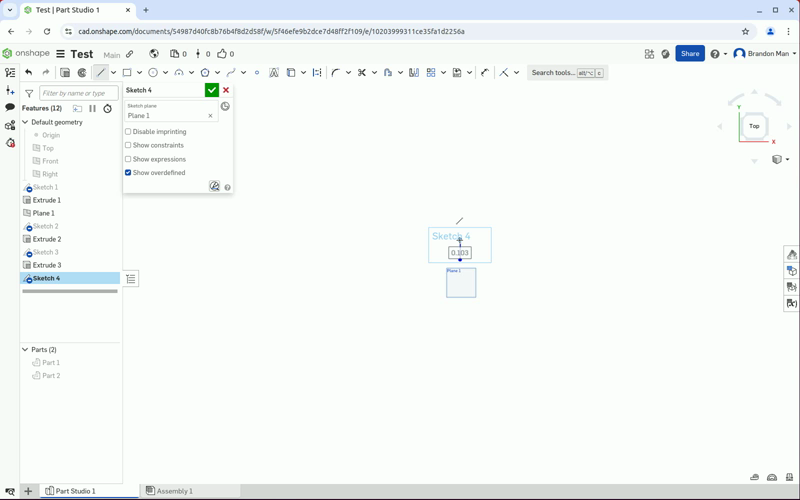
key_up(shift)
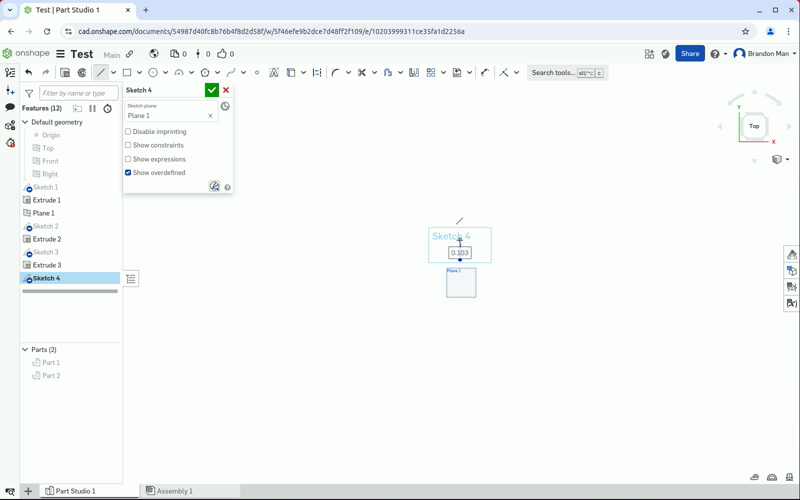
mouse_move(489, 239)
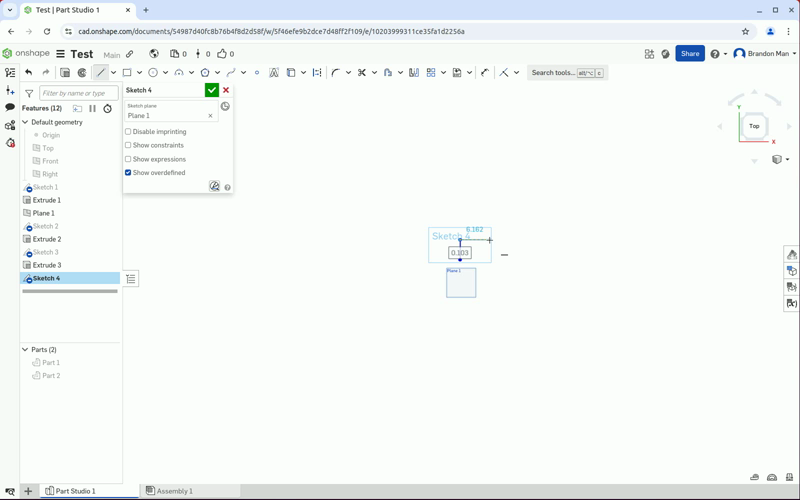
key_down(shift)
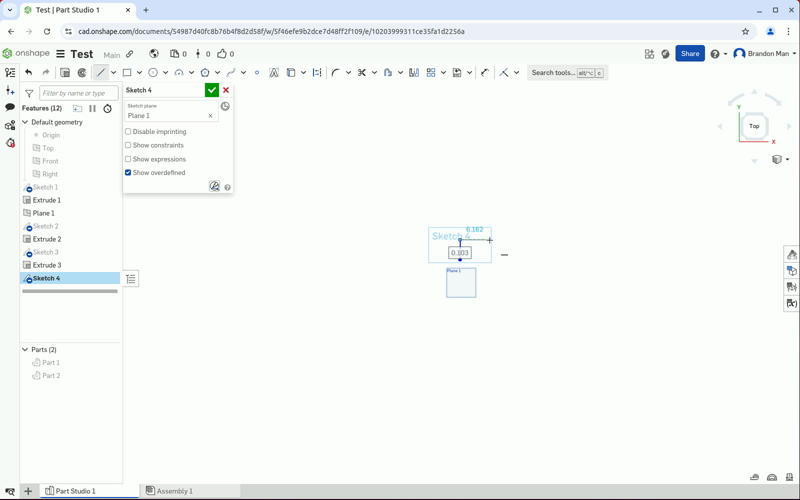
mouse_move(459, 259)
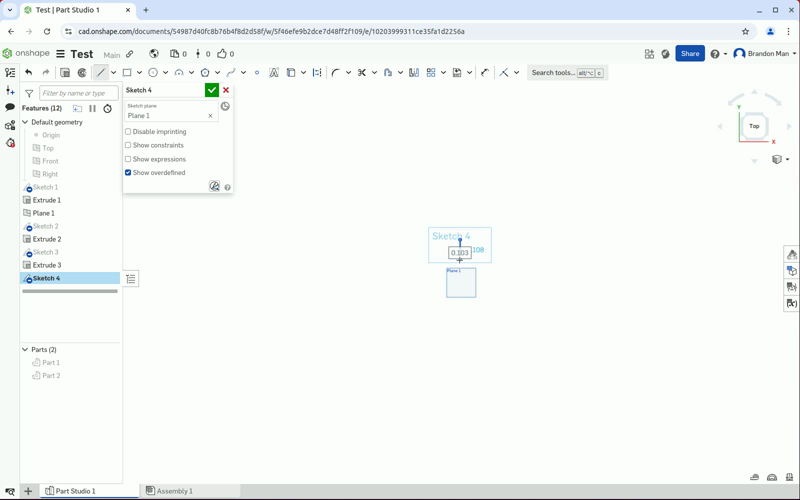
scroll(6)
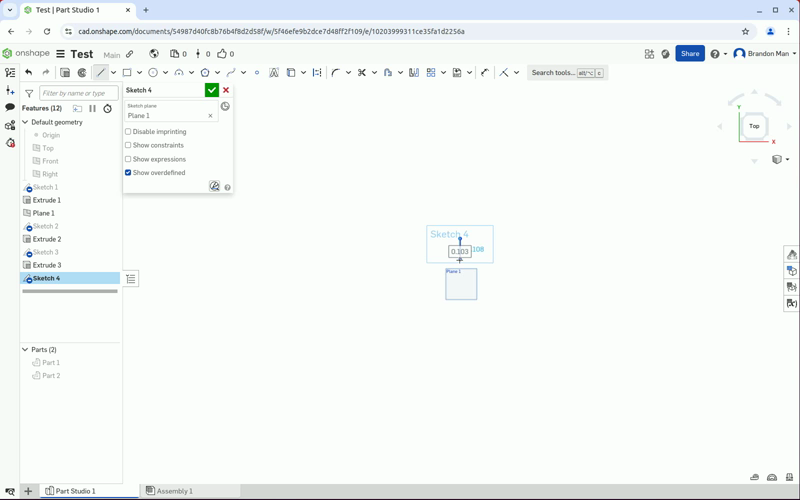
scroll(6)
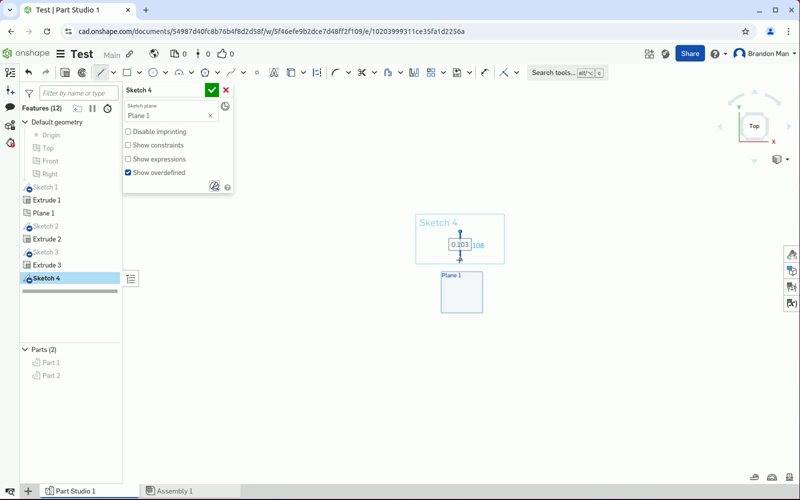
scroll(6)
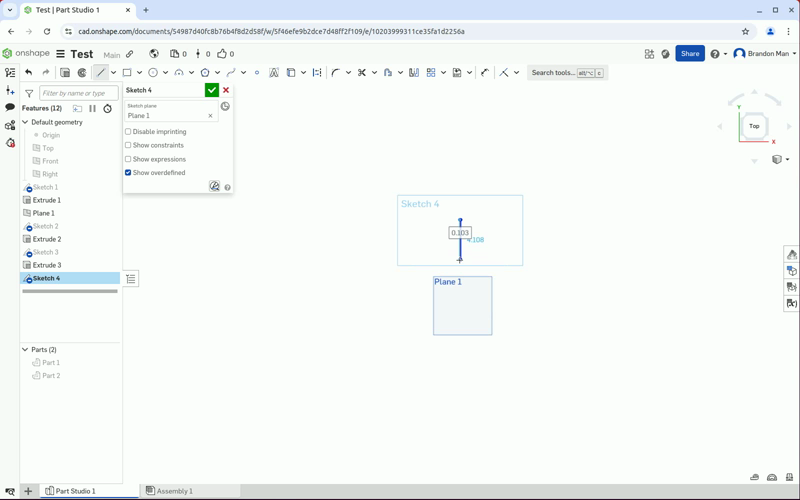
scroll(6)
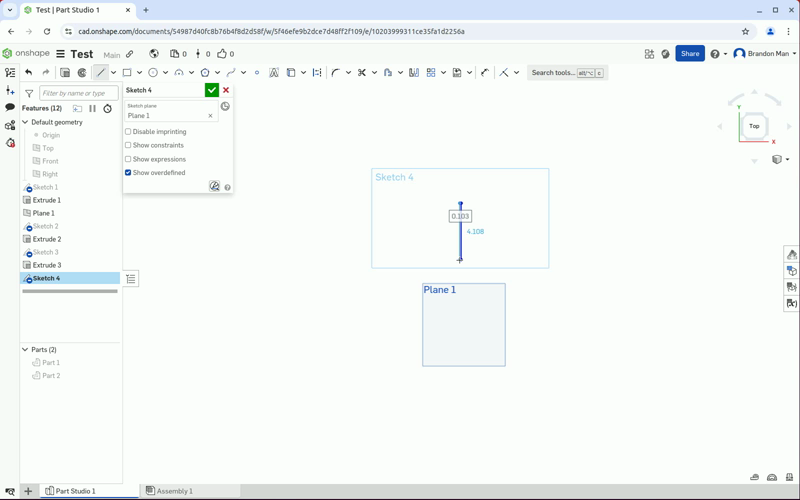
scroll(6)
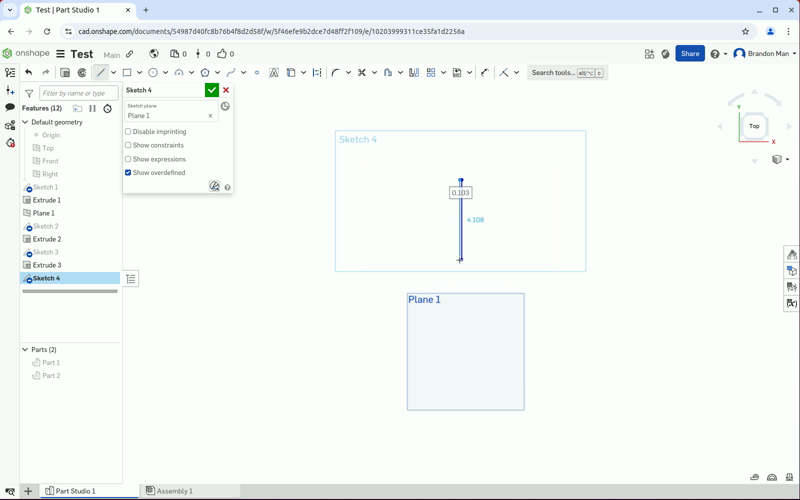
scroll(6)
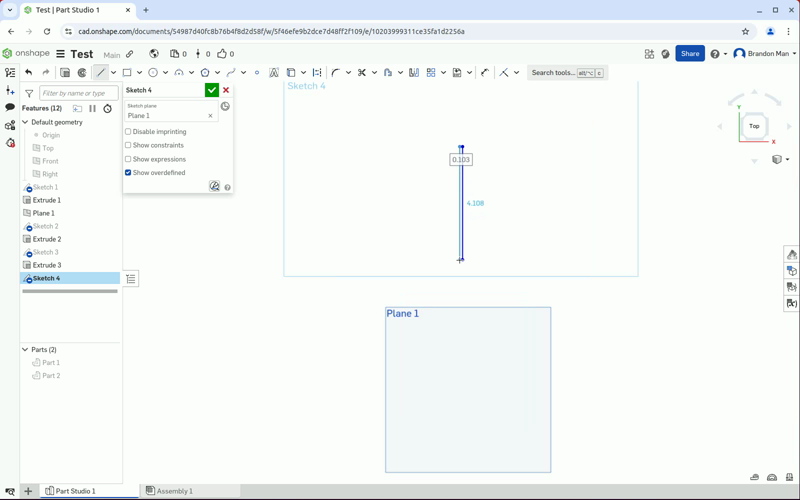
scroll(6)
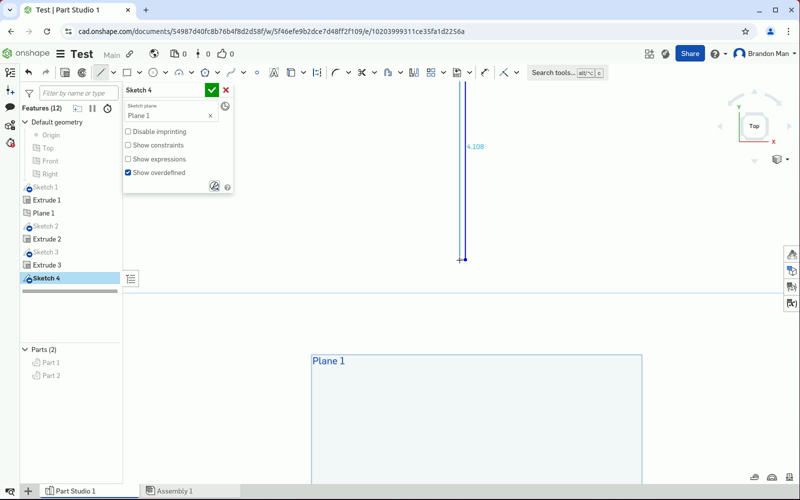
key_up(shift)
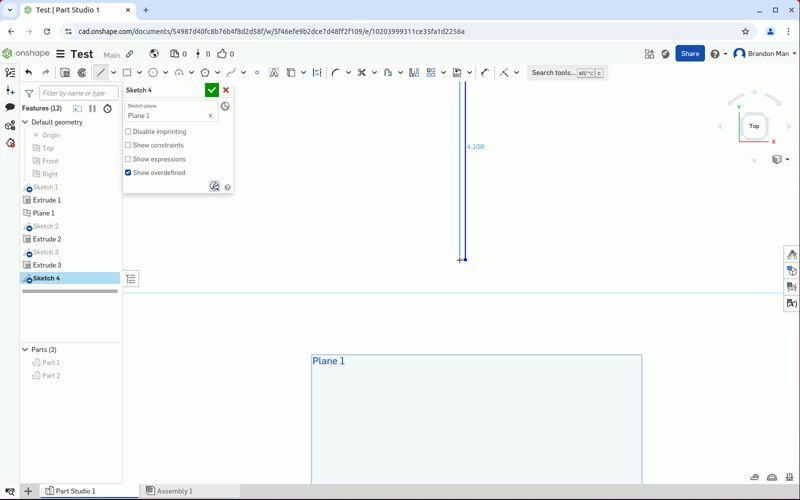
click(459, 259)
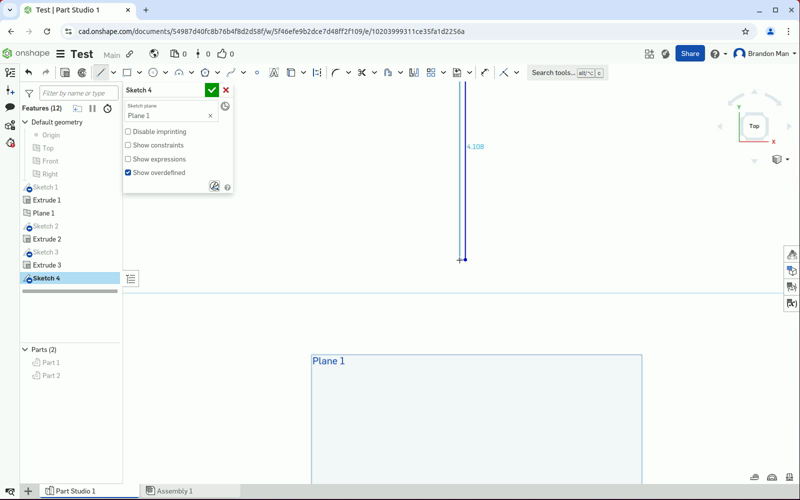
scroll(-6)
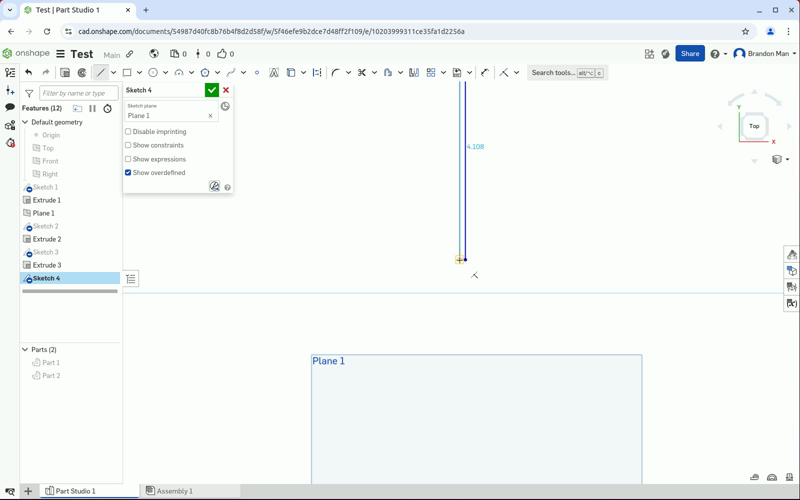
scroll(-6)
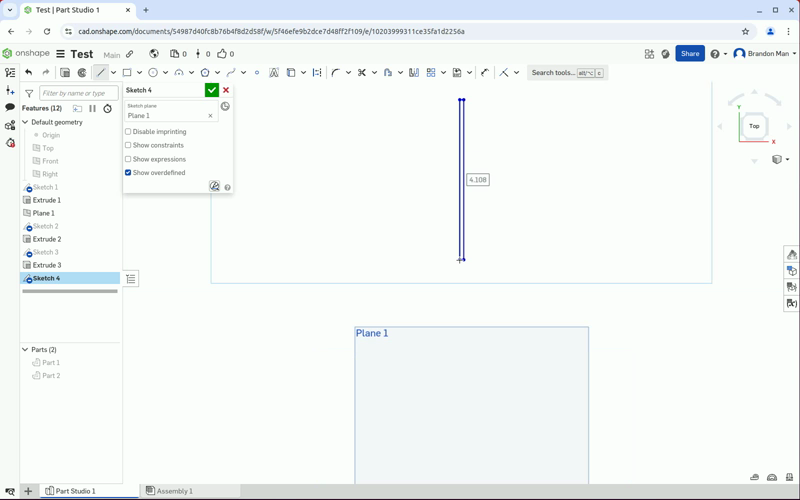
scroll(-6)
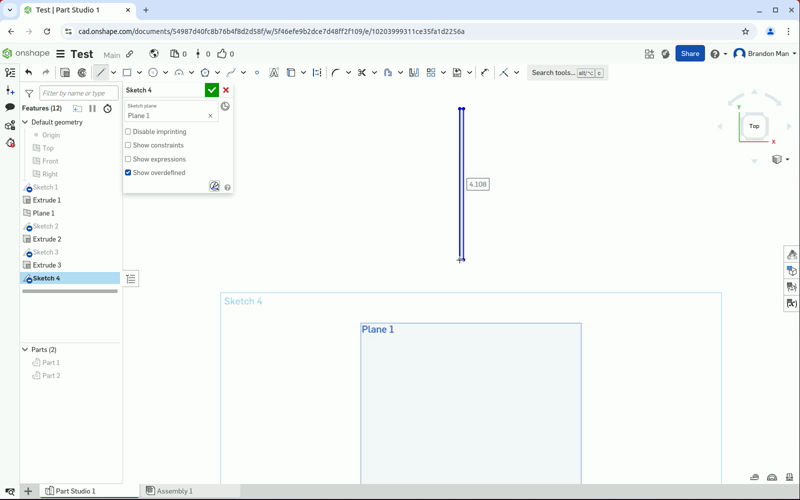
scroll(-6)
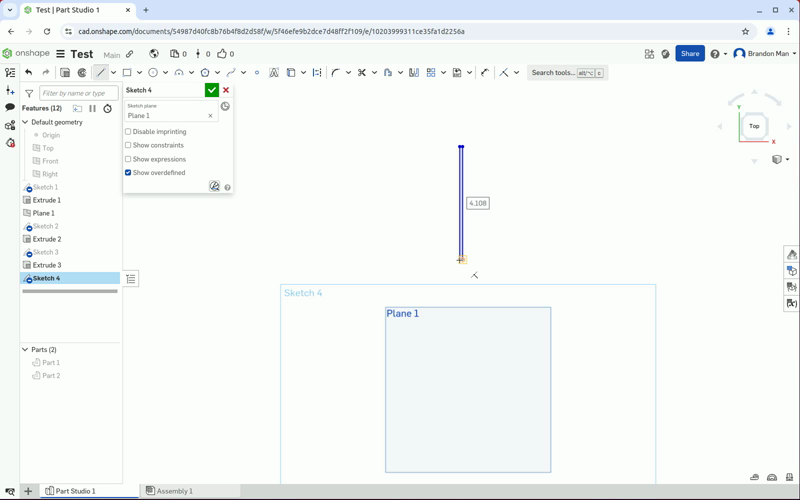
scroll(-6)
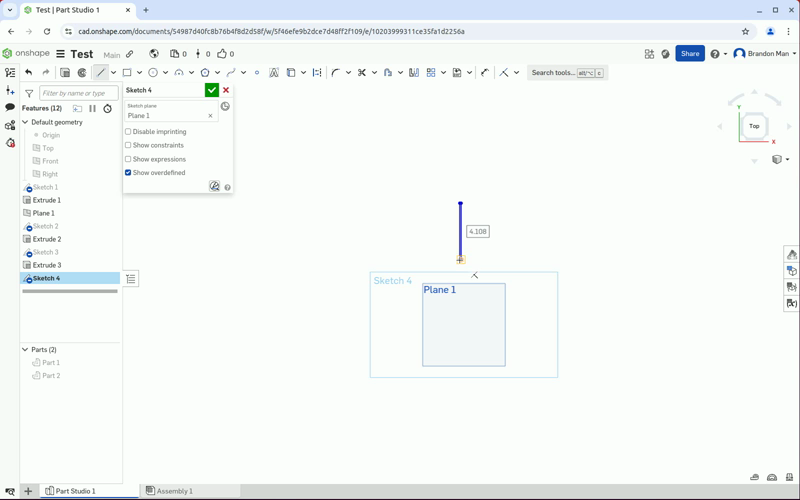
scroll(-6)
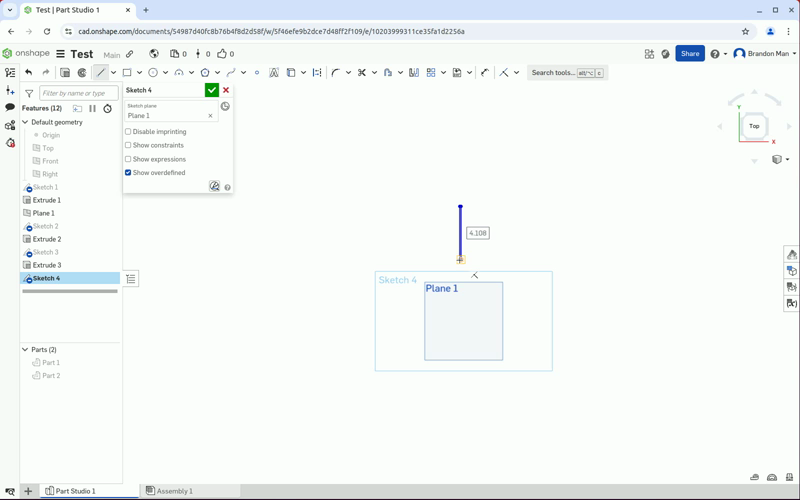
scroll(-6)
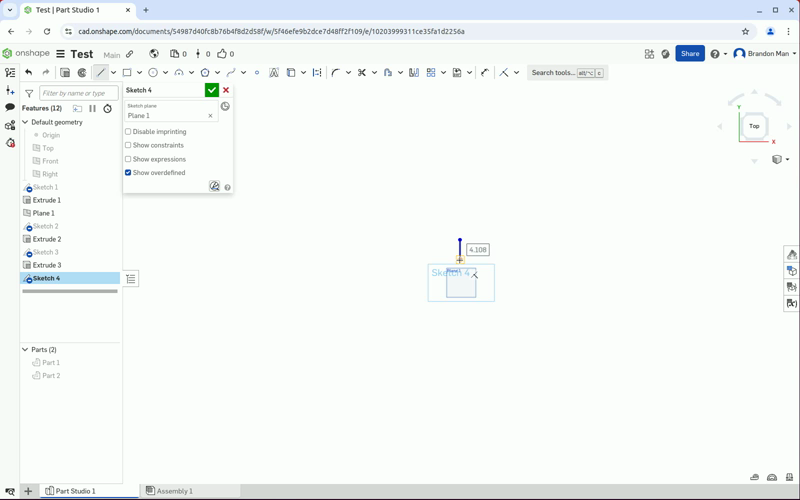
key(esc)
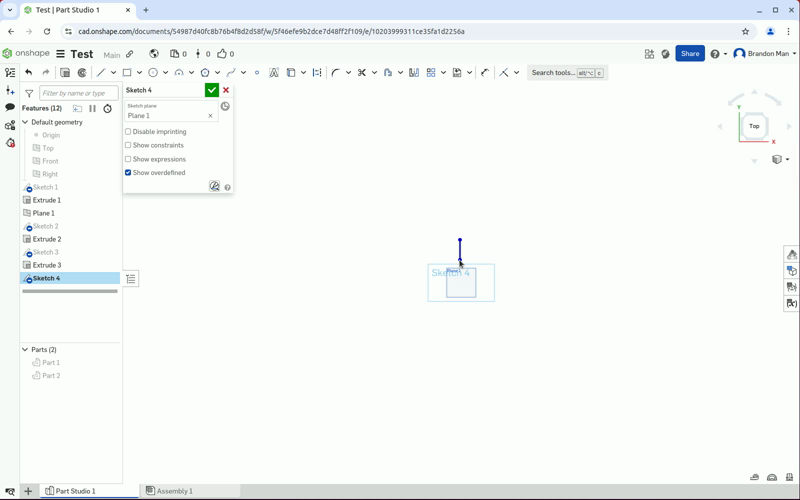
mouse_move(459, 256)
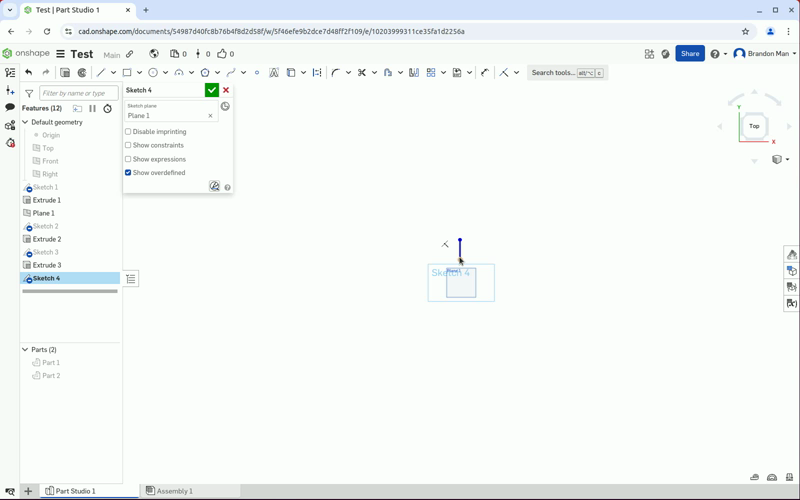
scroll(6)
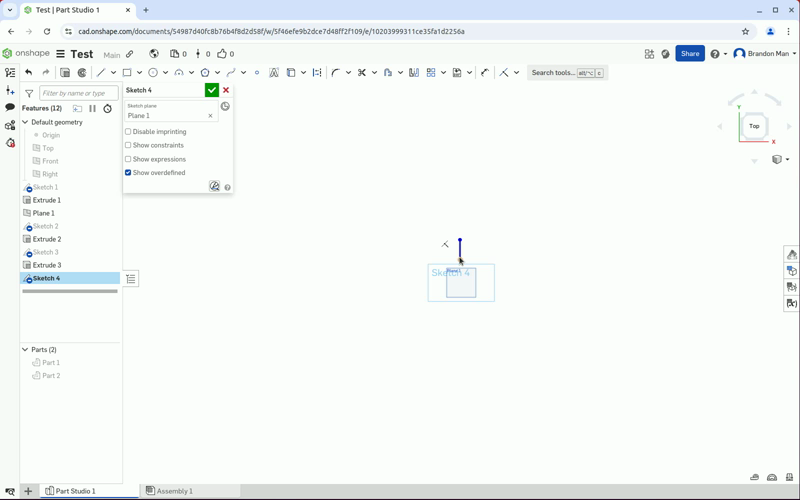
scroll(6)
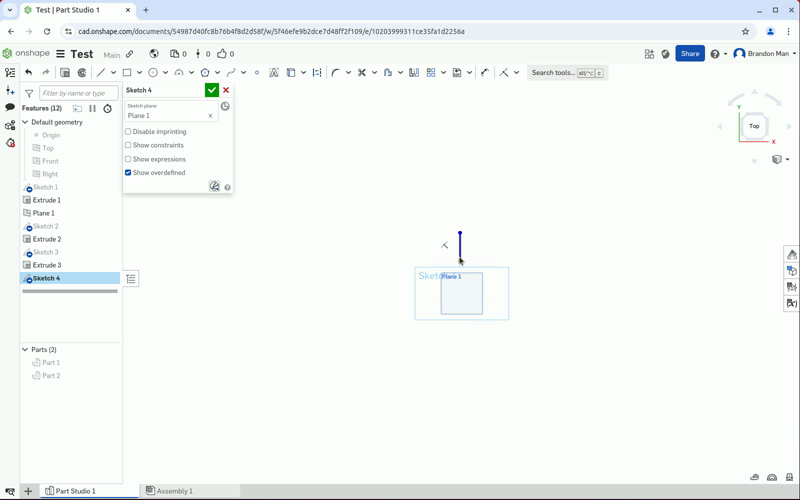
scroll(6)
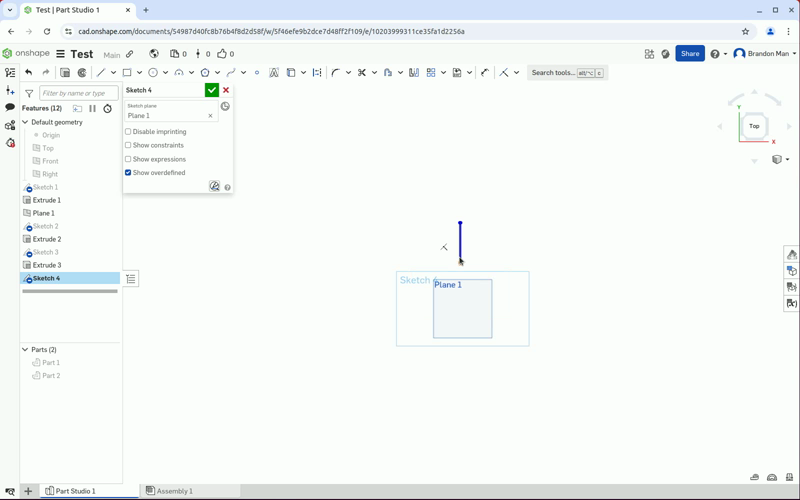
scroll(6)
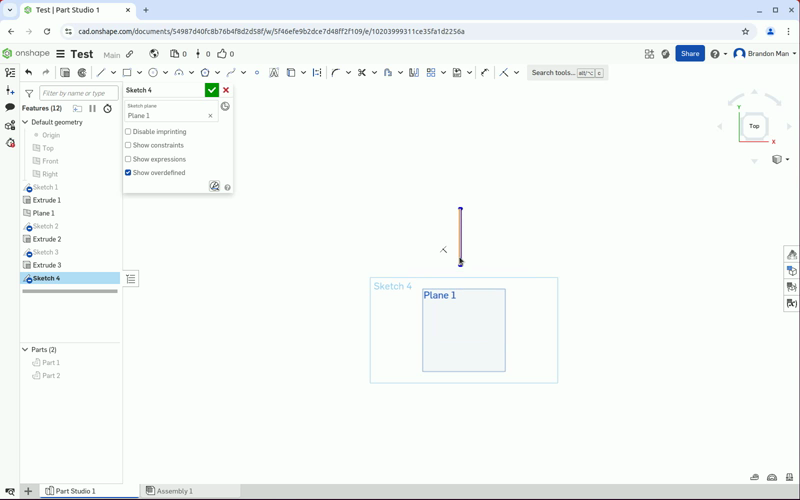
scroll(6)
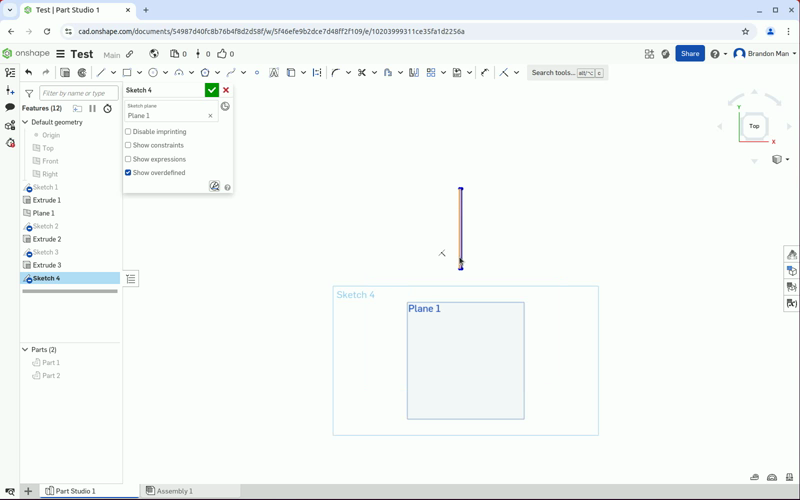
scroll(6)
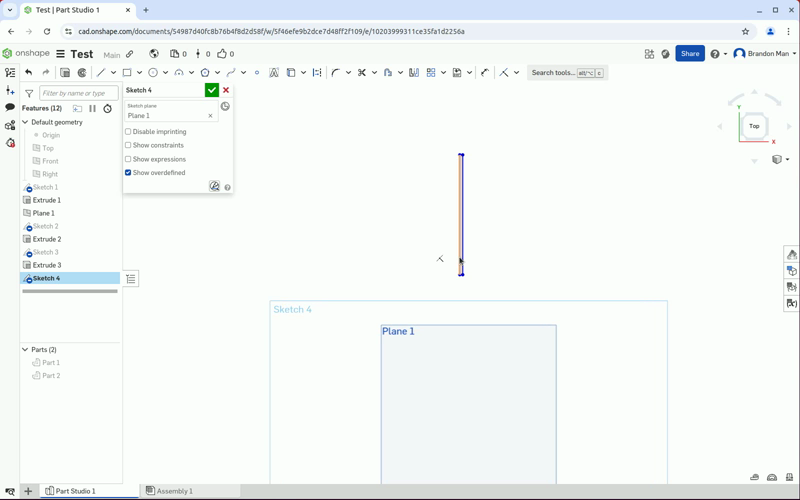
scroll(6)
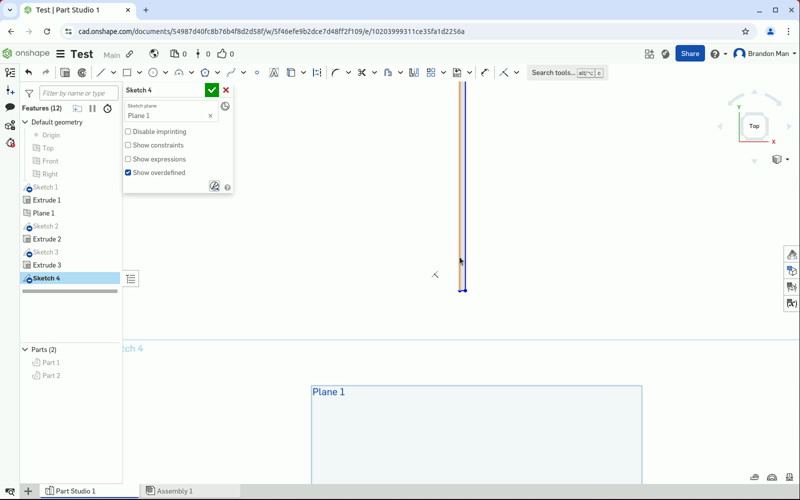
click(459, 256)
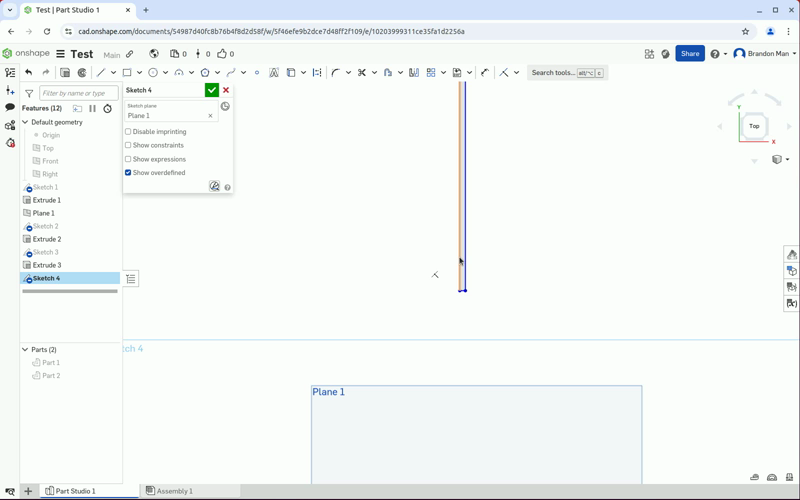
scroll(-6)
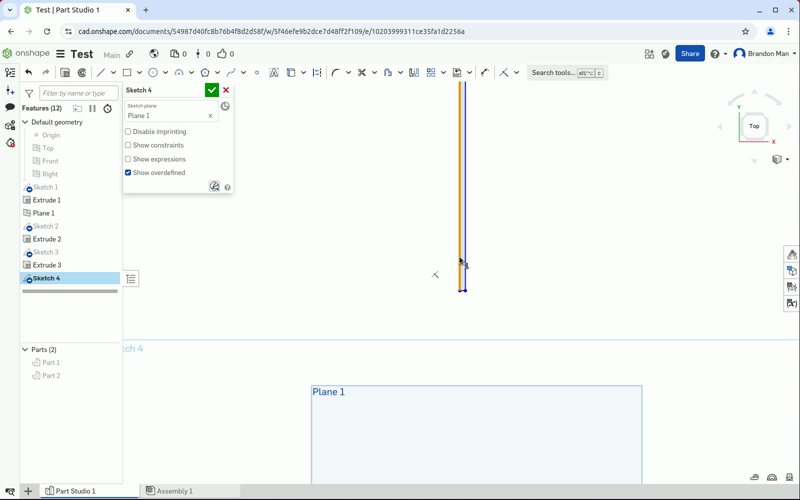
scroll(-6)
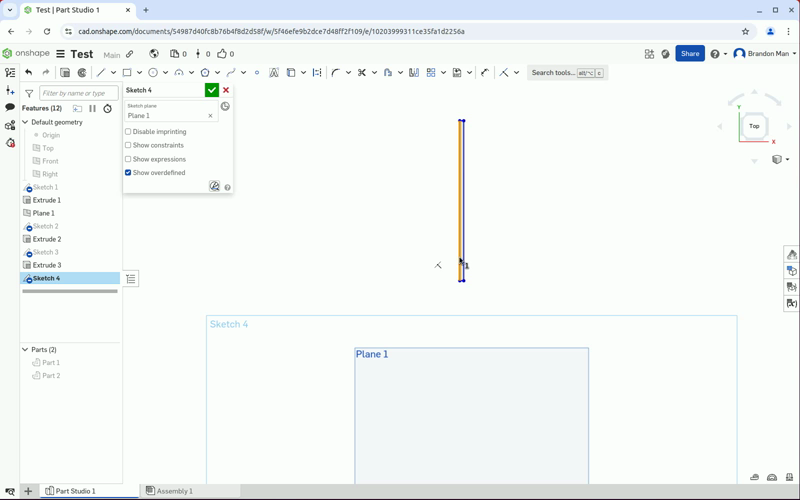
scroll(-6)
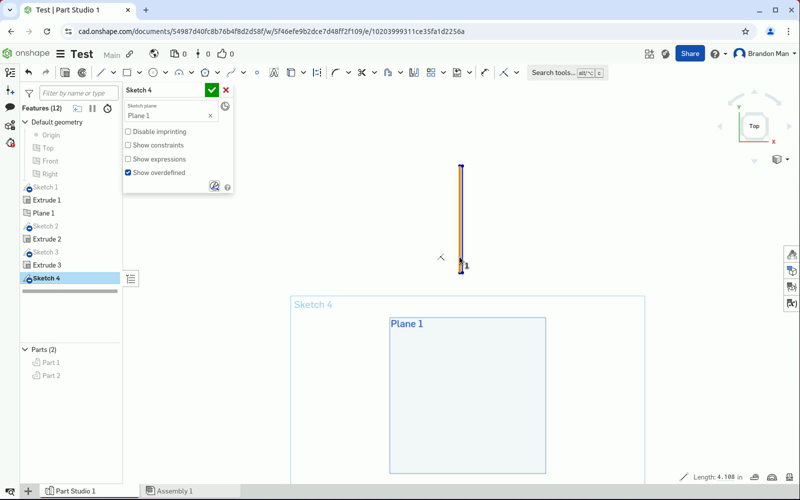
scroll(-6)
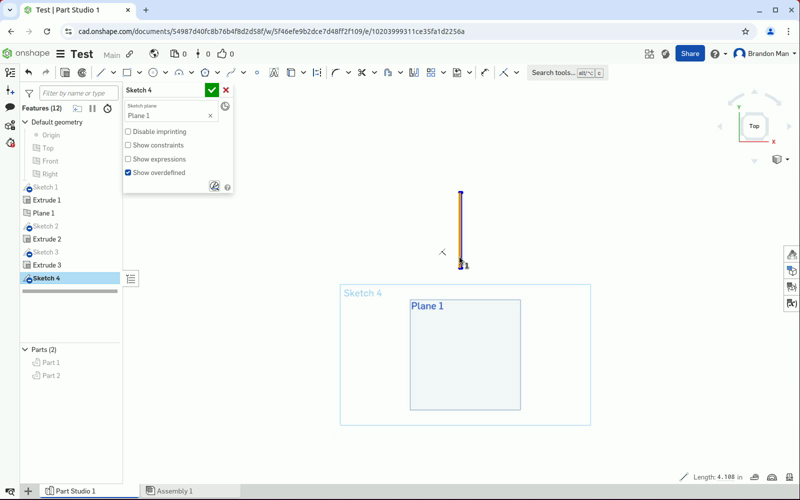
scroll(-6)
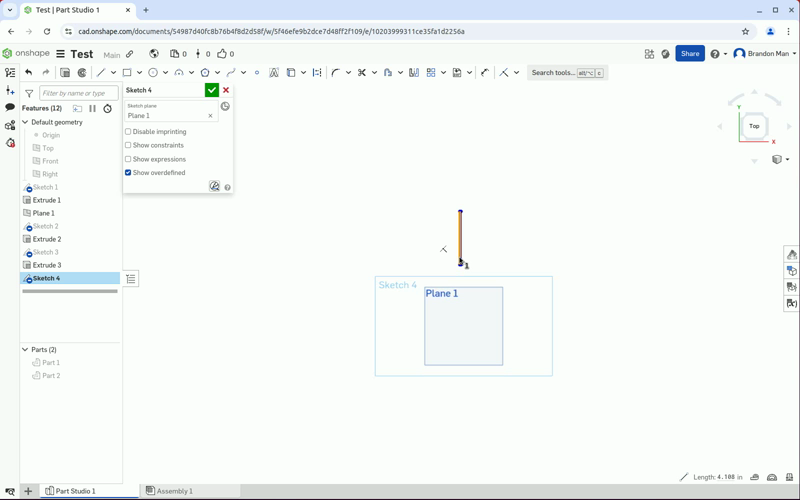
scroll(-6)
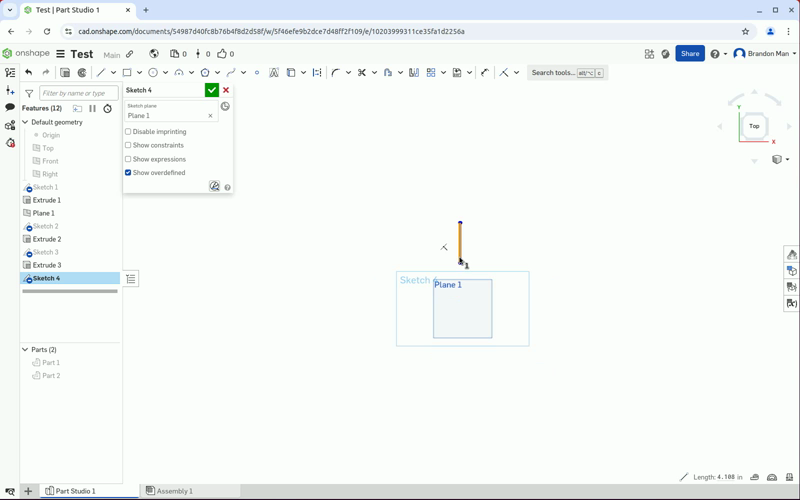
scroll(-6)
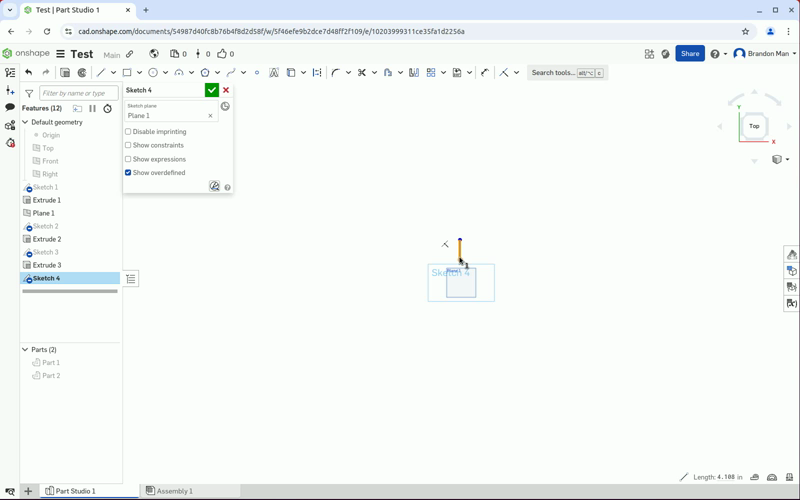
mouse_move(73, 352)
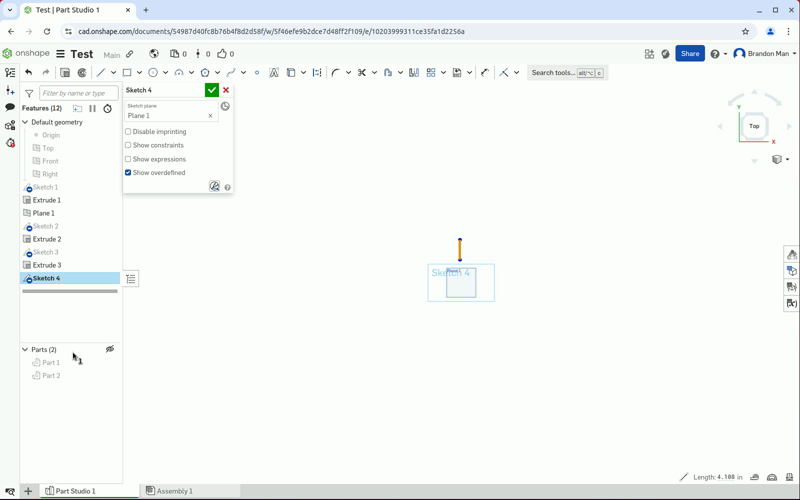
key(shift+y)
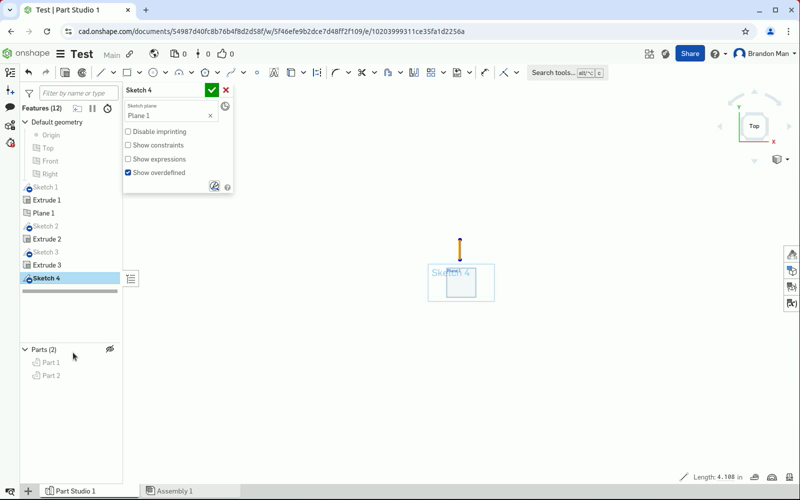
key(shift+e)
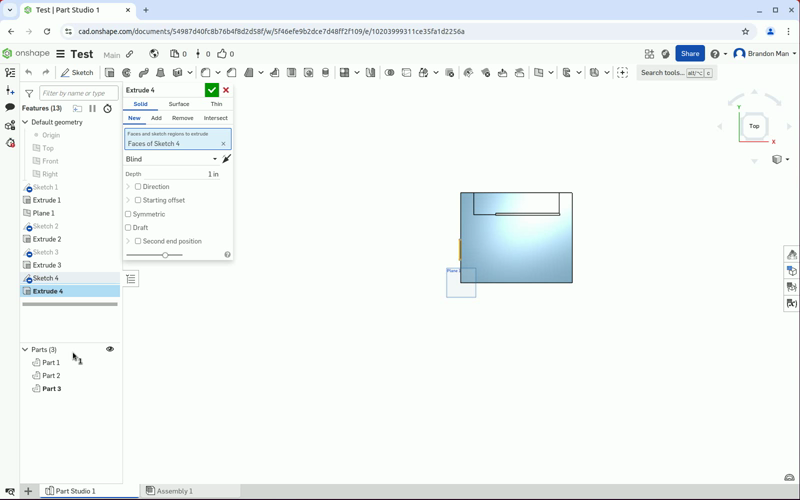
mouse_move(143, 106)
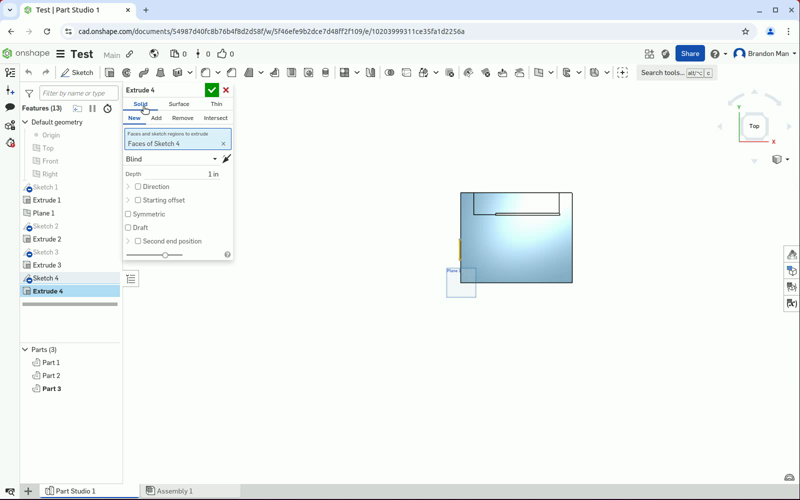
click(143, 106)
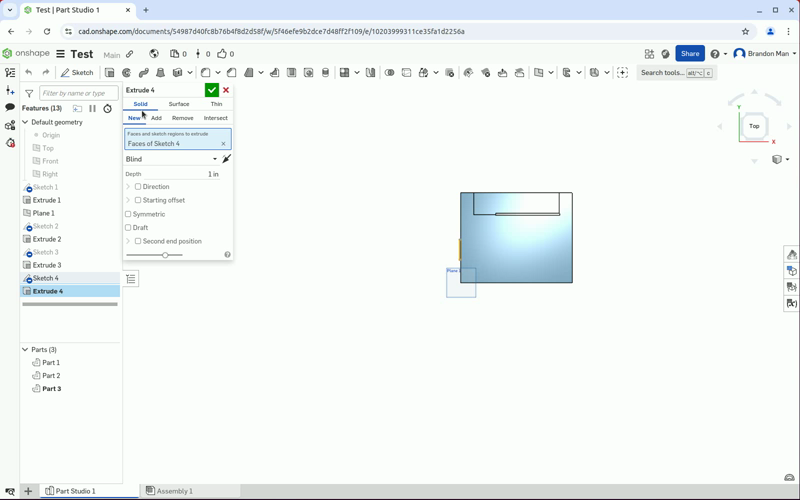
mouse_move(137, 120)
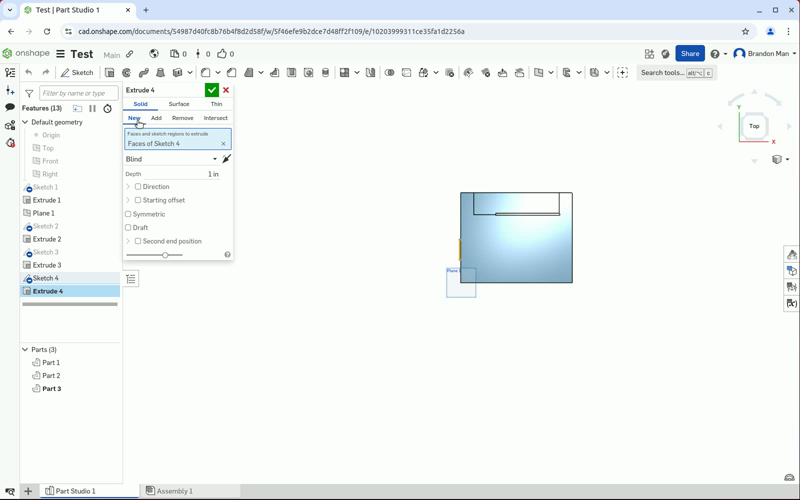
click(137, 120)
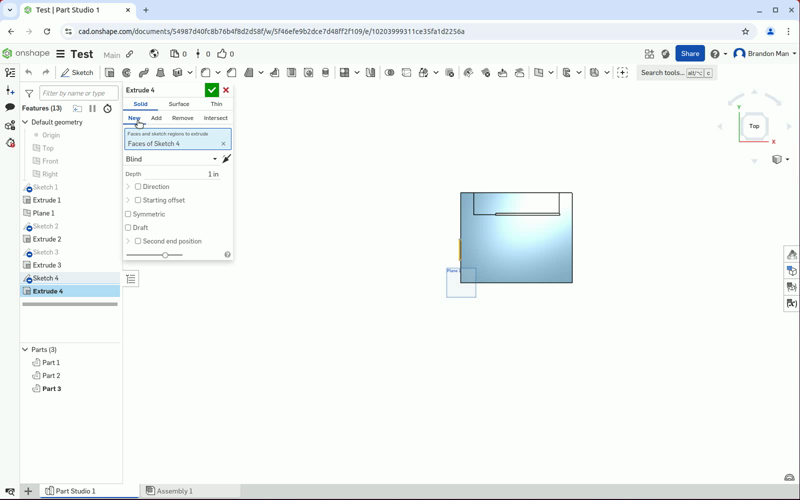
key(tab, 4)
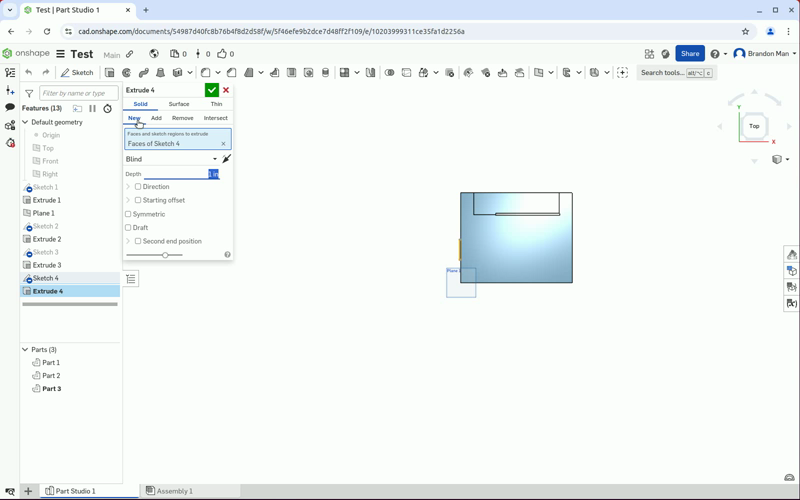
text(0.241)
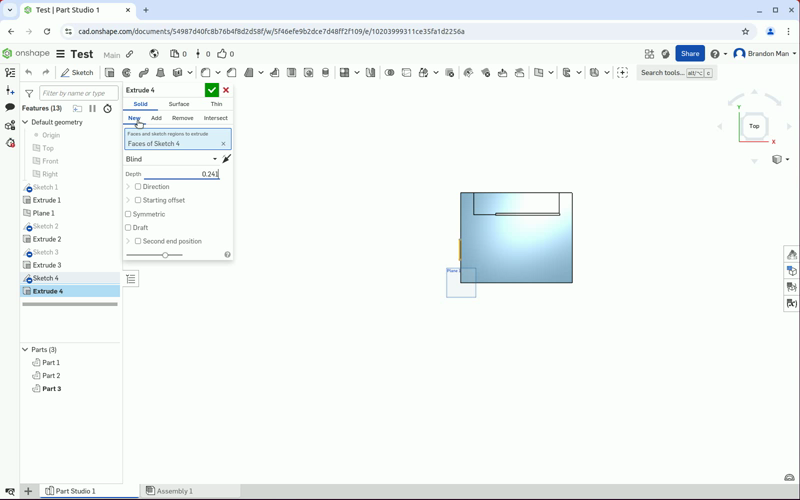
key(enter)
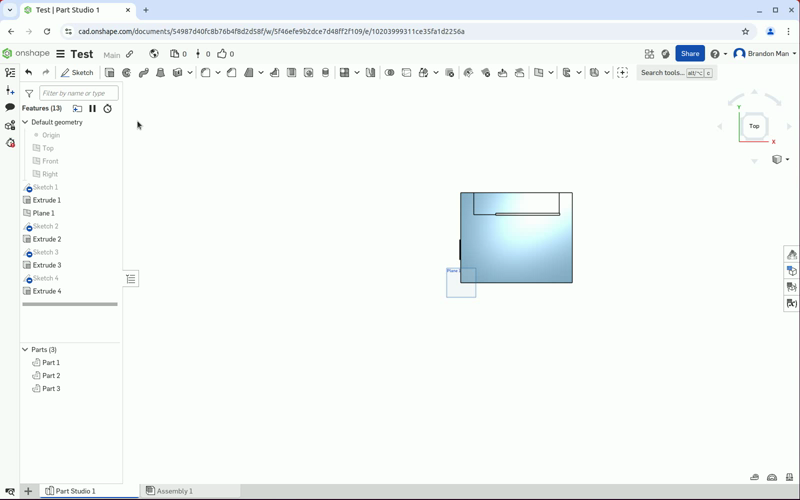
key(shift+h)
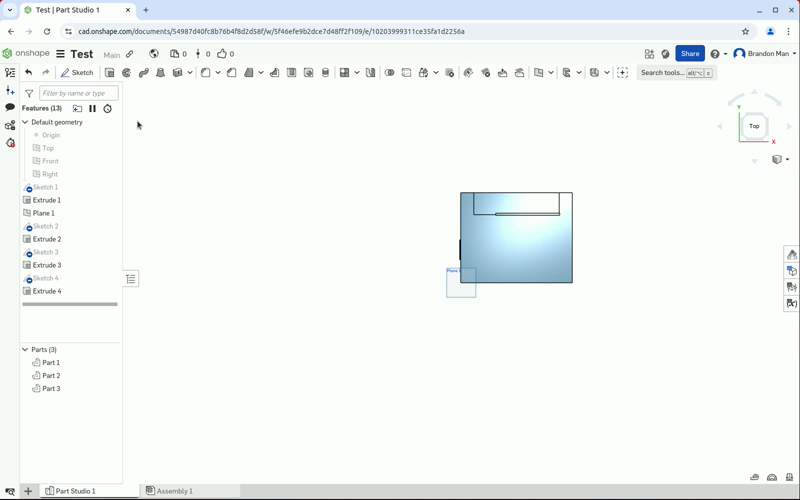
key(shift+h)
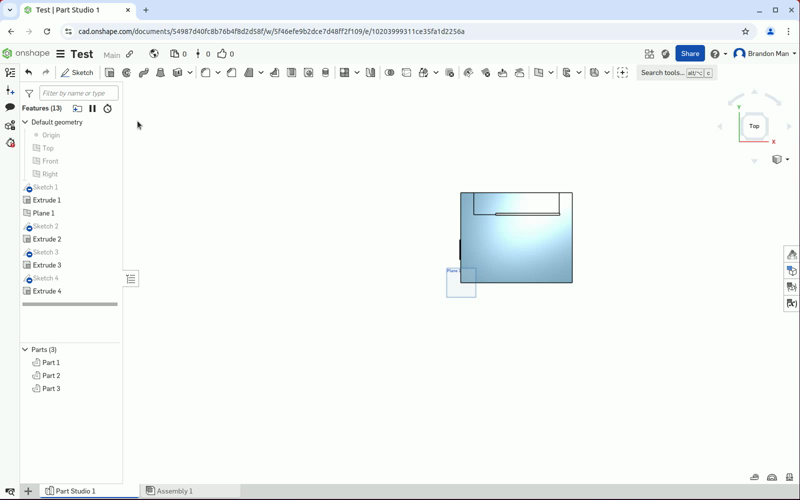
mouse_move(73, 189)
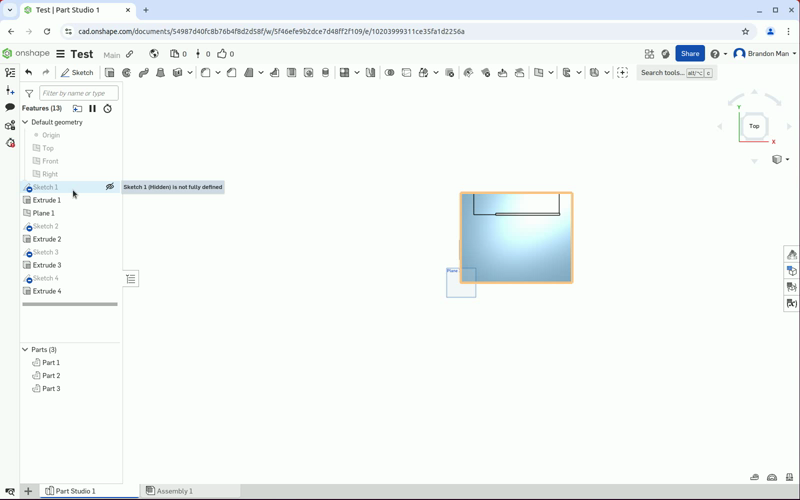
click(73, 189)
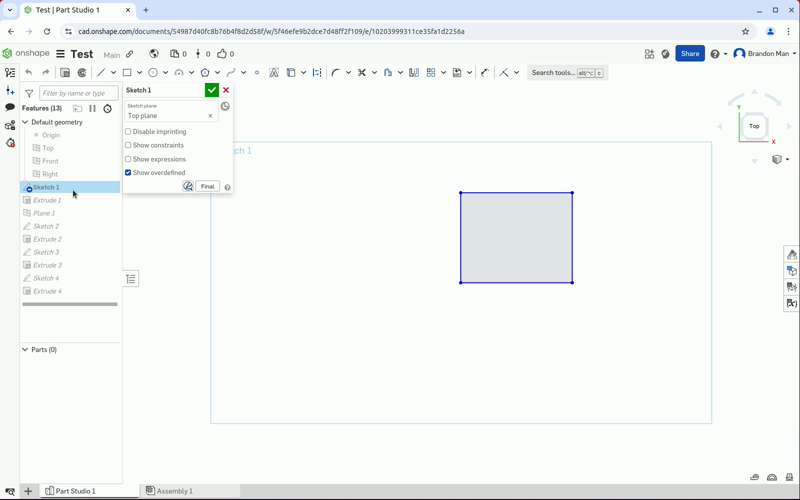
mouse_move(229, 92)
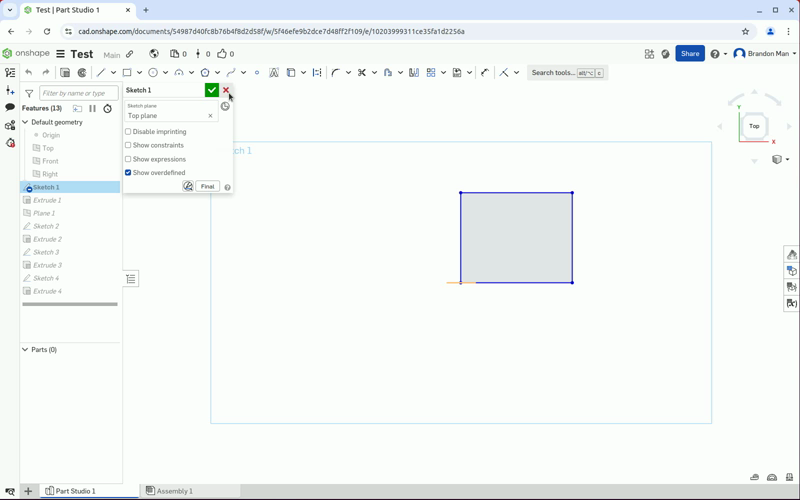
click(229, 92)
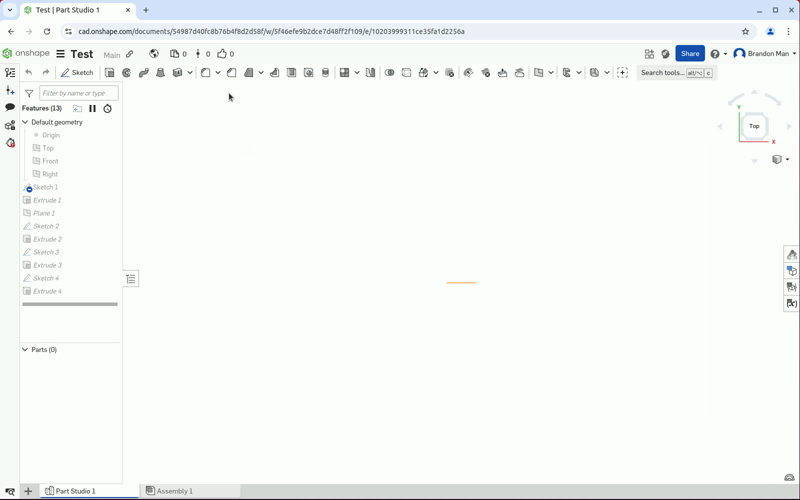
key(shift+s)
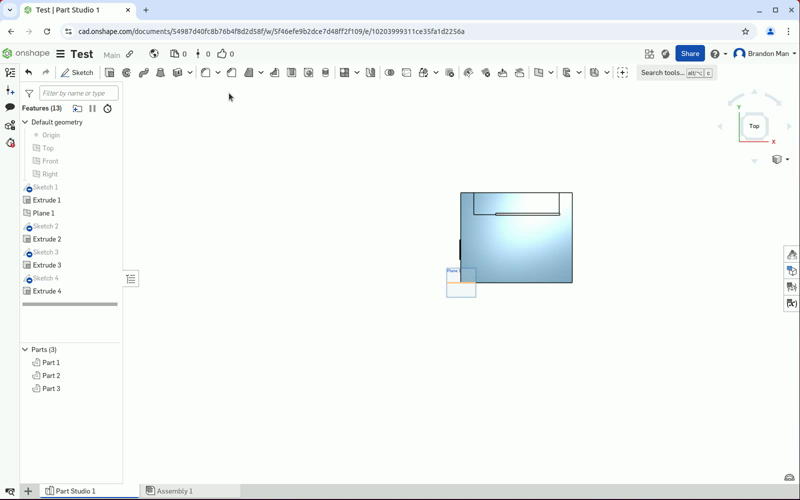
mouse_move(73, 215)
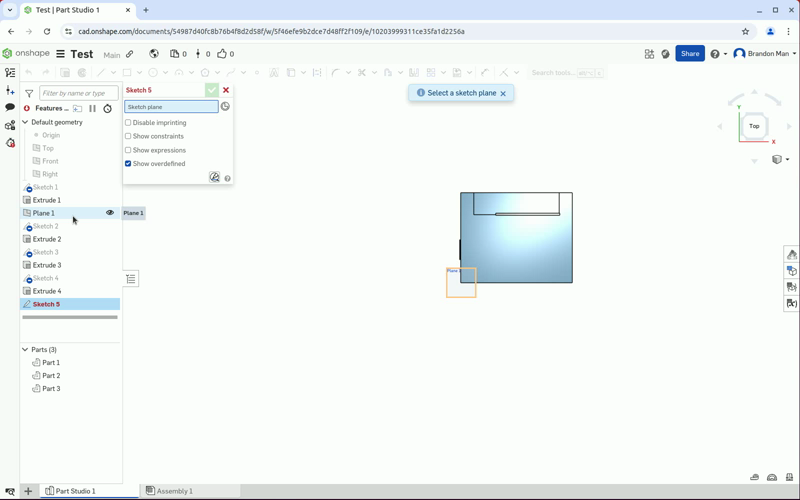
click(73, 215)
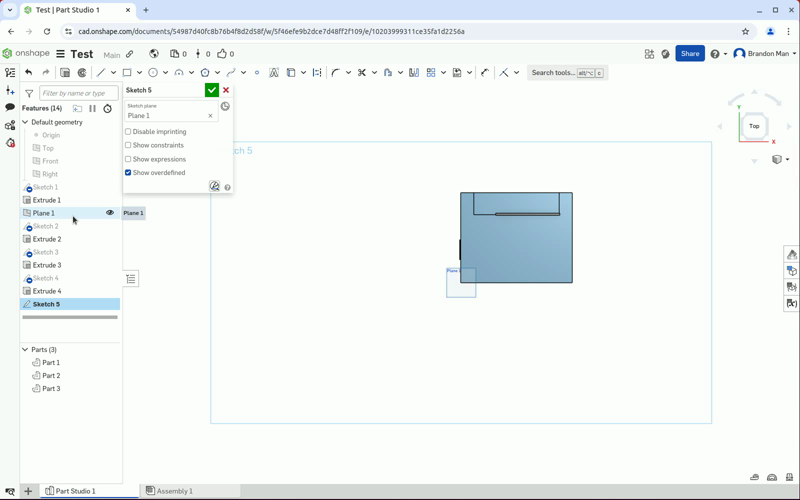
mouse_move(73, 352)
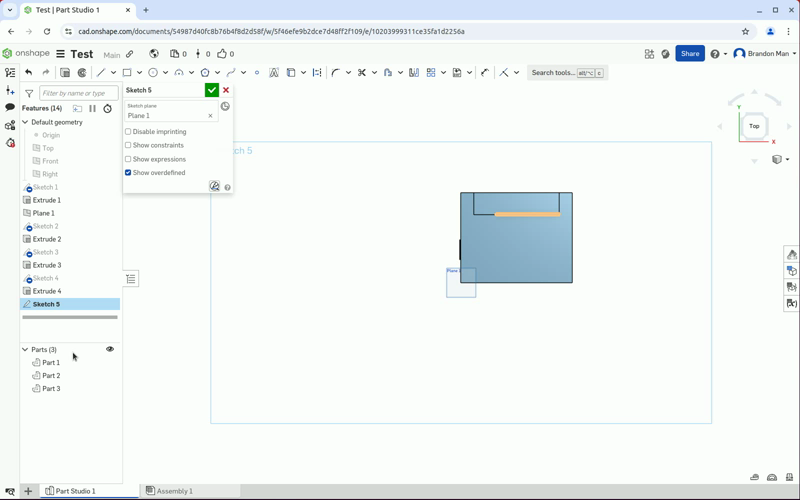
key(y)
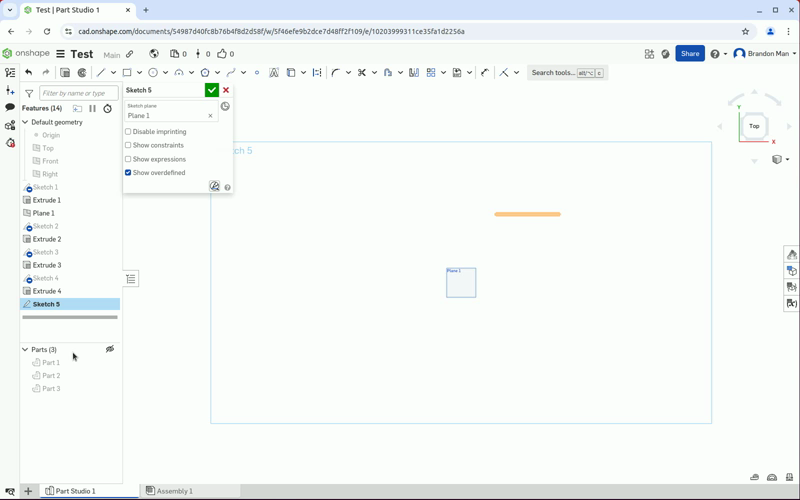
key(l)
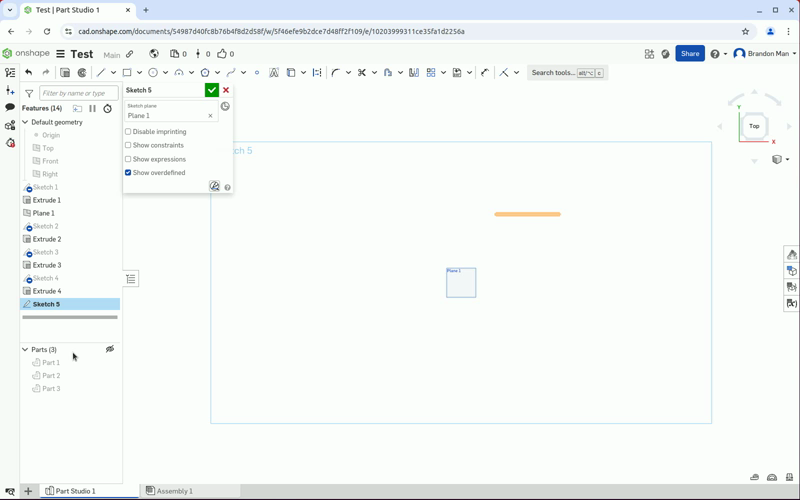
key_down(shift)
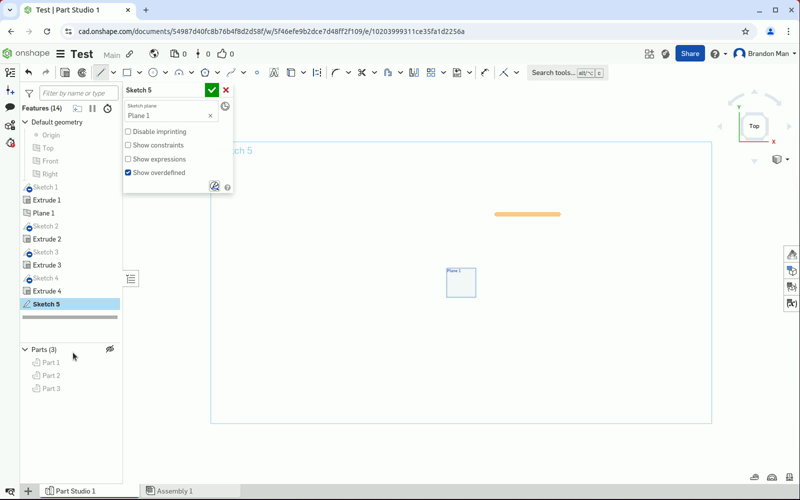
mouse_move(572, 250)
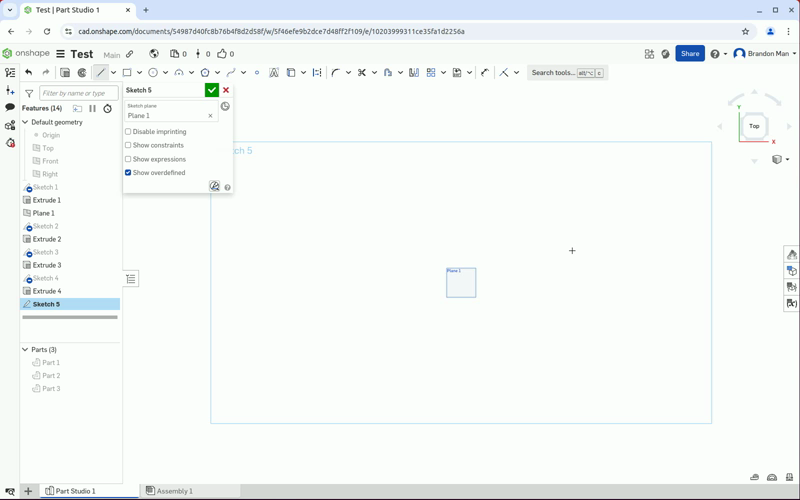
click(572, 250)
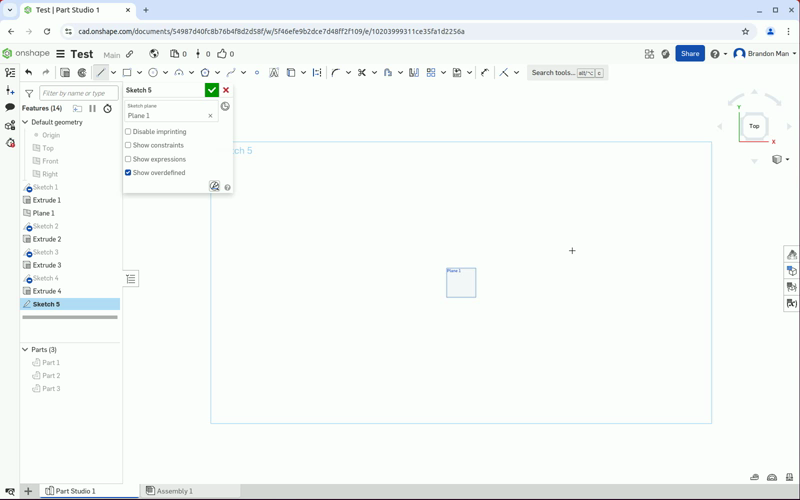
key_up(shift)
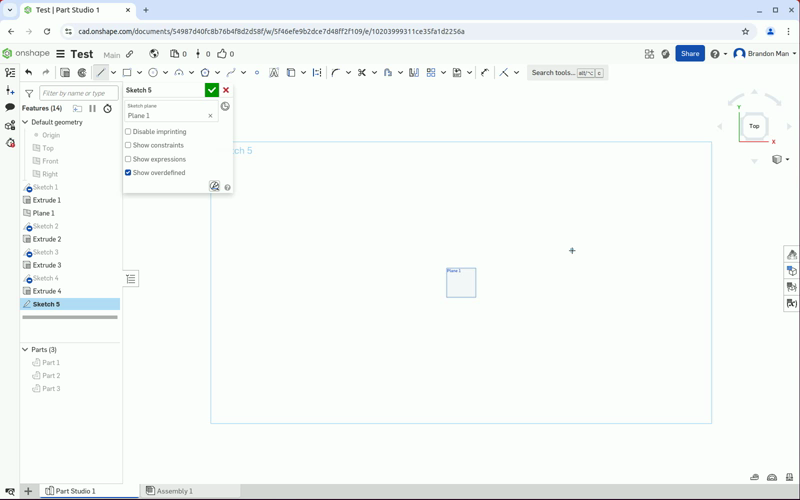
key_down(shift)
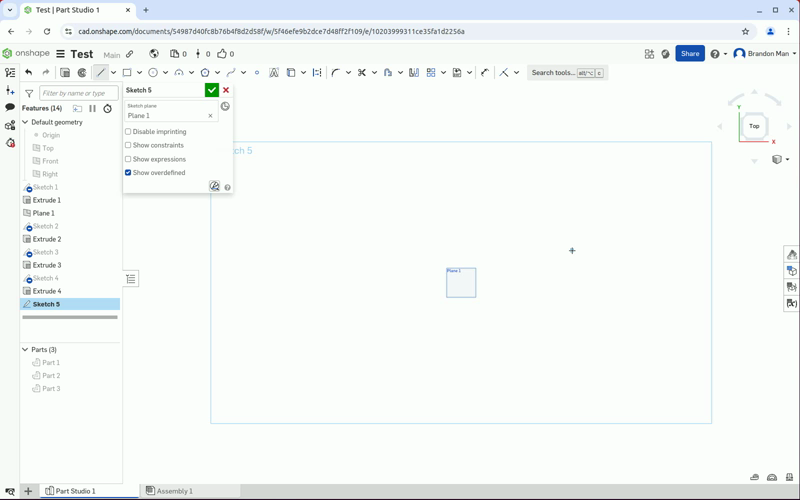
mouse_move(589, 250)
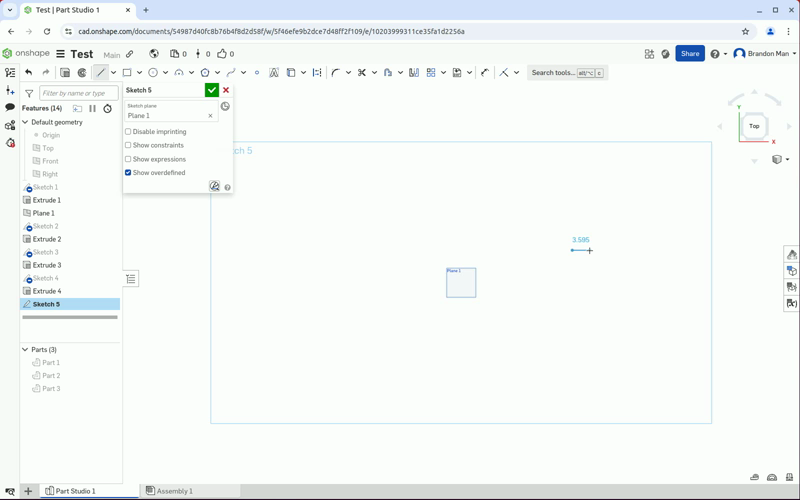
mouse_move(572, 250)
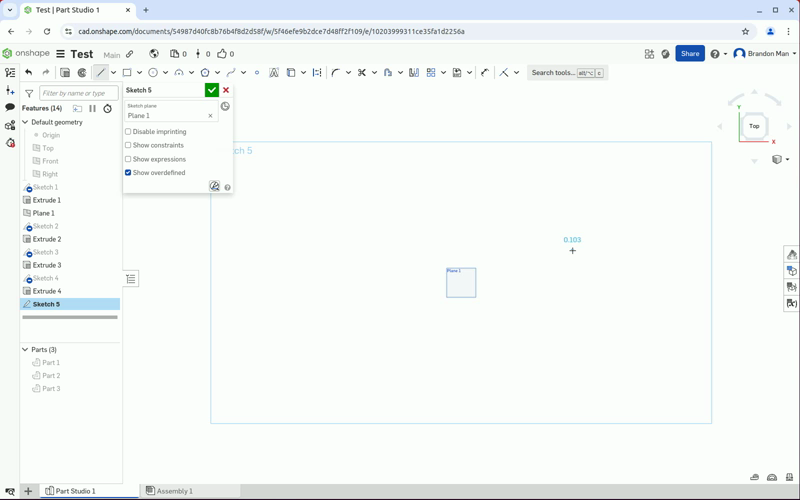
scroll(6)
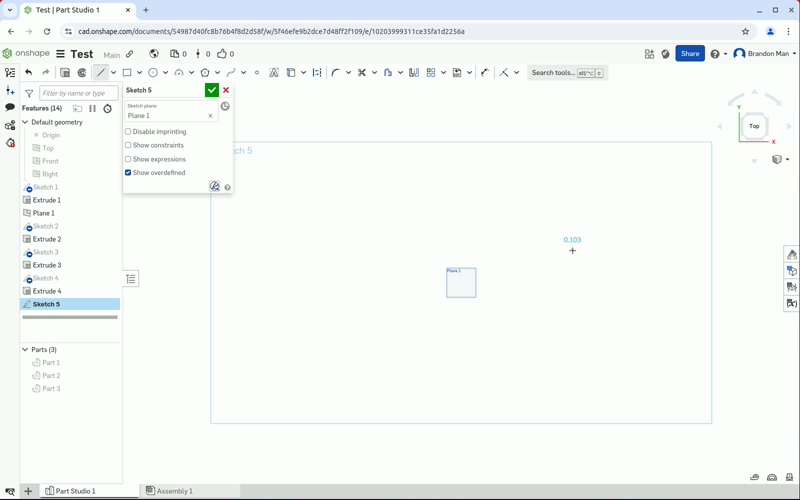
scroll(6)
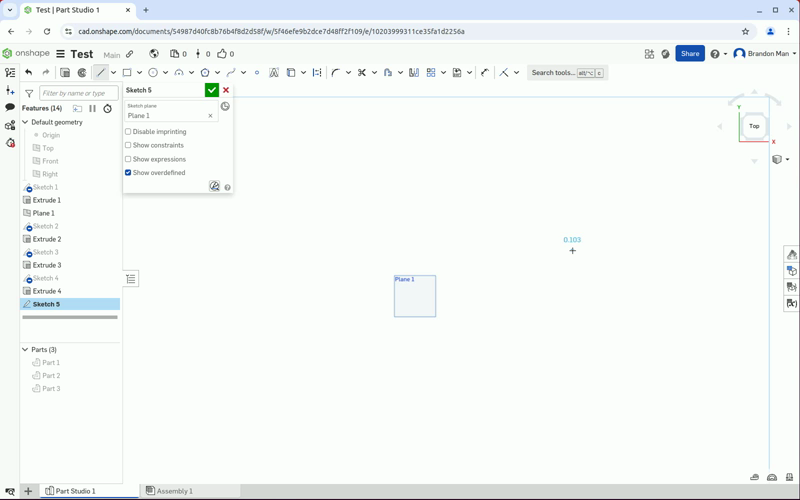
scroll(6)
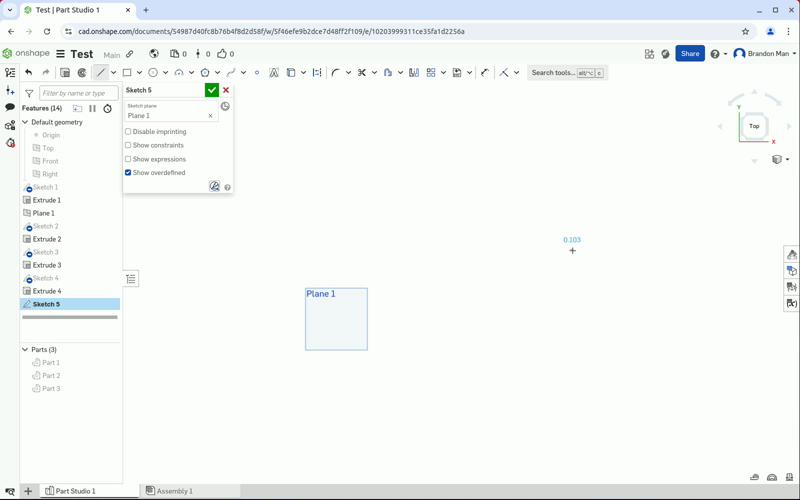
scroll(6)
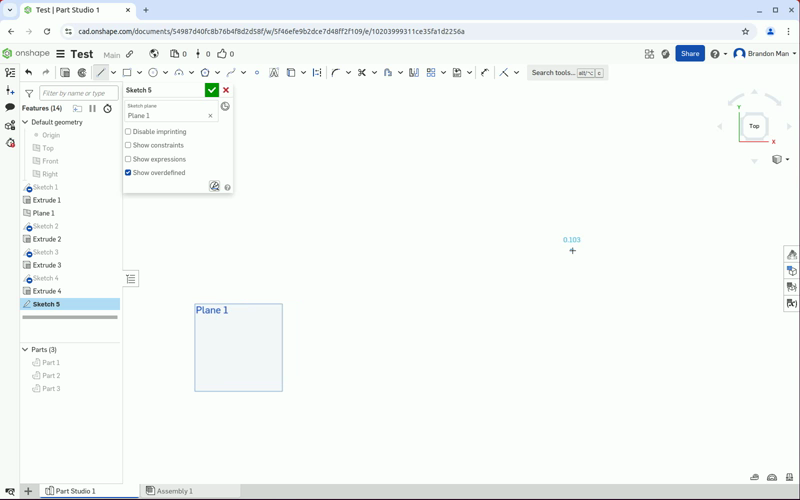
scroll(6)
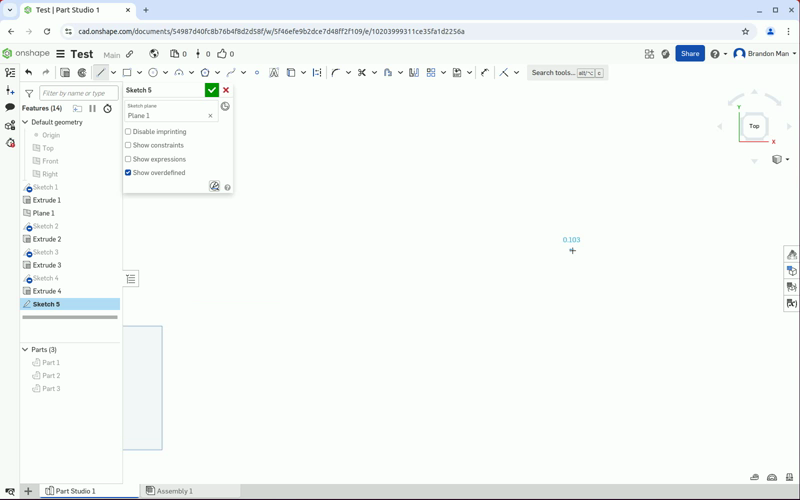
scroll(6)
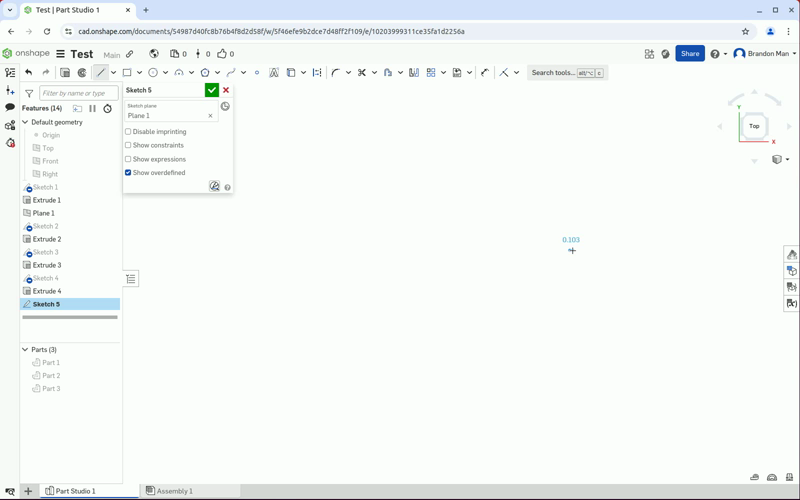
scroll(6)
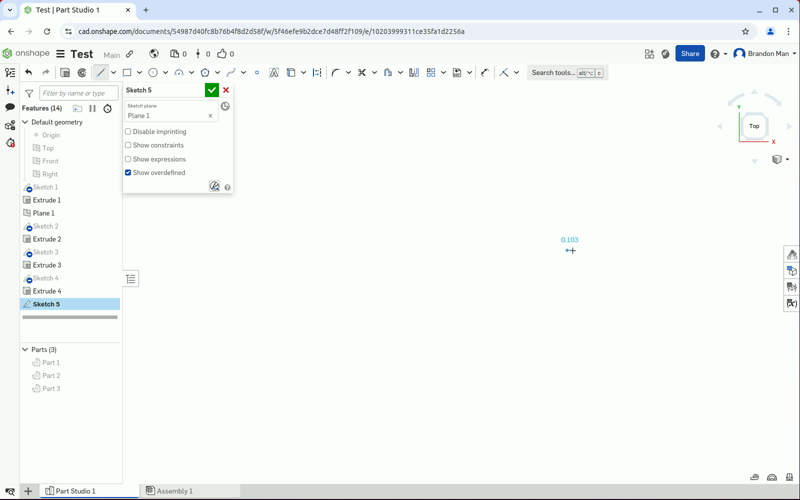
click(572, 250)
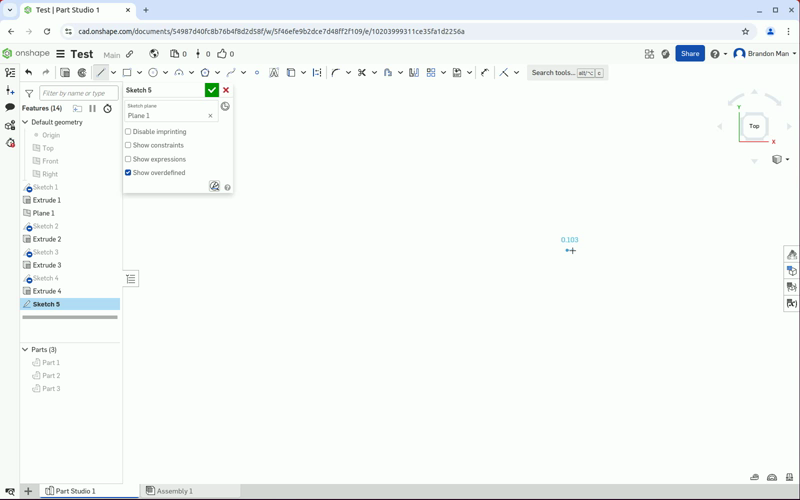
scroll(-6)
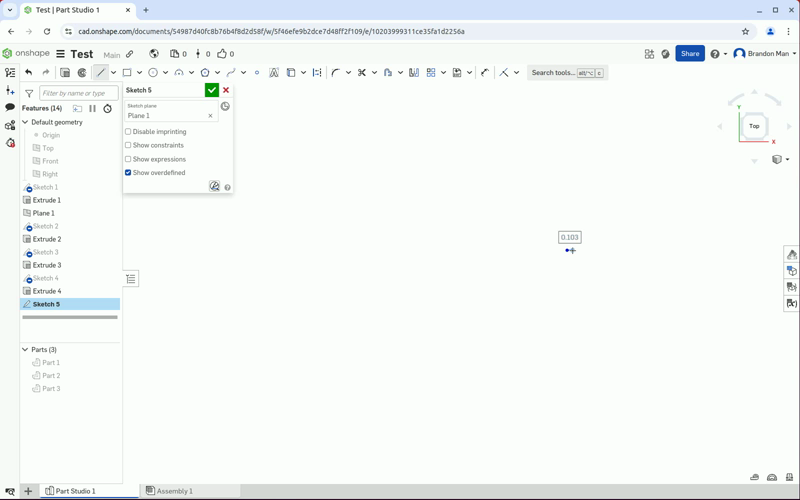
scroll(-6)
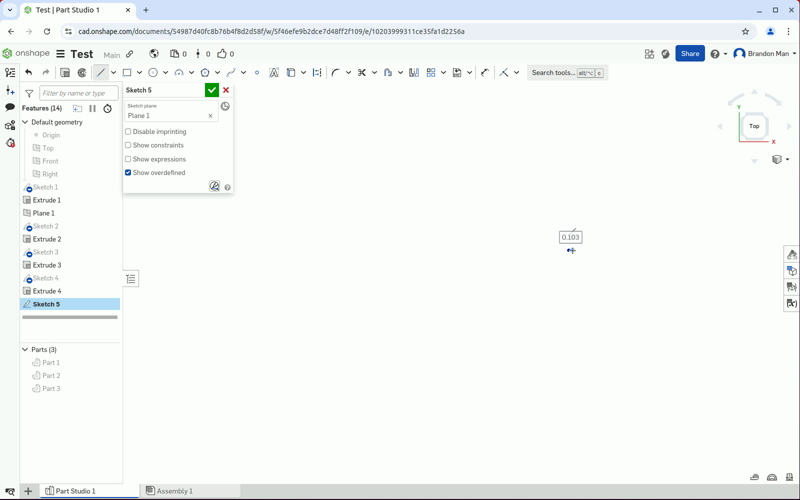
scroll(-6)
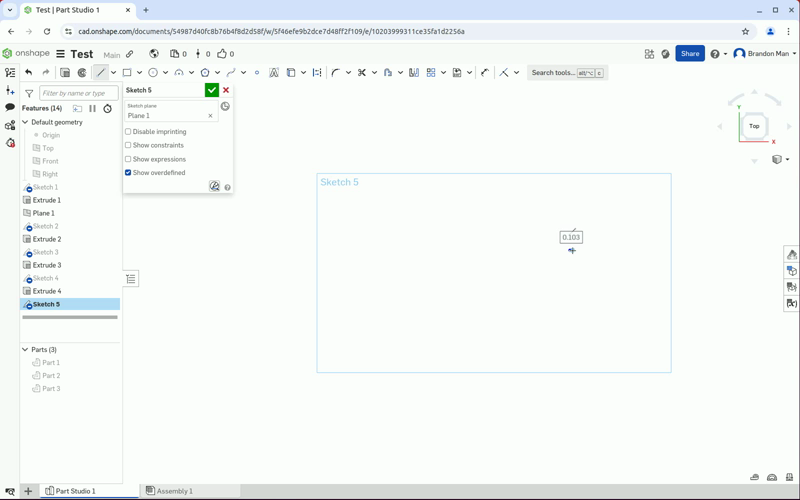
scroll(-6)
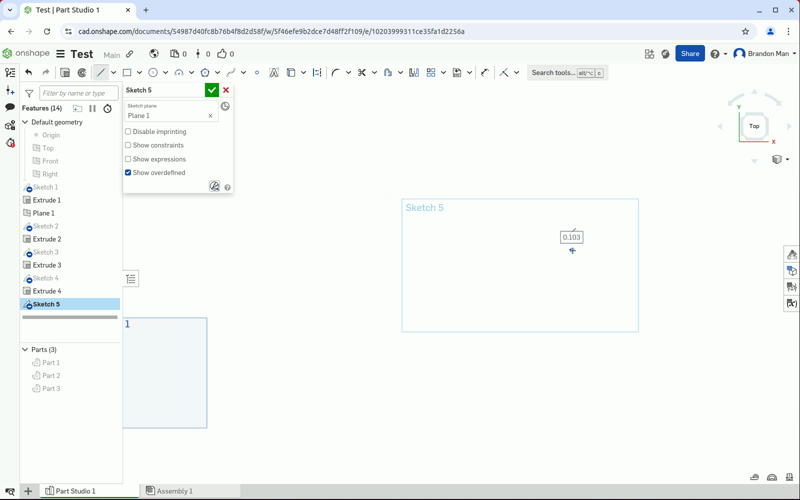
scroll(-6)
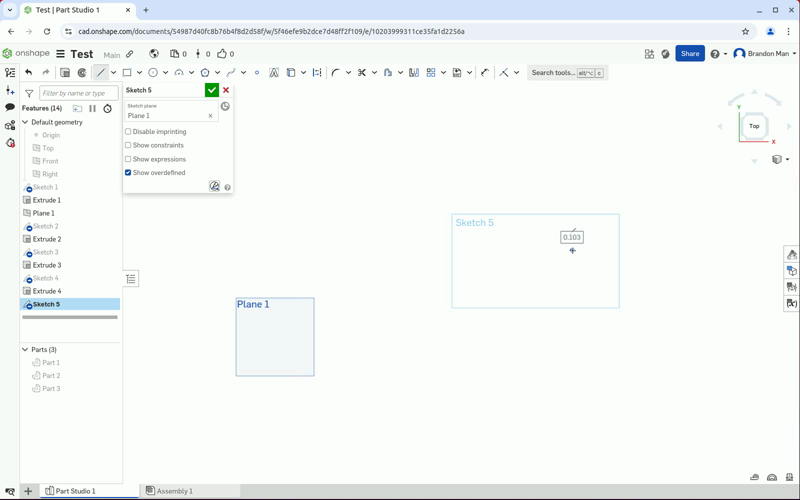
scroll(-6)
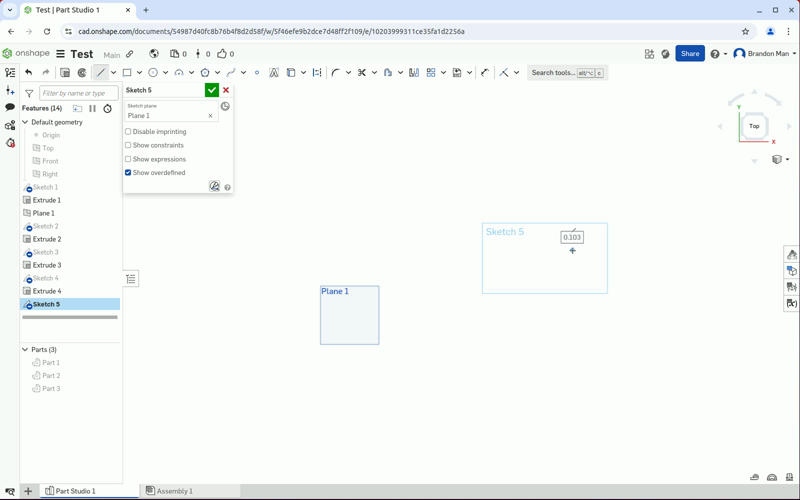
scroll(-6)
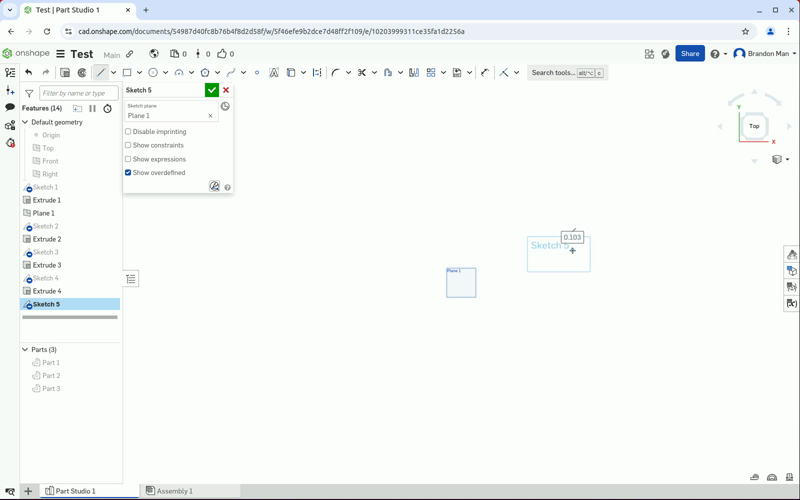
key_up(shift)
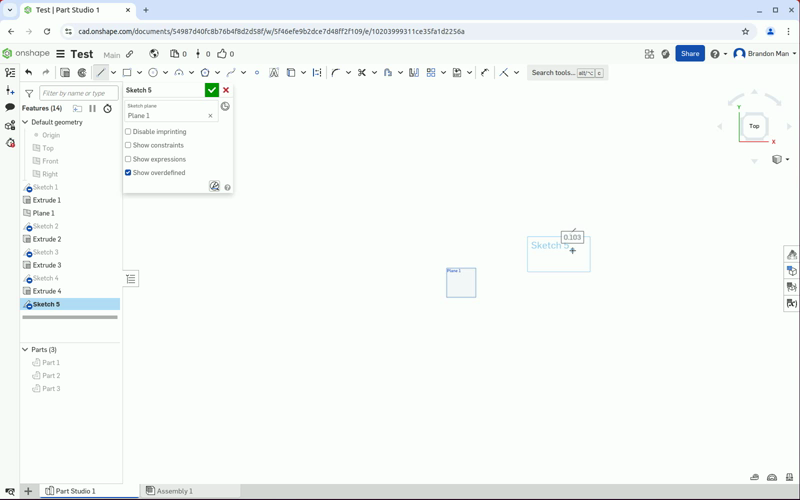
key_down(shift)
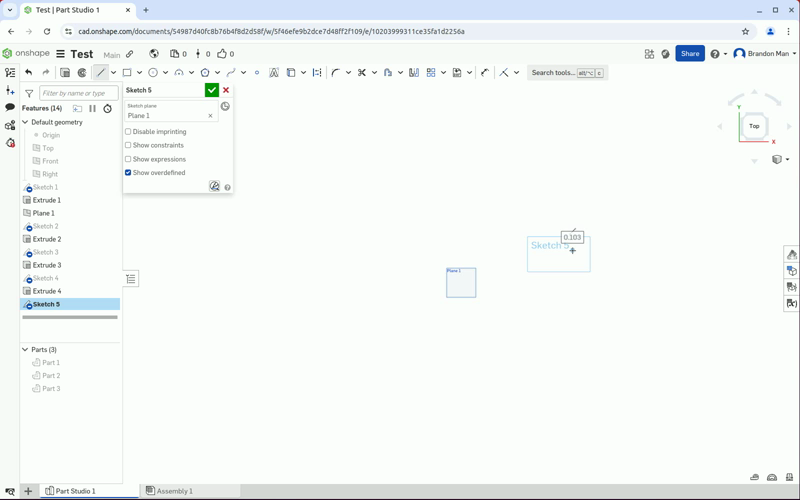
mouse_move(589, 250)
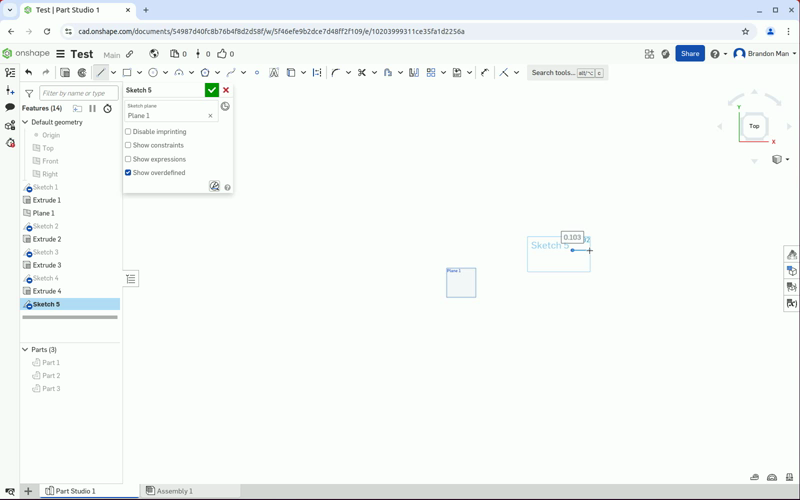
mouse_move(572, 230)
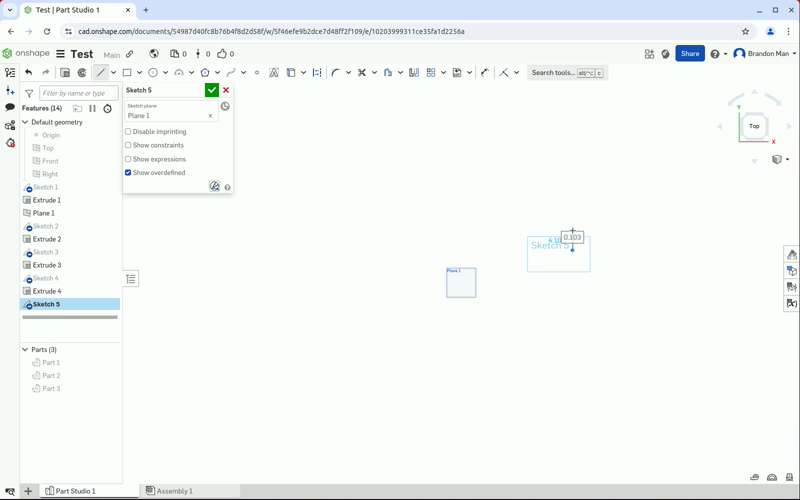
click(572, 230)
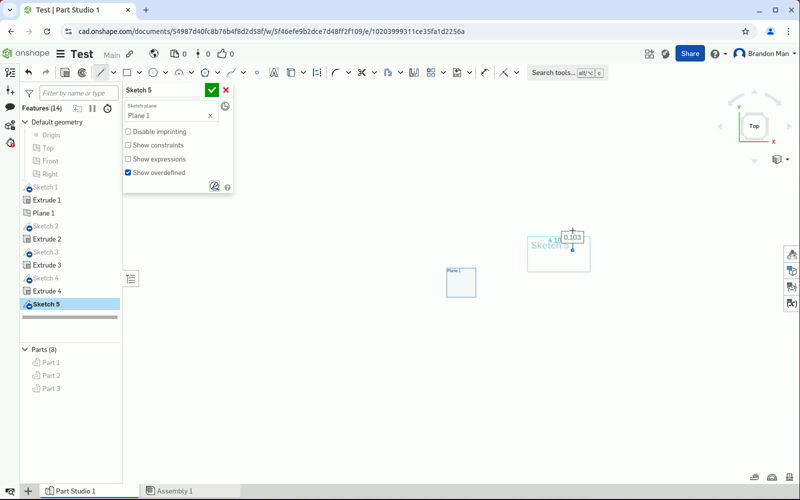
key_up(shift)
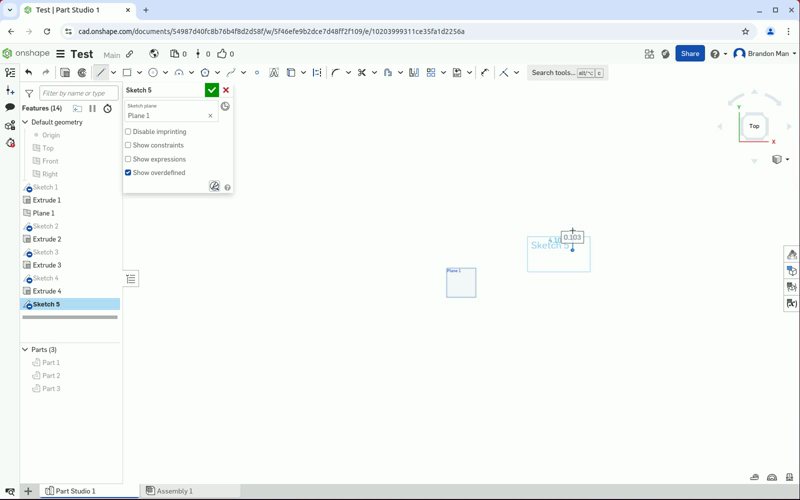
key_down(shift)
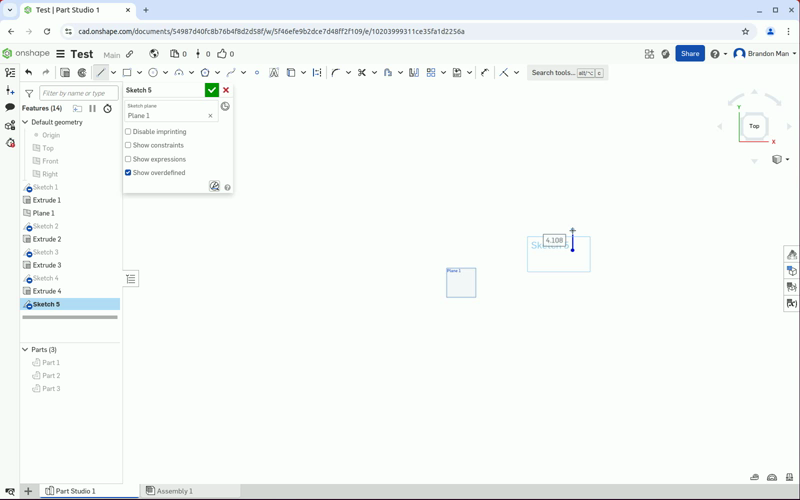
mouse_move(589, 230)
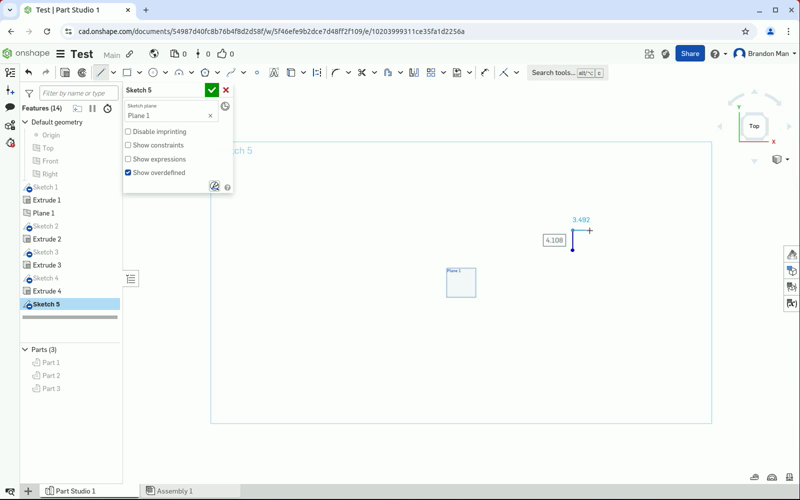
mouse_move(572, 230)
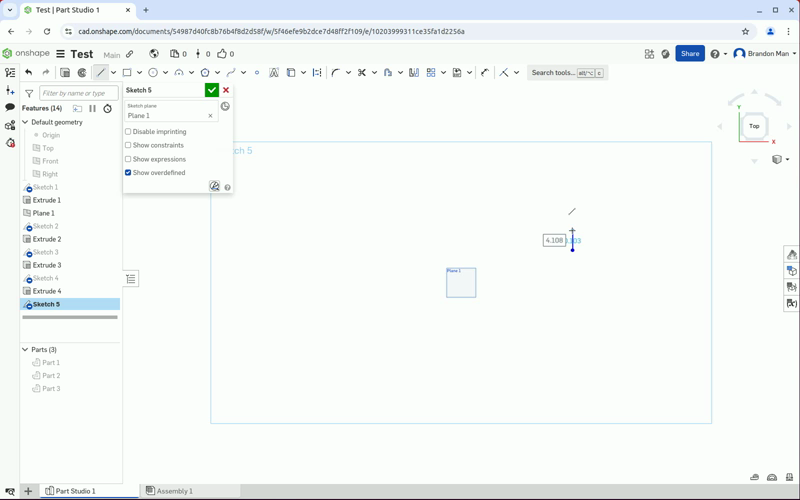
scroll(6)
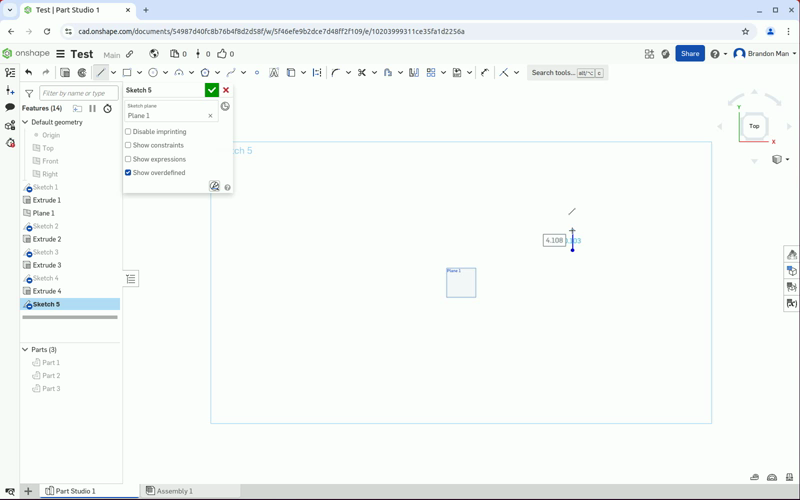
scroll(6)
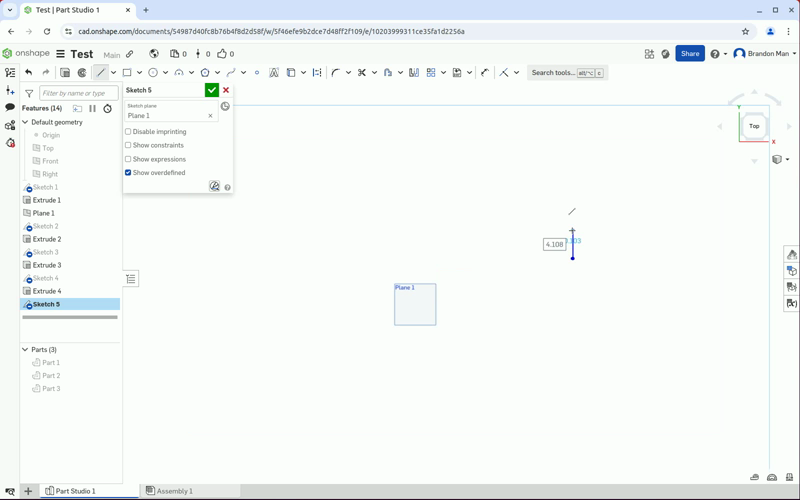
scroll(6)
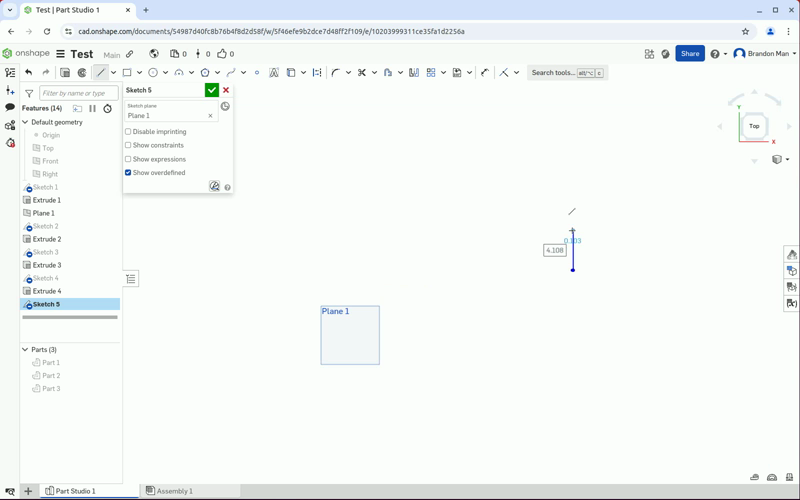
scroll(6)
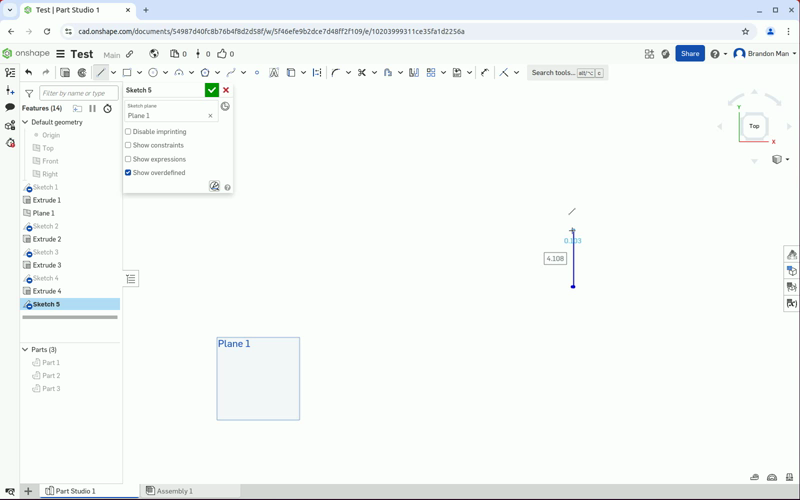
scroll(6)
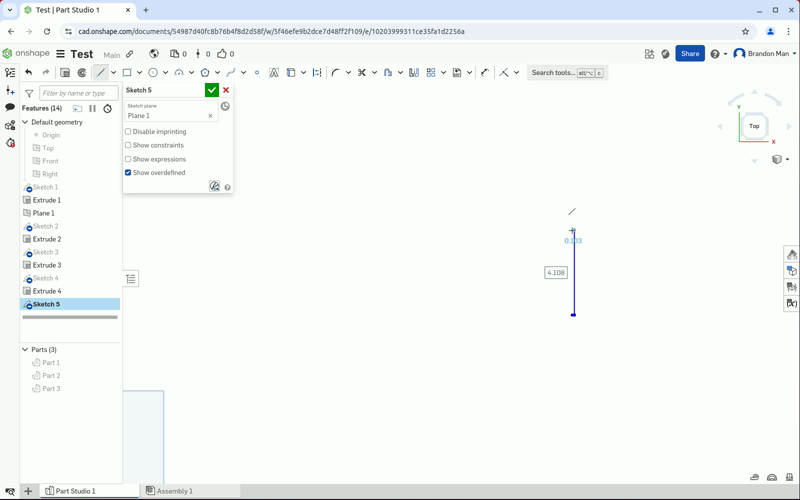
scroll(6)
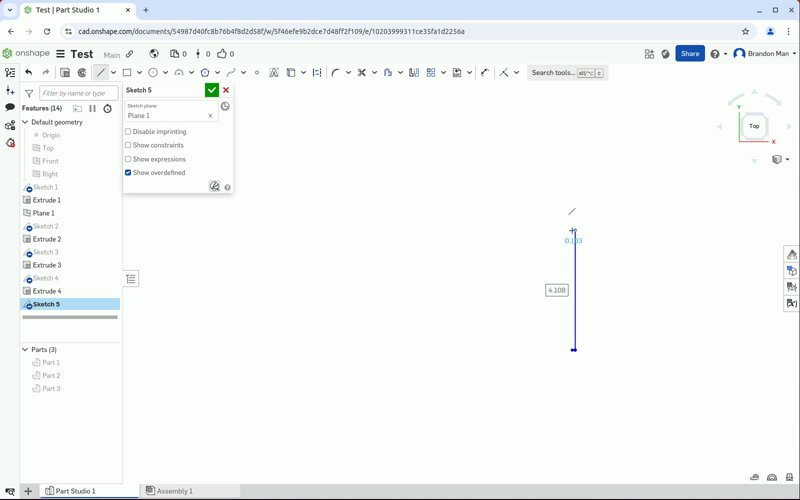
scroll(6)
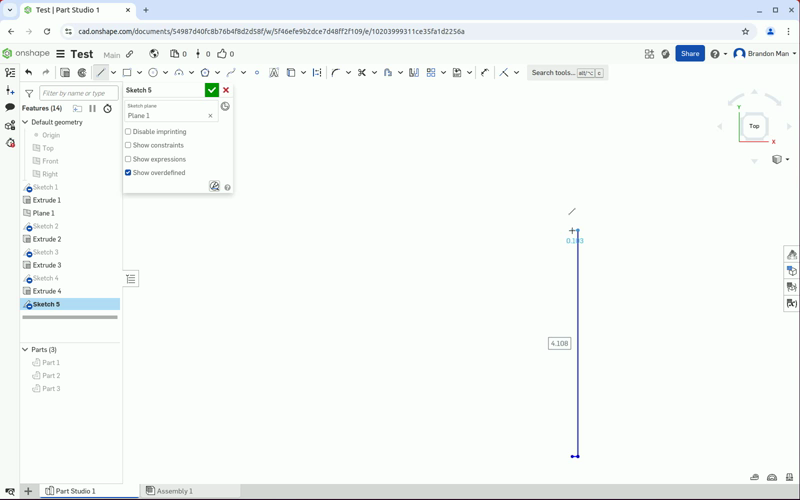
click(572, 230)
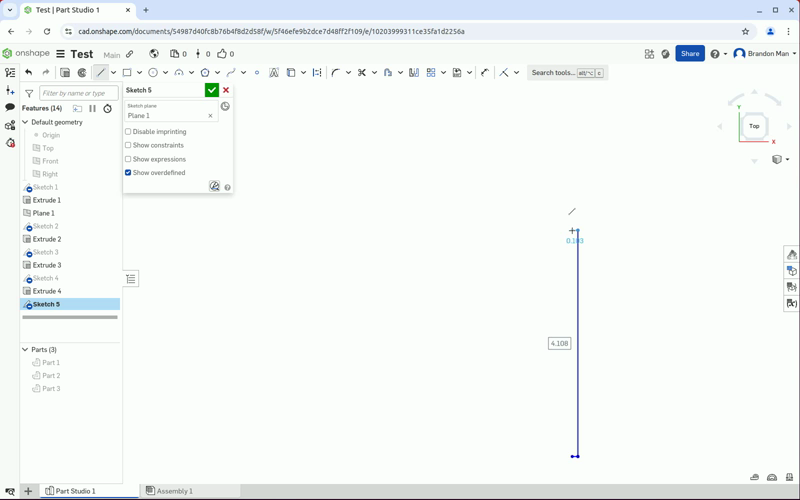
scroll(-6)
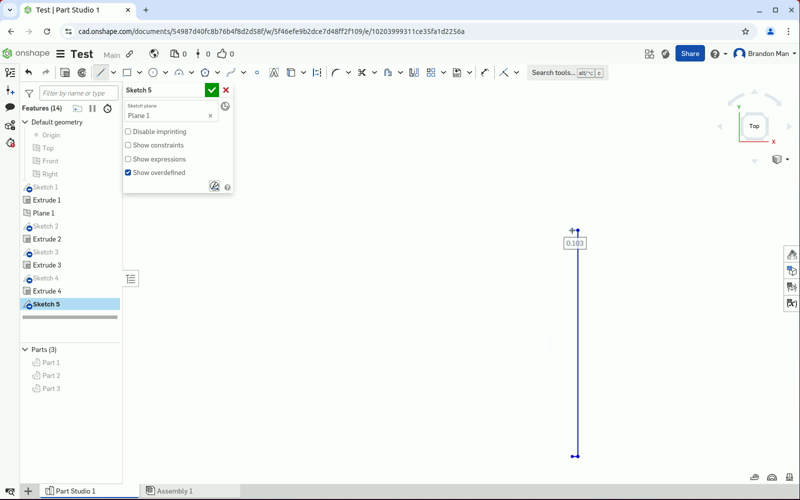
scroll(-6)
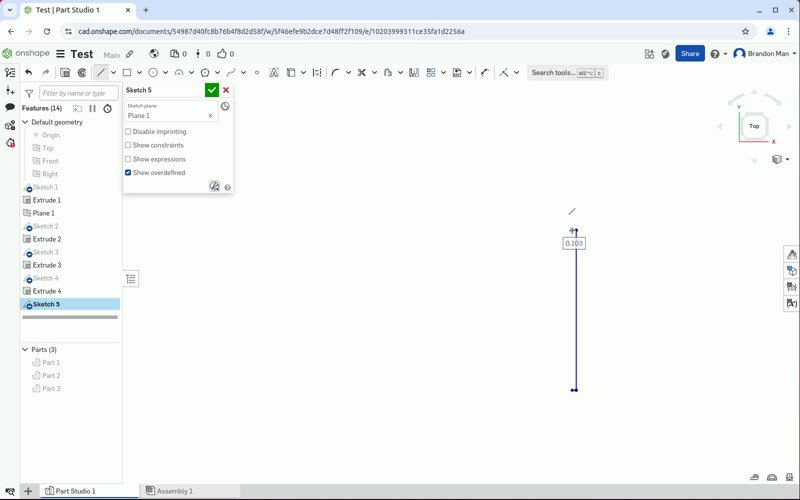
scroll(-6)
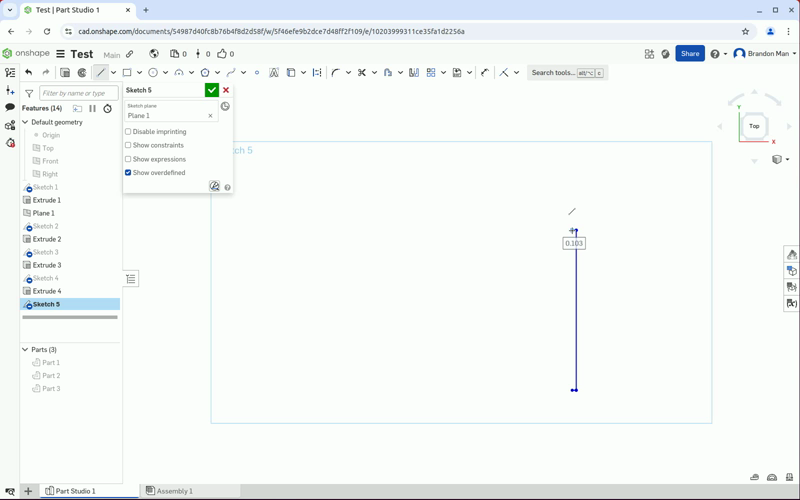
scroll(-6)
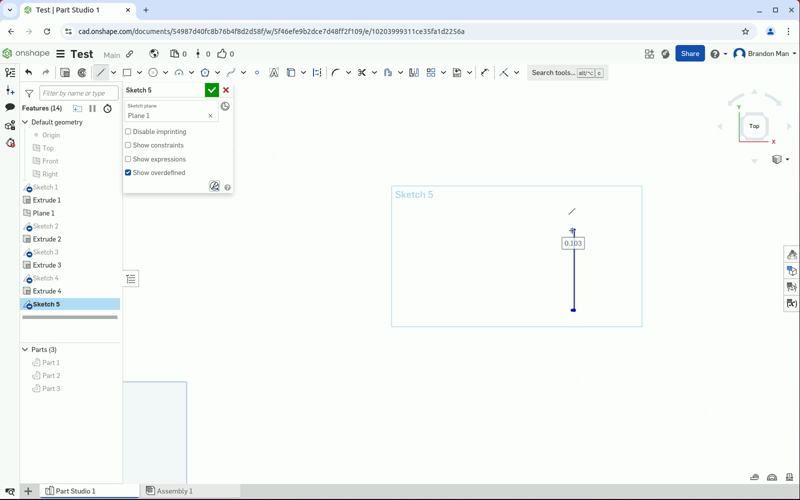
scroll(-6)
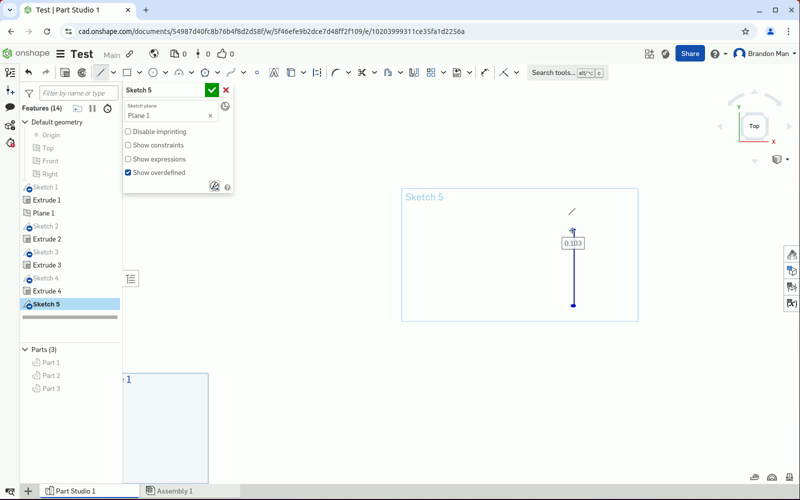
scroll(-6)
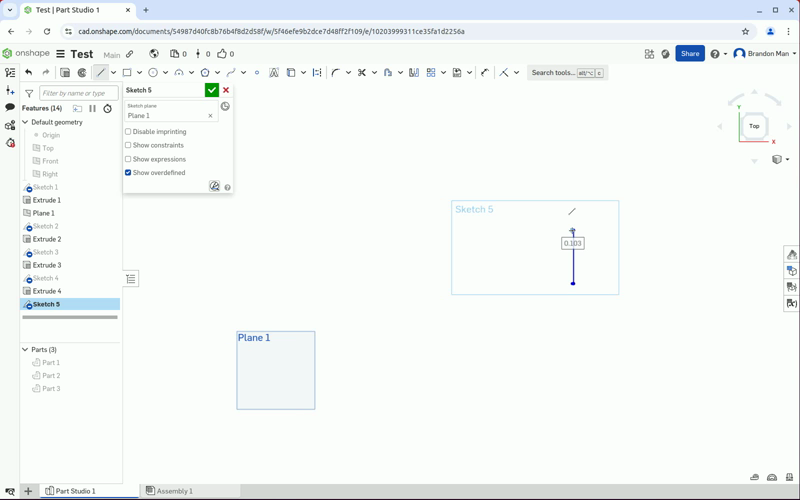
scroll(-6)
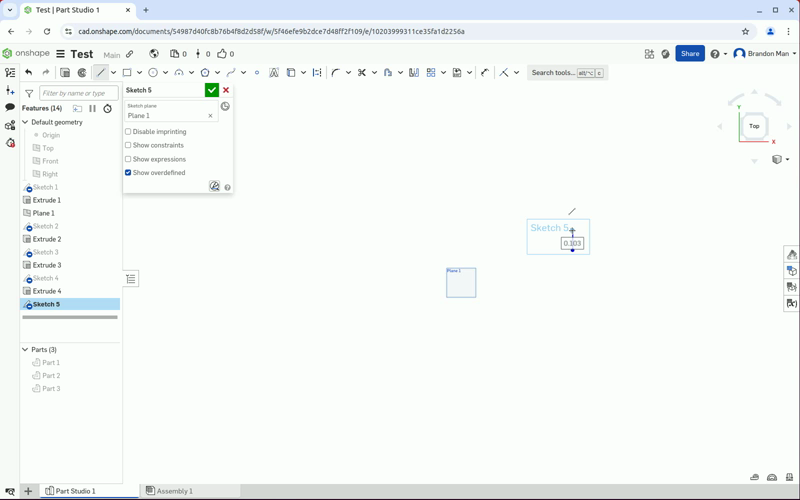
key_up(shift)
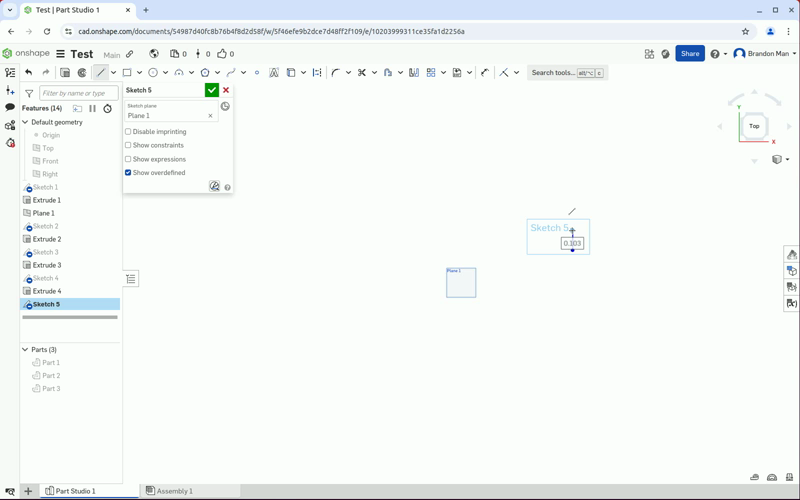
mouse_move(589, 230)
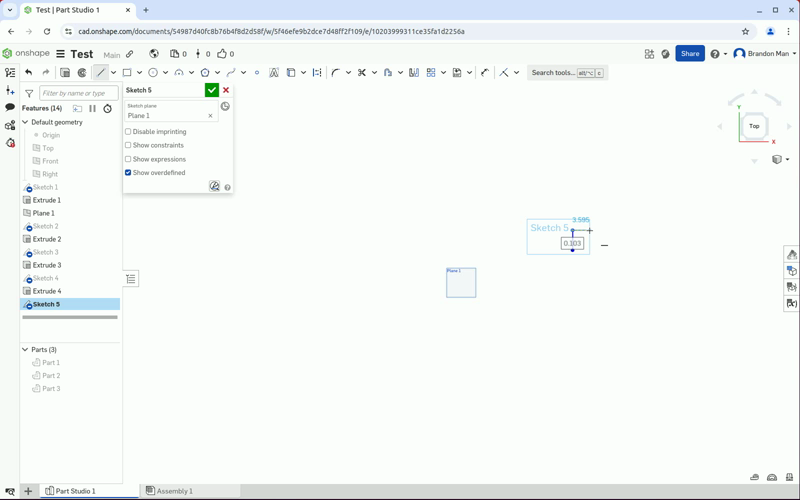
key_down(shift)
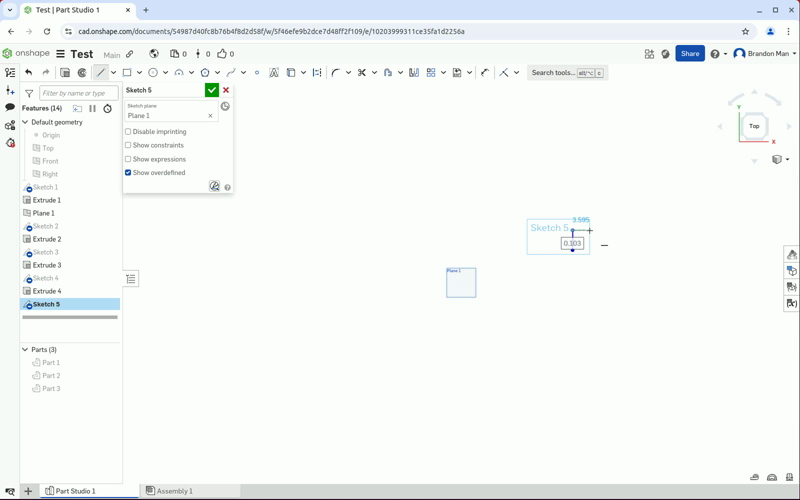
mouse_move(572, 250)
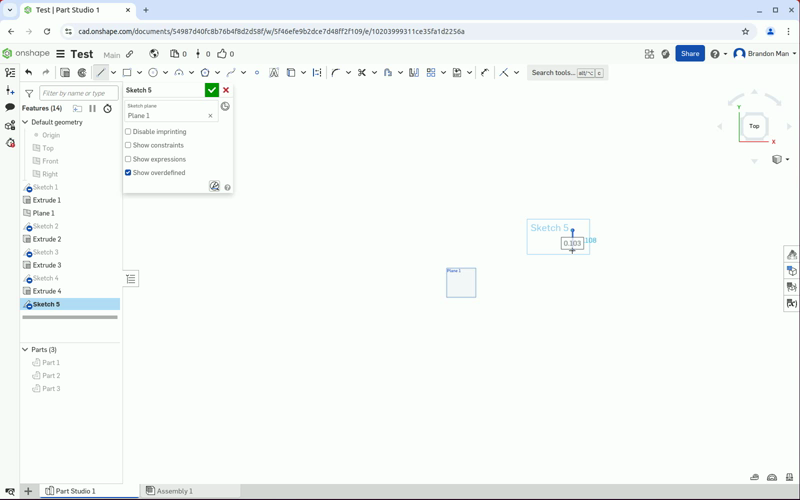
scroll(6)
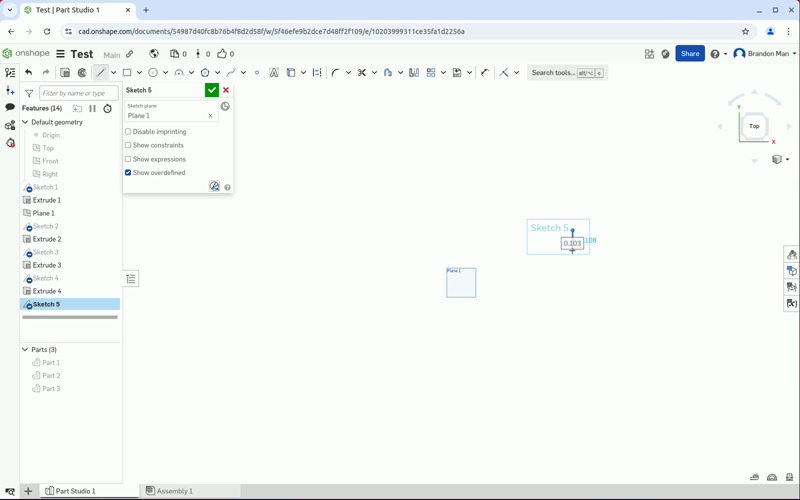
scroll(6)
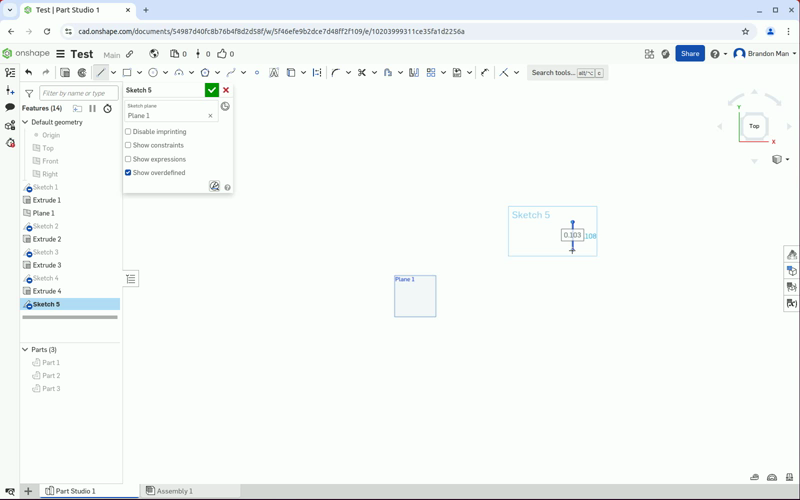
scroll(6)
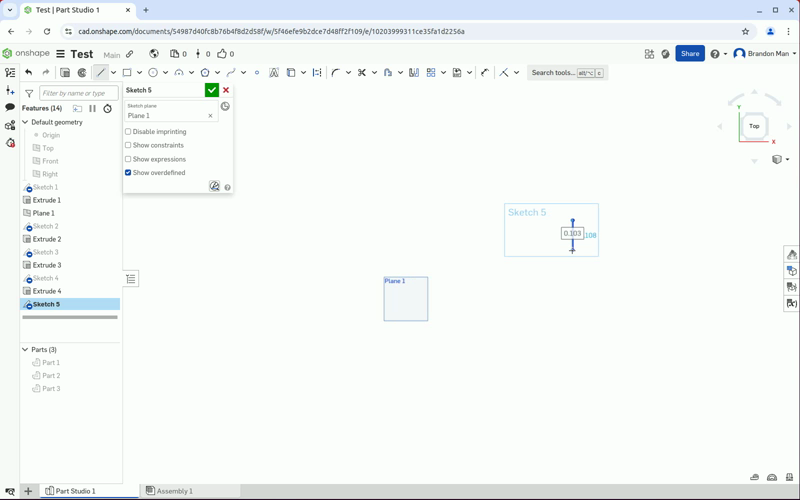
scroll(6)
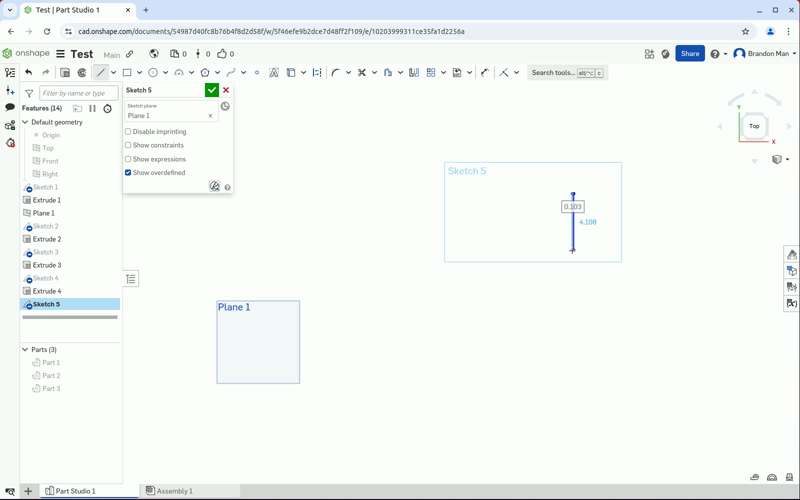
scroll(6)
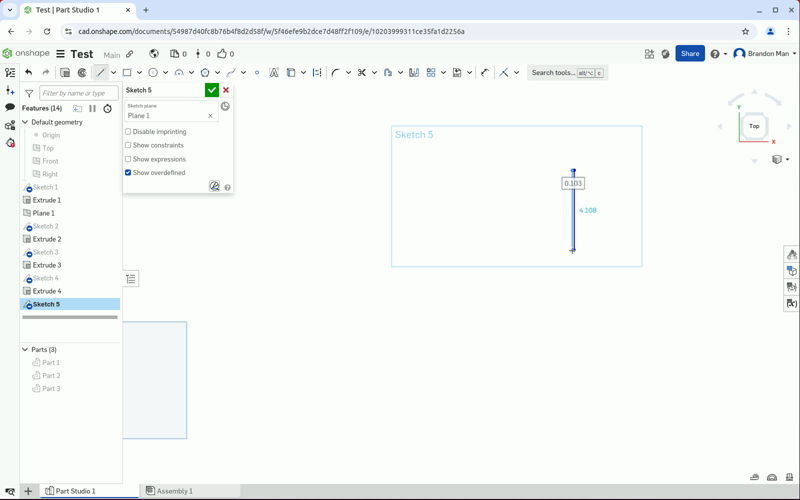
scroll(6)
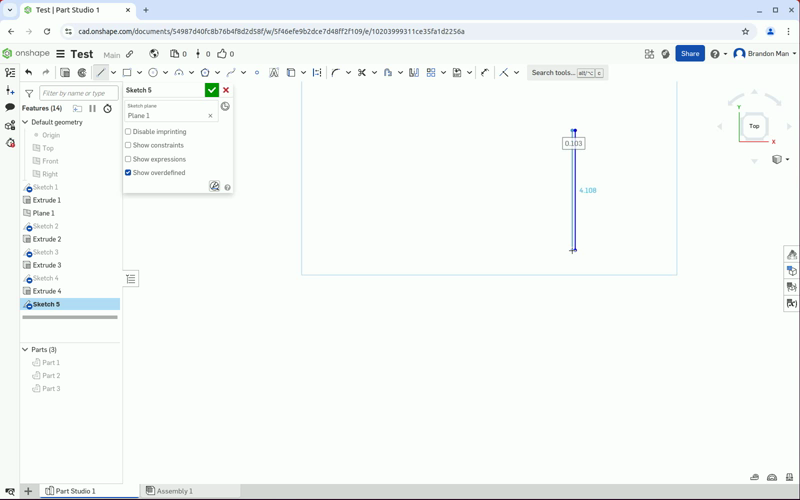
scroll(6)
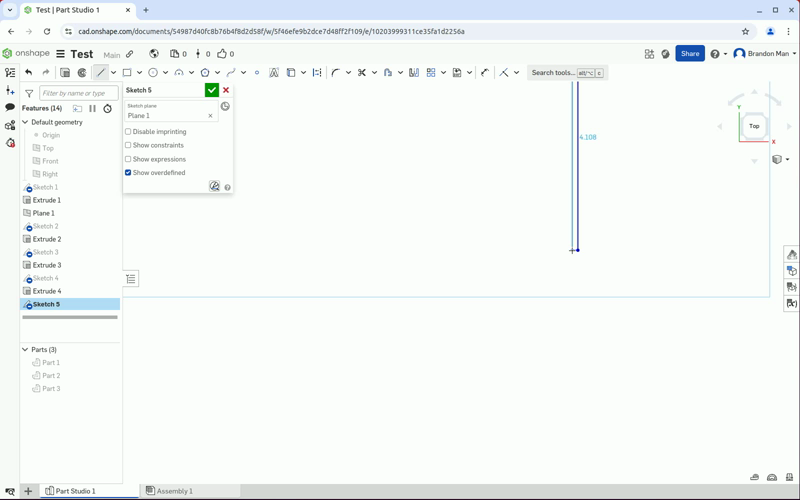
key_up(shift)
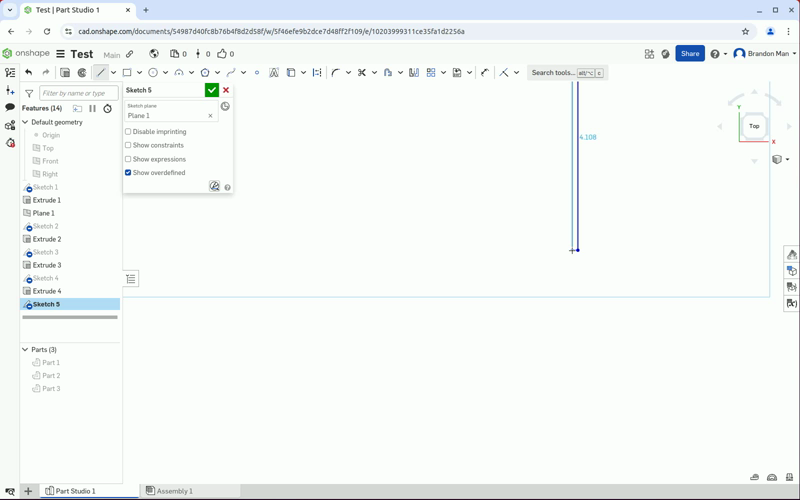
click(572, 250)
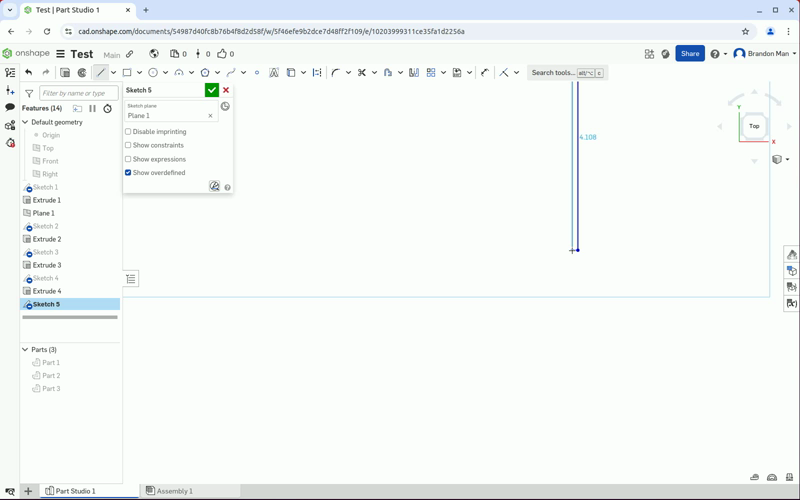
scroll(-6)
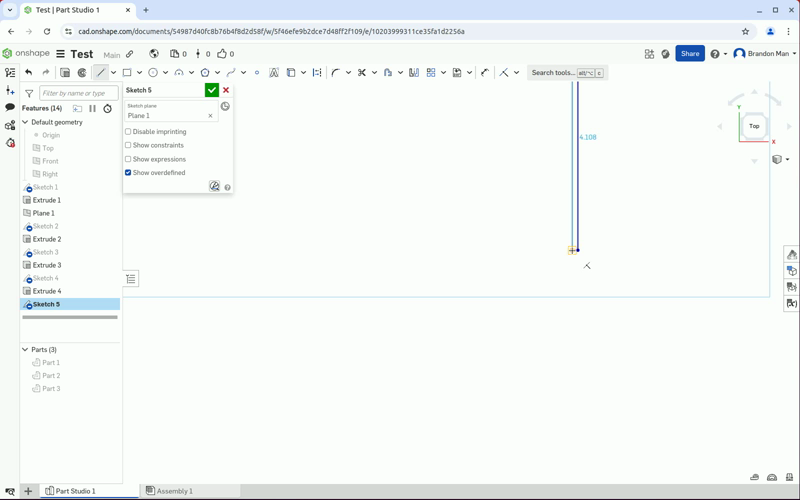
scroll(-6)
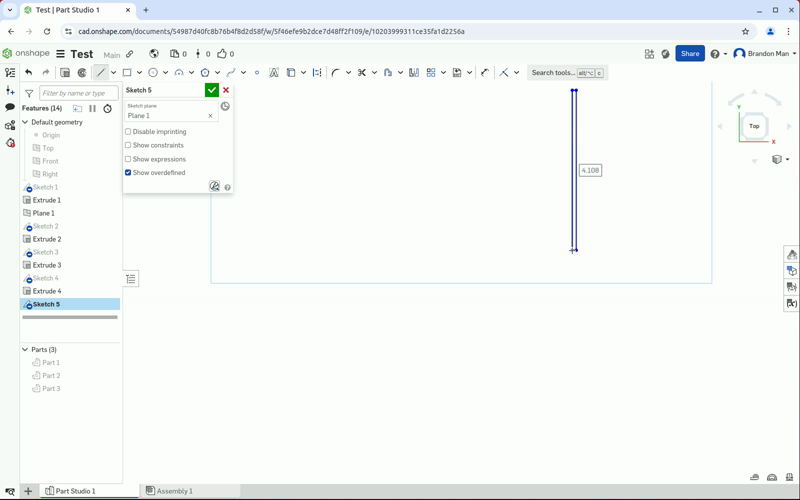
scroll(-6)
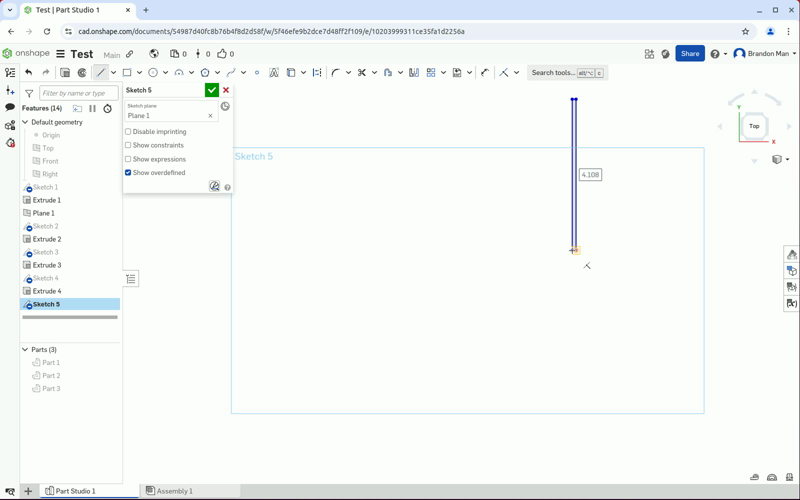
scroll(-6)
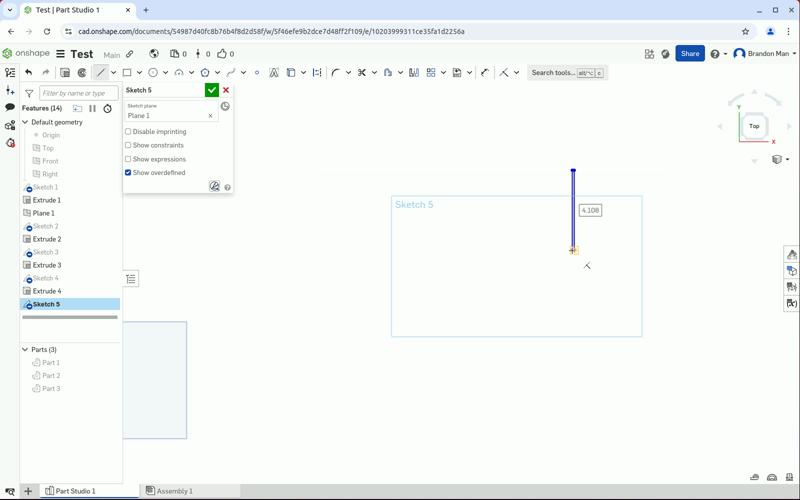
scroll(-6)
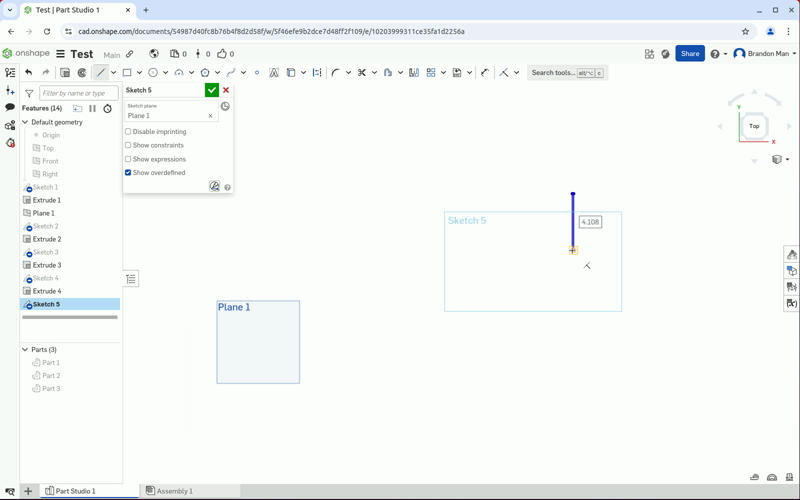
scroll(-6)
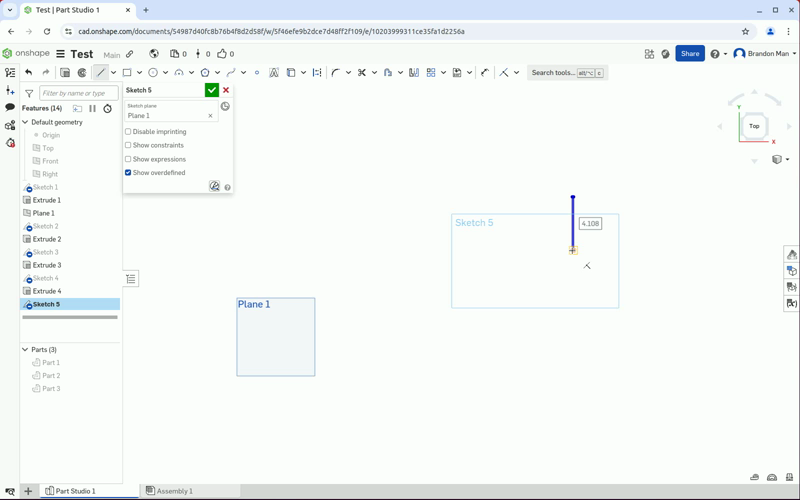
scroll(-6)
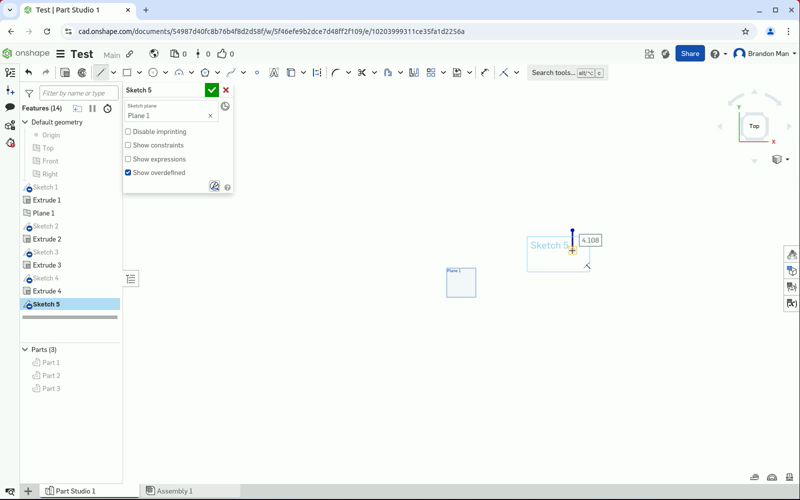
key(esc)
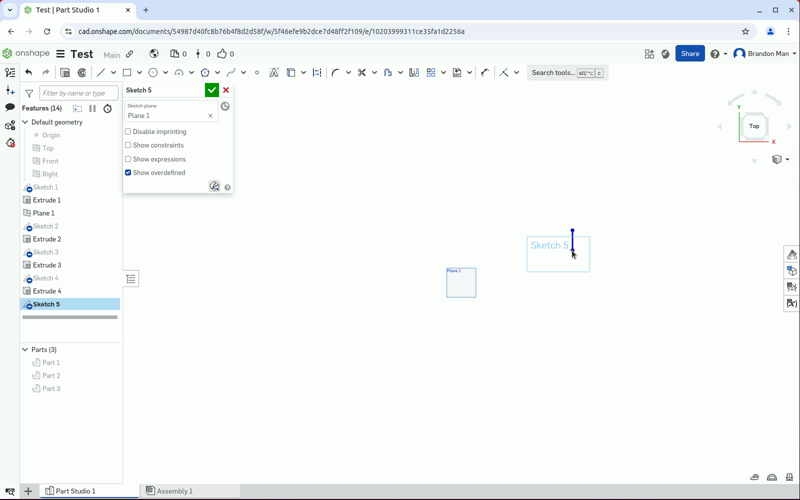
mouse_move(572, 248)
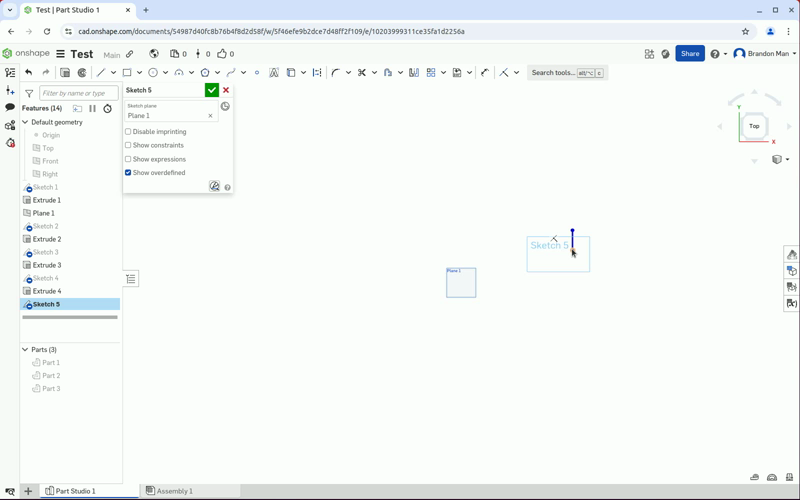
scroll(6)
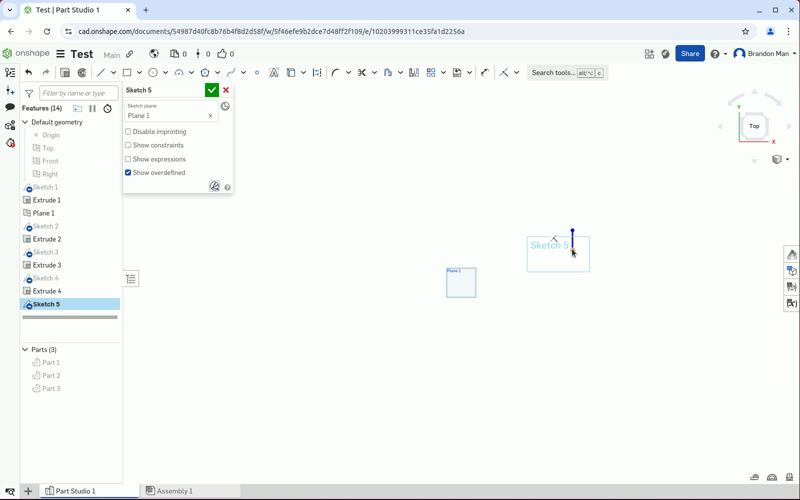
scroll(6)
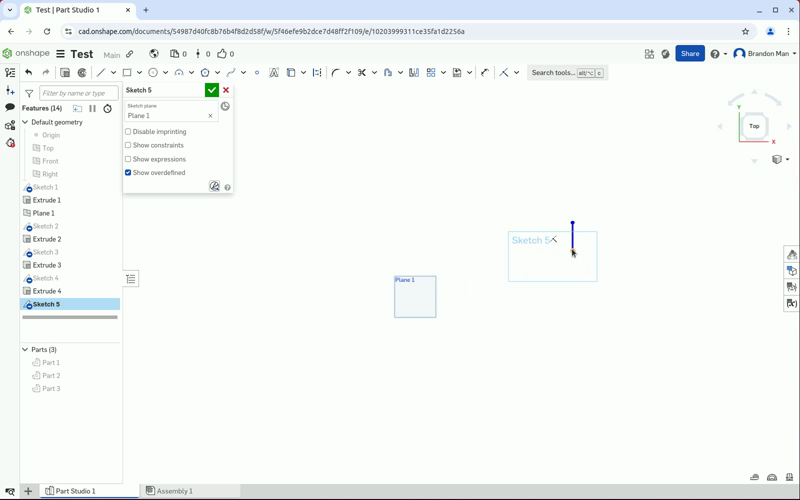
scroll(6)
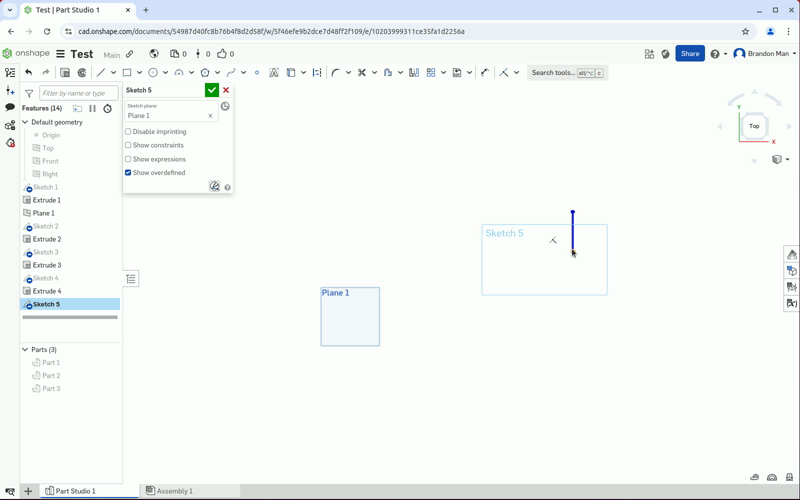
scroll(6)
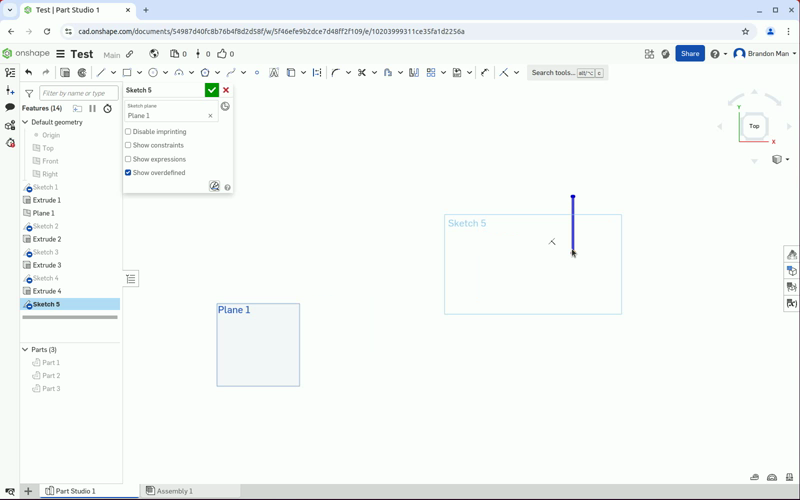
scroll(6)
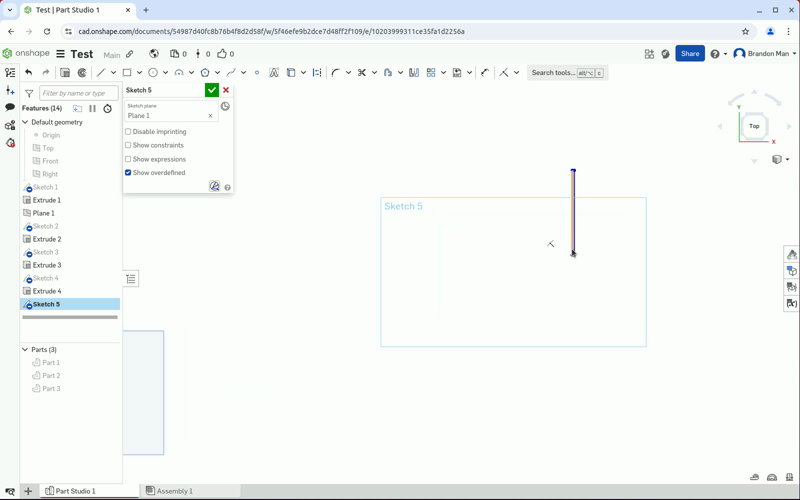
scroll(6)
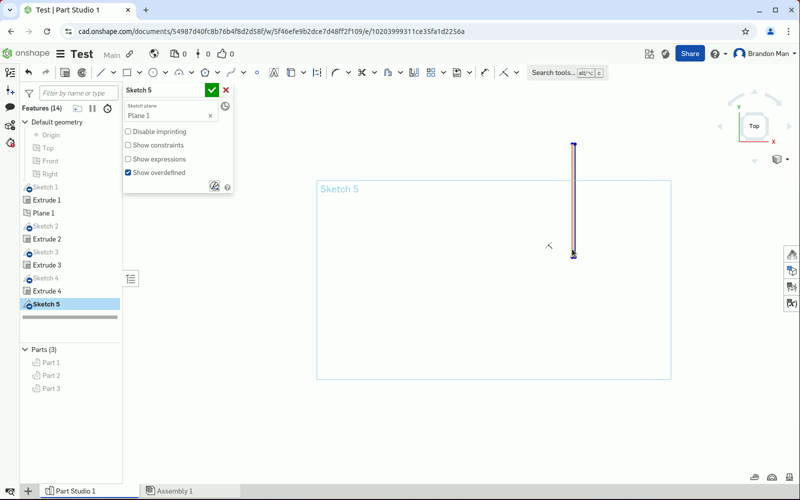
scroll(6)
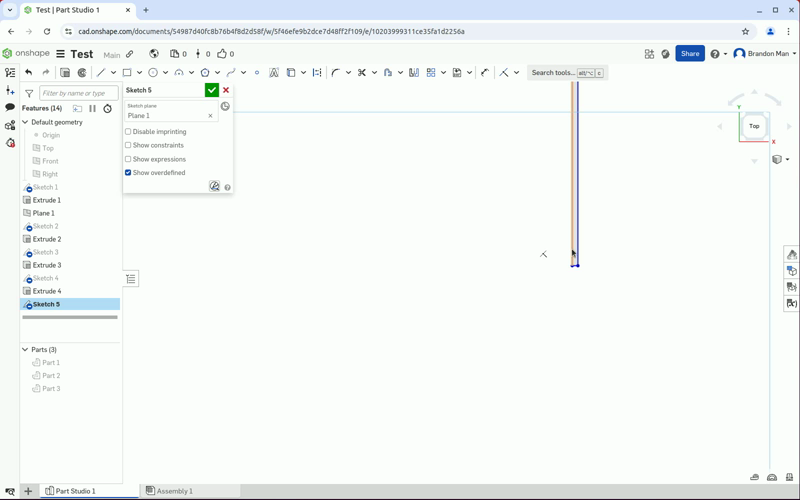
click(572, 248)
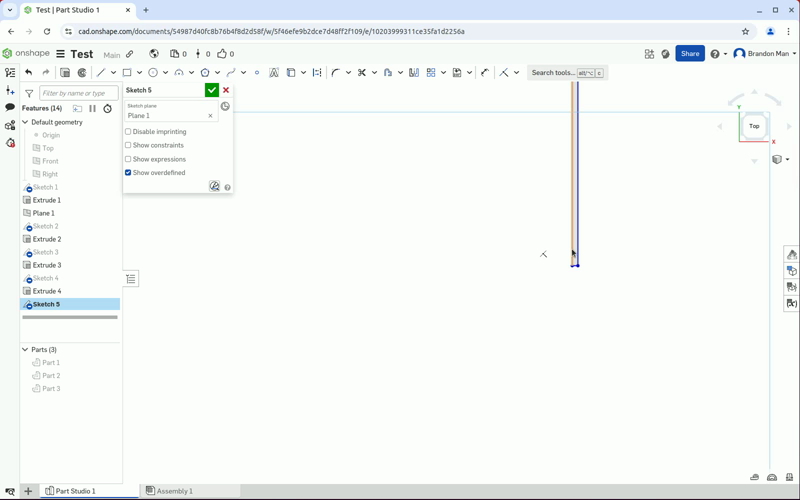
scroll(-6)
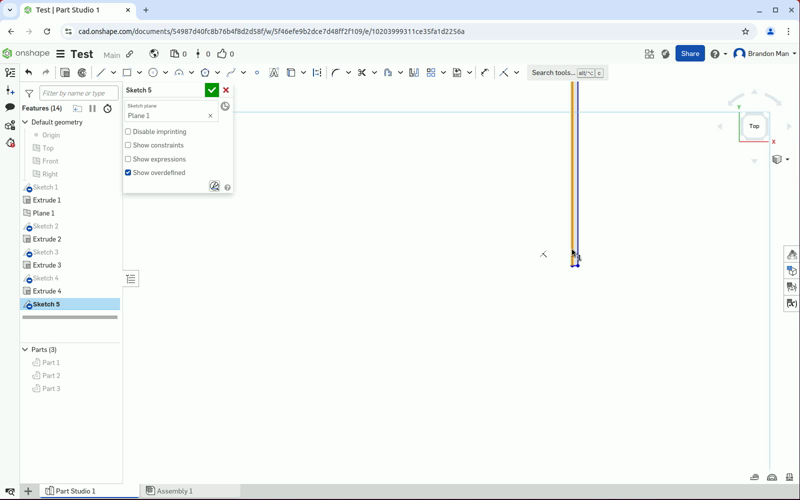
scroll(-6)
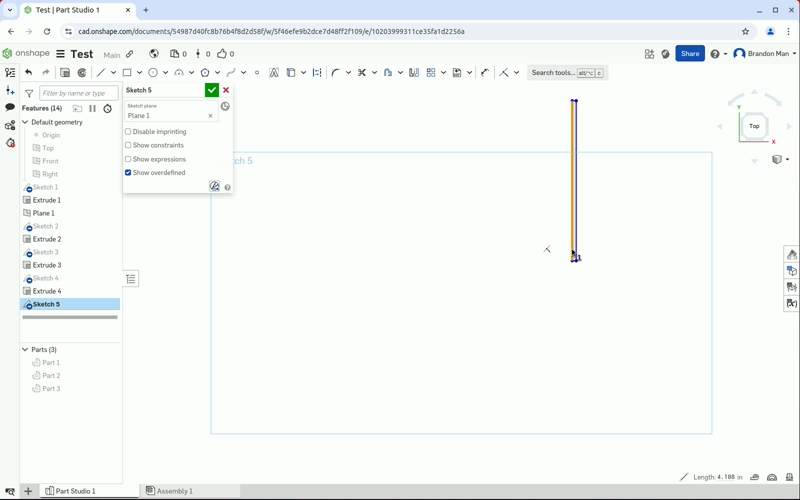
scroll(-6)
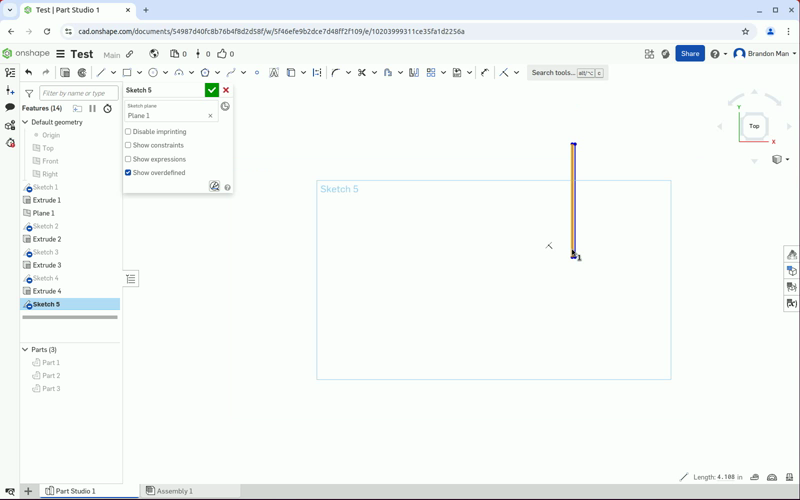
scroll(-6)
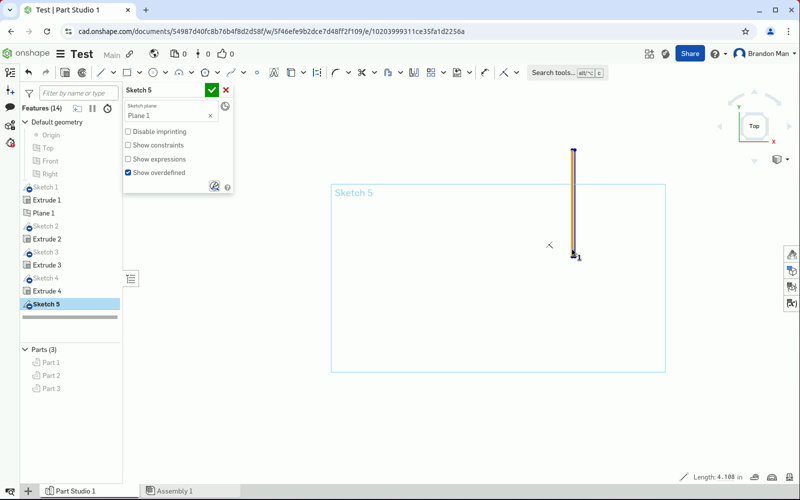
scroll(-6)
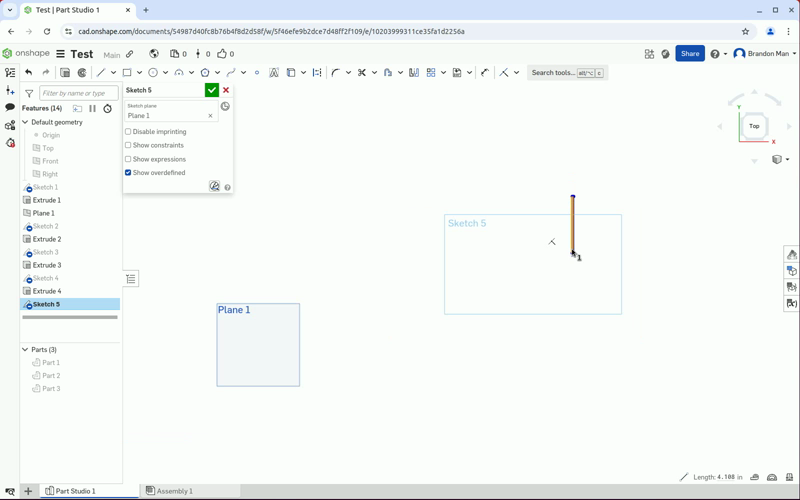
scroll(-6)
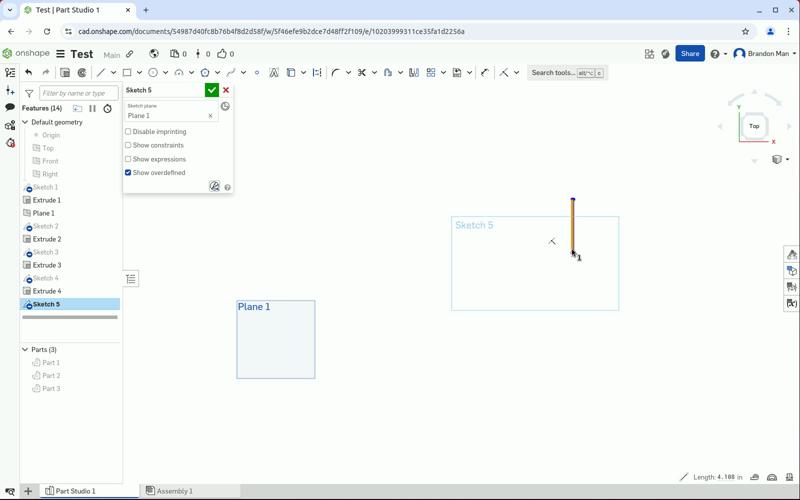
scroll(-6)
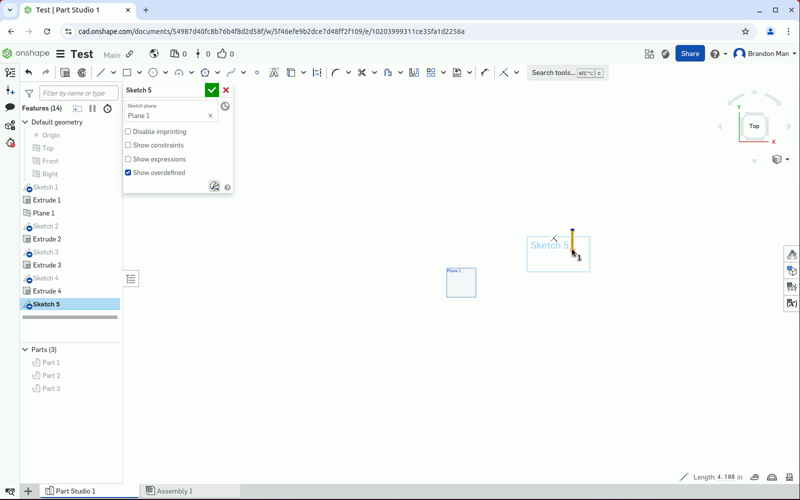
mouse_move(73, 352)
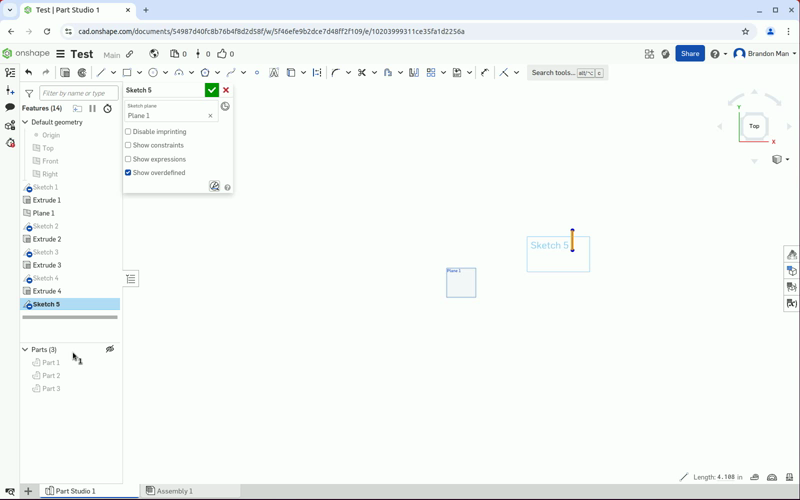
key(shift+y)
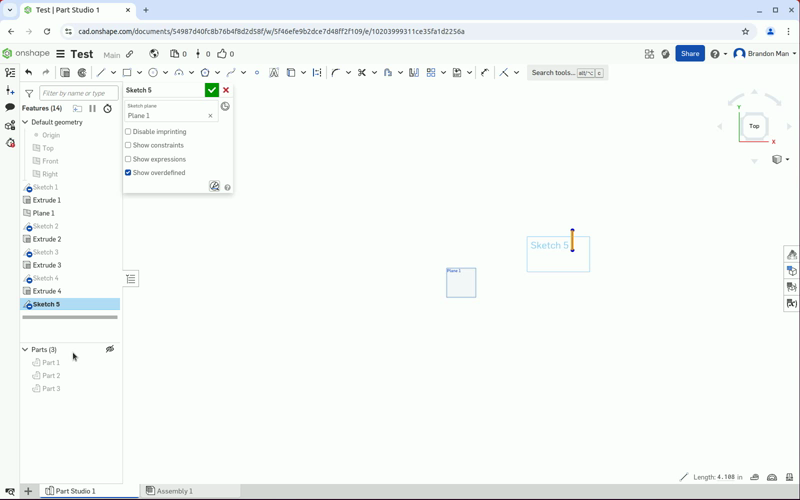
key(shift+e)
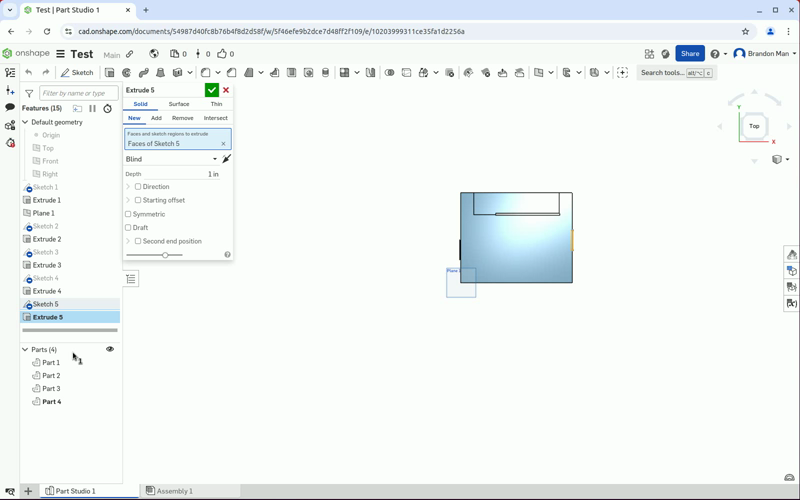
mouse_move(143, 106)
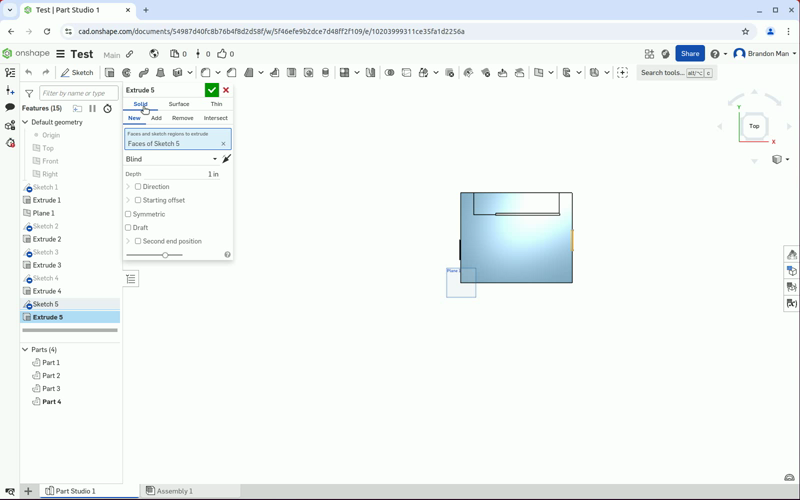
click(143, 106)
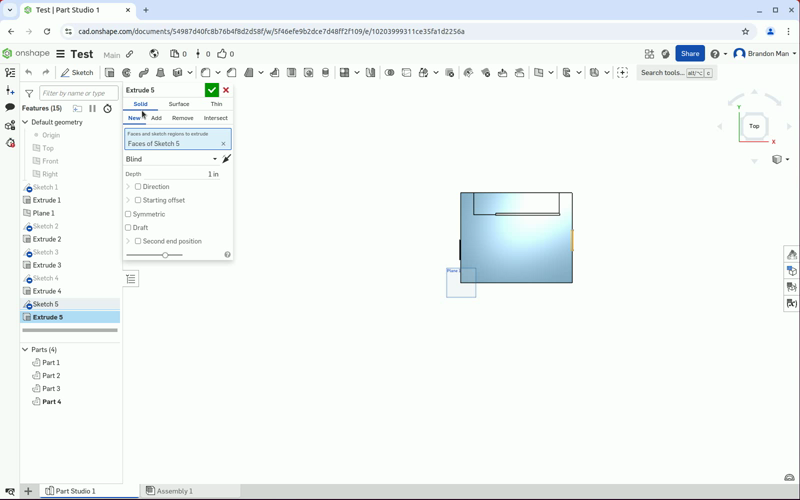
mouse_move(137, 120)
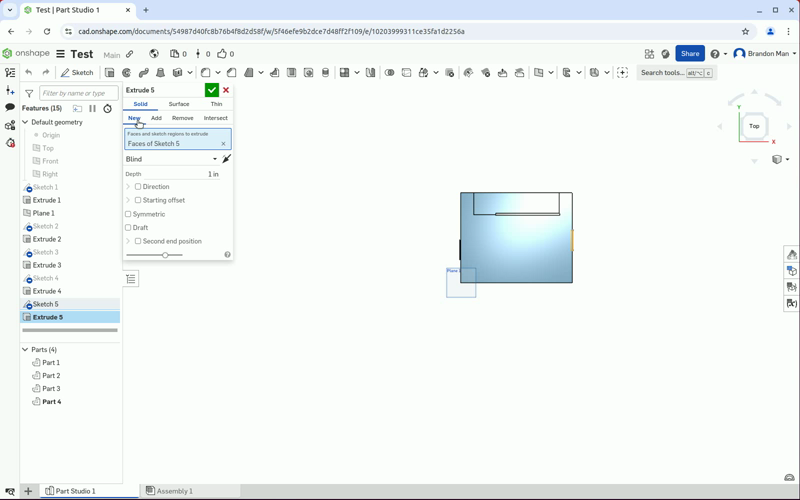
click(137, 120)
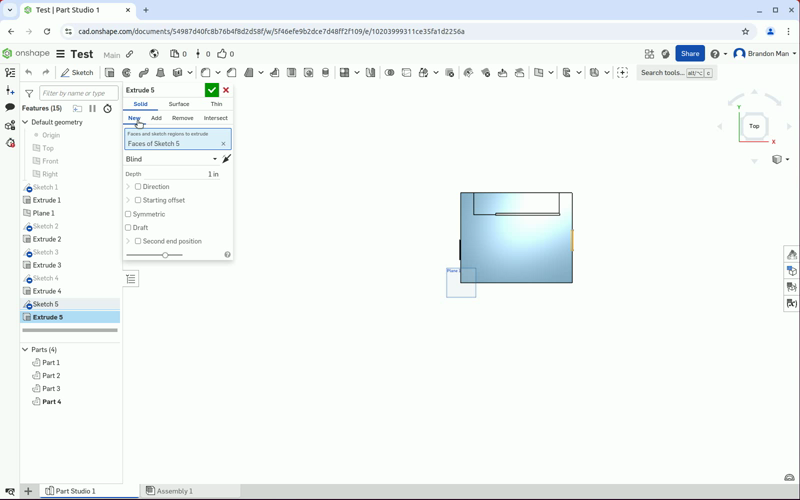
key(tab, 4)
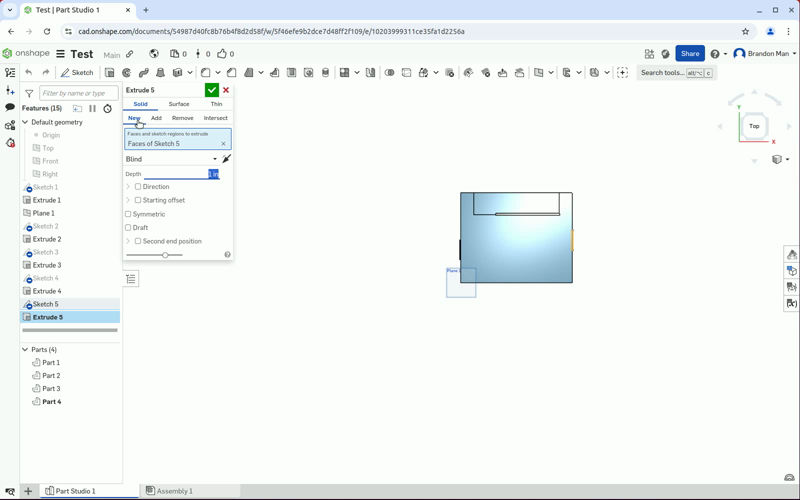
text(0.241)
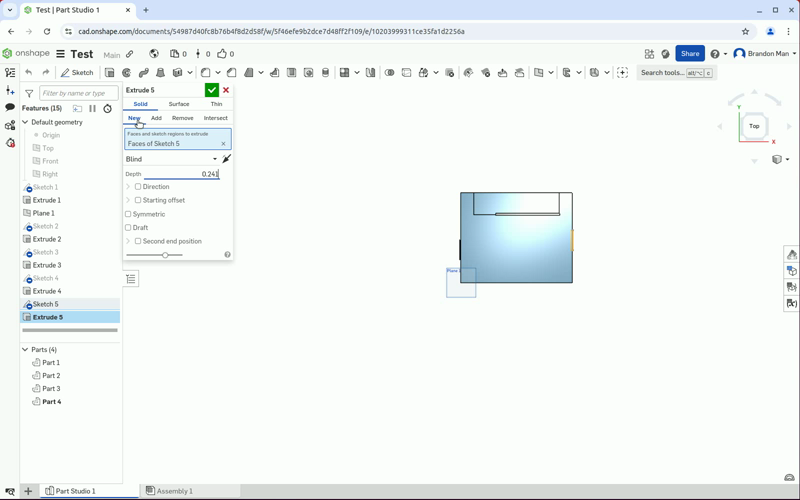
key(enter)
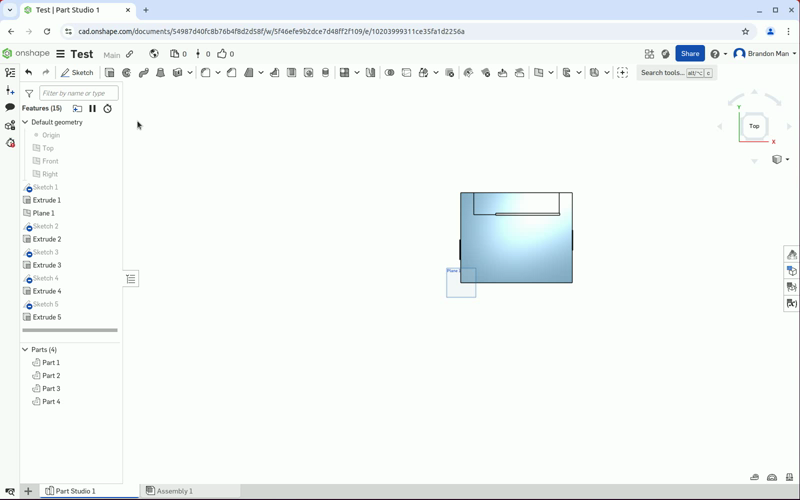
key(shift+h)
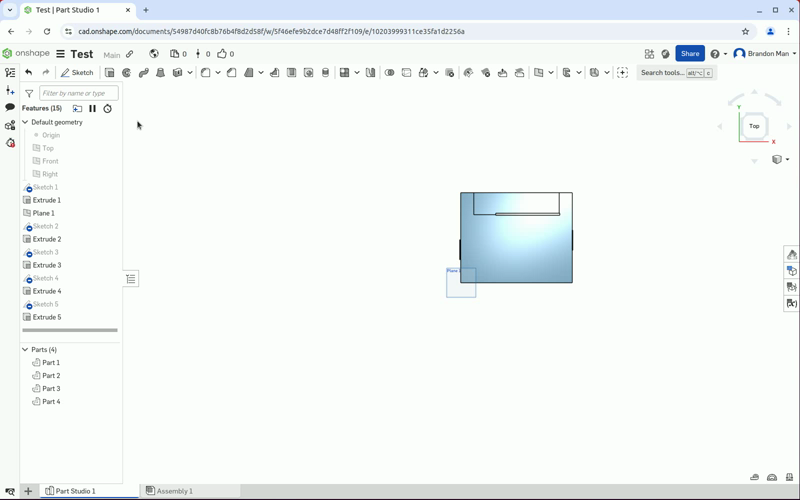
key(shift+h)
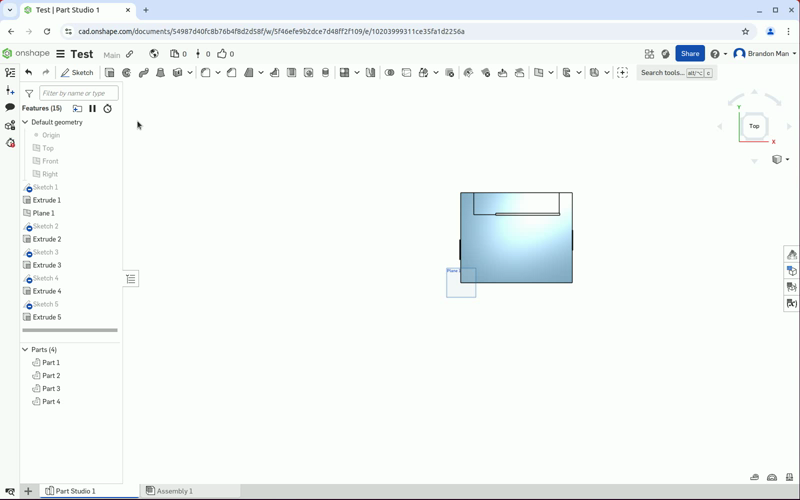
mouse_move(73, 189)
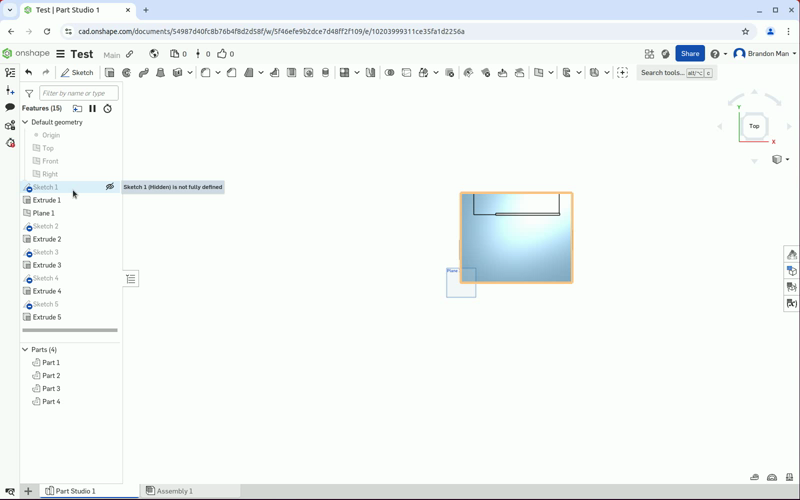
click(73, 189)
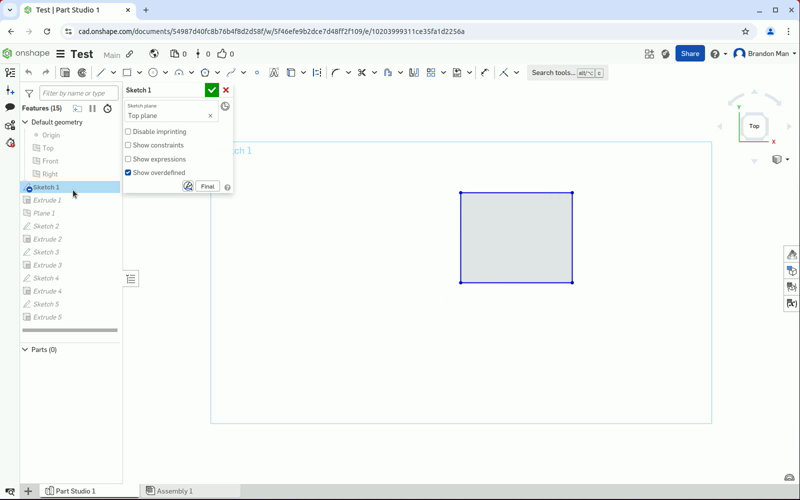
mouse_move(229, 92)
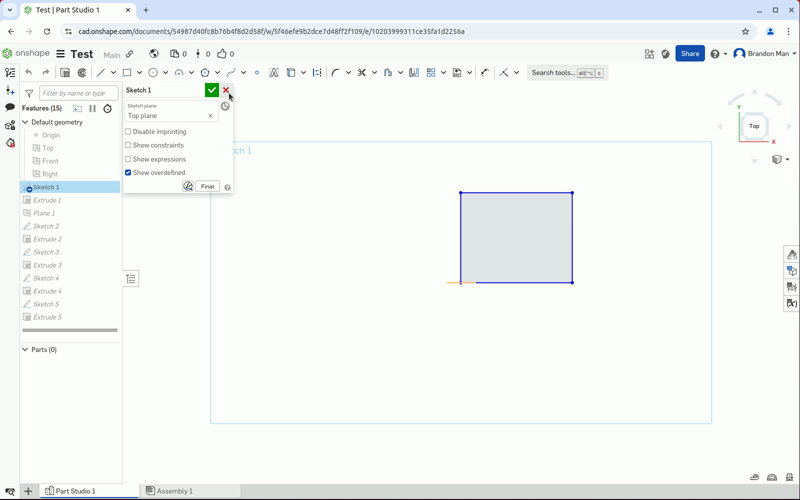
click(229, 92)
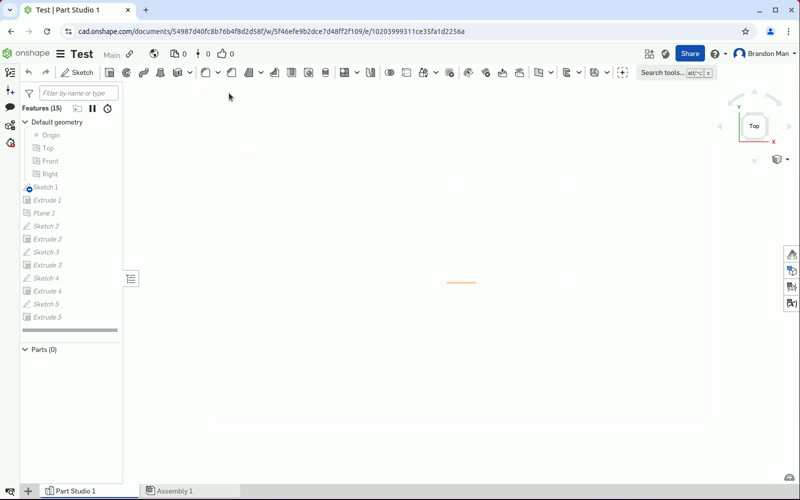
key(shift+s)
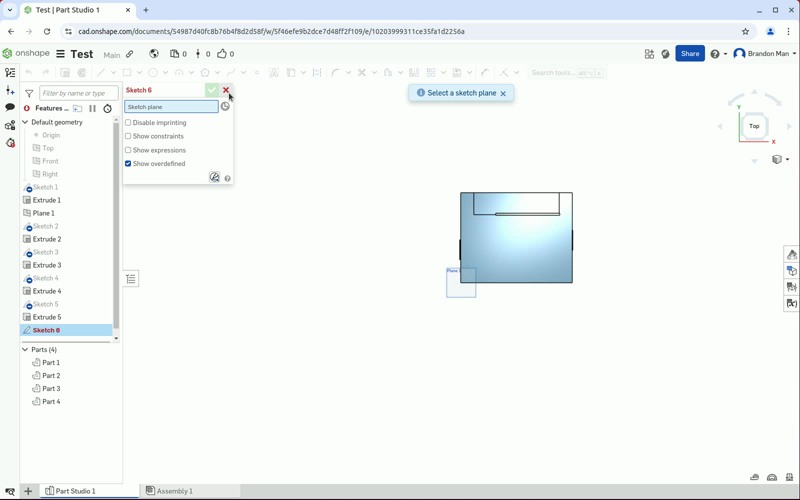
mouse_move(69, 215)
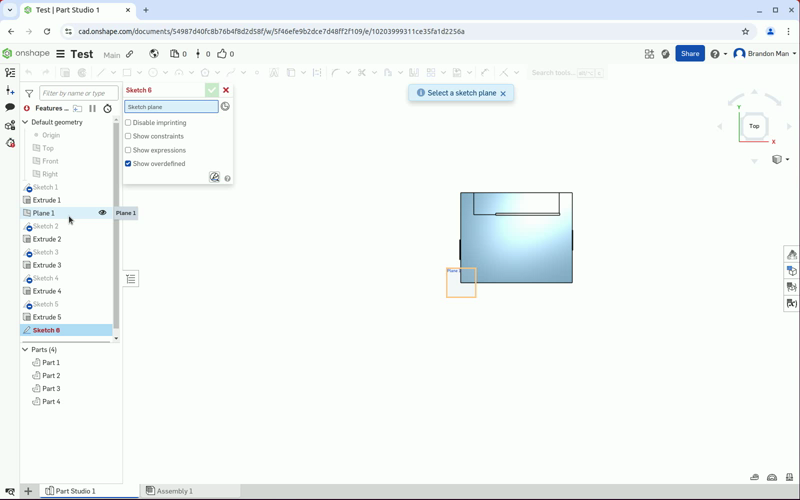
click(69, 215)
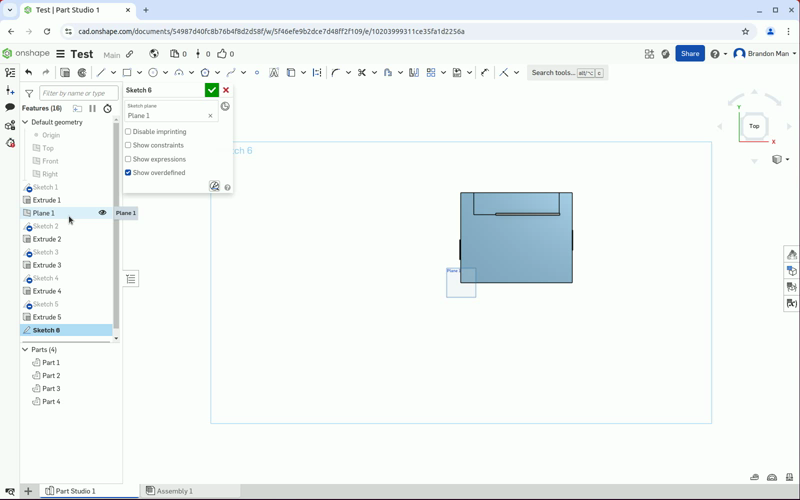
mouse_move(73, 352)
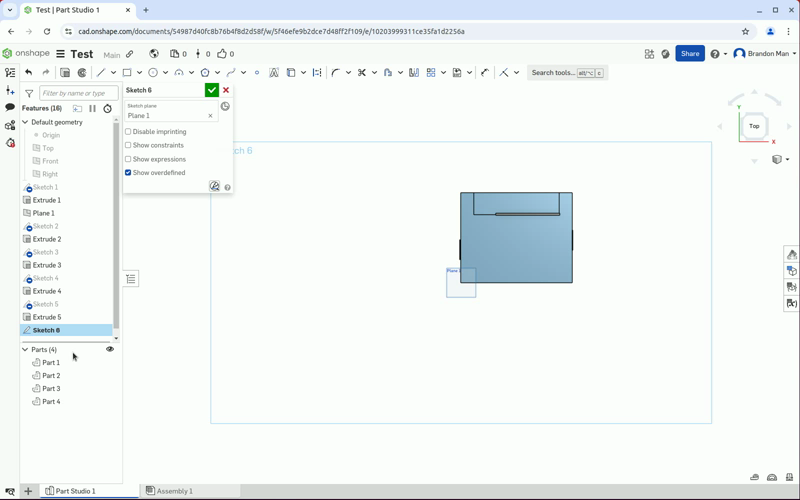
key(y)
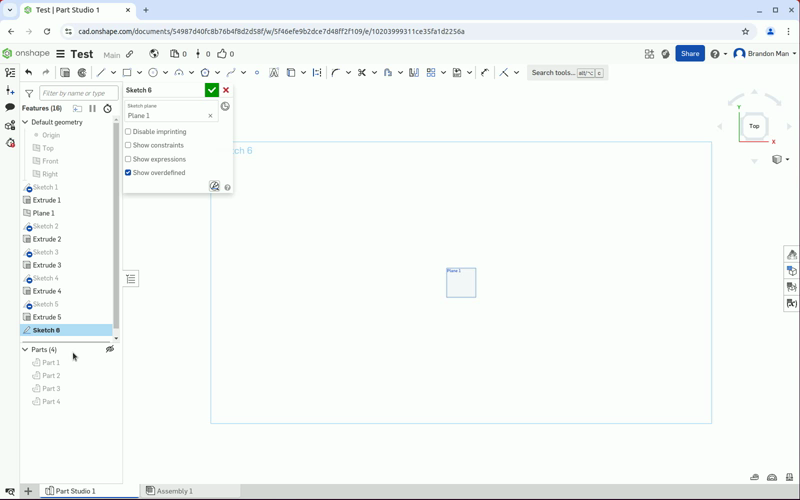
key(l)
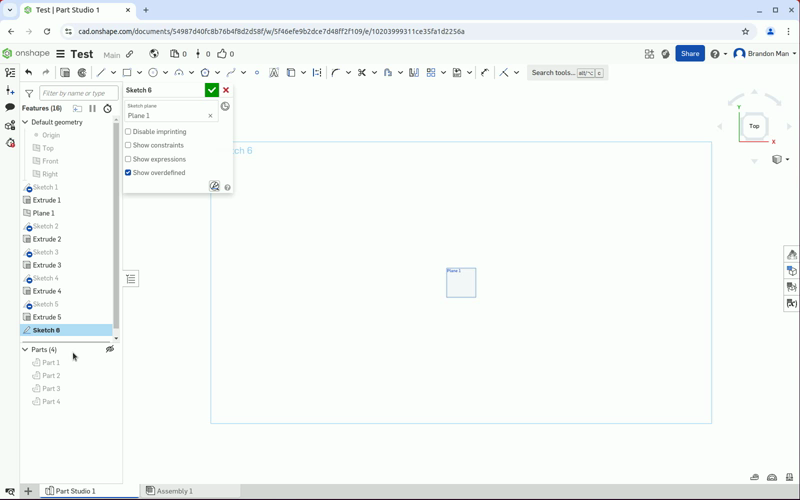
key_down(shift)
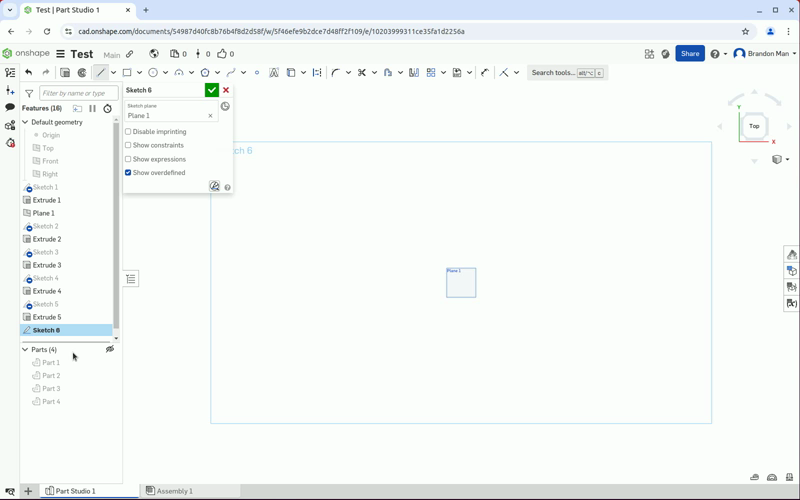
mouse_move(543, 284)
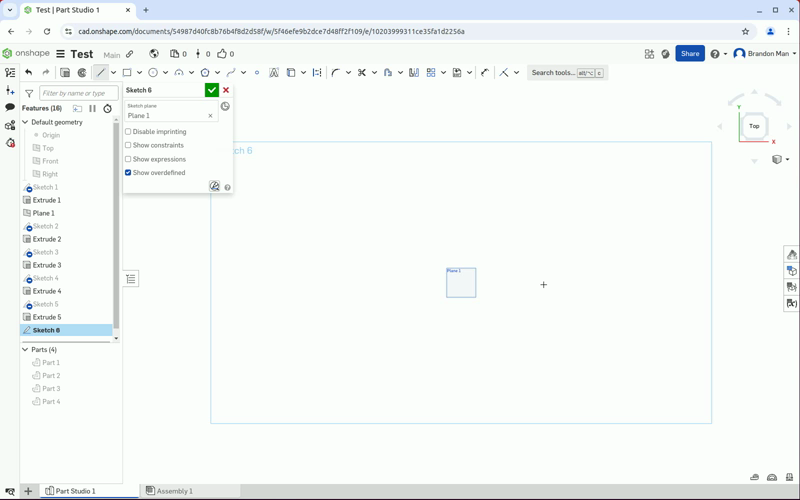
click(543, 284)
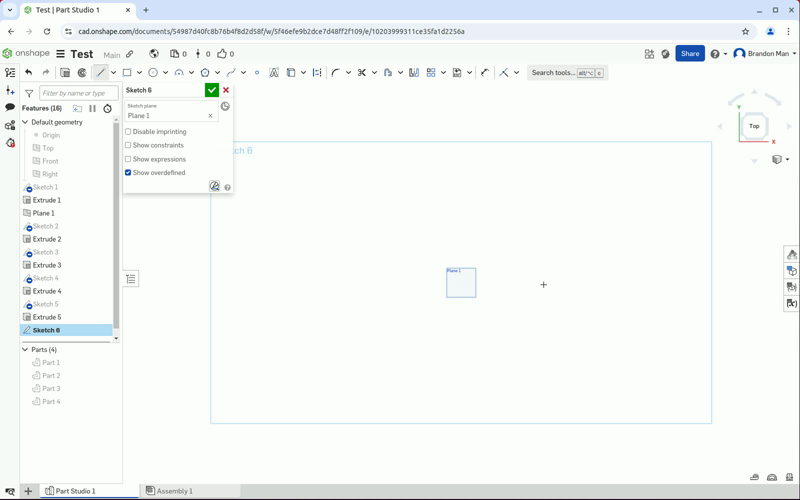
key_up(shift)
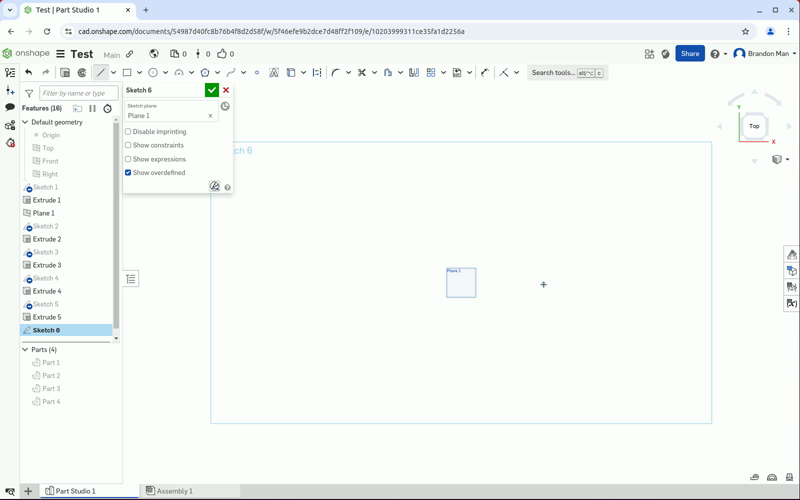
key_down(shift)
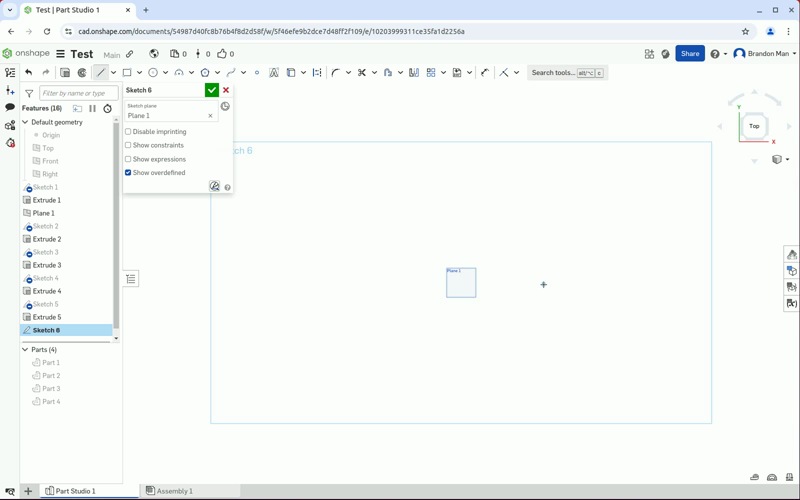
mouse_move(573, 284)
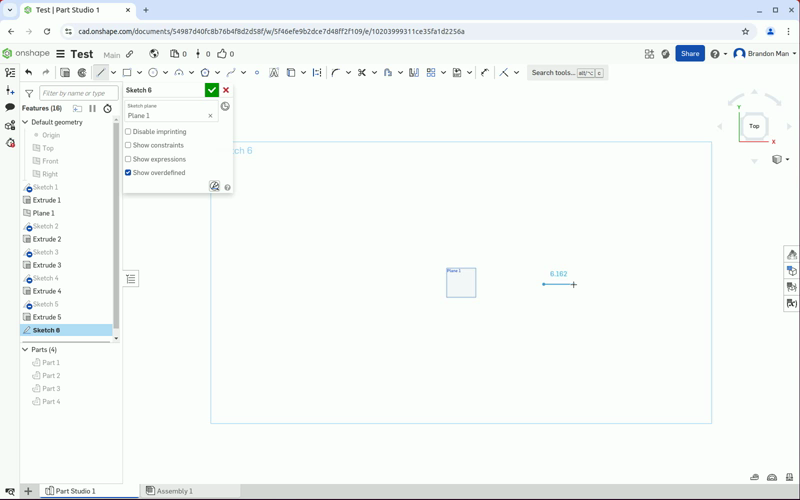
mouse_move(563, 284)
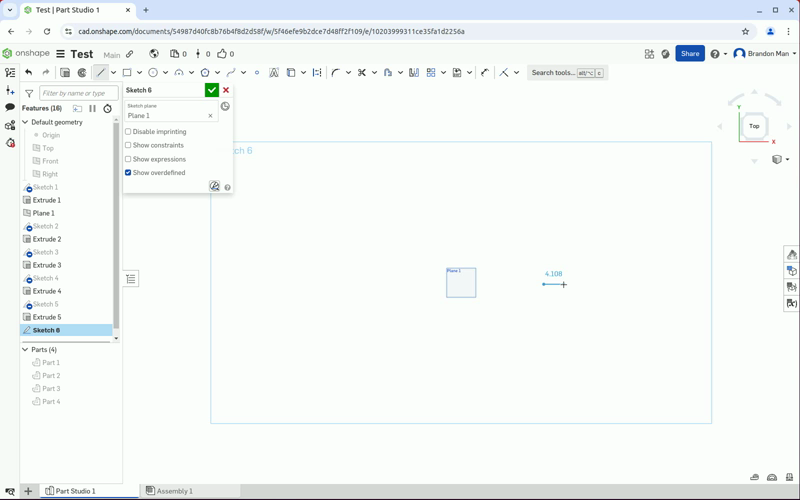
click(563, 284)
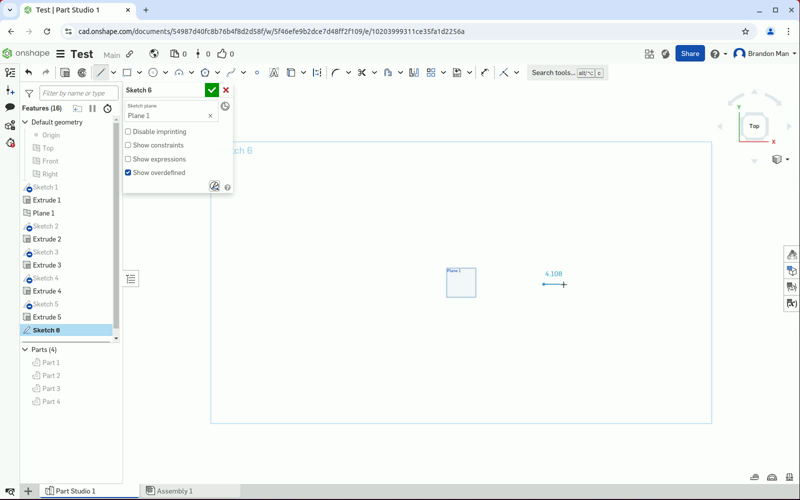
key_up(shift)
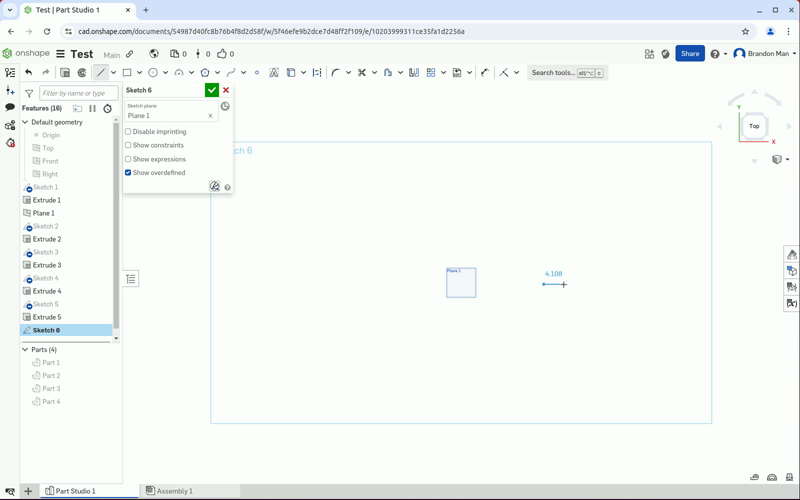
key_down(shift)
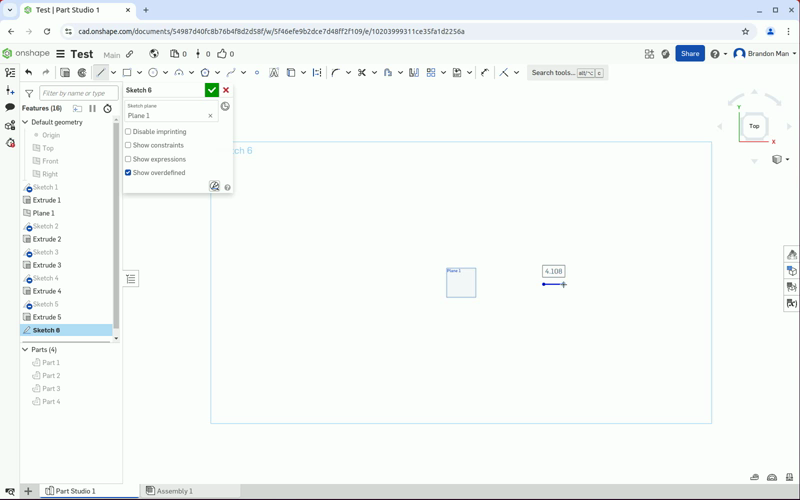
mouse_move(589, 284)
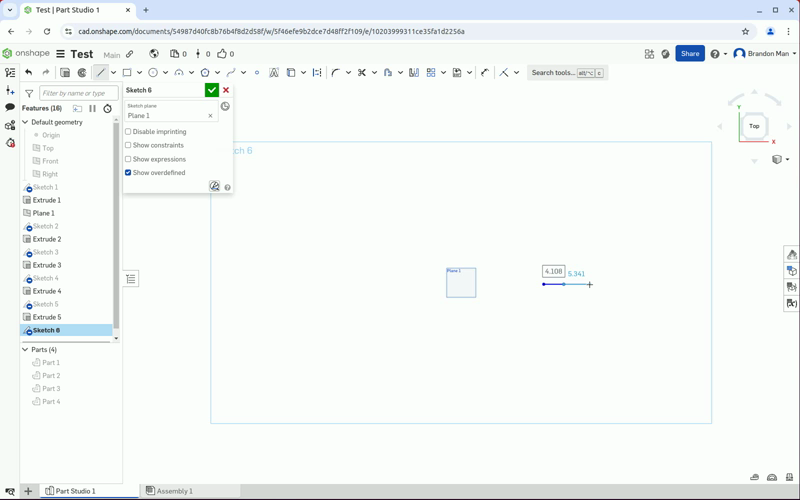
mouse_move(563, 283)
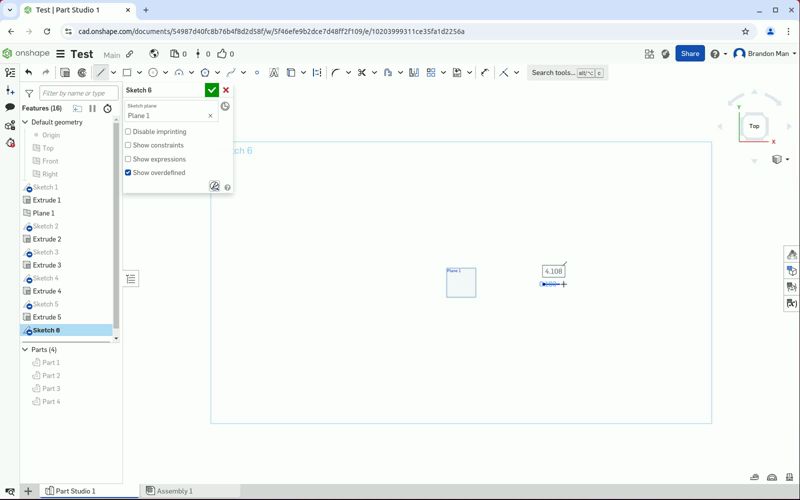
scroll(6)
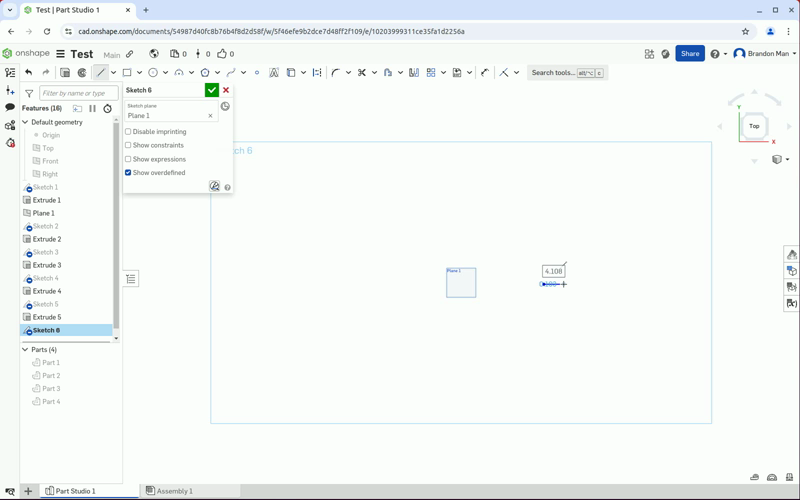
scroll(6)
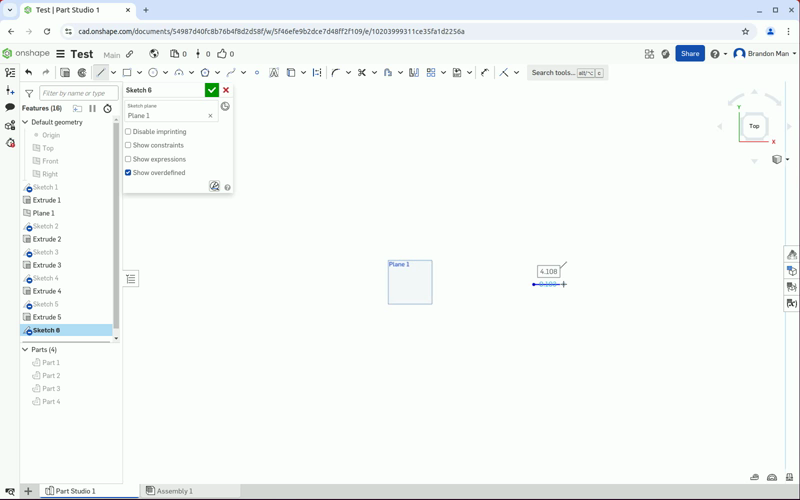
scroll(6)
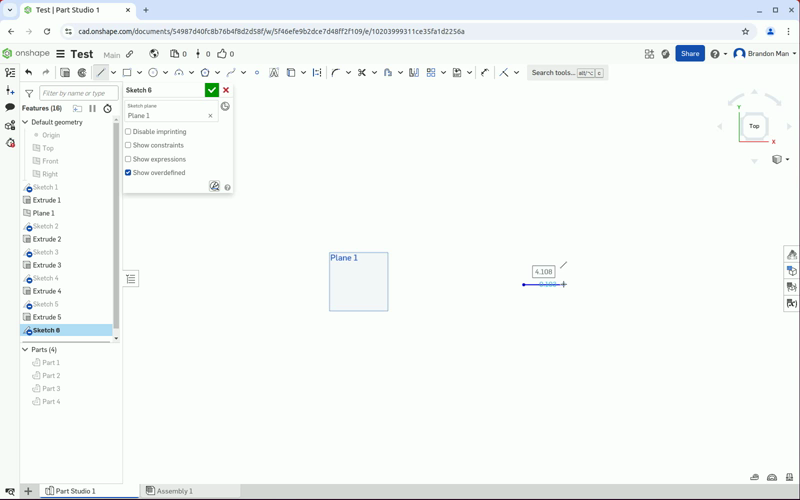
scroll(6)
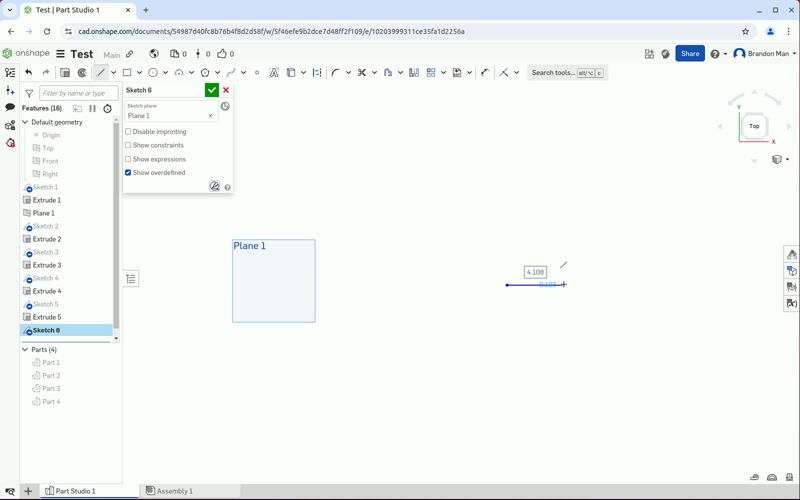
scroll(6)
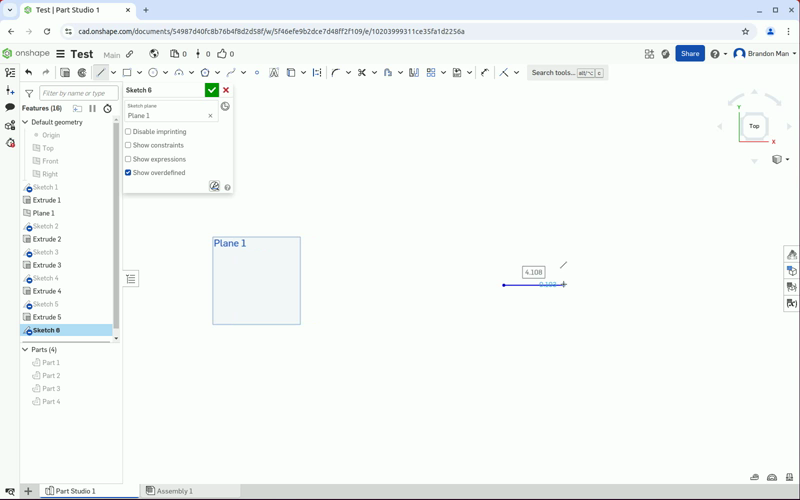
scroll(6)
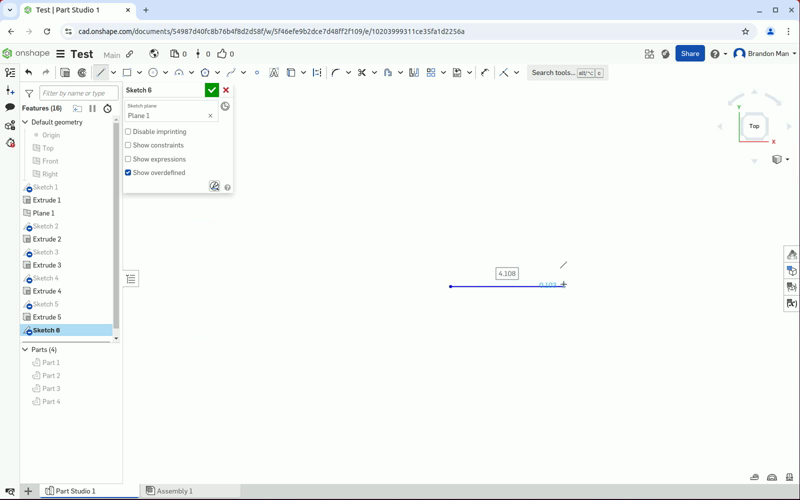
scroll(6)
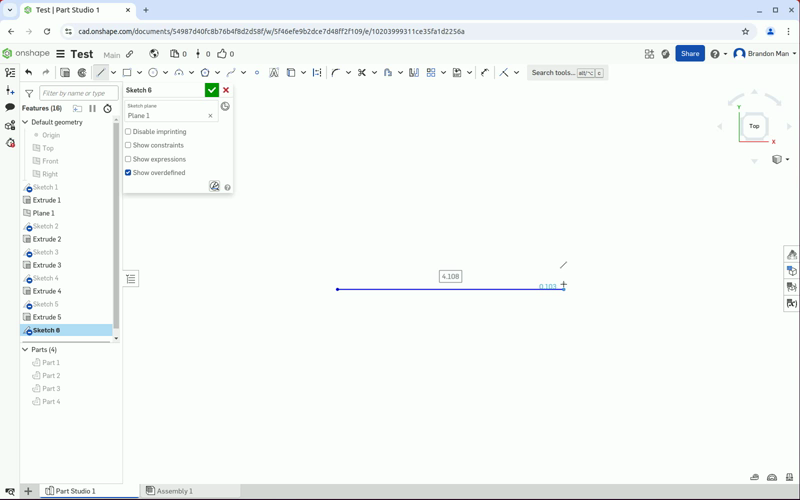
click(563, 283)
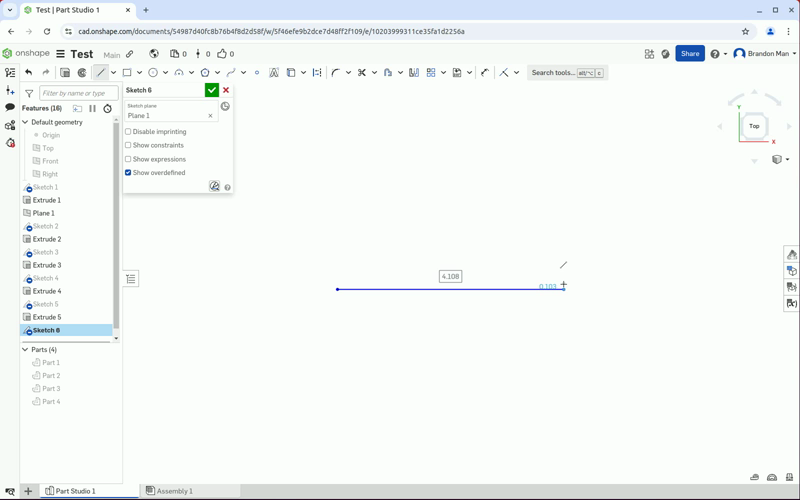
scroll(-6)
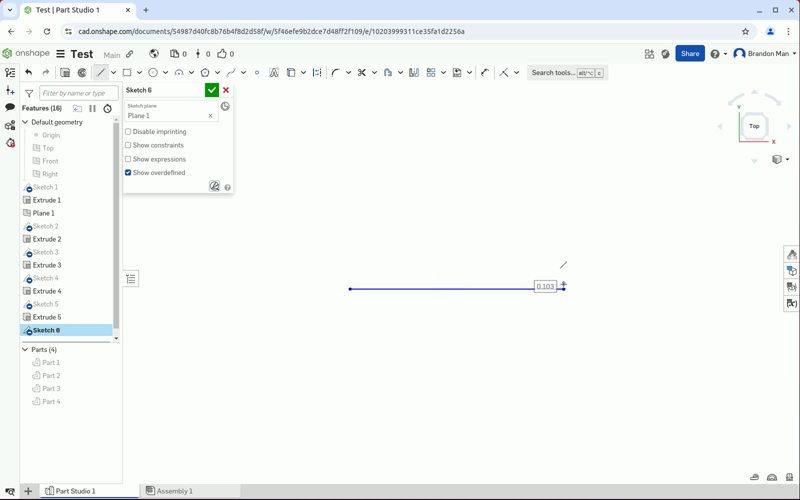
scroll(-6)
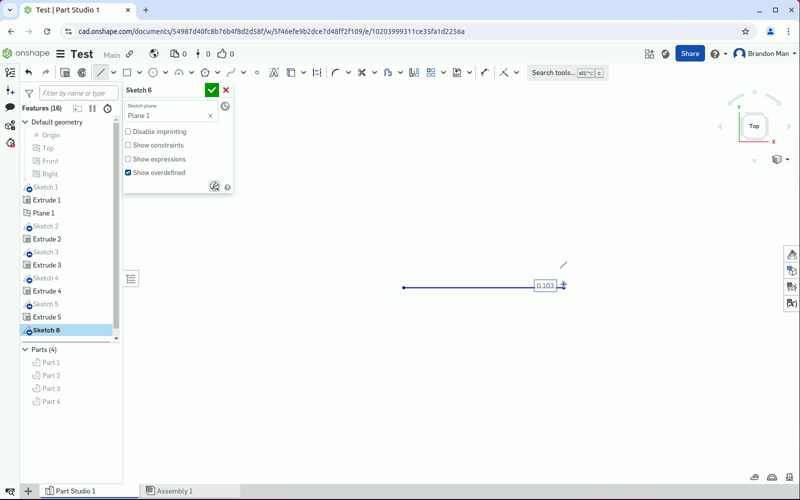
scroll(-6)
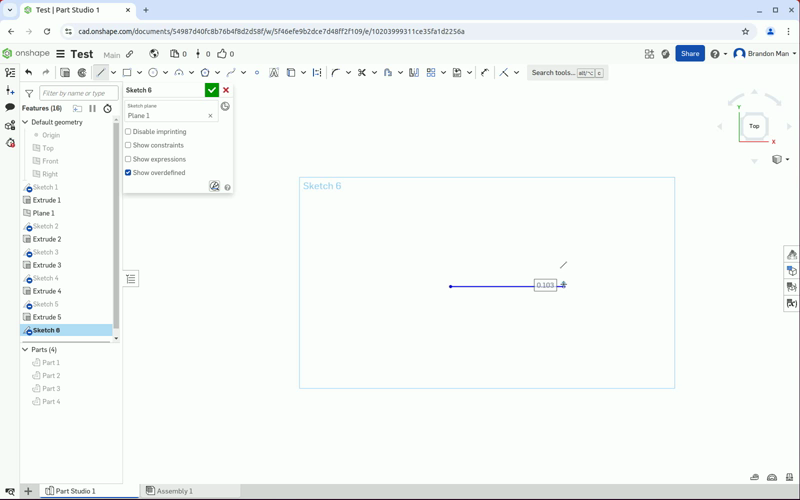
scroll(-6)
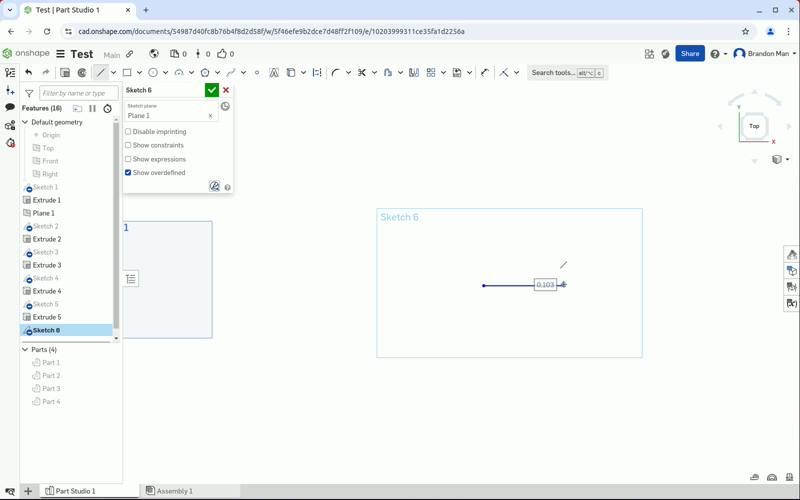
scroll(-6)
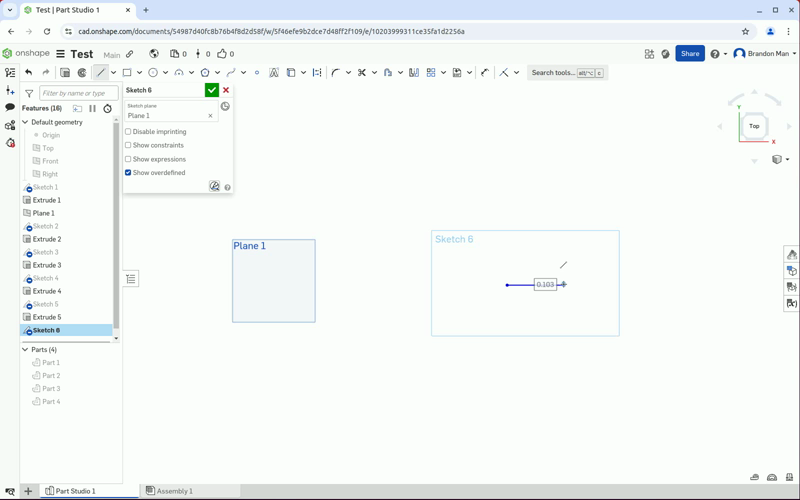
scroll(-6)
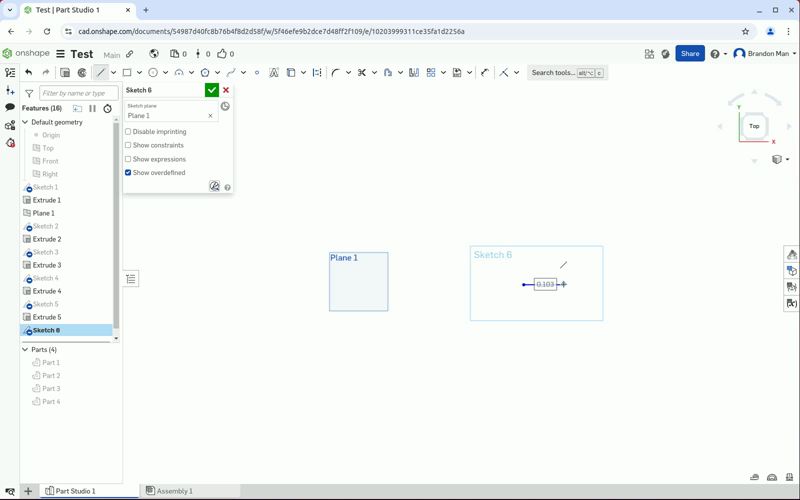
scroll(-6)
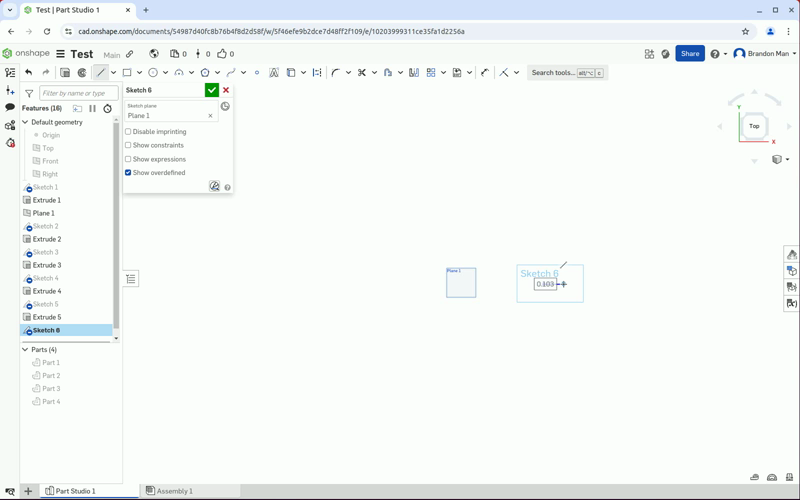
key_up(shift)
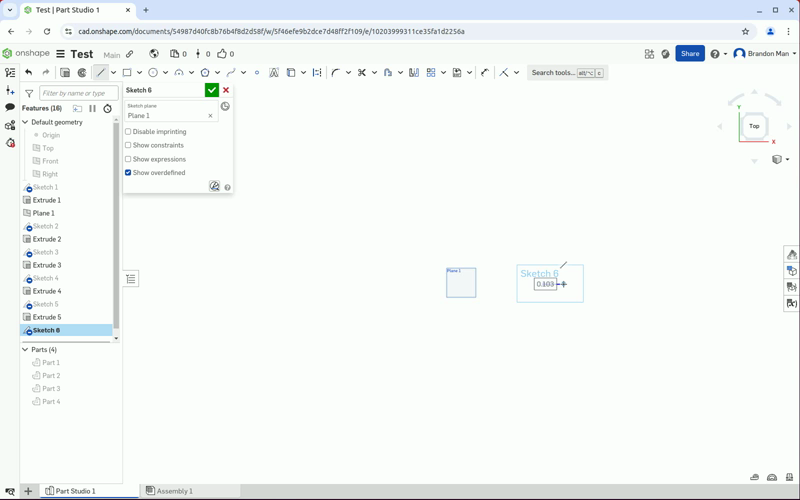
key_down(shift)
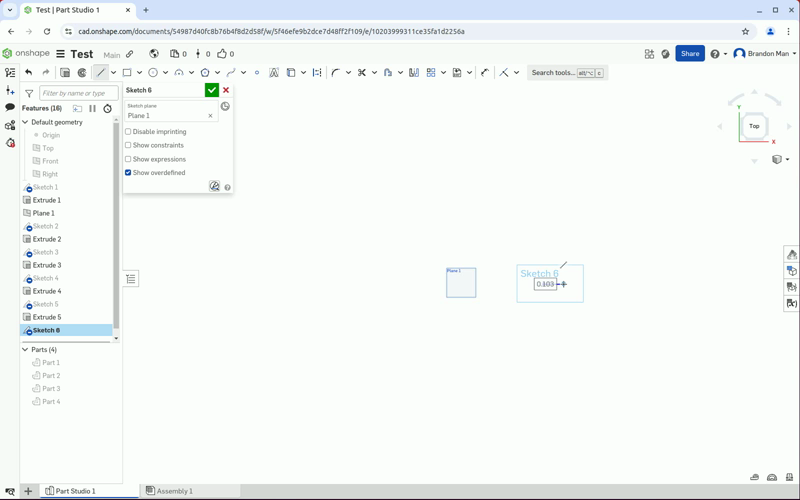
mouse_move(589, 283)
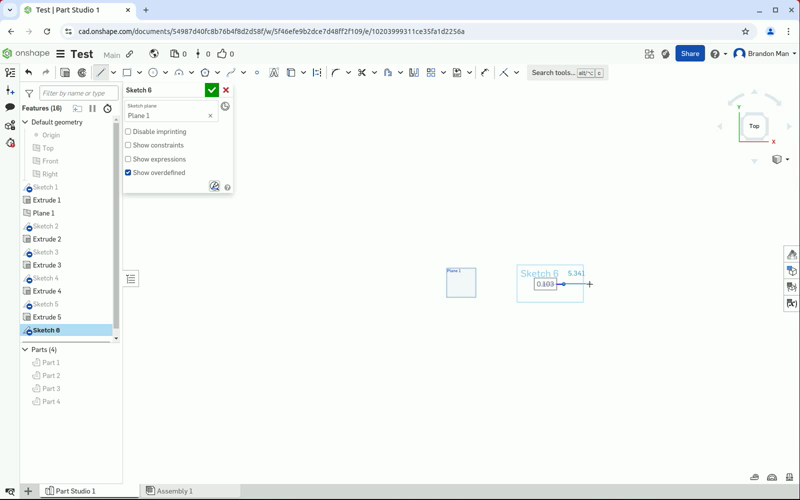
mouse_move(543, 283)
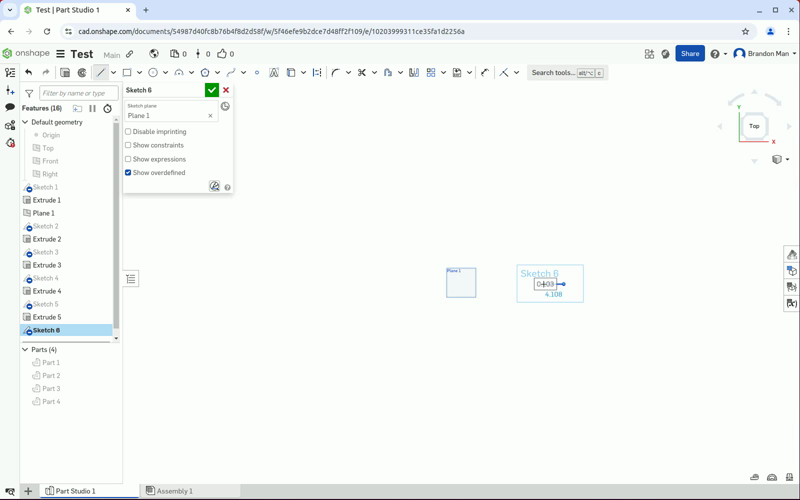
scroll(6)
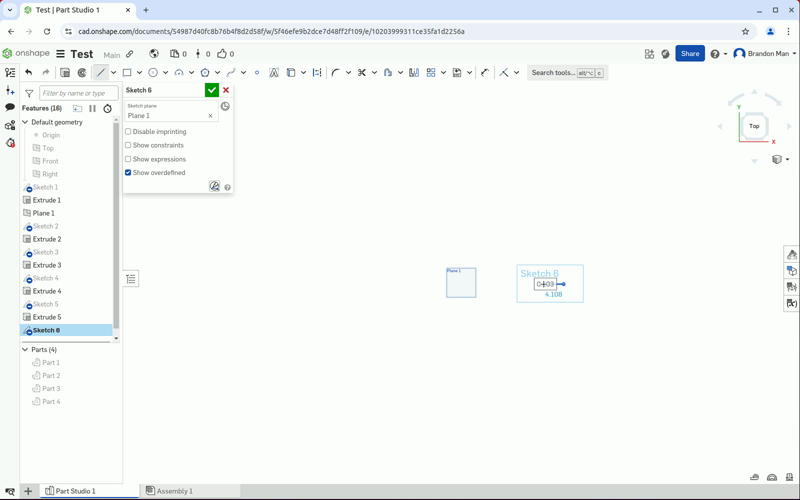
scroll(6)
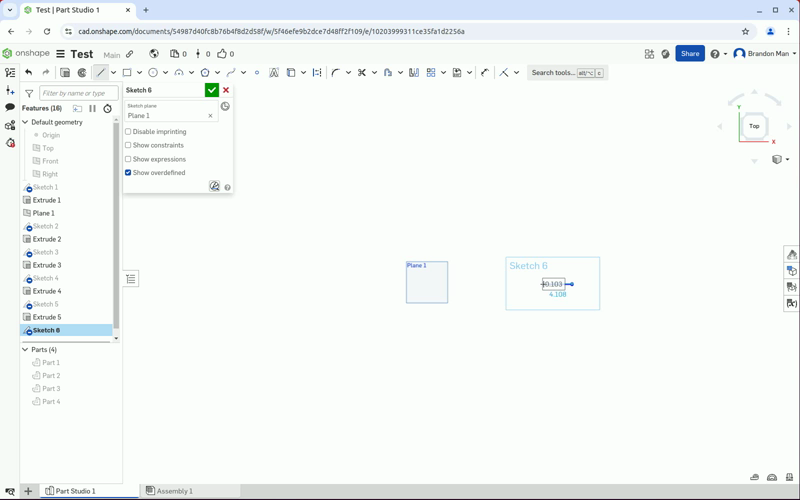
scroll(6)
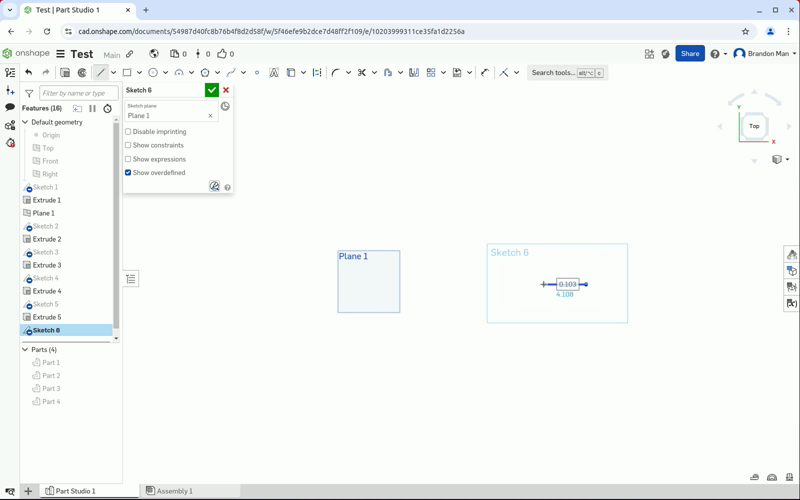
scroll(6)
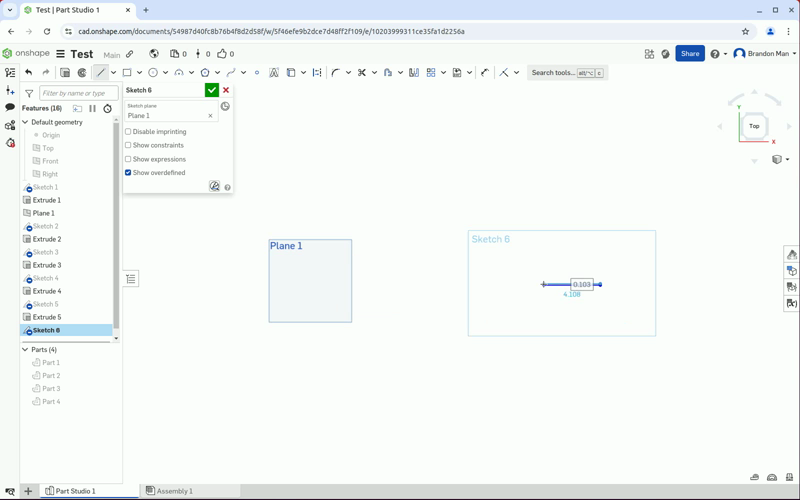
scroll(6)
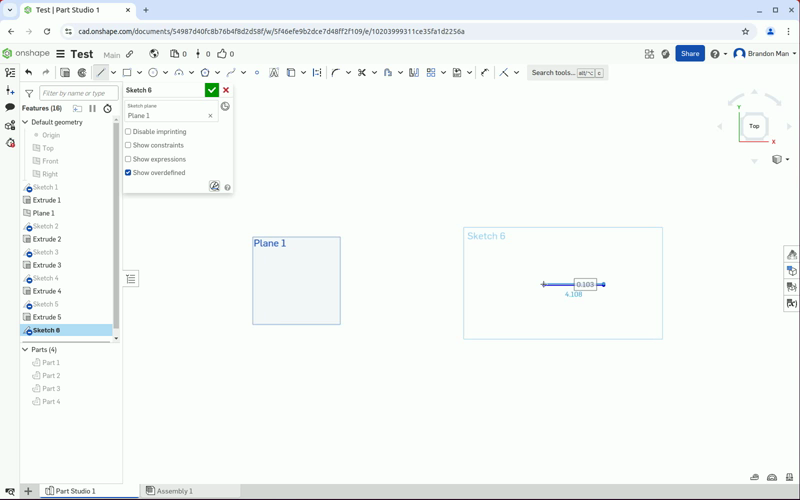
scroll(6)
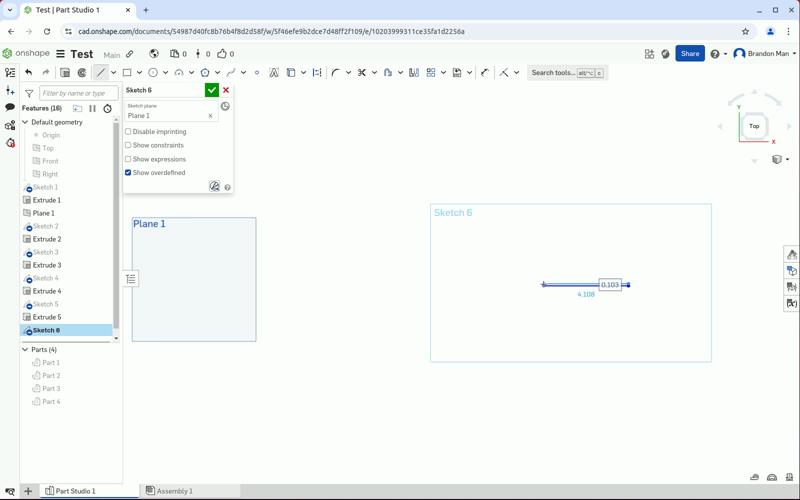
scroll(6)
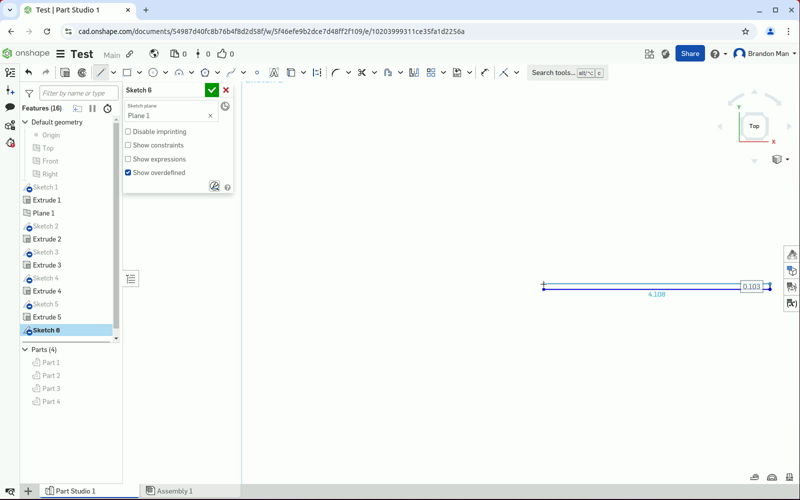
click(543, 283)
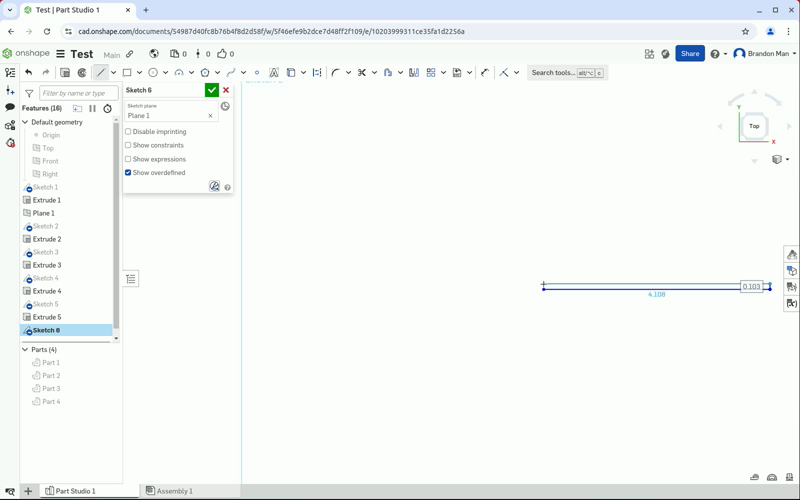
scroll(-6)
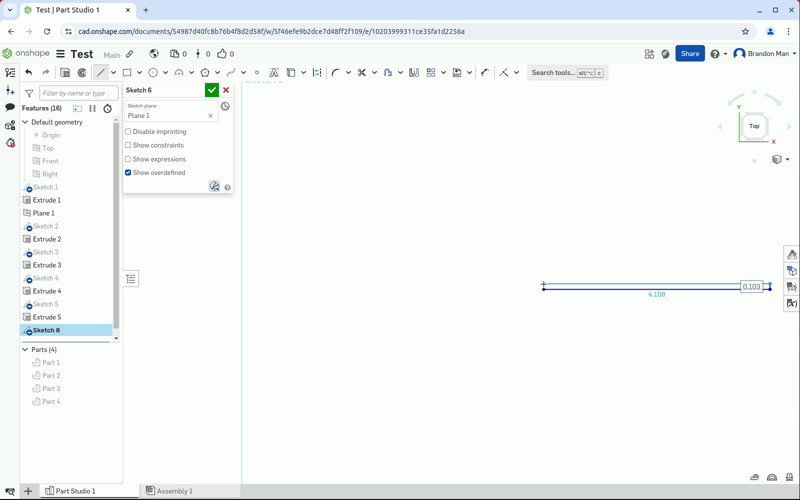
scroll(-6)
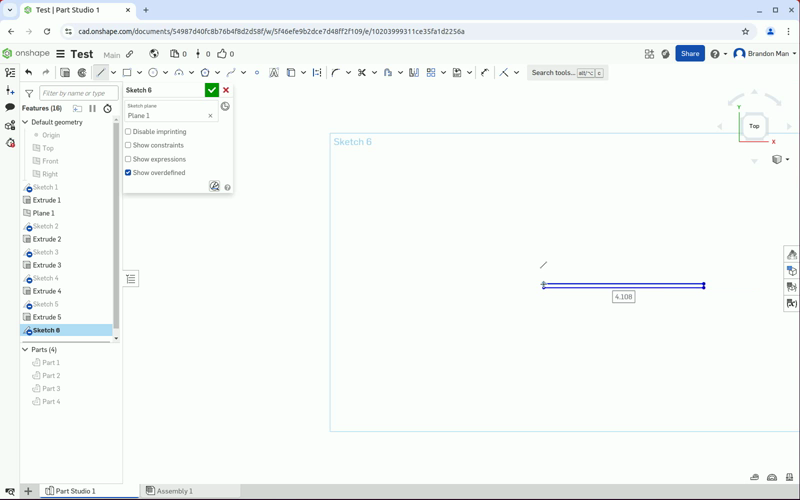
scroll(-6)
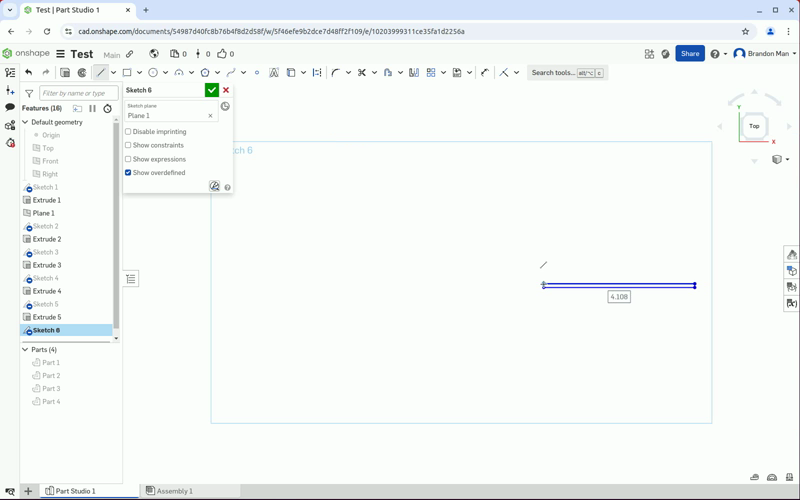
scroll(-6)
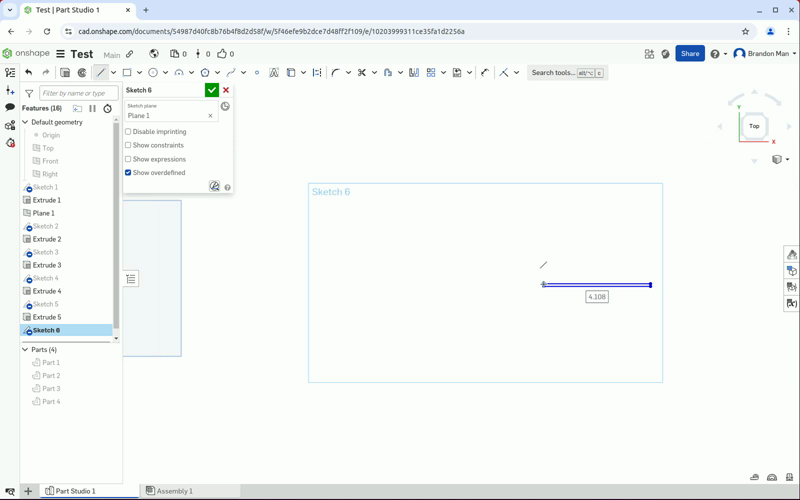
scroll(-6)
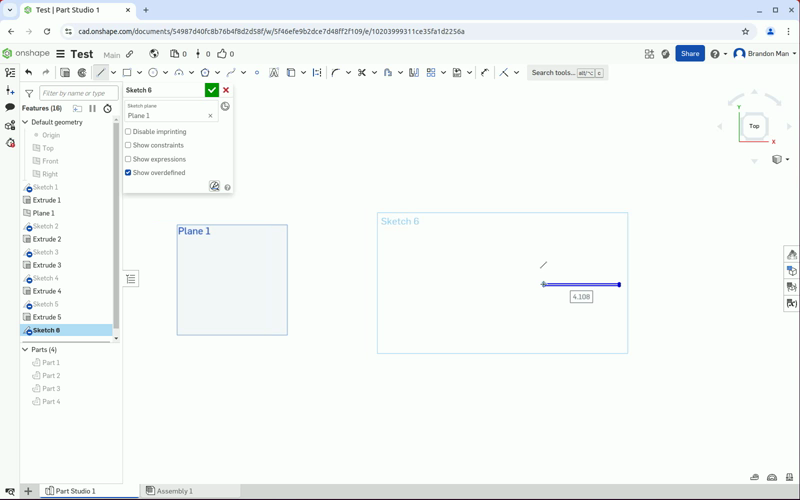
scroll(-6)
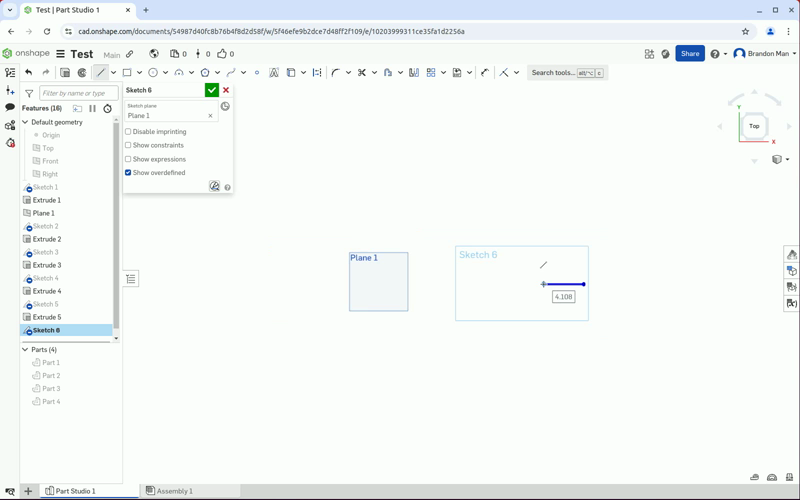
scroll(-6)
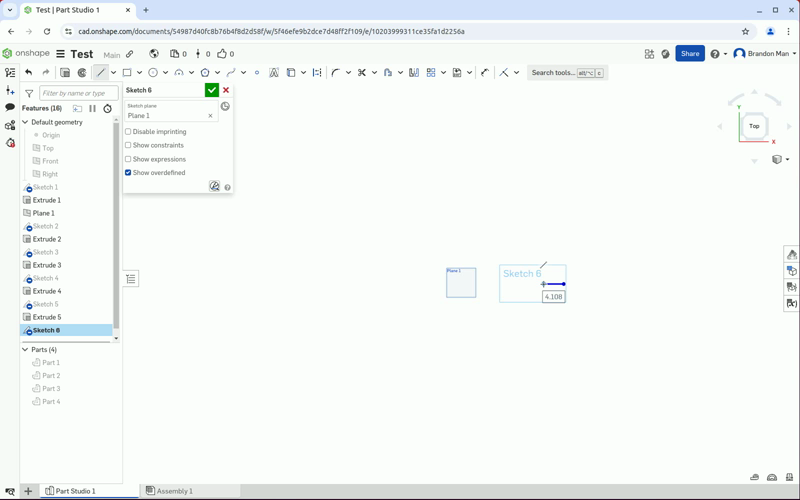
key_up(shift)
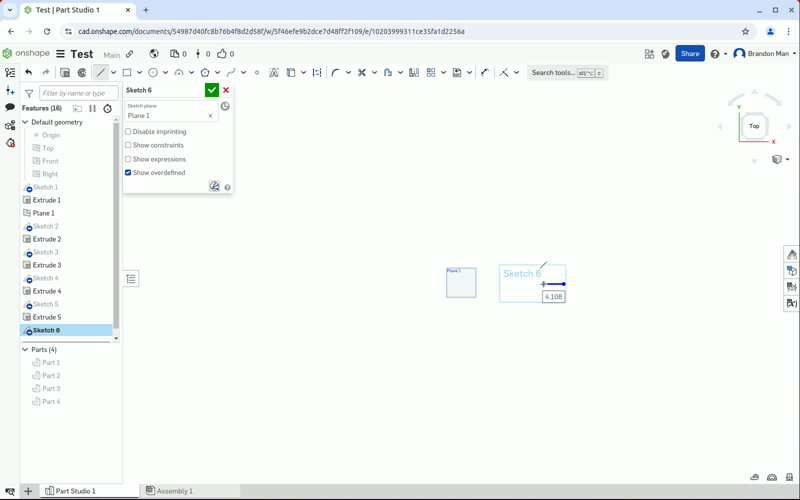
mouse_move(573, 283)
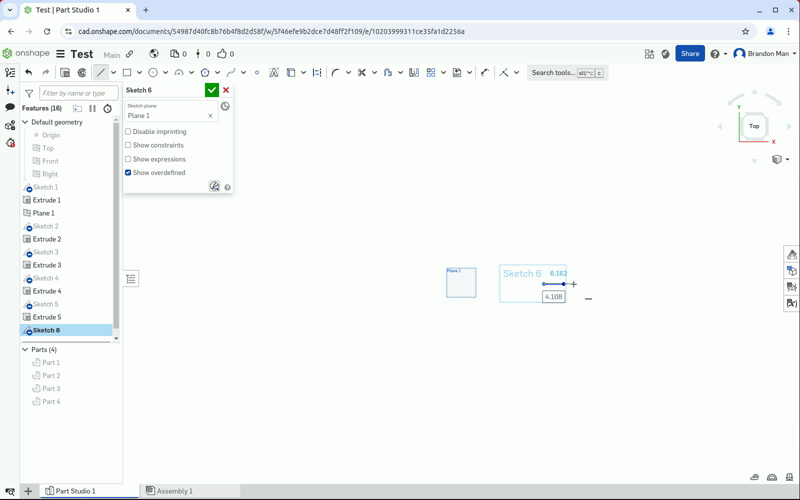
key_down(shift)
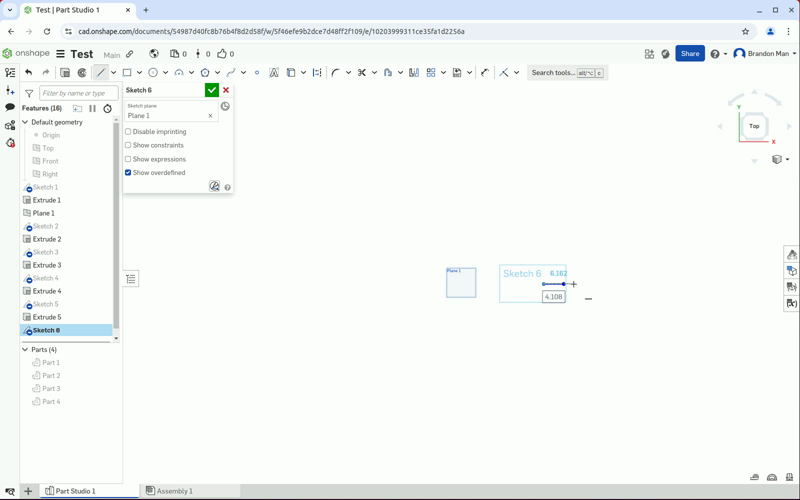
mouse_move(543, 284)
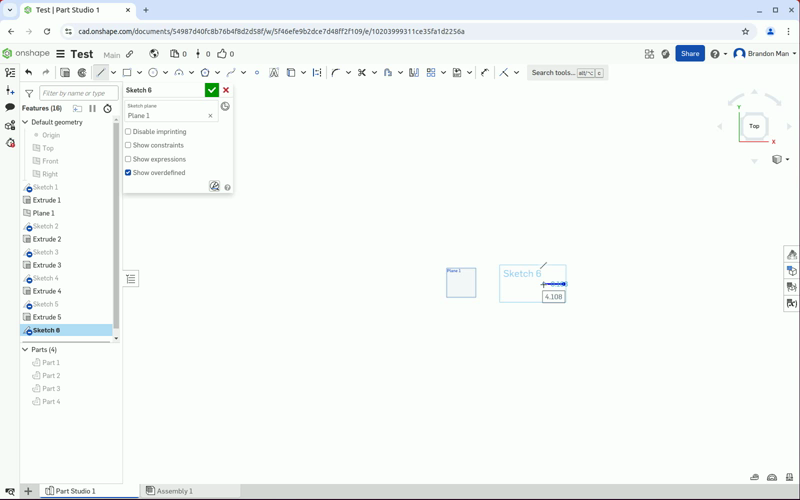
scroll(6)
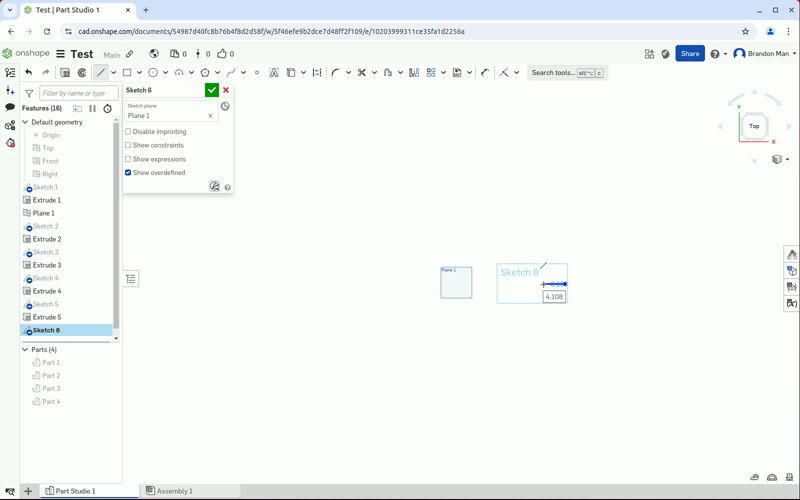
scroll(6)
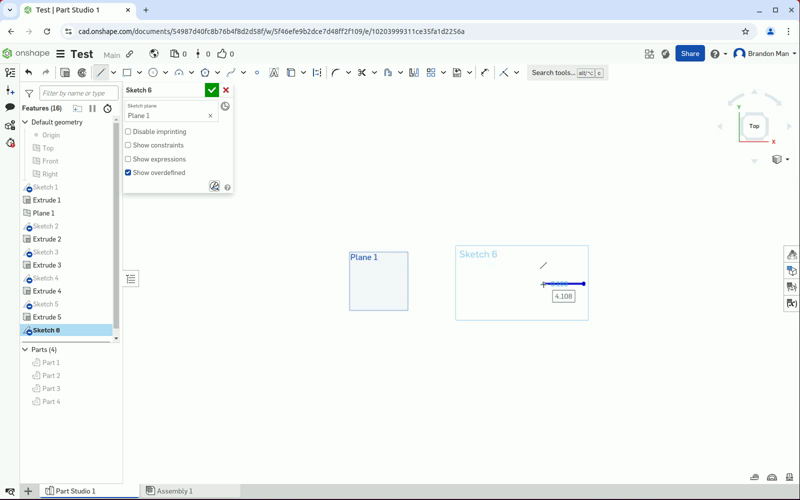
scroll(6)
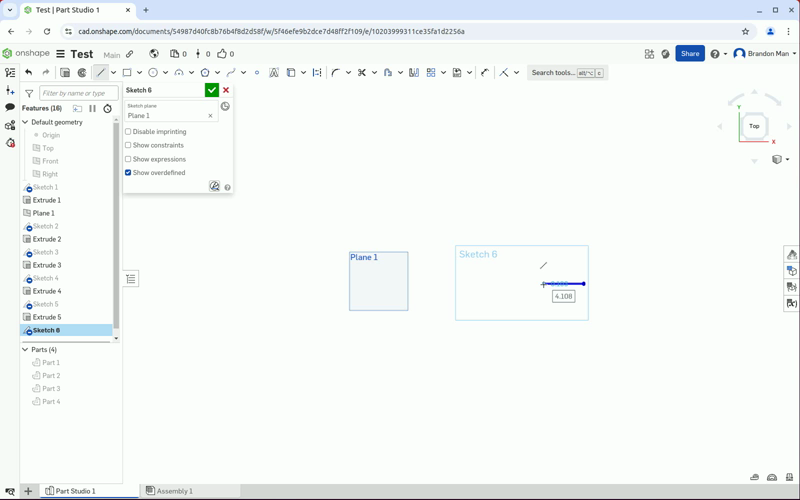
scroll(6)
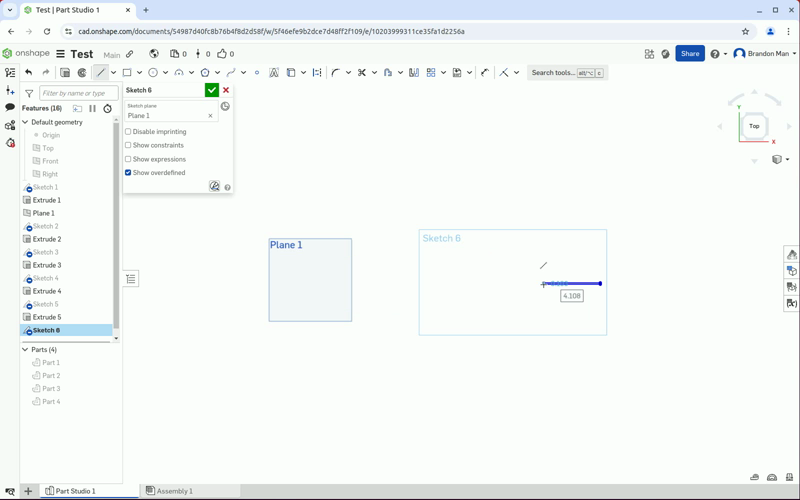
scroll(6)
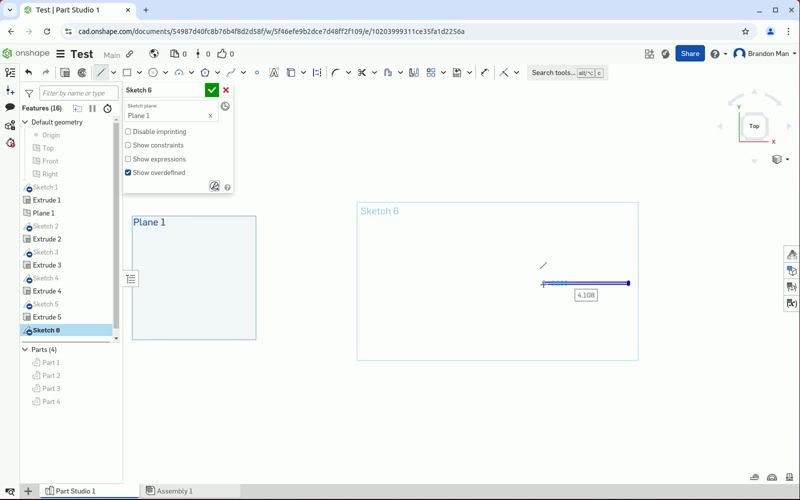
scroll(6)
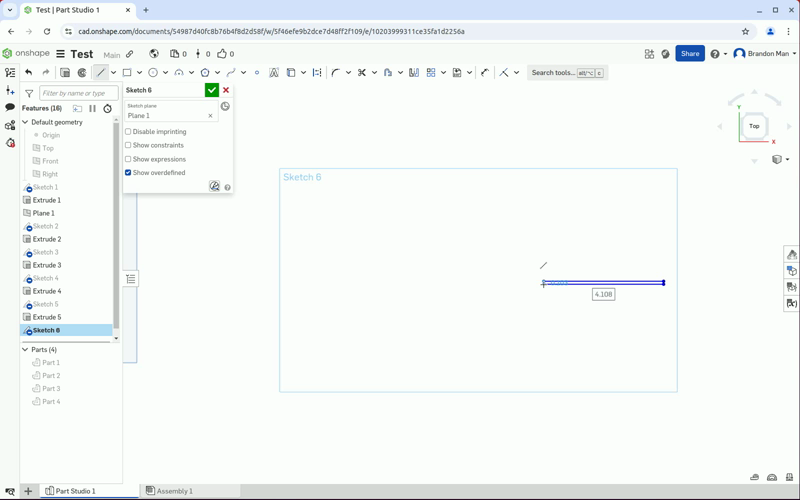
scroll(6)
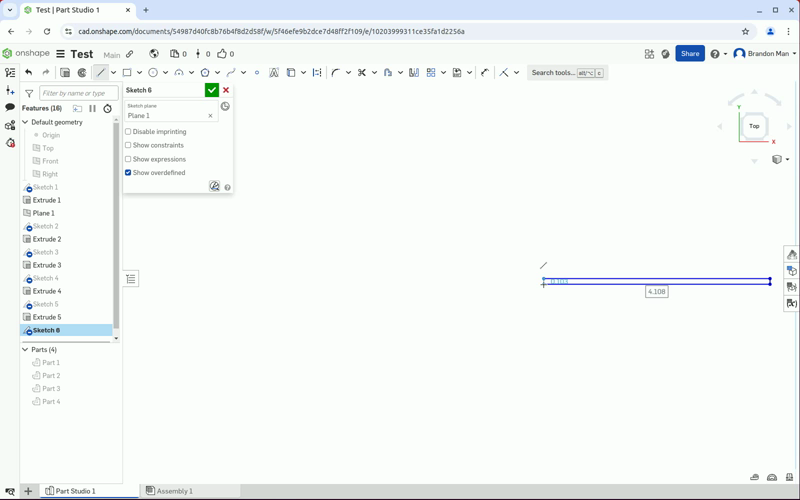
key_up(shift)
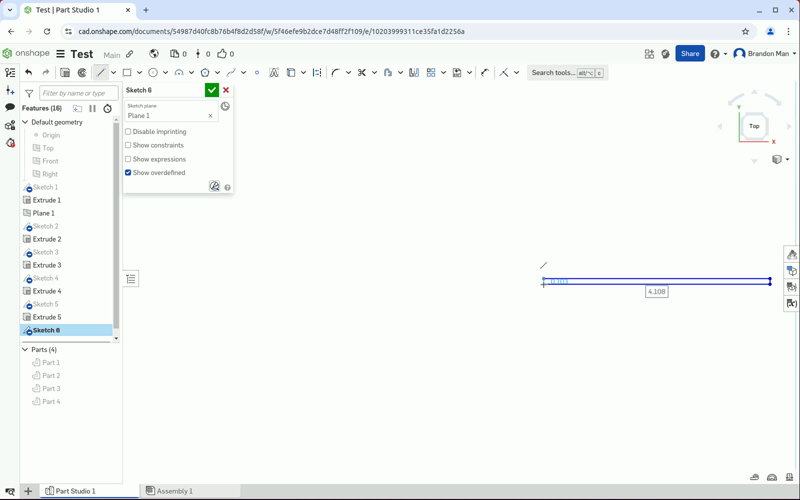
click(543, 284)
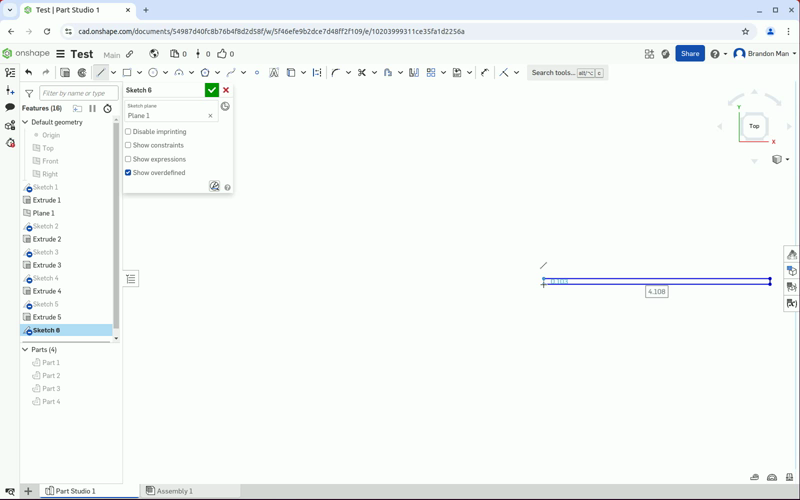
scroll(-6)
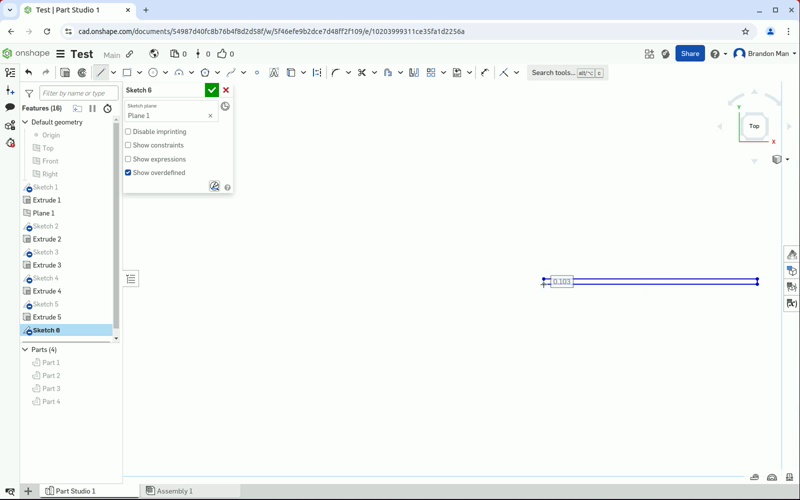
scroll(-6)
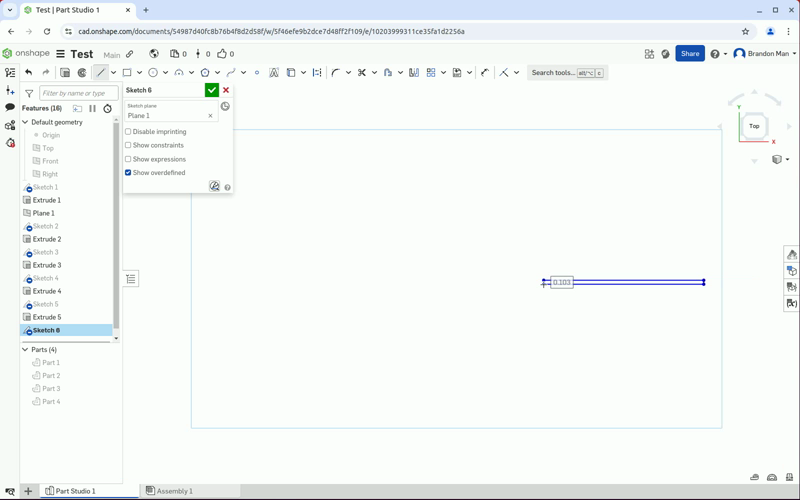
scroll(-6)
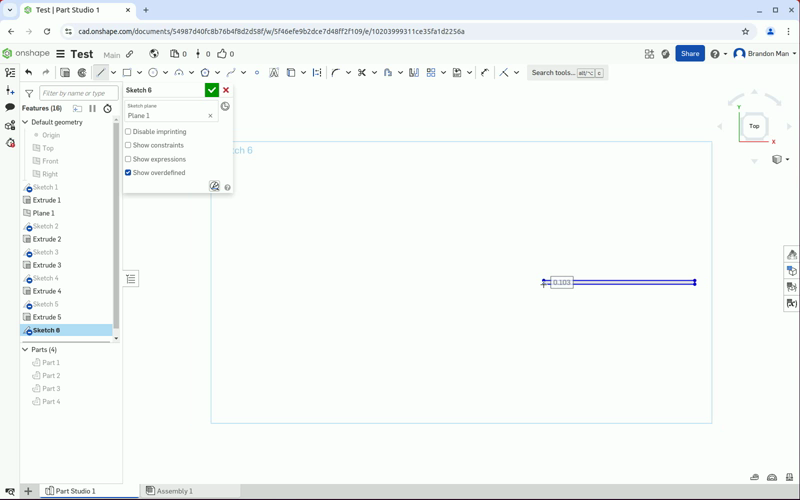
scroll(-6)
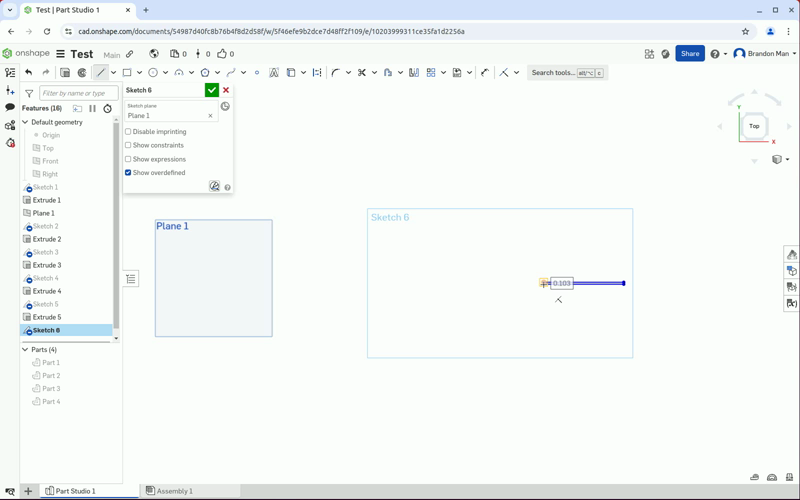
scroll(-6)
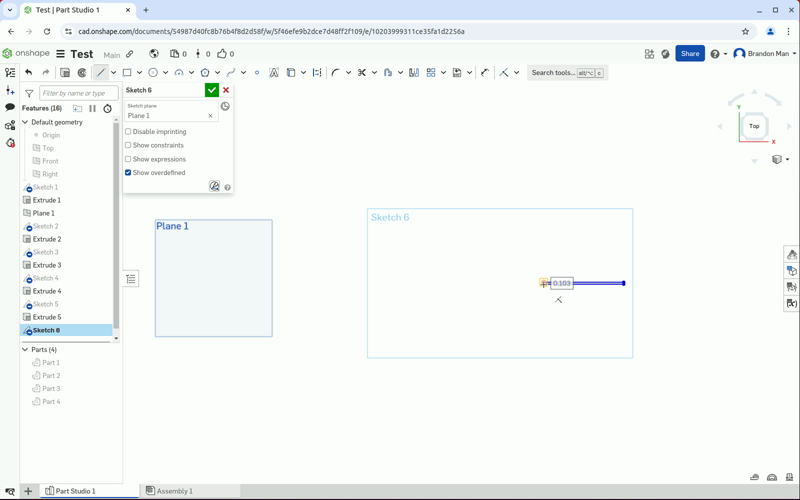
scroll(-6)
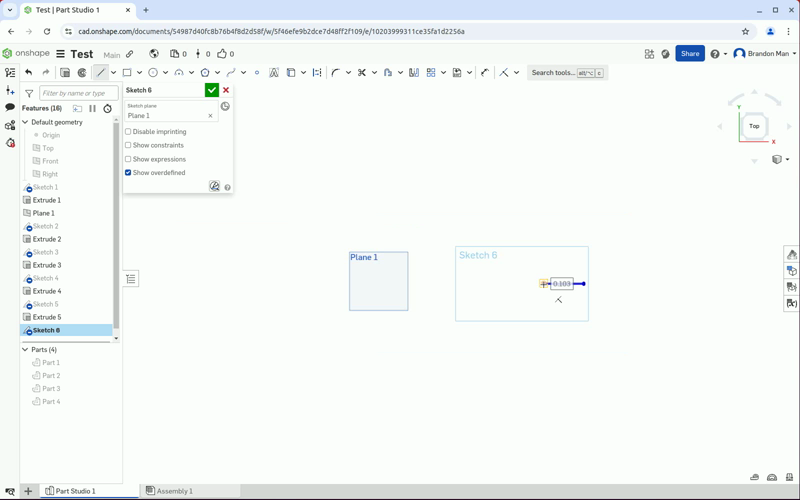
scroll(-6)
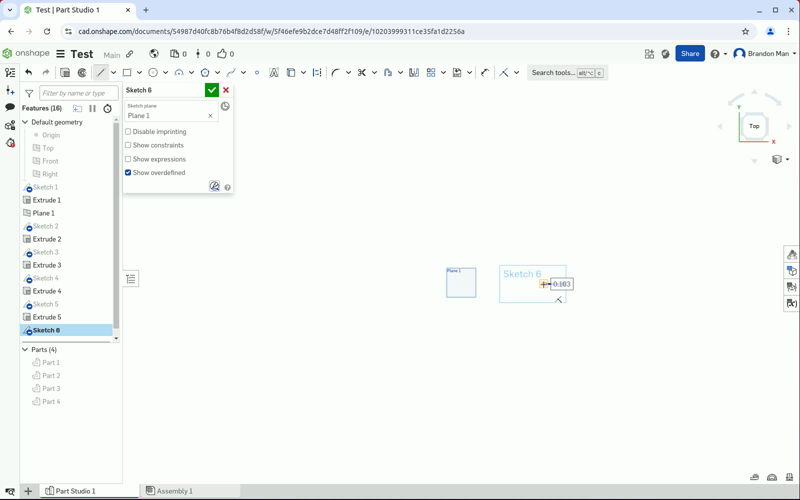
key(esc)
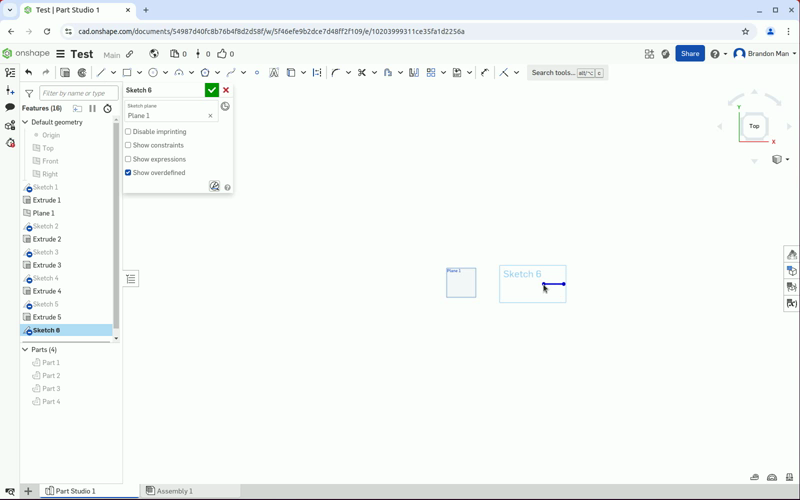
mouse_move(551, 283)
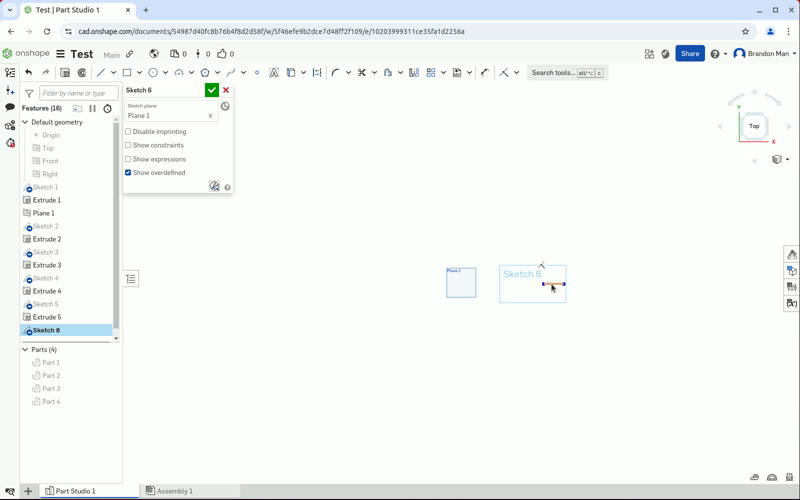
scroll(6)
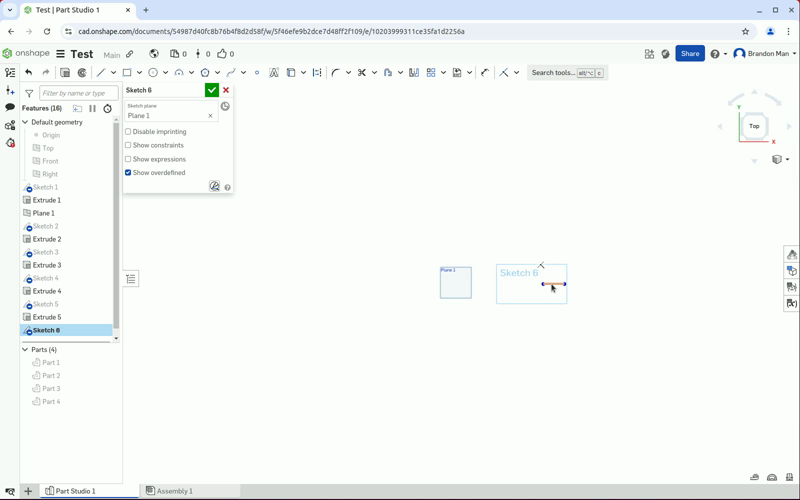
scroll(6)
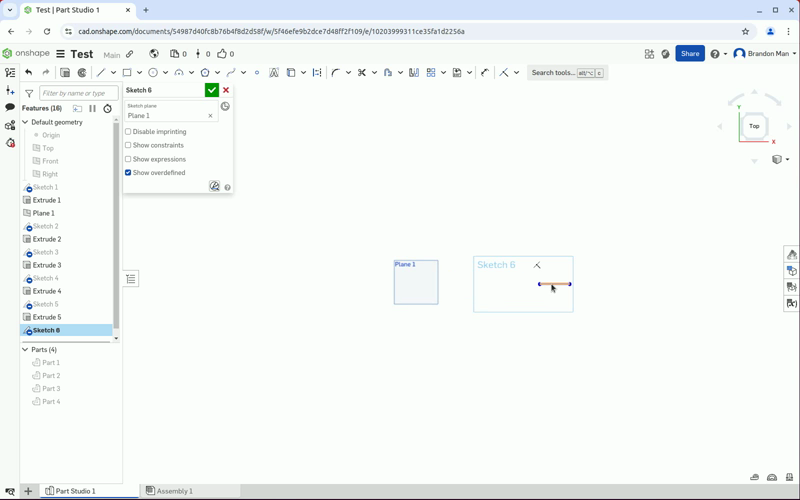
scroll(6)
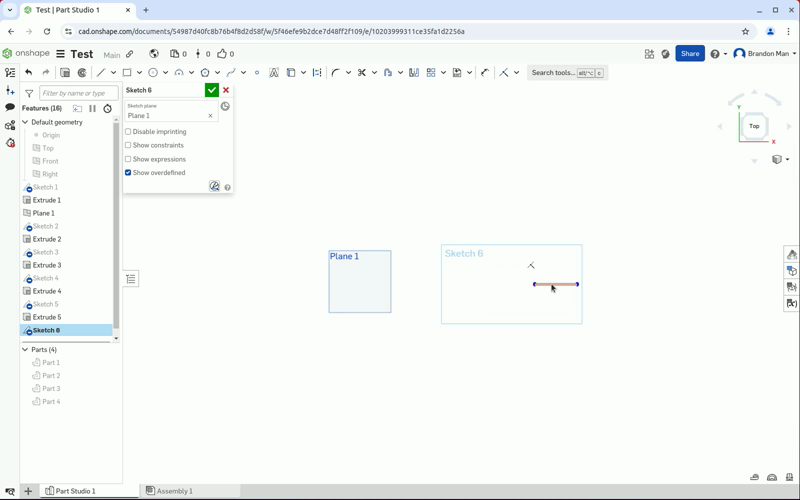
scroll(6)
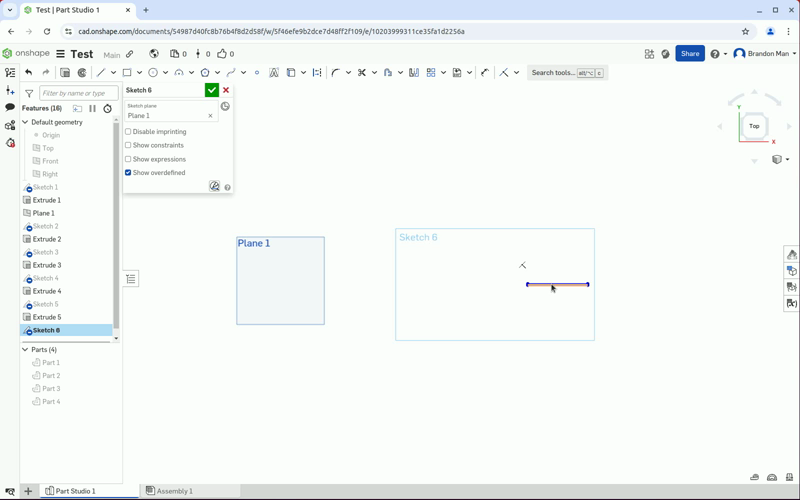
scroll(6)
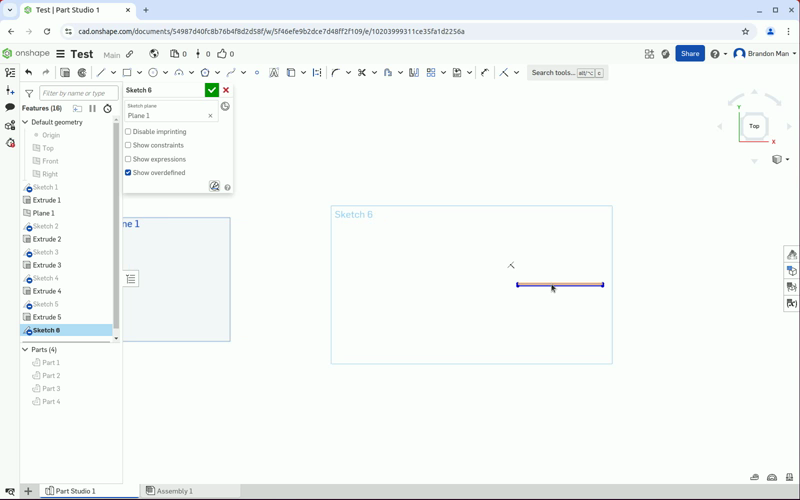
scroll(6)
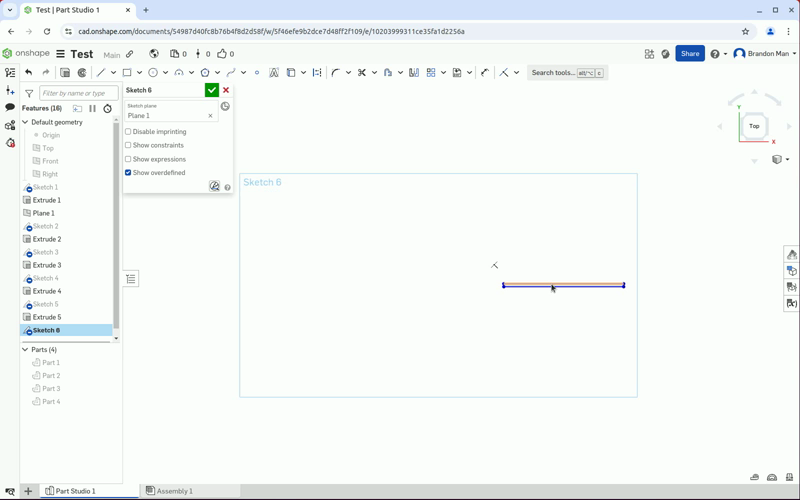
scroll(6)
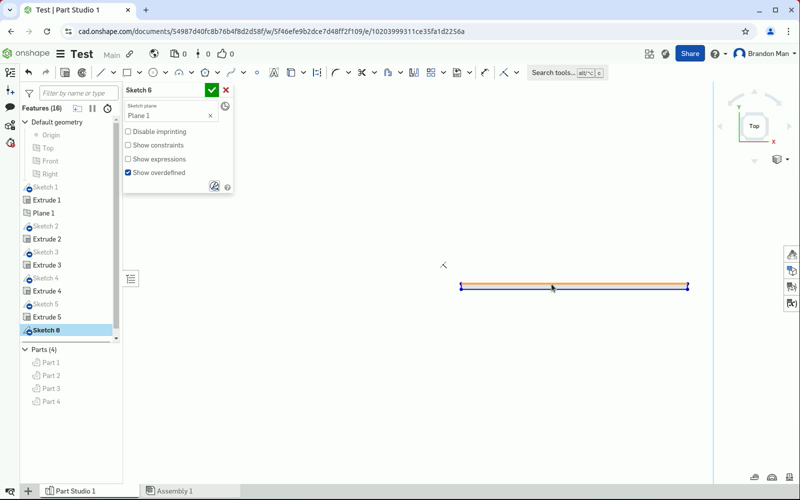
click(551, 283)
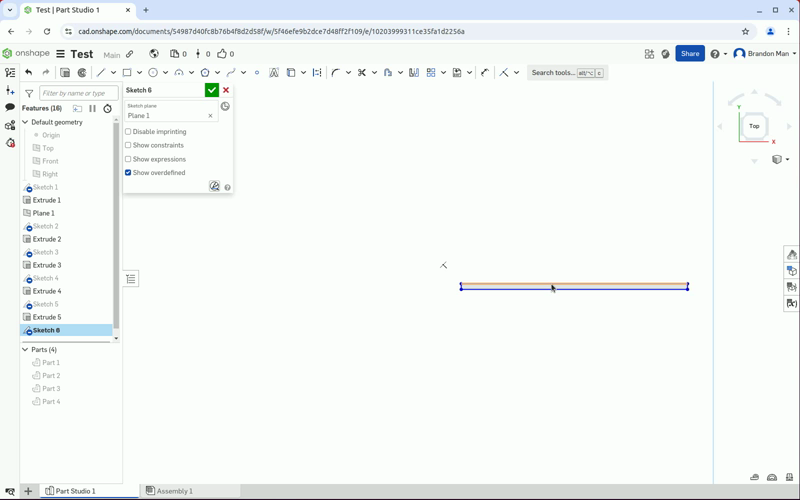
scroll(-6)
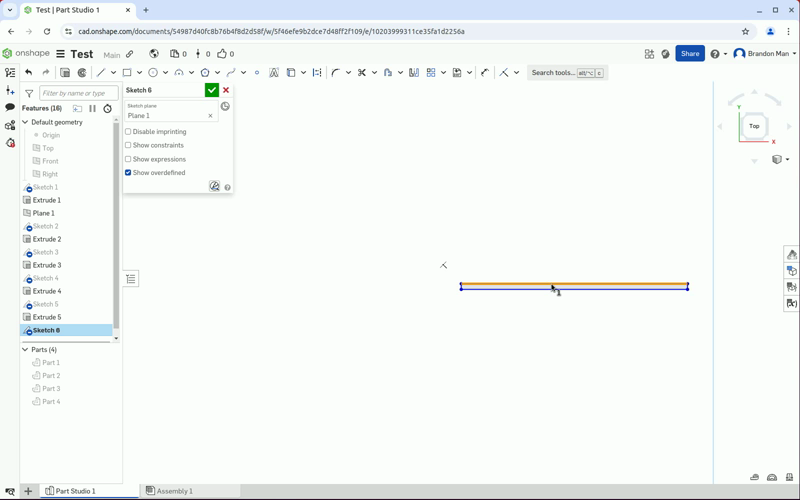
scroll(-6)
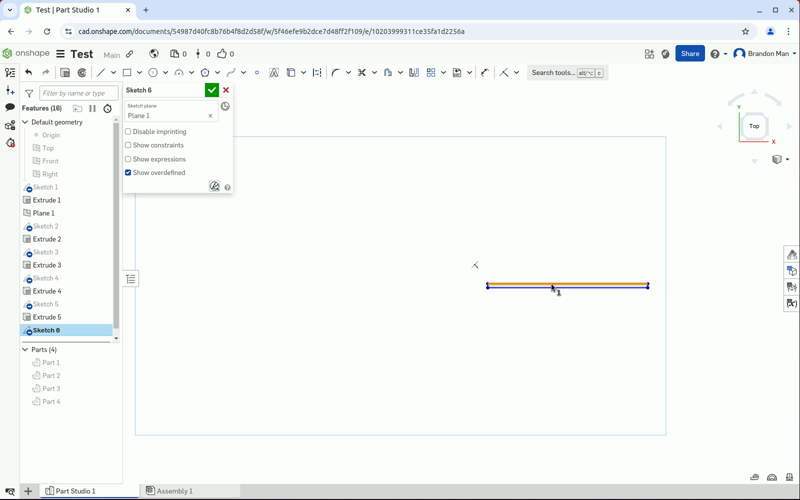
scroll(-6)
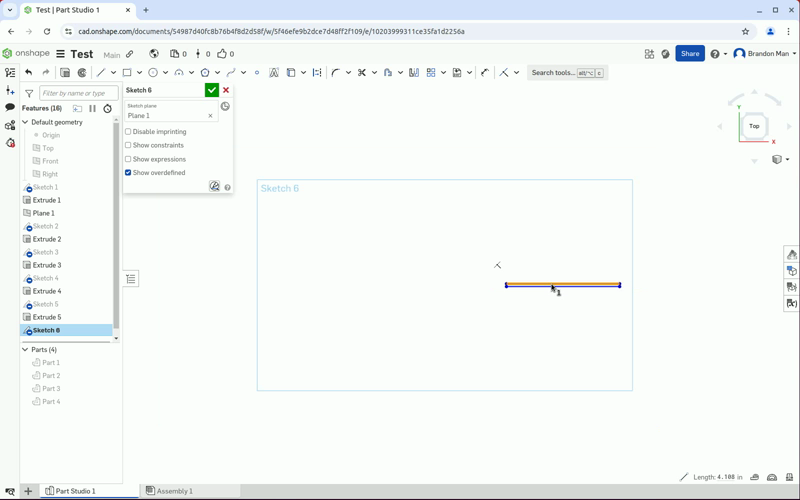
scroll(-6)
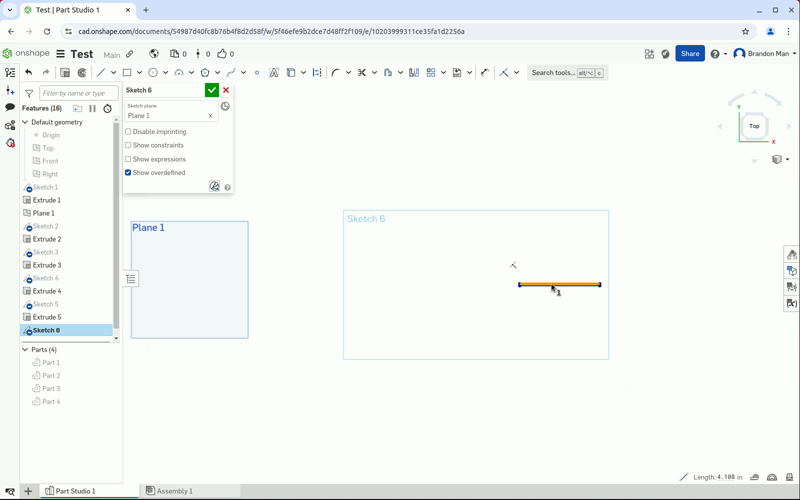
scroll(-6)
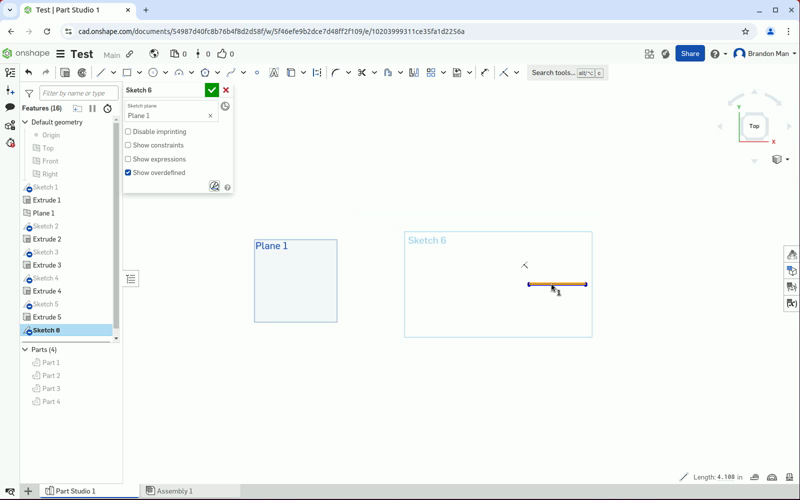
scroll(-6)
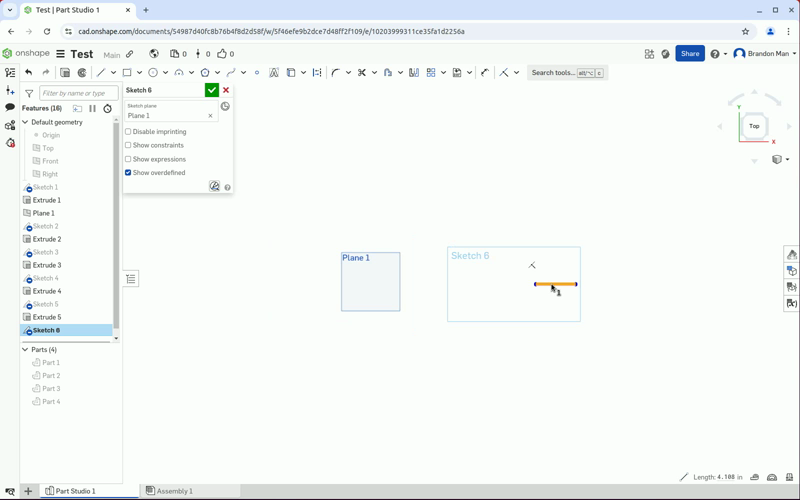
scroll(-6)
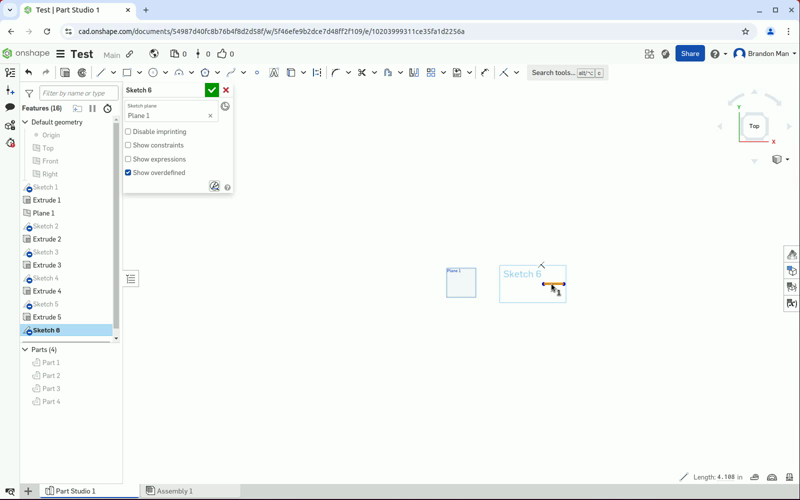
mouse_move(73, 352)
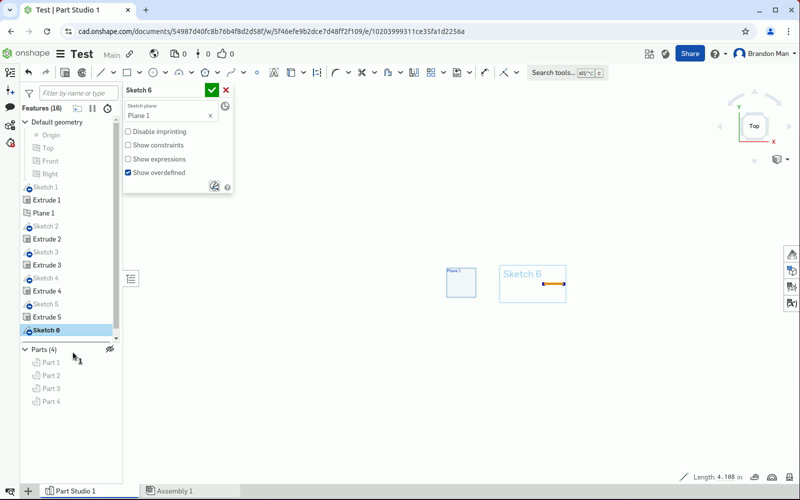
key(shift+y)
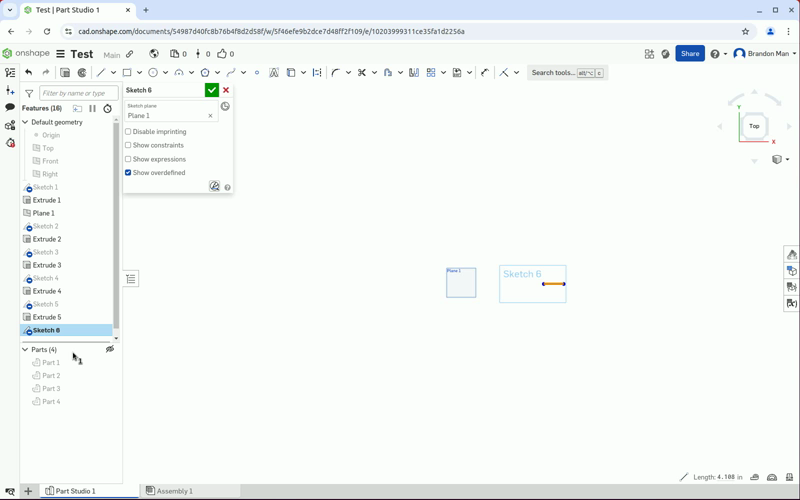
key(shift+e)
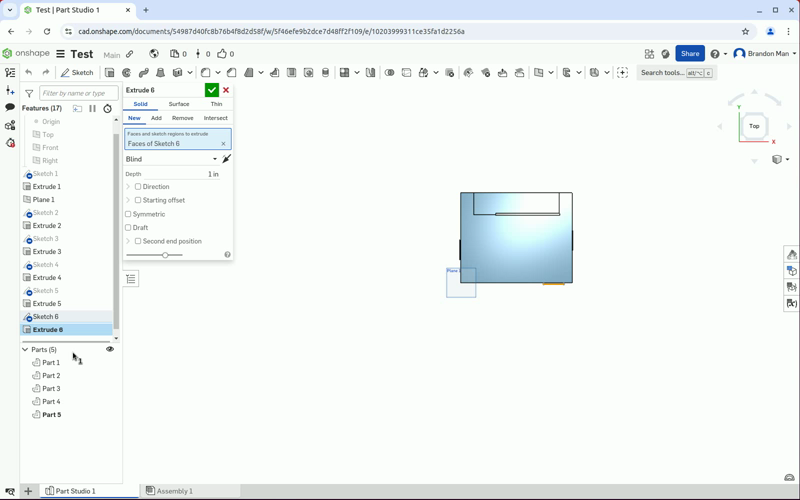
mouse_move(143, 106)
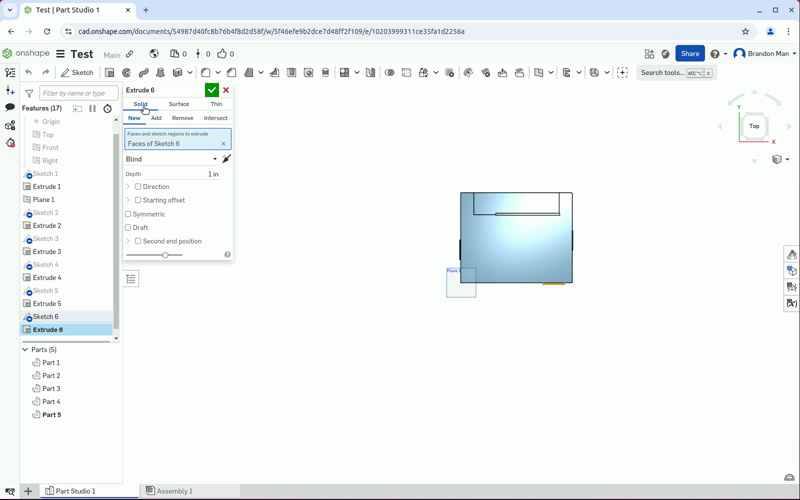
click(143, 106)
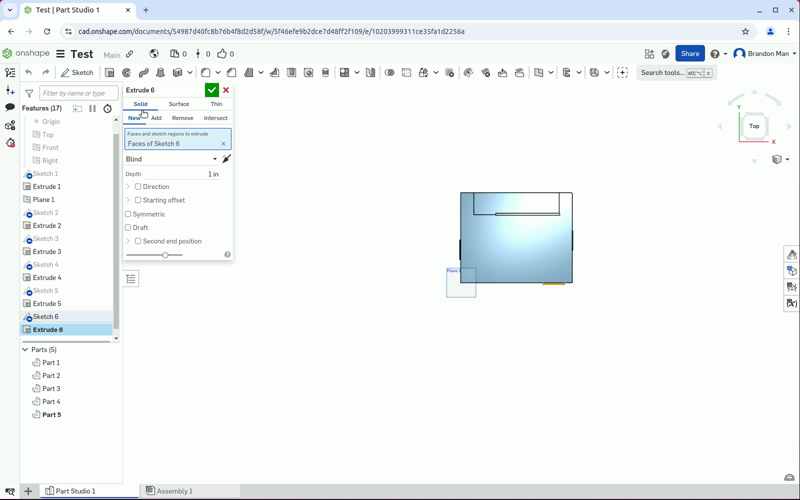
mouse_move(137, 120)
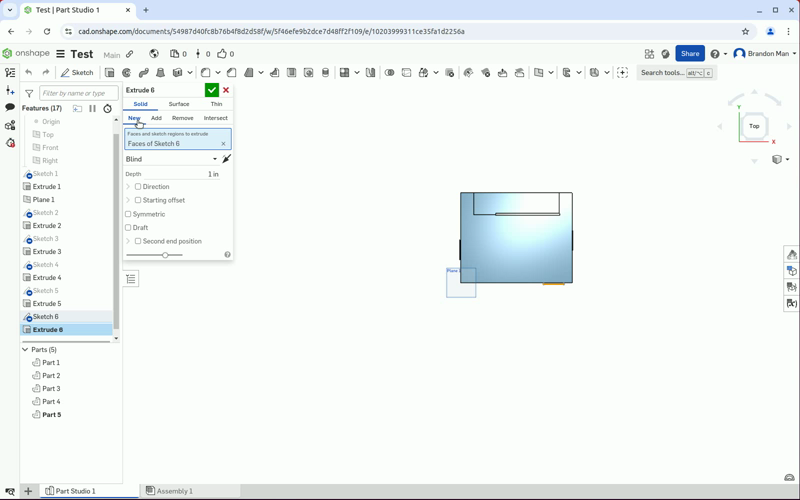
click(137, 120)
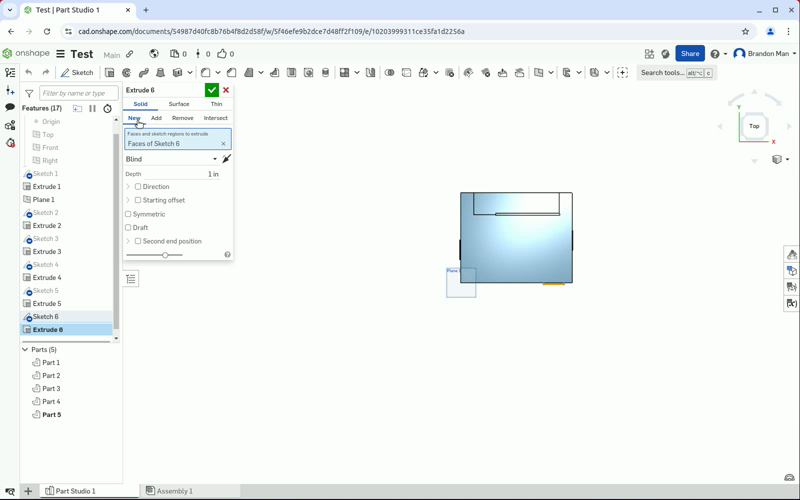
key(tab, 4)
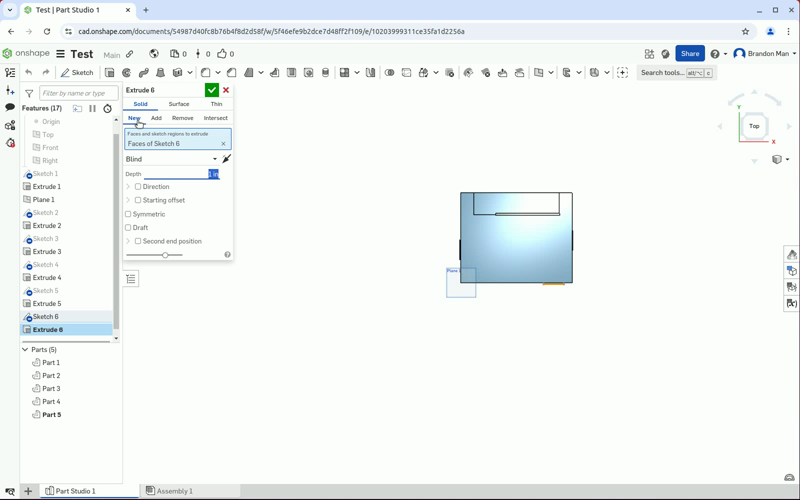
text(0.241)
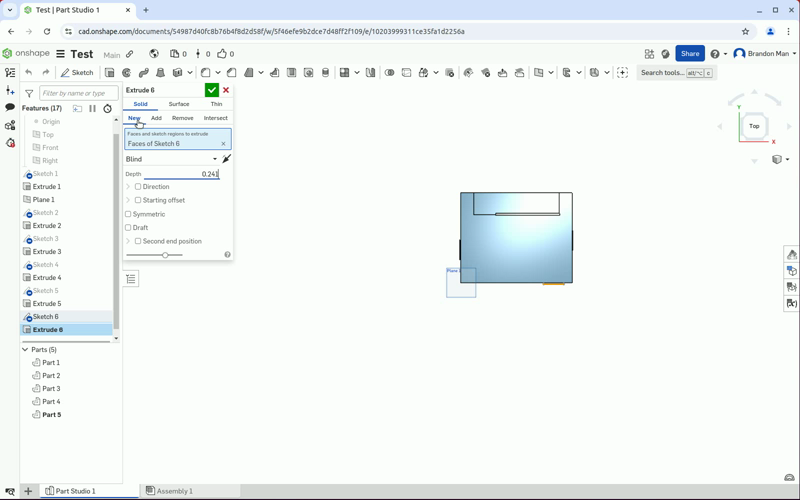
key(enter)
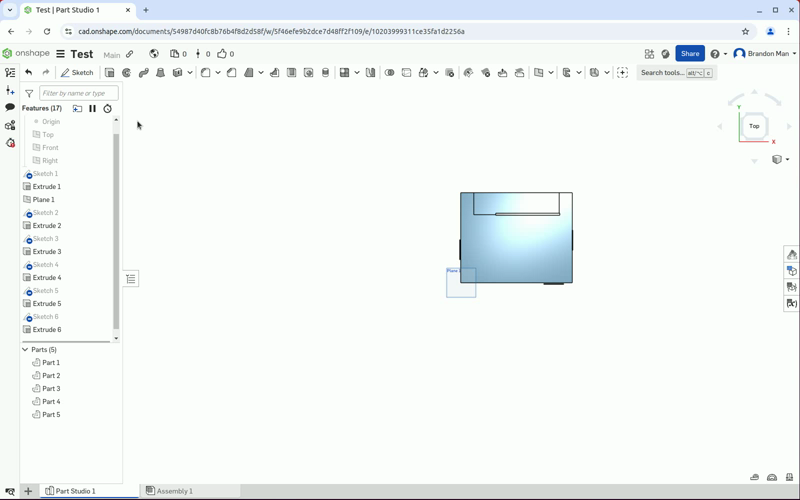
key(shift+h)
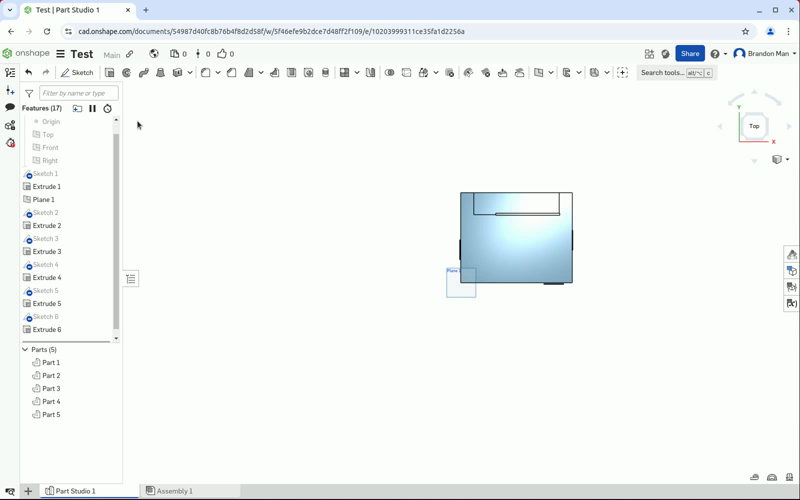
key(shift+h)
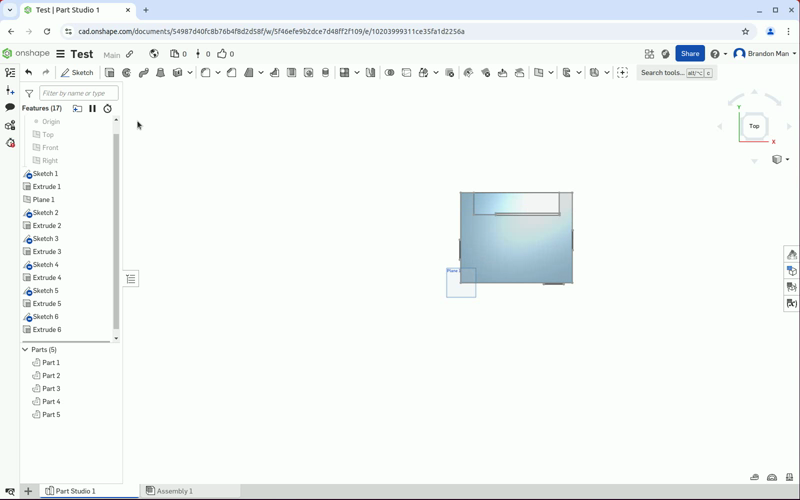
key(shift+7)
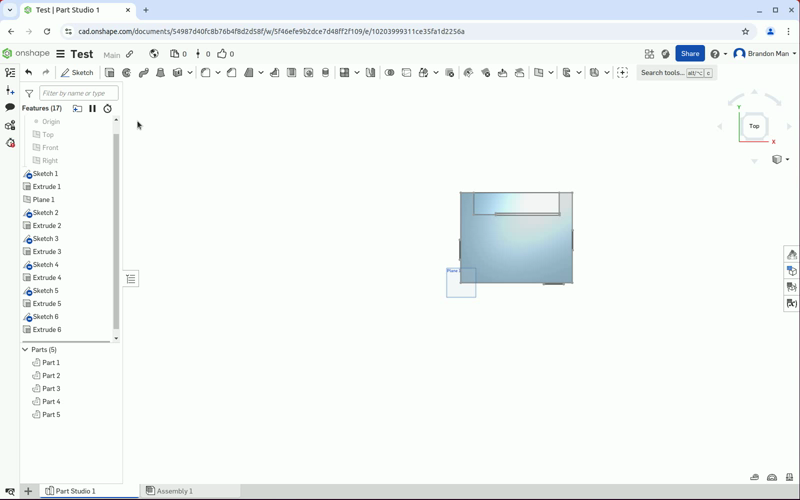
key(up, 3)
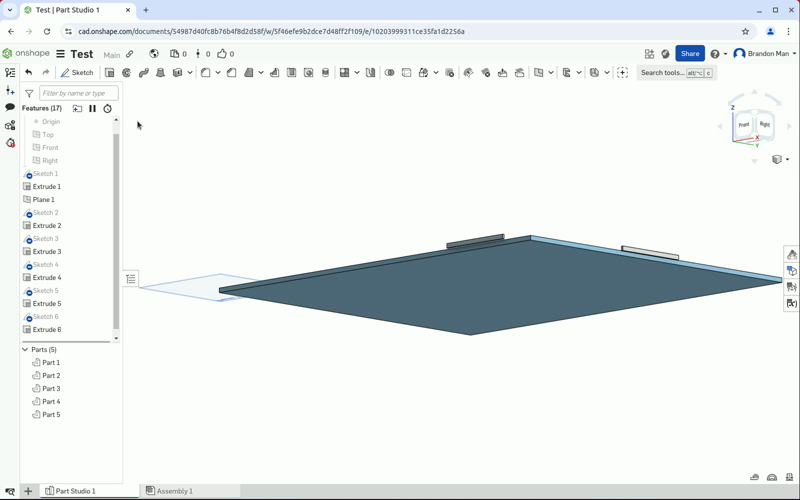
key(left, 3)
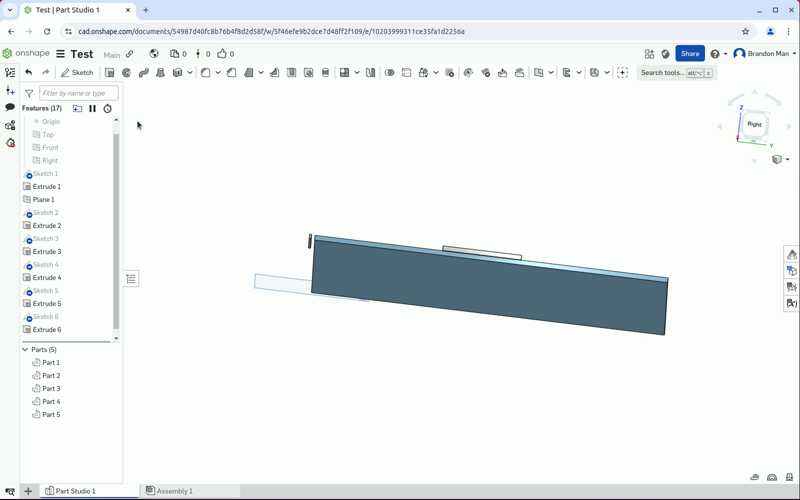
key(right, 3)
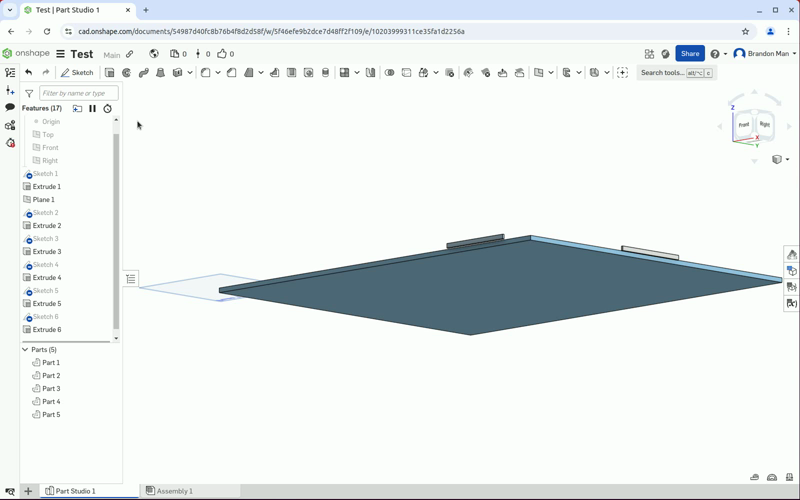
key(down, 3)
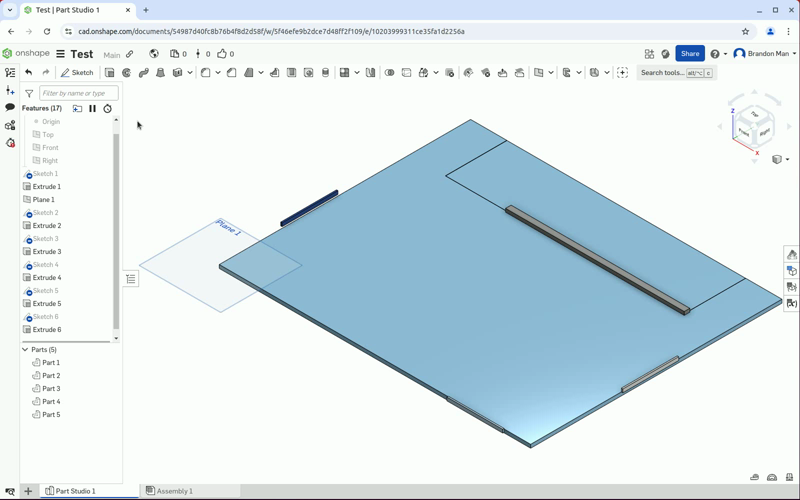
mouse_move(69, 176)
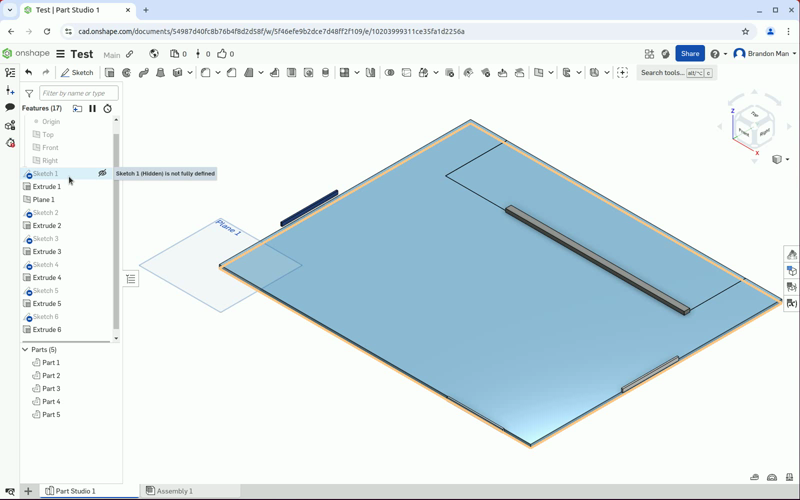
click(69, 176)